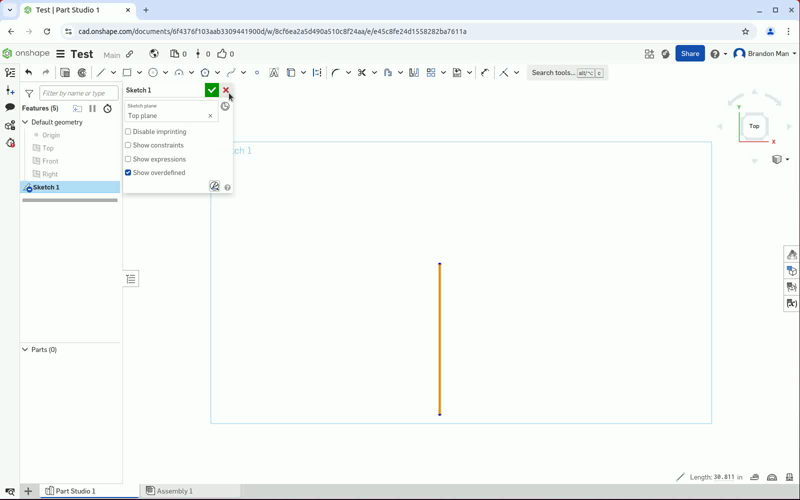
key(shift+h)
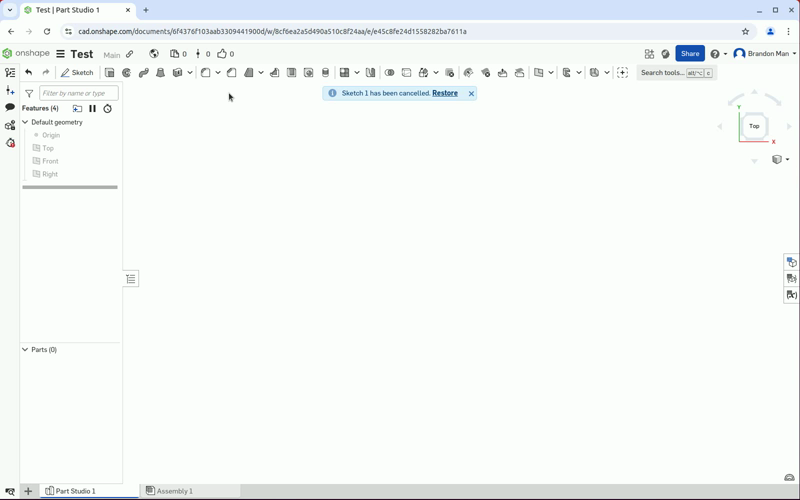
mouse_move(73, 352)
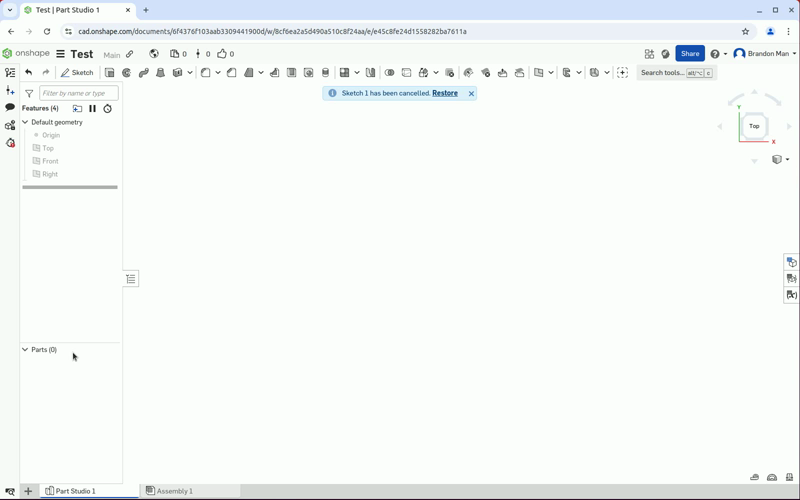
key(y)
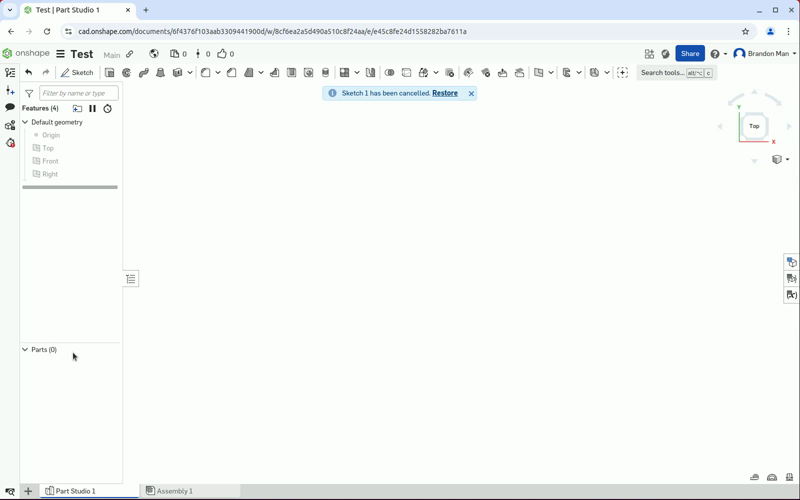
key(shift+p)
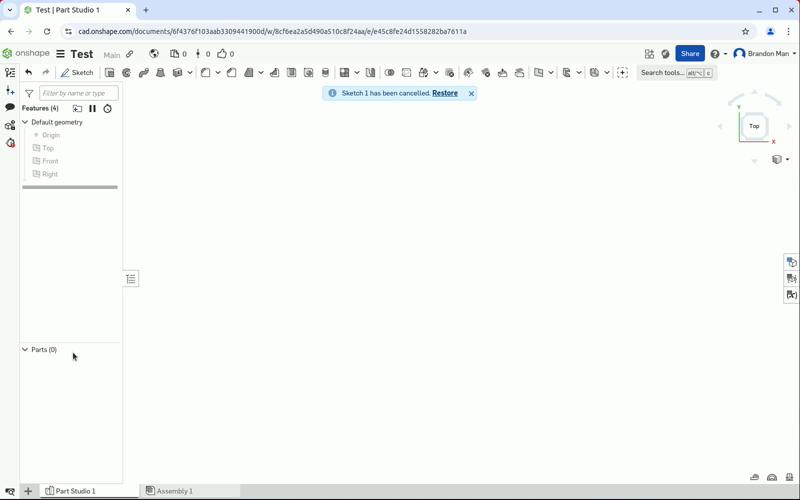
key(space)
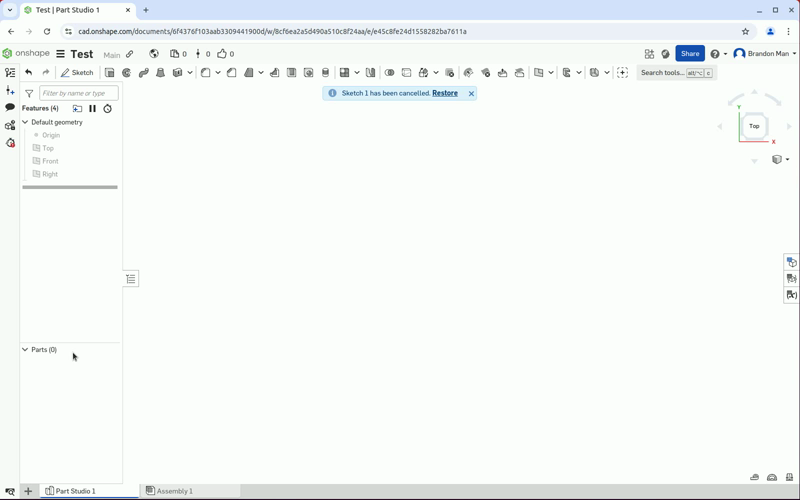
key_down(shift)
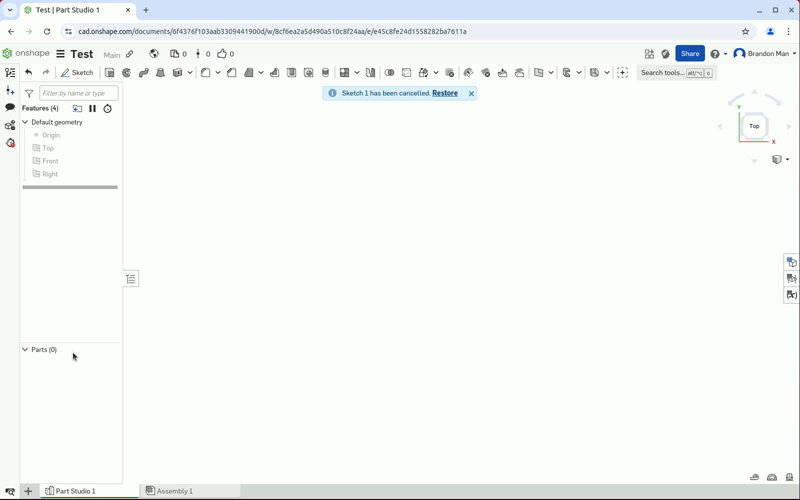
key(up)
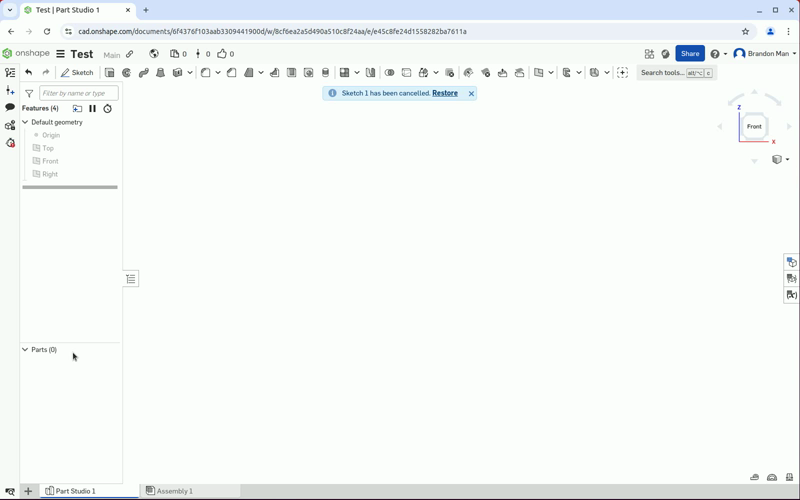
key_up(shift)
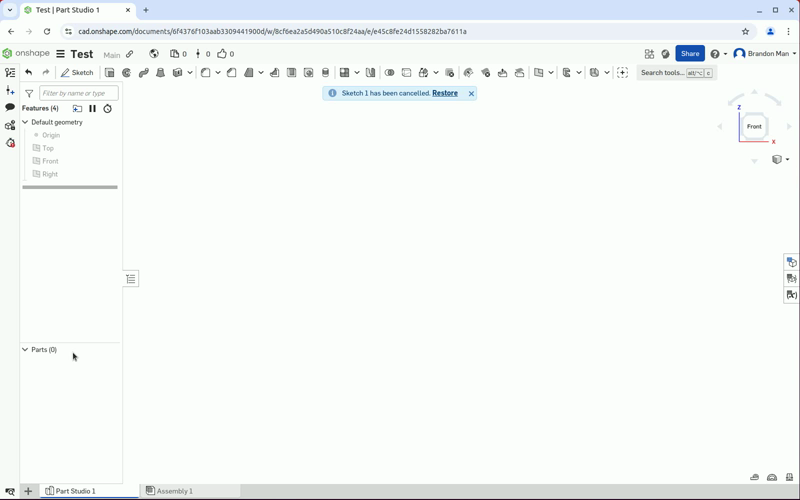
mouse_move(73, 352)
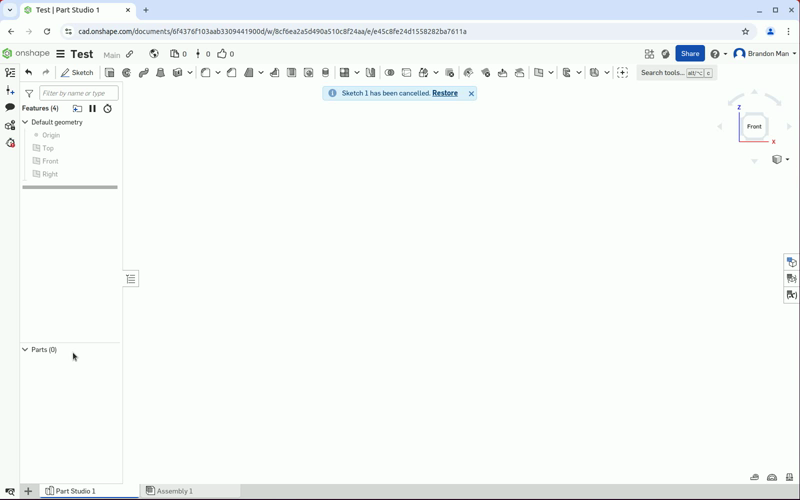
key(shift+y)
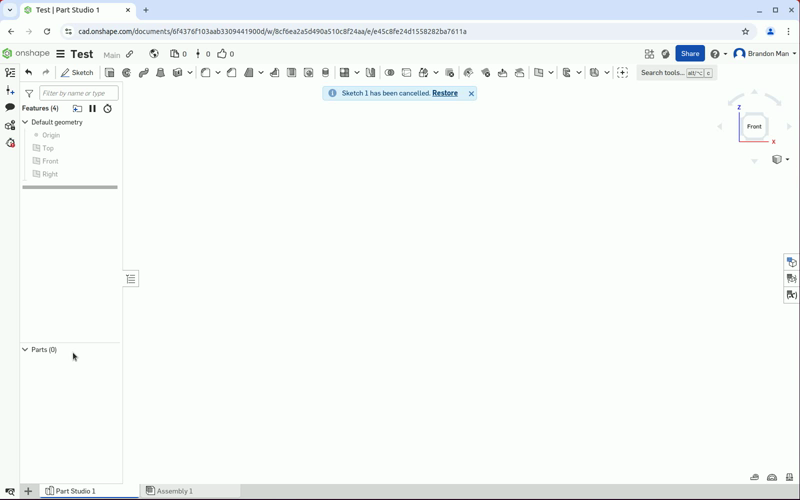
key(shift+s)
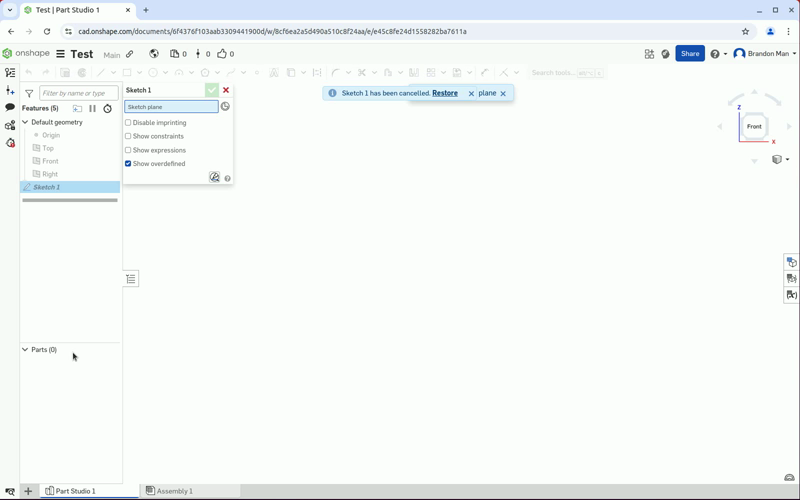
mouse_move(73, 163)
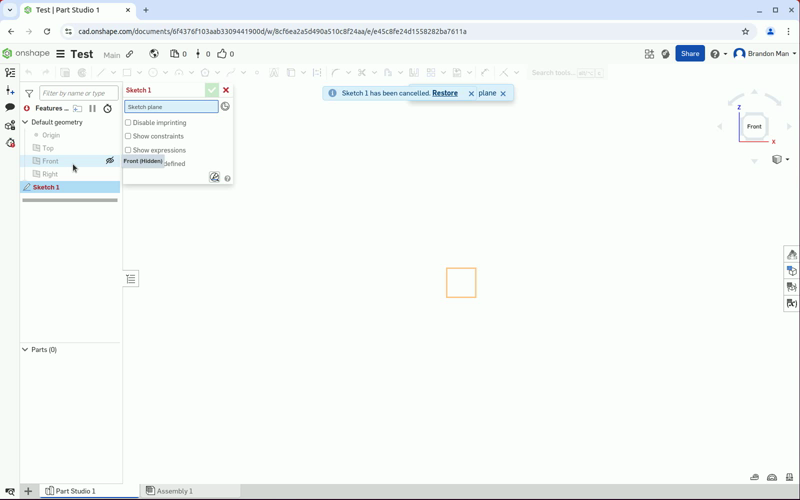
click(73, 163)
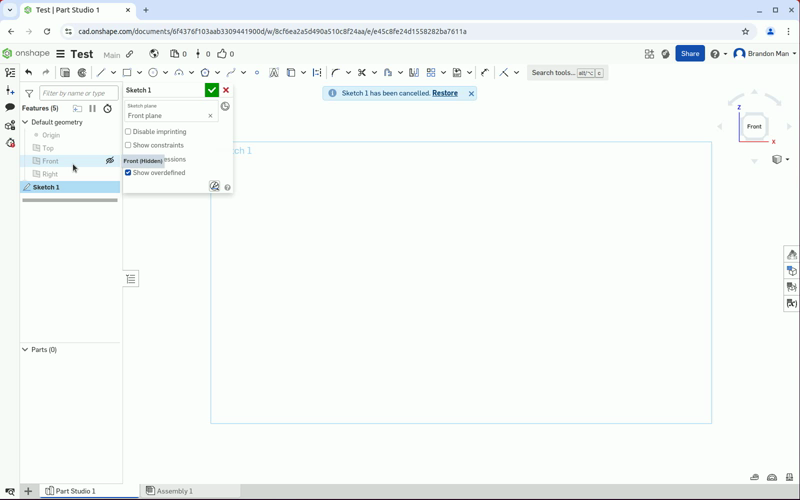
mouse_move(73, 352)
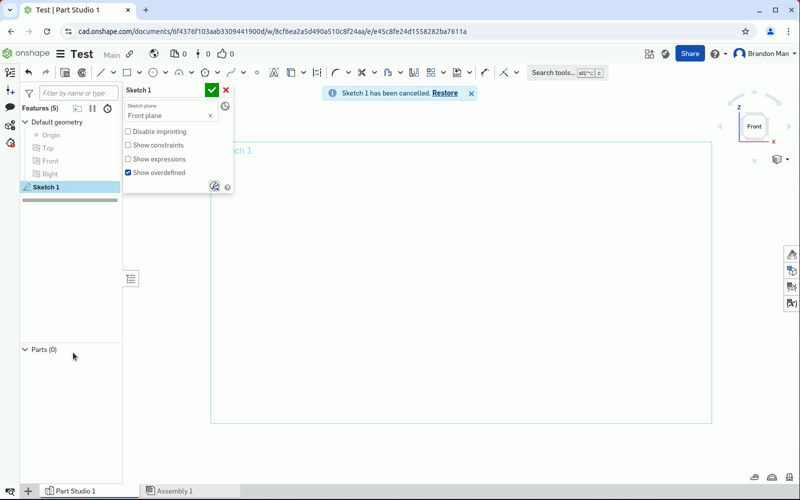
key(y)
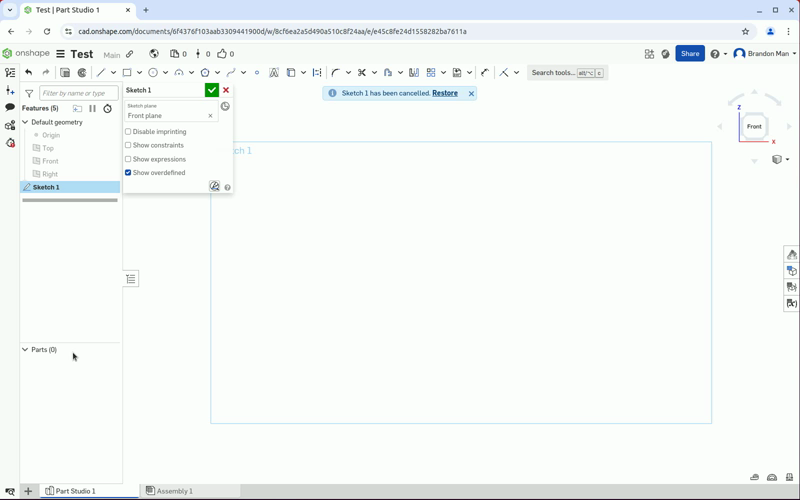
key(l)
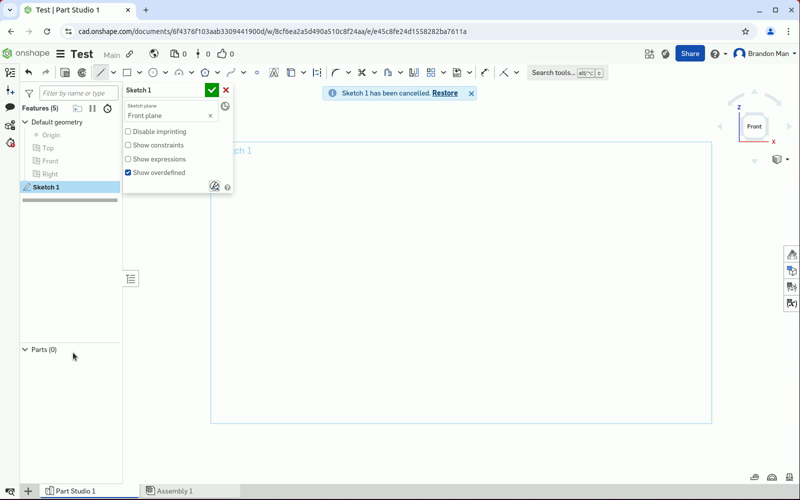
key_down(shift)
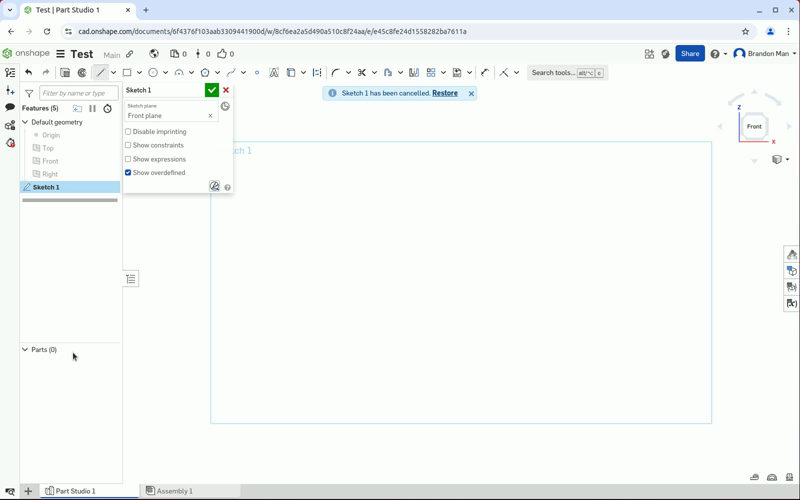
mouse_move(357, 207)
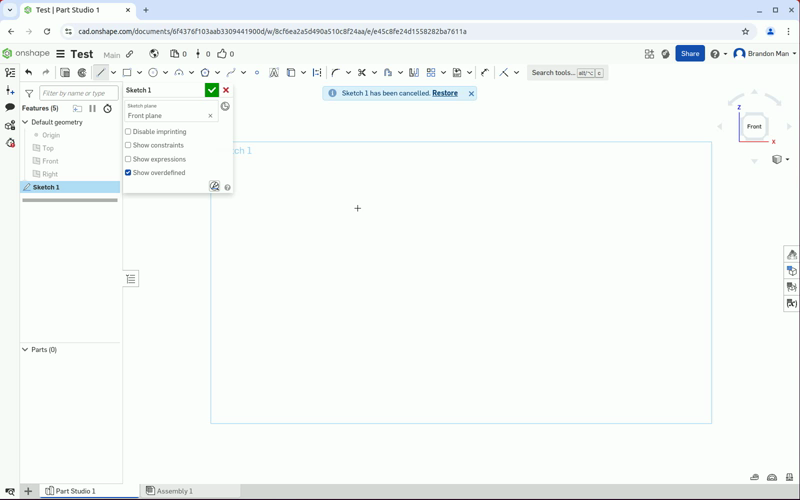
click(357, 207)
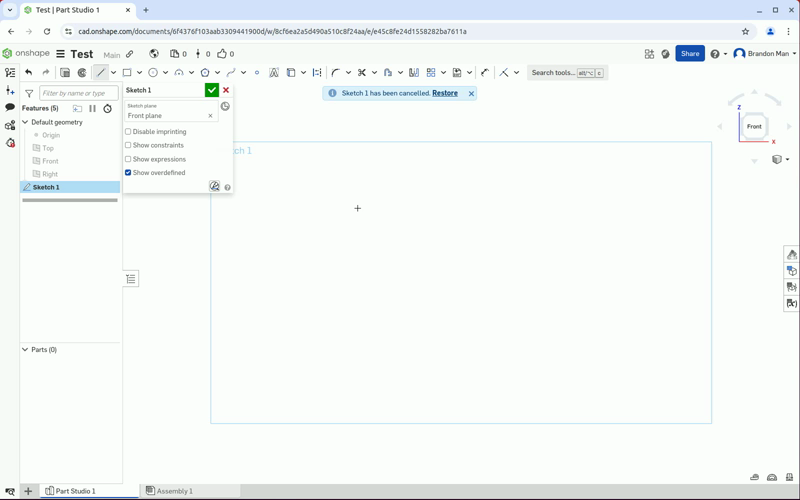
key_up(shift)
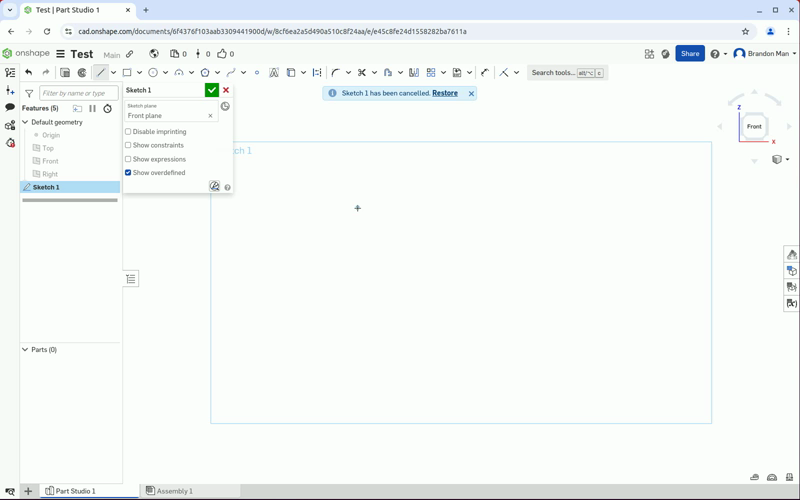
key_down(shift)
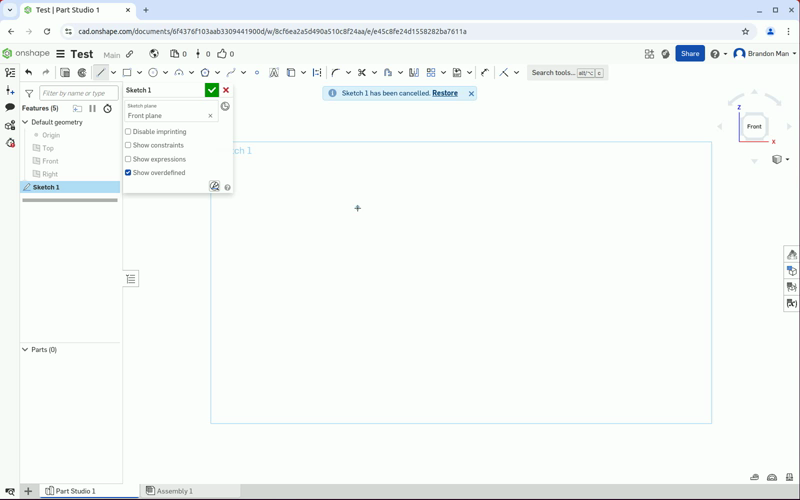
mouse_move(387, 207)
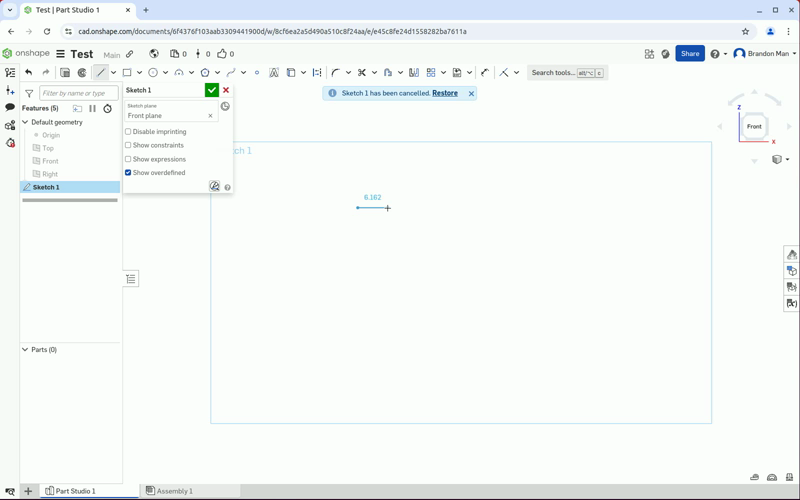
mouse_move(367, 207)
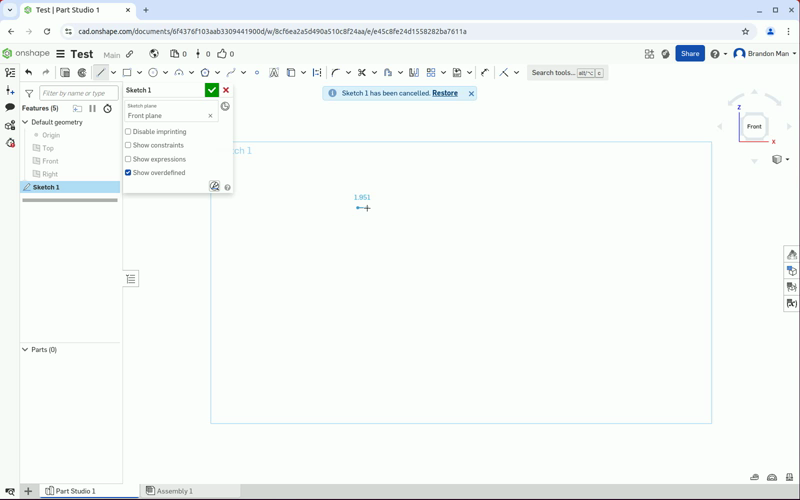
click(367, 207)
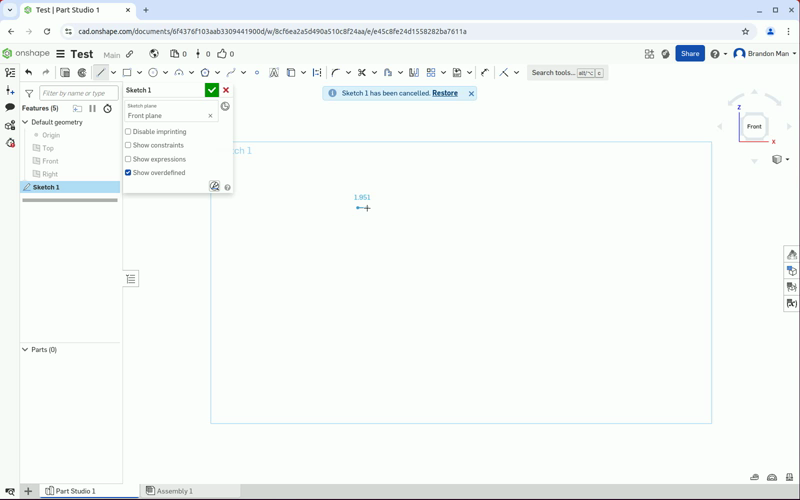
key_up(shift)
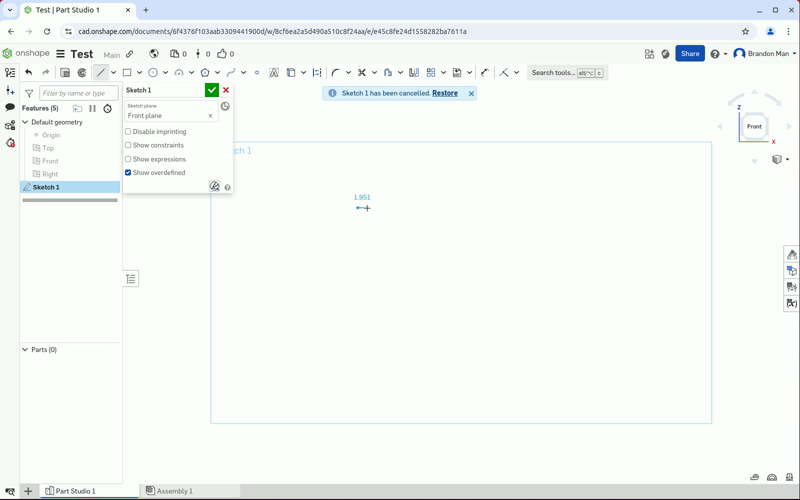
key_down(shift)
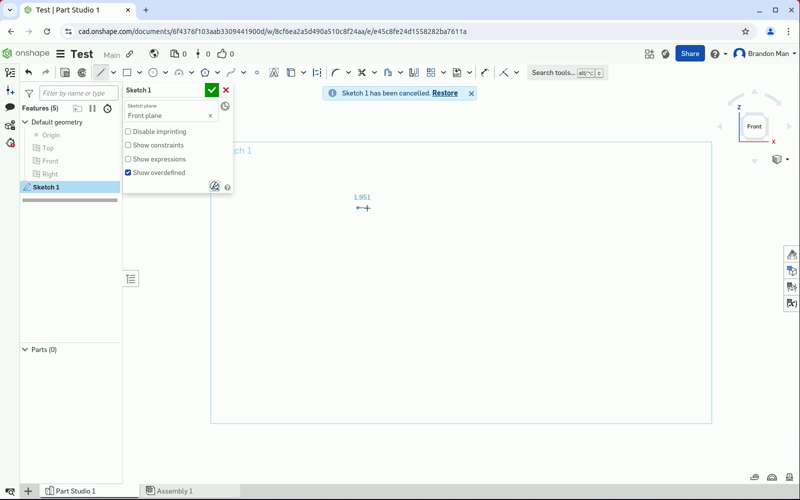
mouse_move(538, 207)
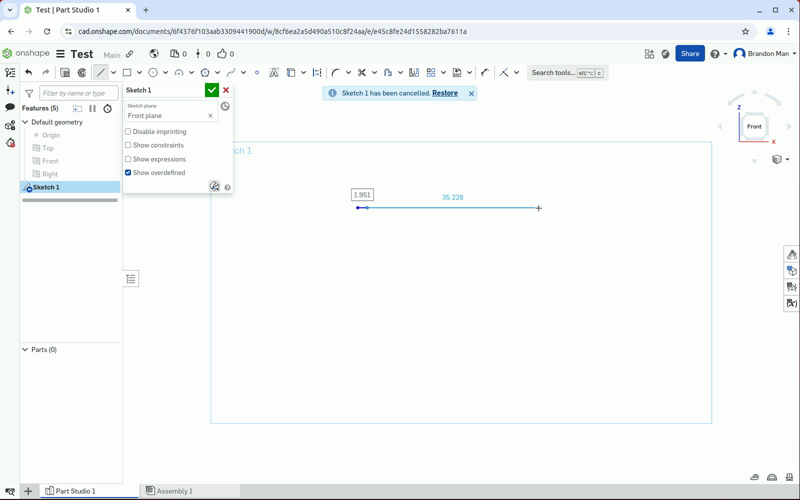
click(538, 207)
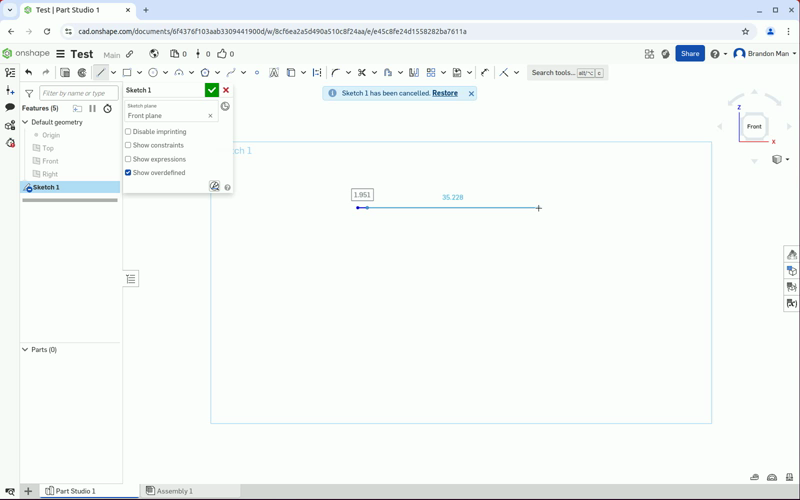
key_up(shift)
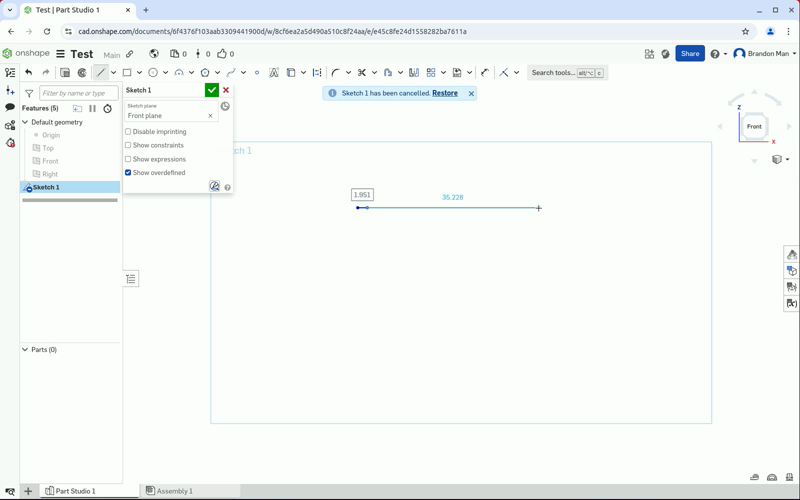
key_down(shift)
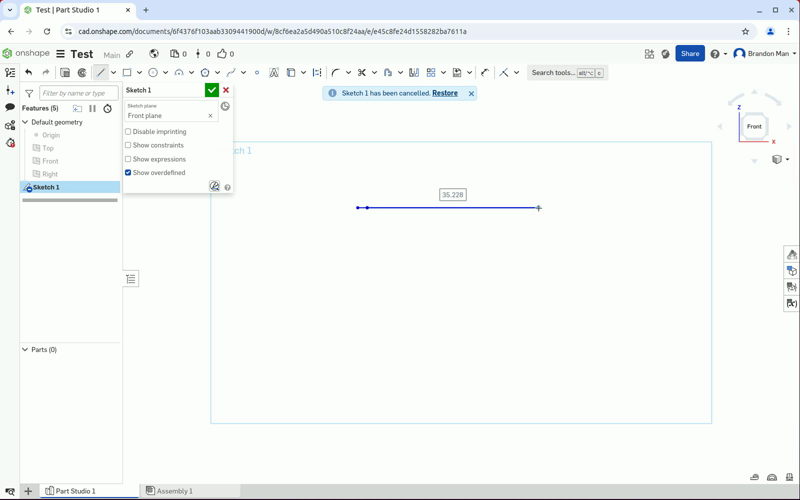
mouse_move(568, 207)
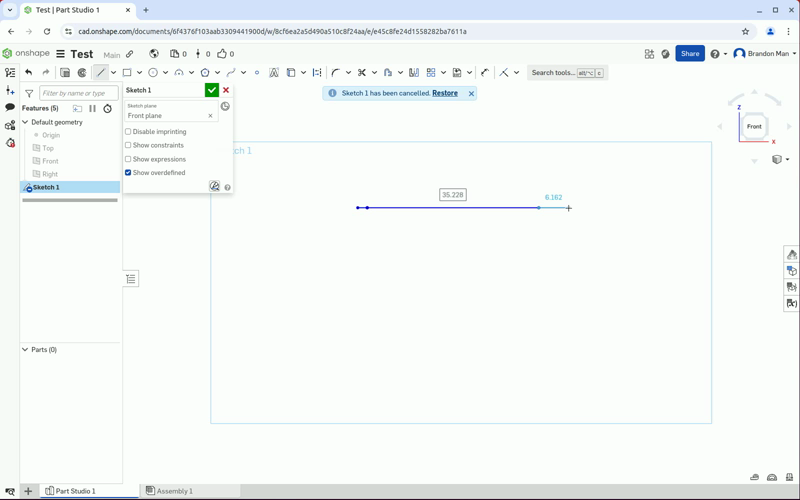
mouse_move(538, 189)
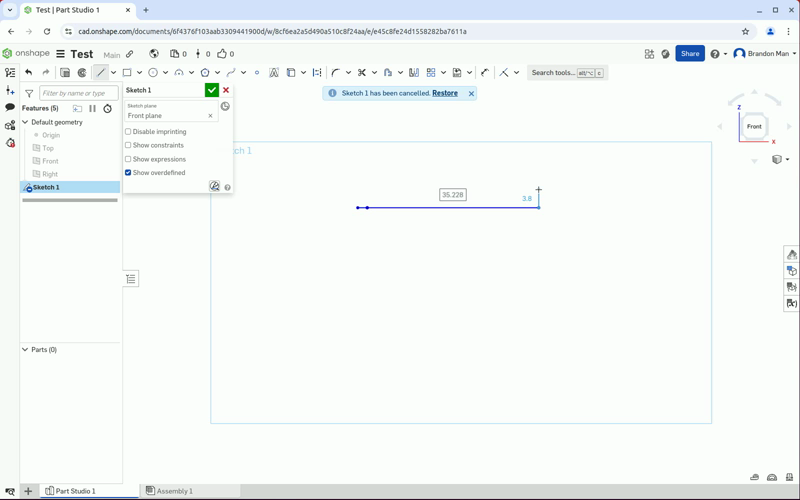
click(538, 189)
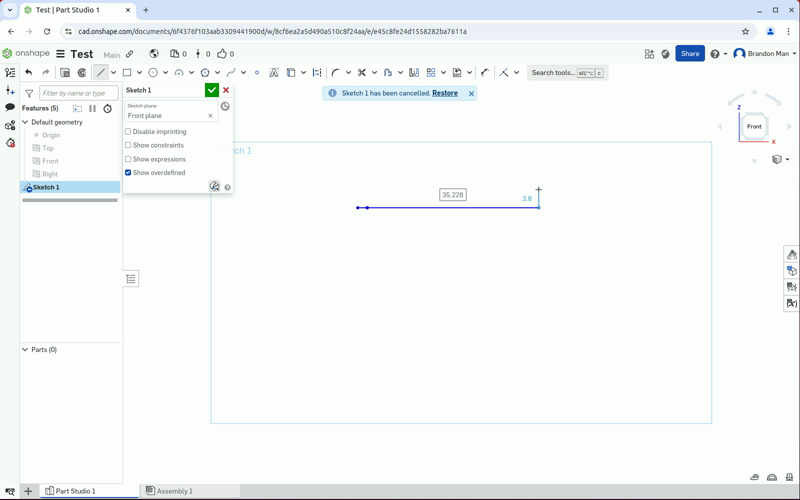
key_up(shift)
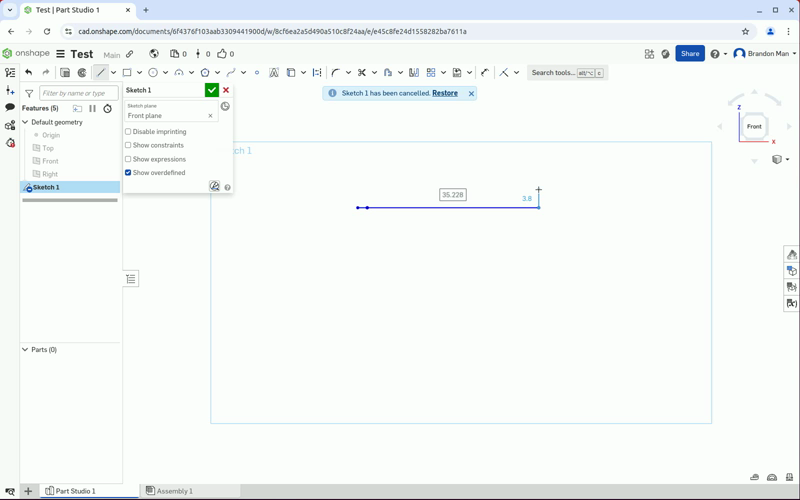
key_down(shift)
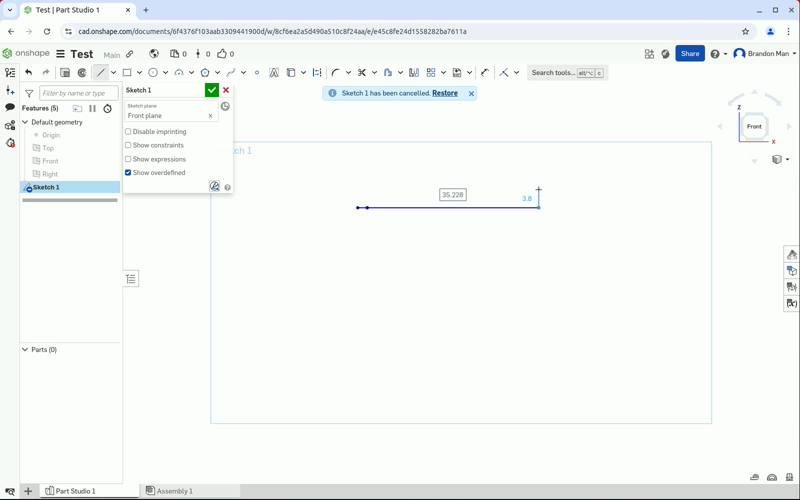
mouse_move(357, 189)
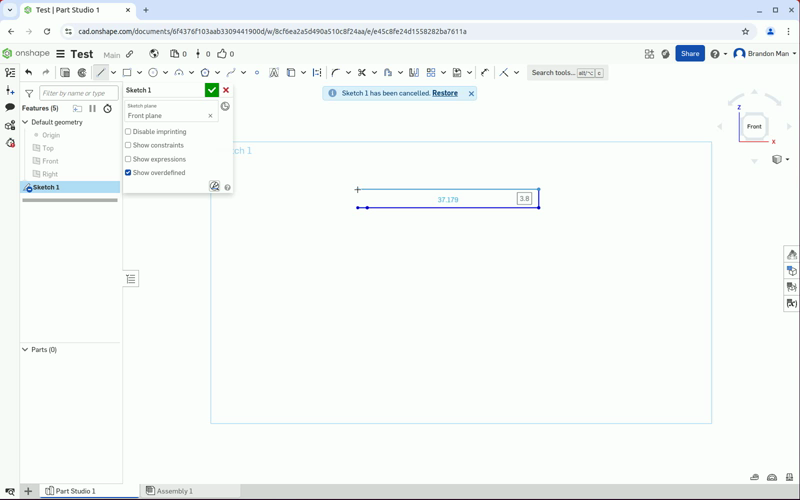
click(357, 189)
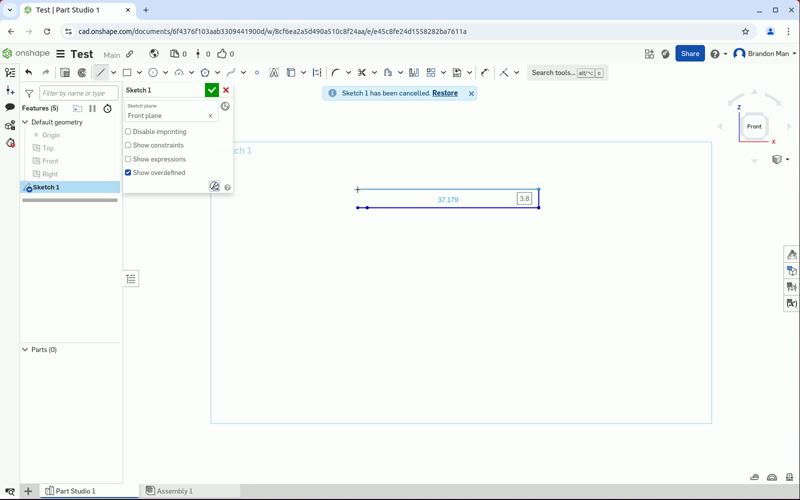
key_up(shift)
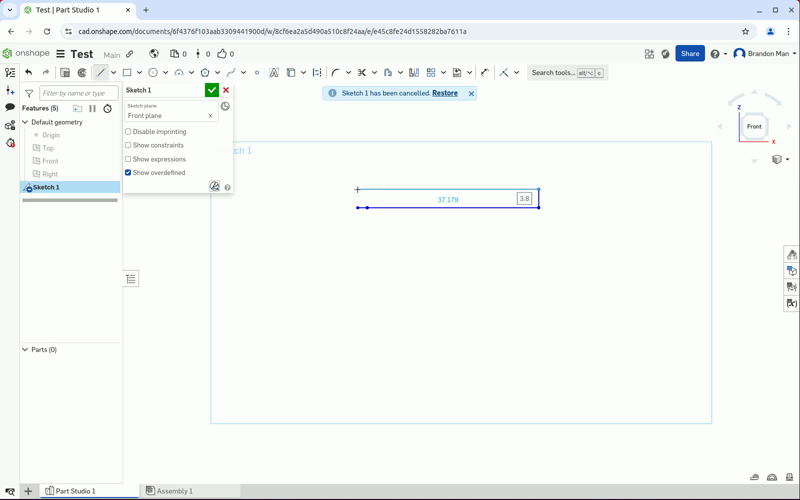
key(esc)
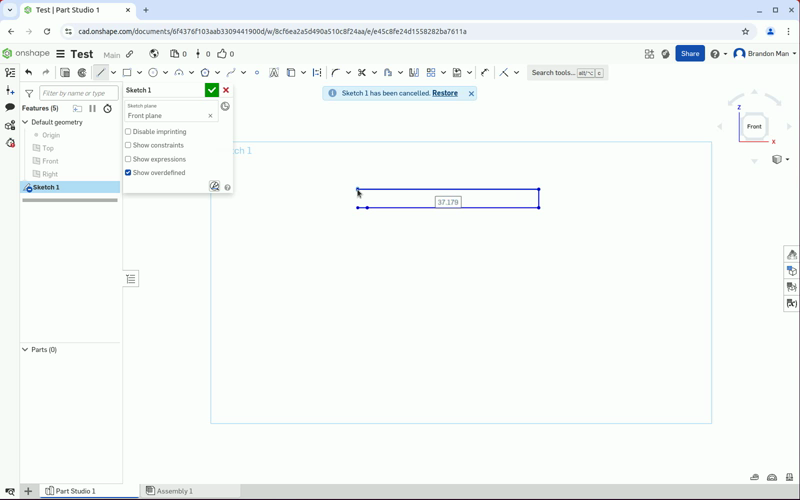
key(a)
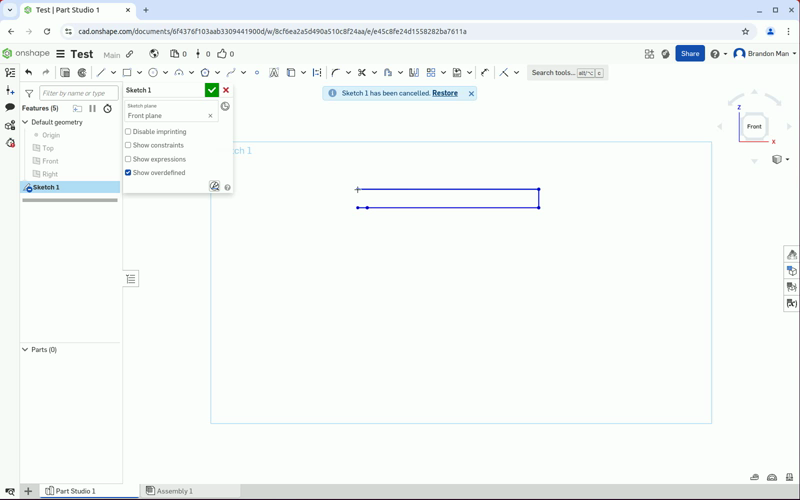
mouse_move(357, 189)
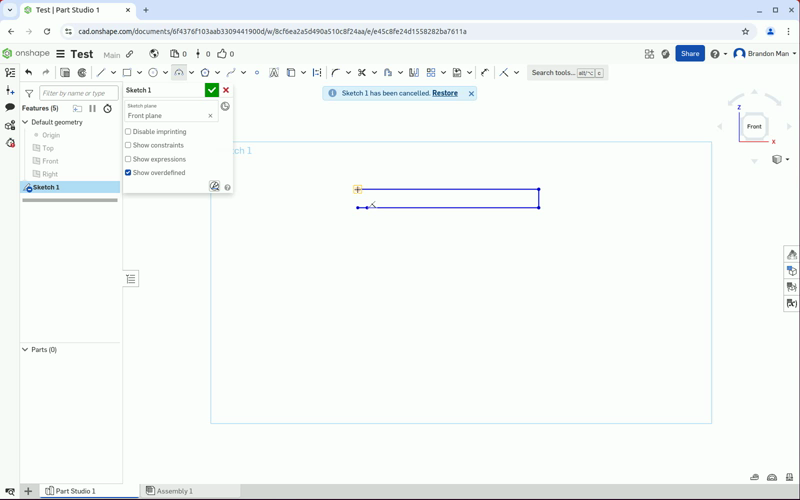
click(357, 189)
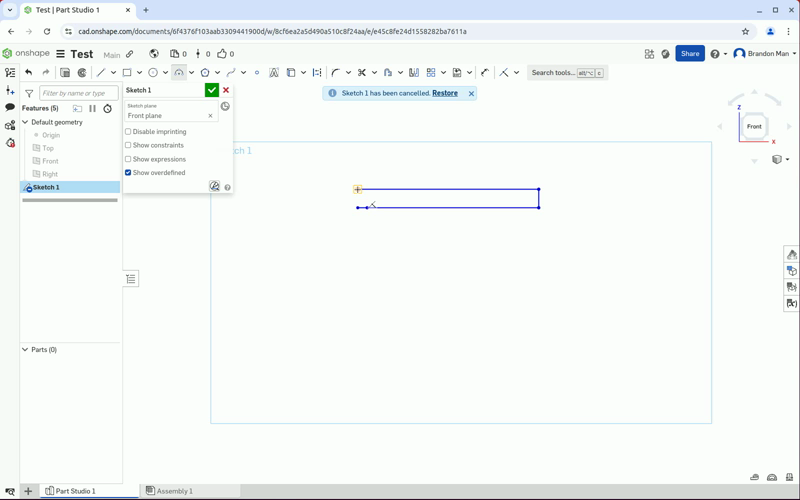
mouse_move(357, 207)
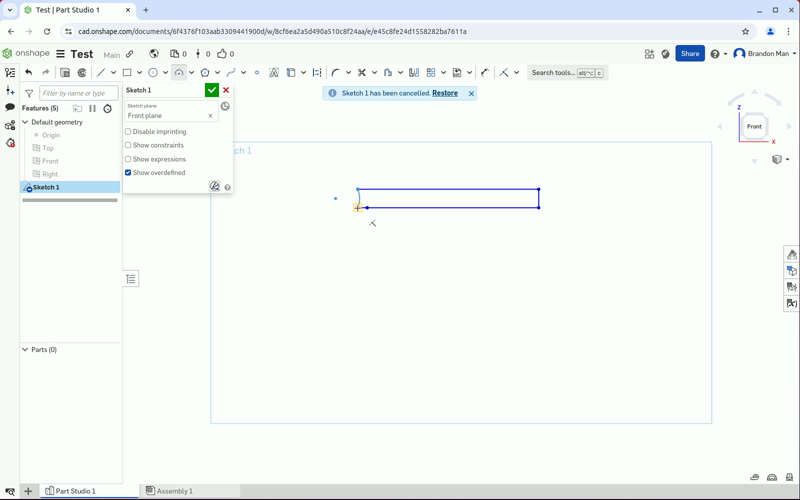
click(357, 207)
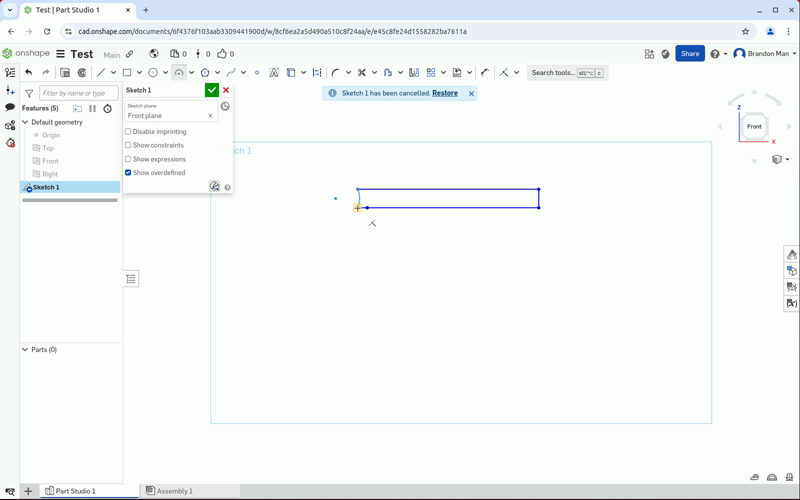
key_down(shift)
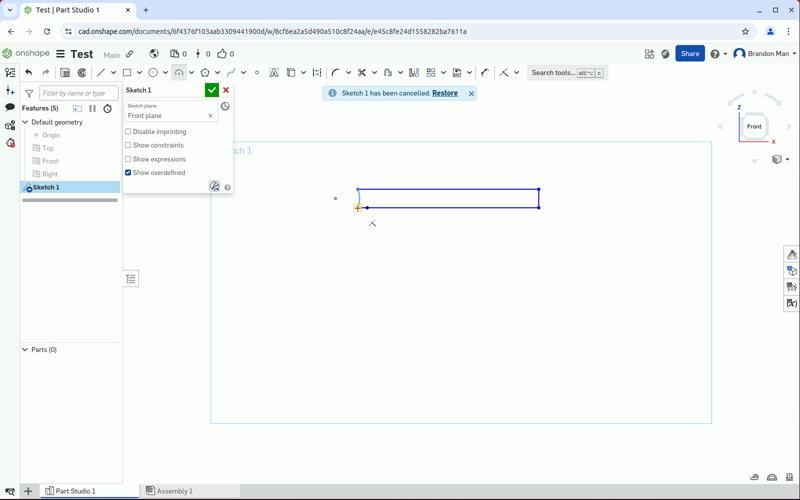
mouse_move(367, 198)
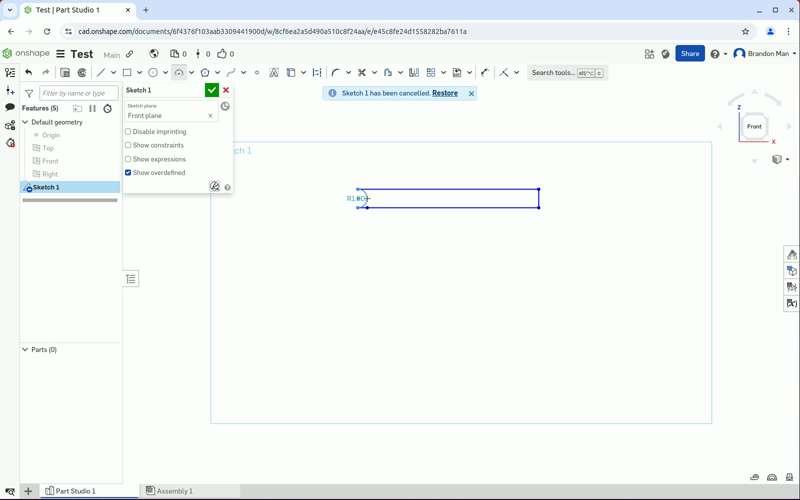
click(367, 198)
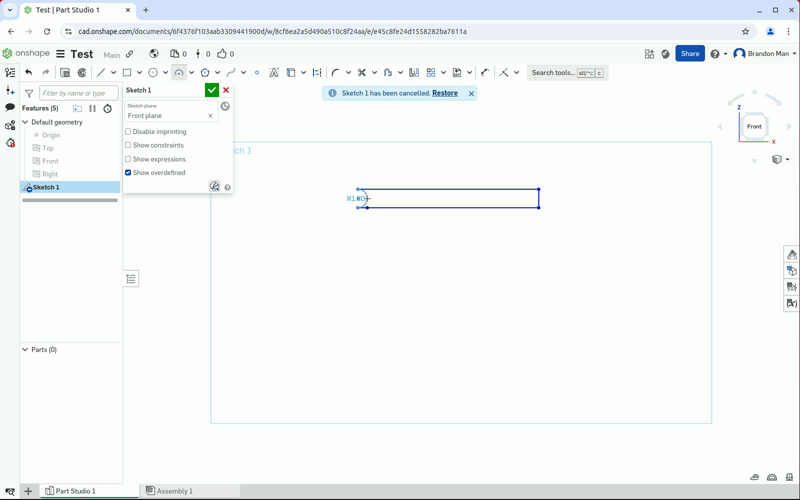
key_up(shift)
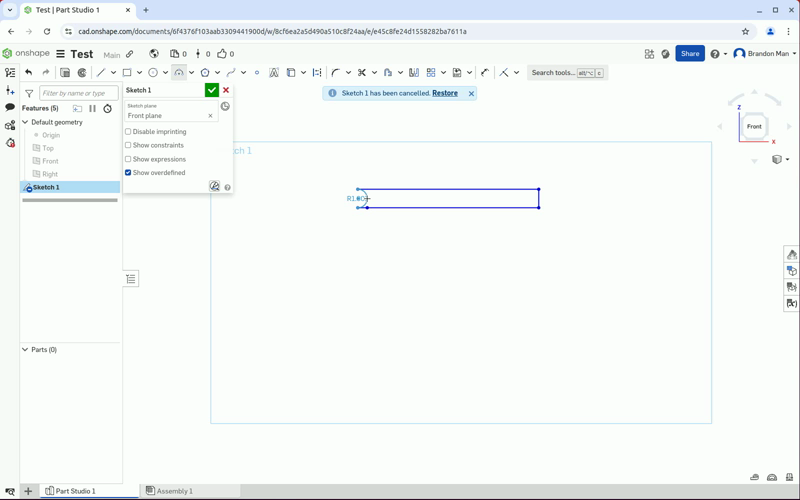
key(esc)
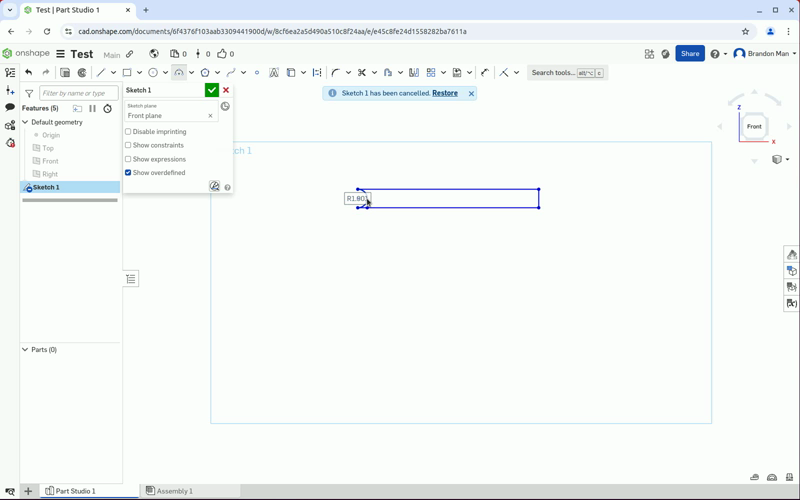
mouse_move(460, 192)
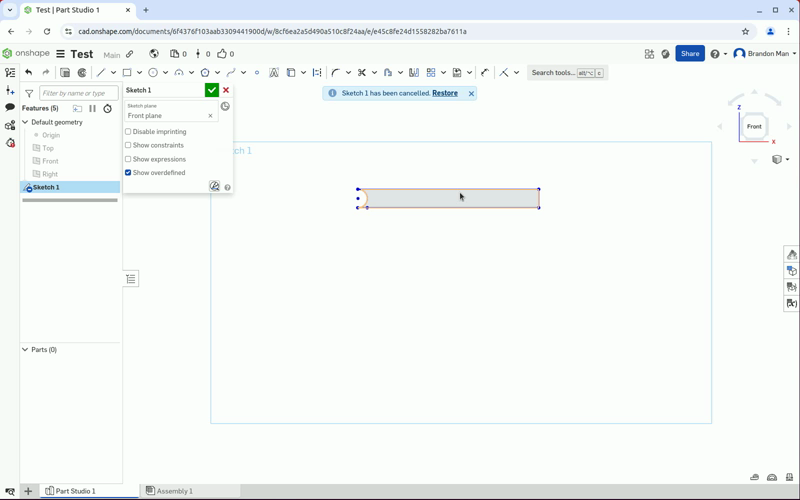
scroll(6)
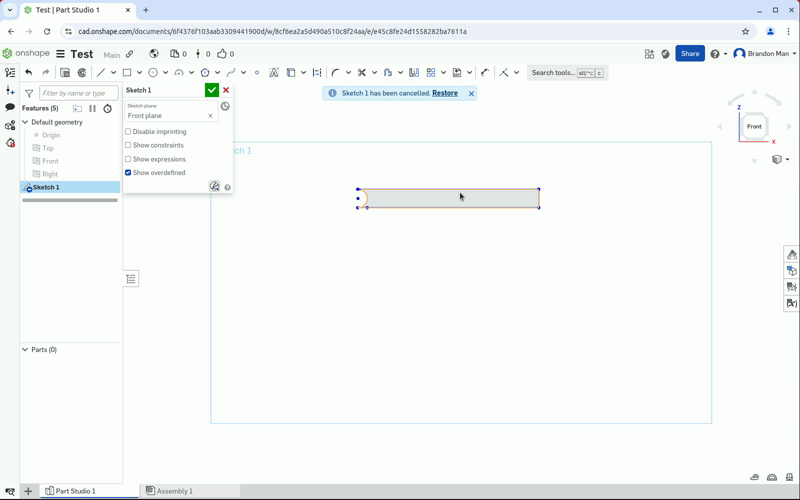
scroll(6)
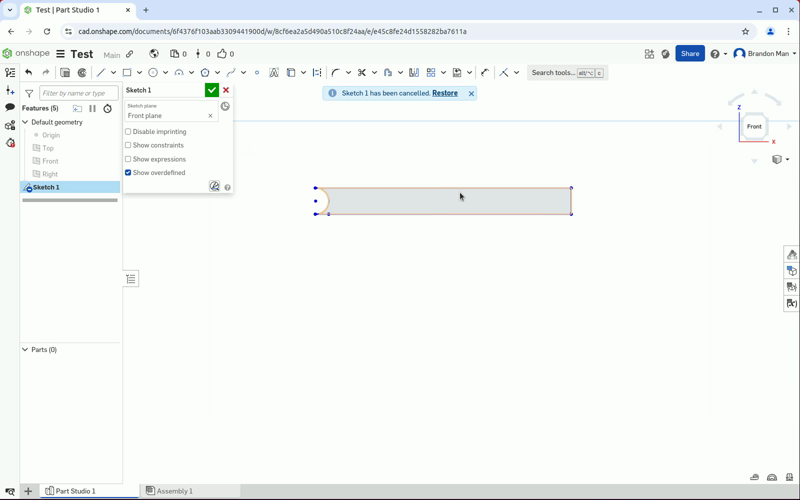
scroll(6)
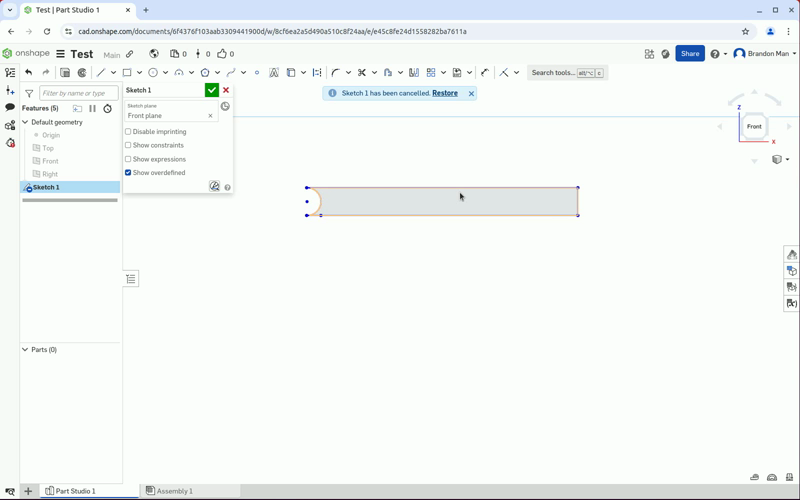
scroll(6)
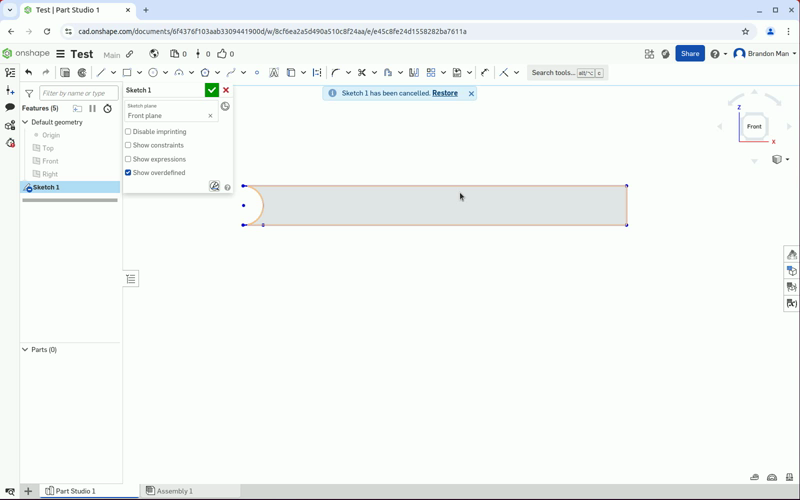
scroll(6)
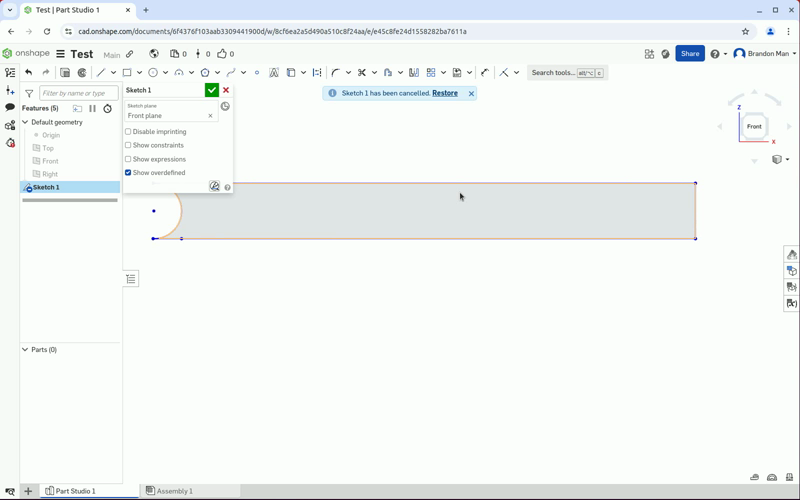
scroll(6)
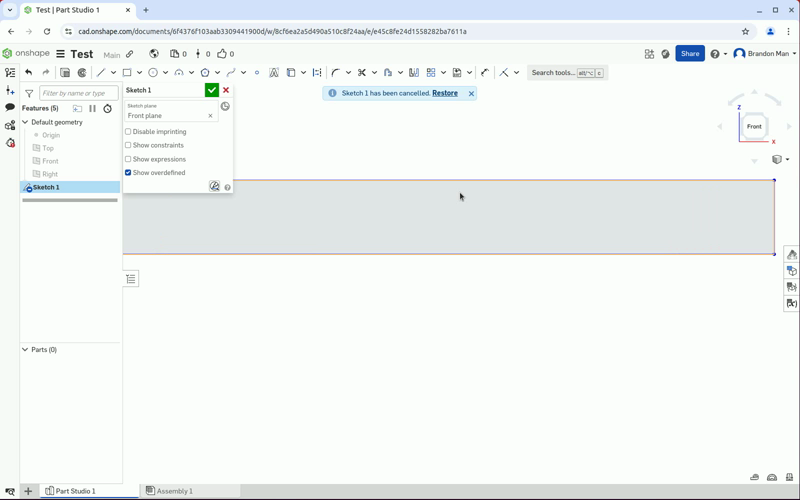
scroll(6)
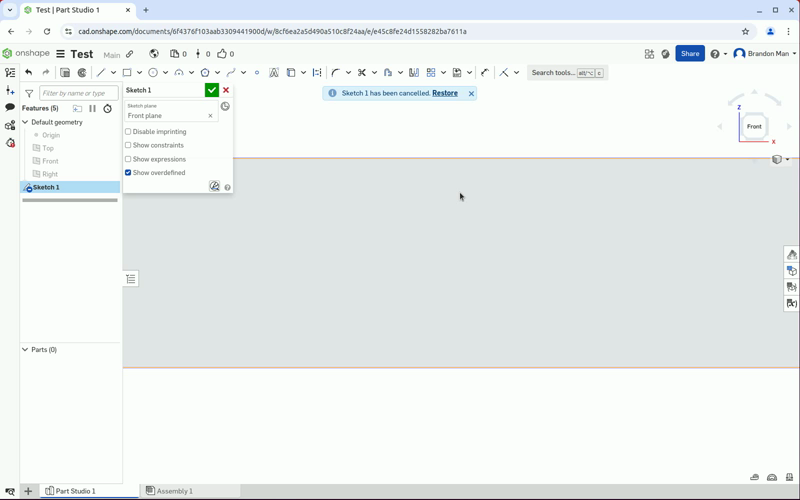
click(460, 192)
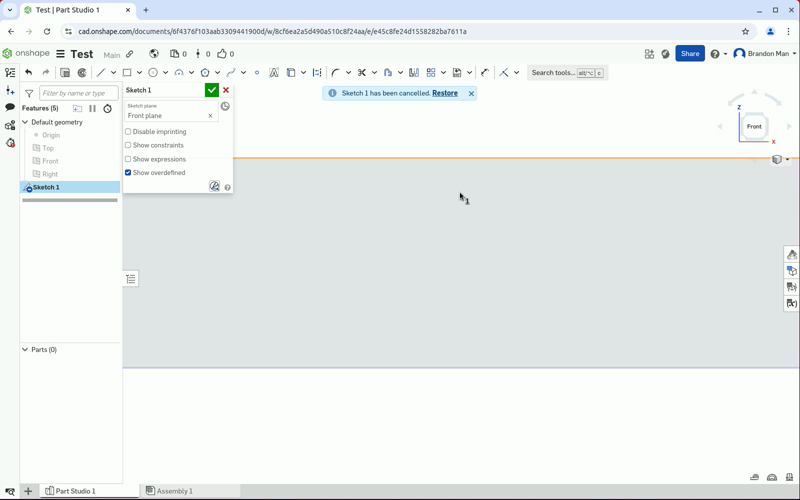
scroll(-6)
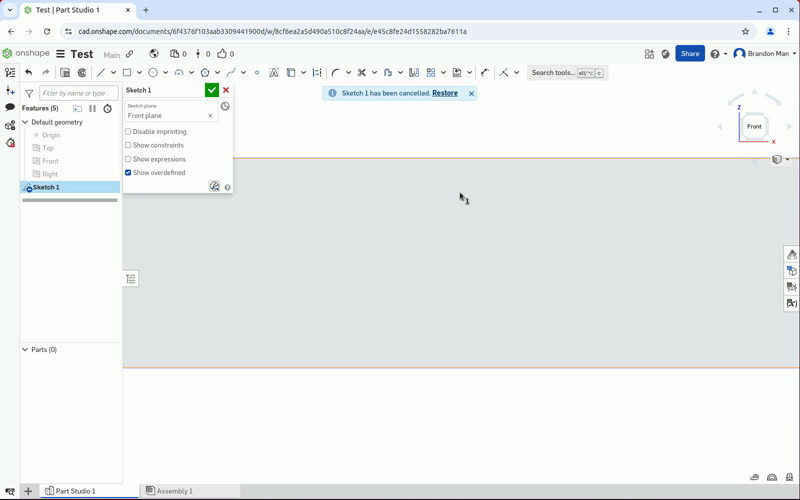
scroll(-6)
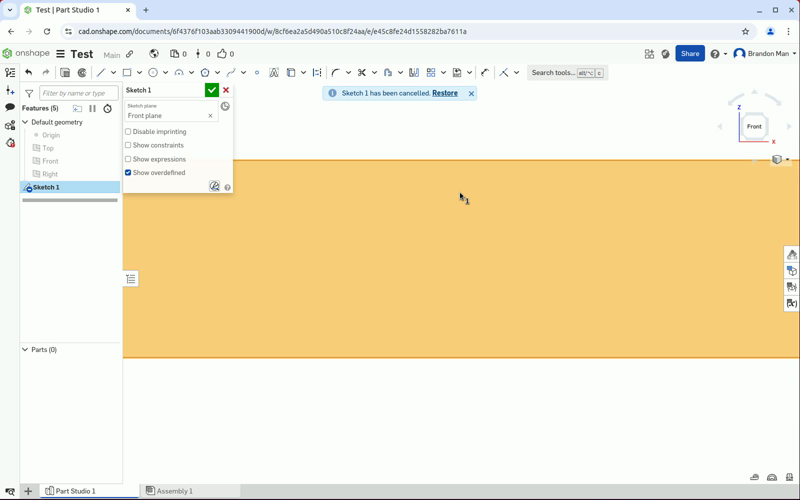
scroll(-6)
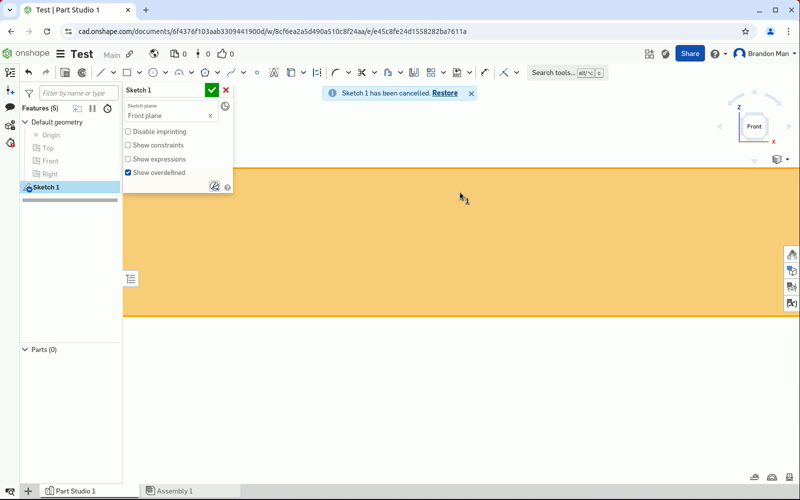
scroll(-6)
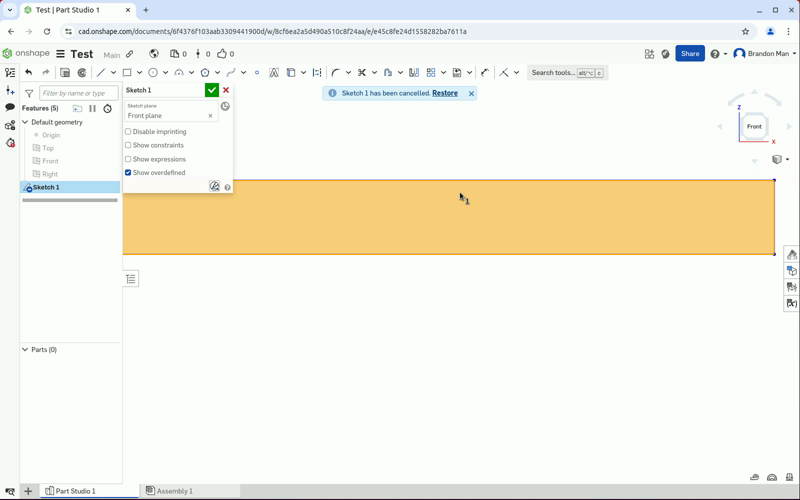
scroll(-6)
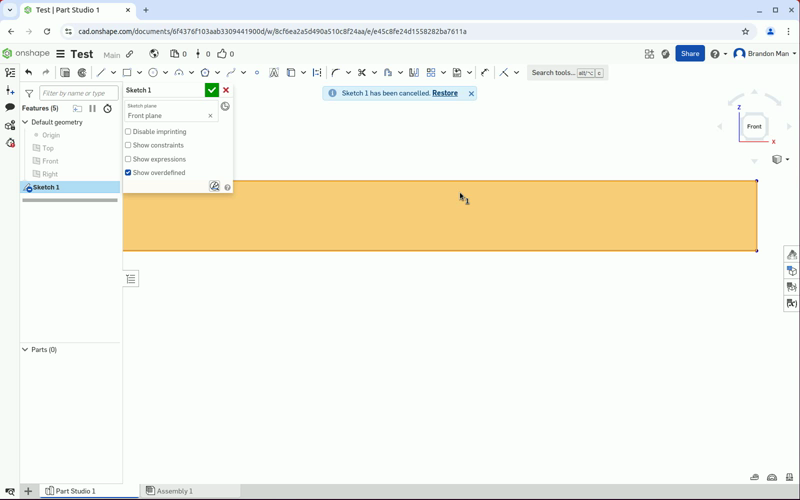
scroll(-6)
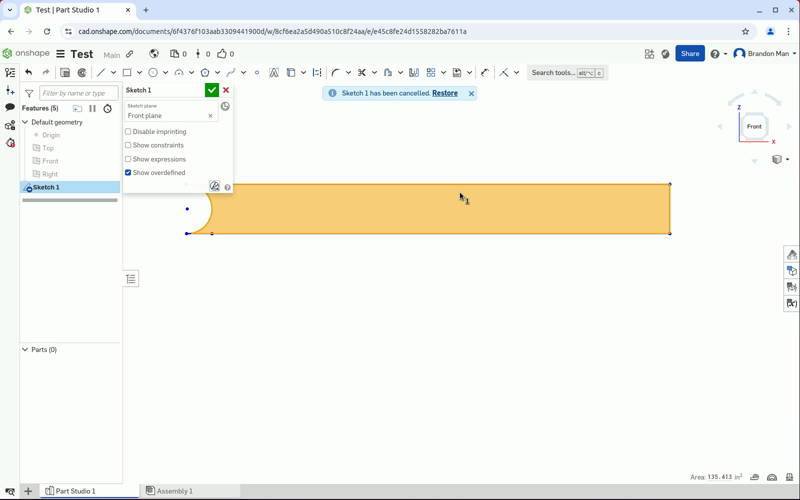
scroll(-6)
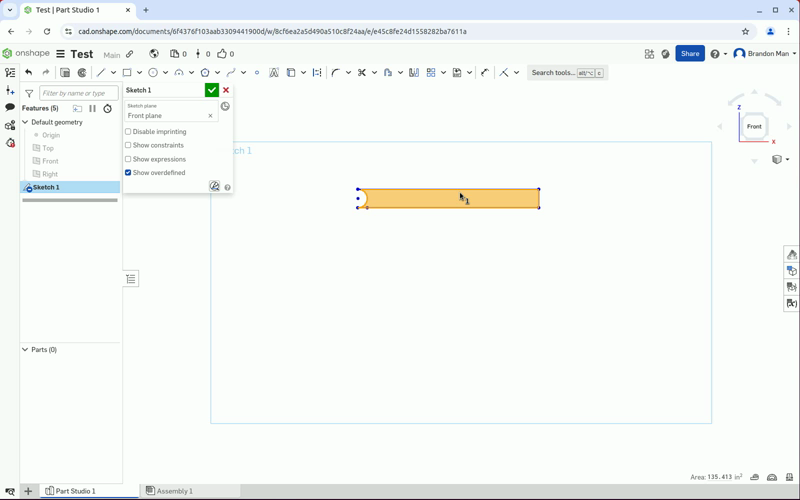
mouse_move(73, 352)
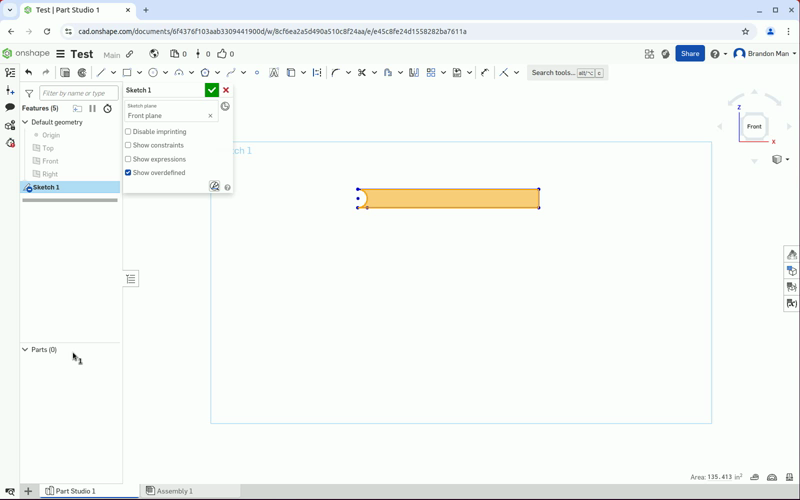
key(shift+y)
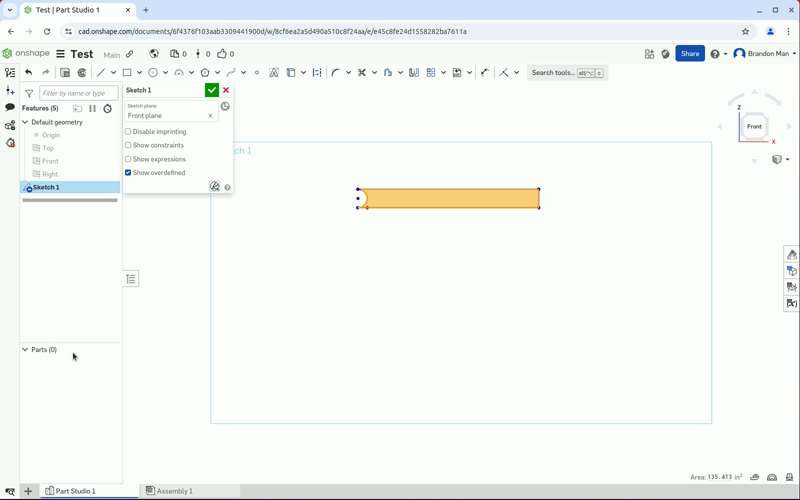
key(shift+e)
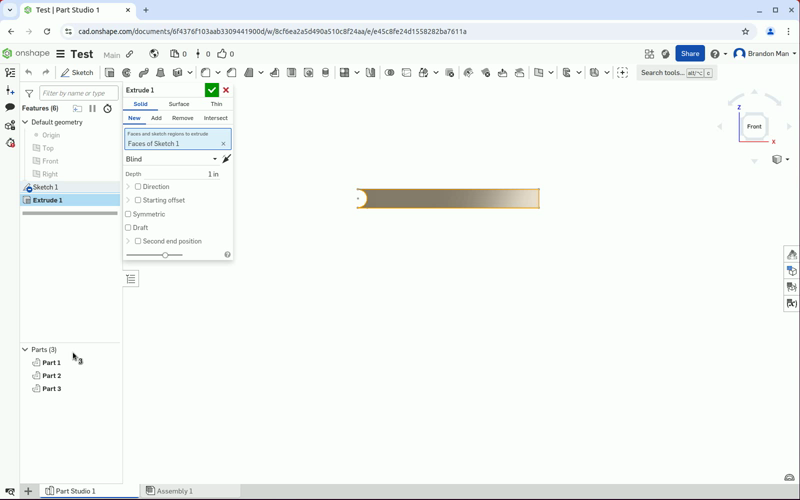
mouse_move(143, 106)
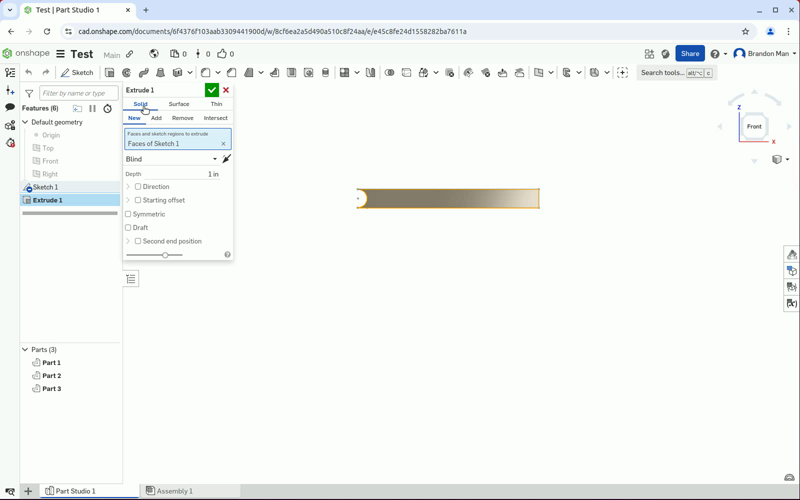
click(143, 106)
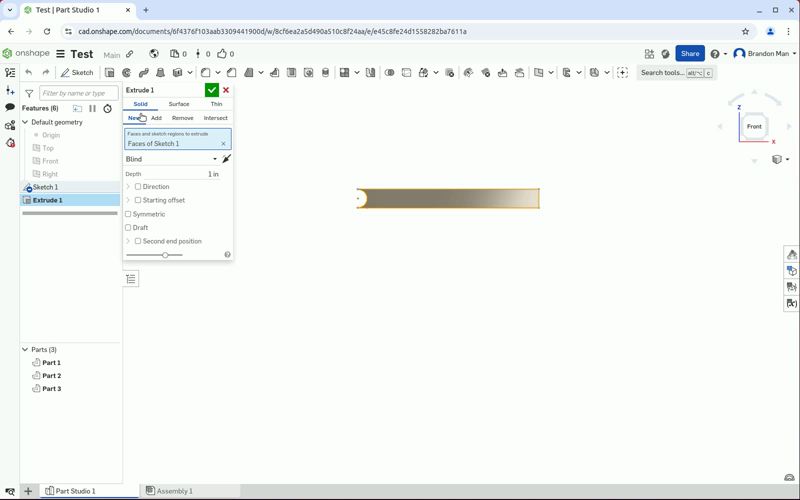
mouse_move(137, 120)
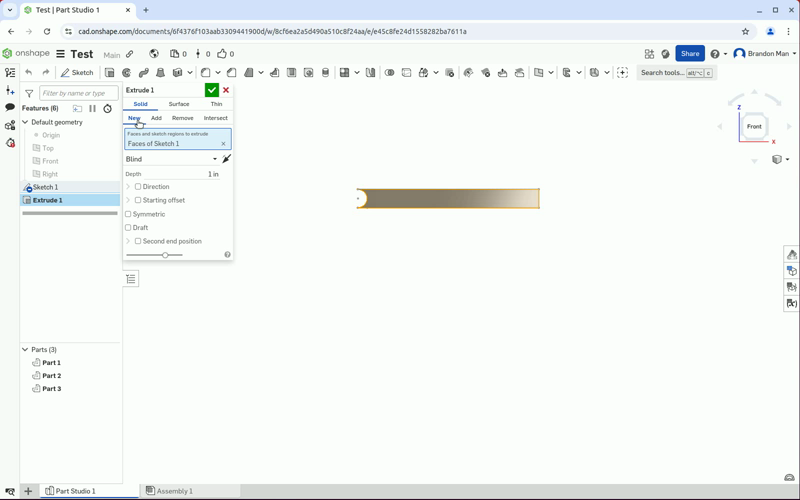
click(137, 120)
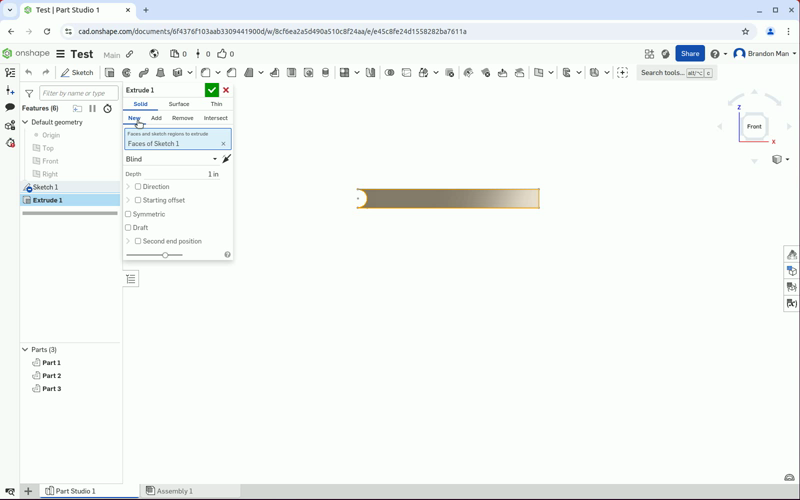
key(tab, 4)
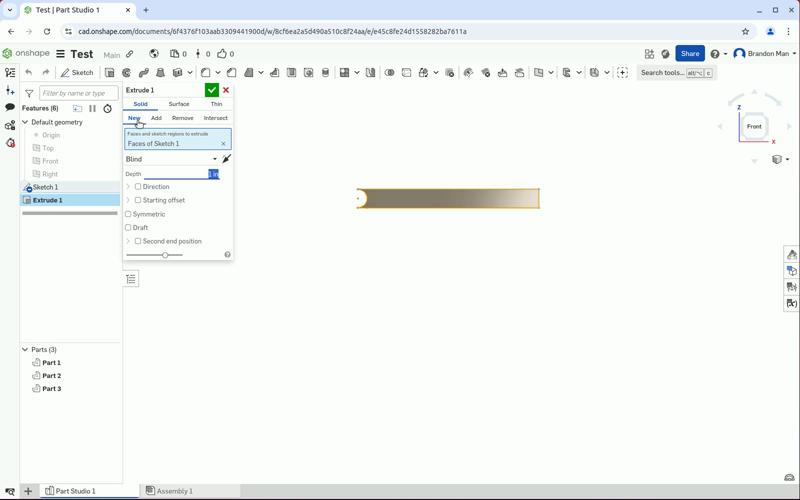
text(3.851)
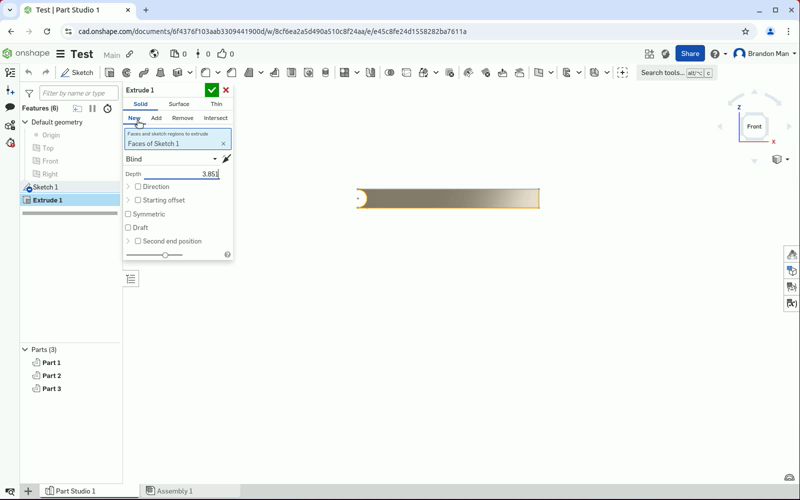
key(enter)
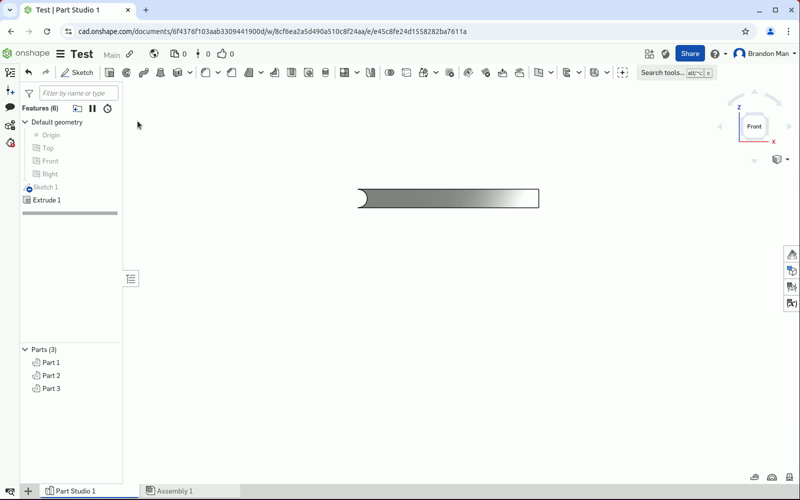
key(shift+h)
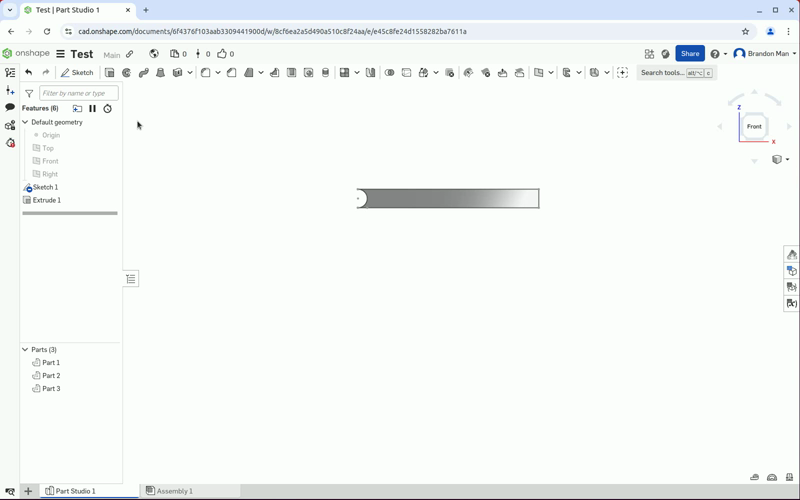
key(shift+h)
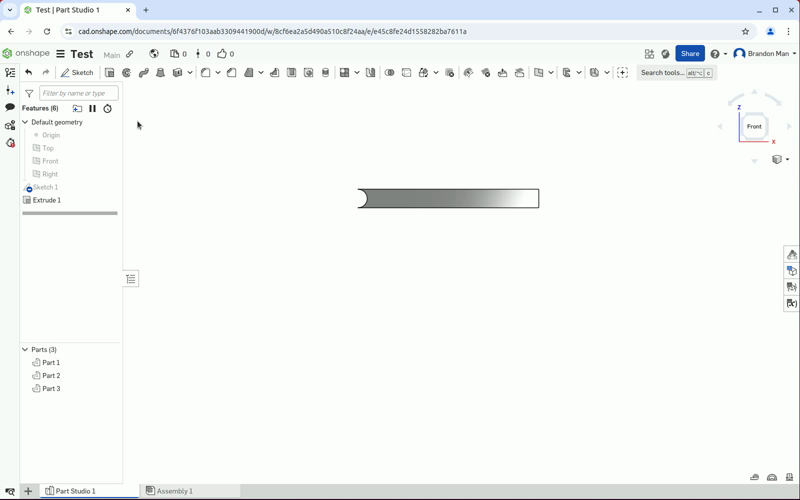
mouse_move(73, 189)
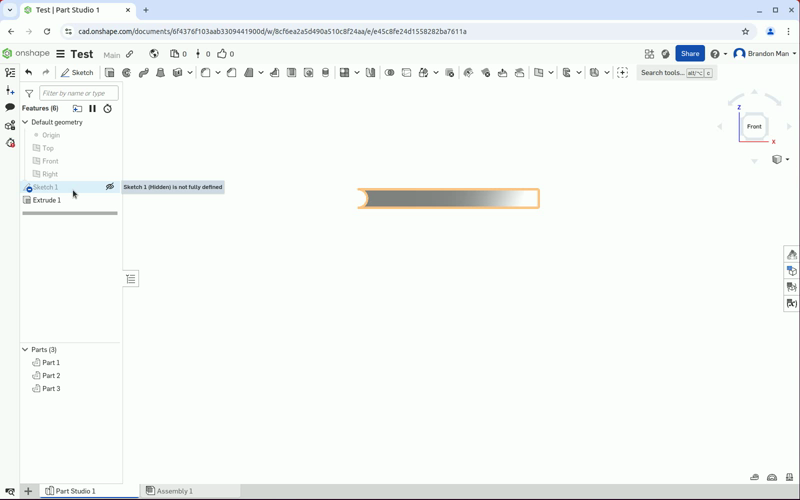
click(73, 189)
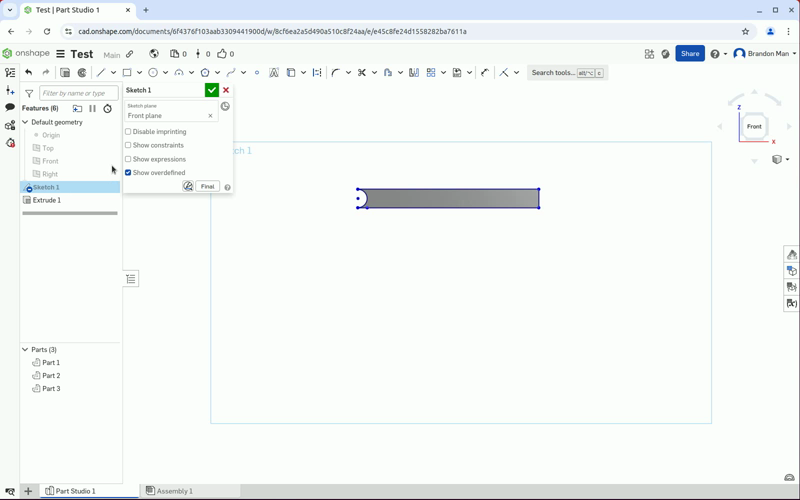
mouse_move(229, 92)
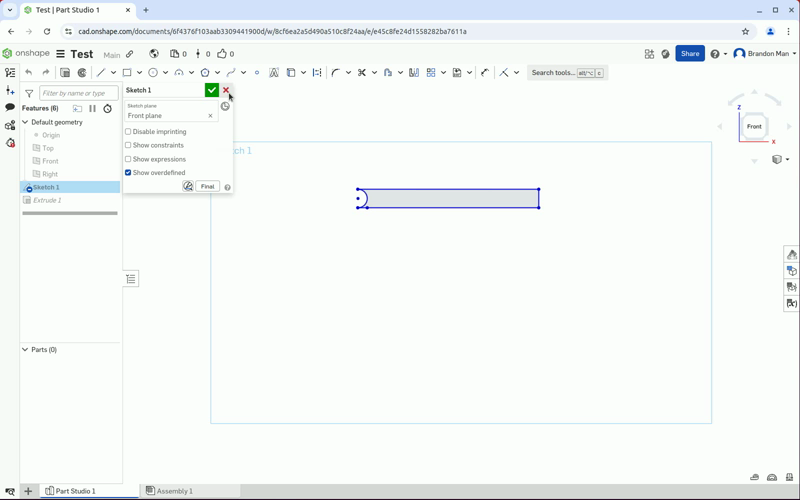
click(229, 92)
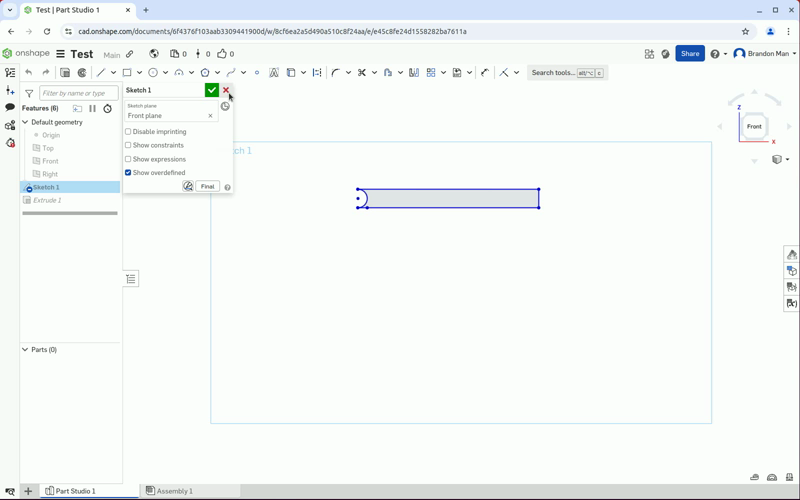
key(shift+s)
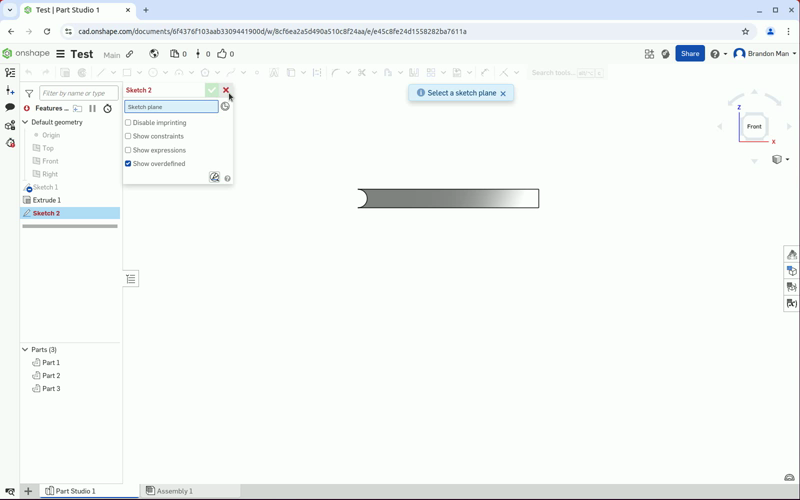
mouse_move(73, 163)
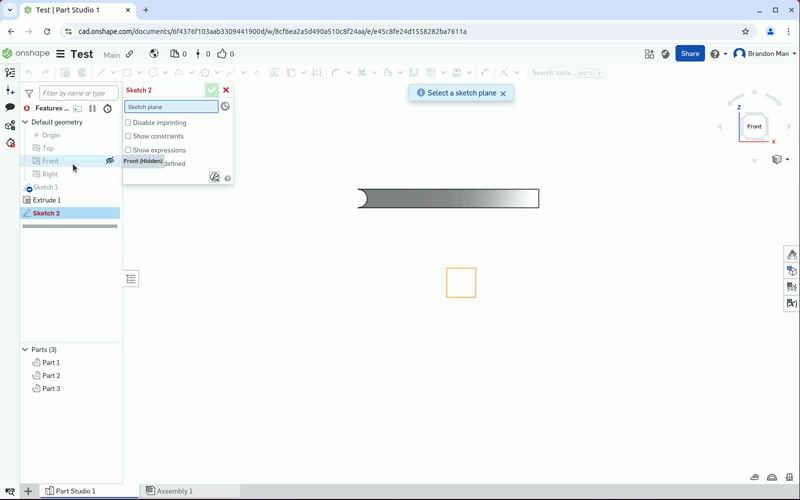
click(73, 163)
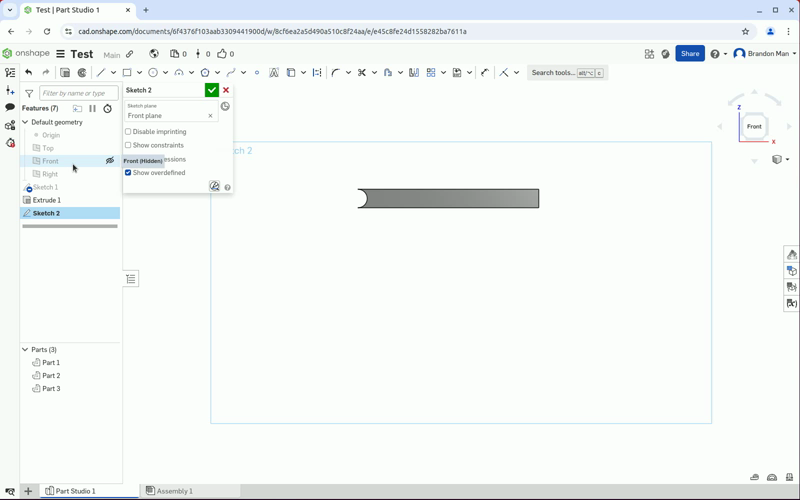
mouse_move(73, 352)
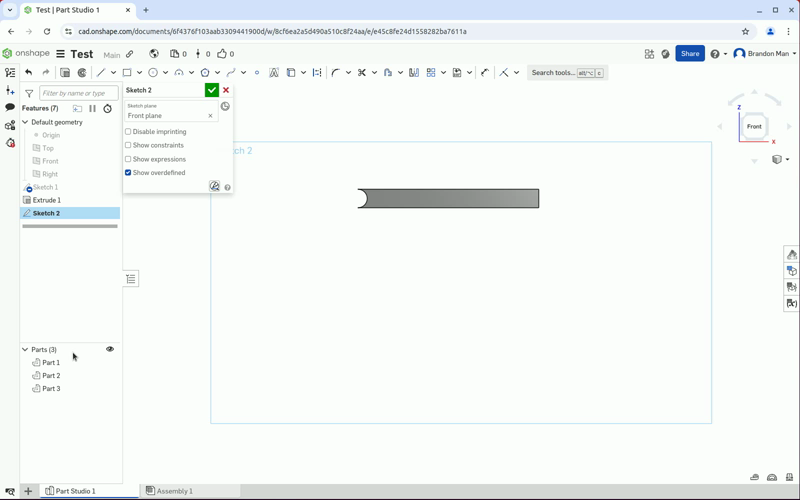
key(y)
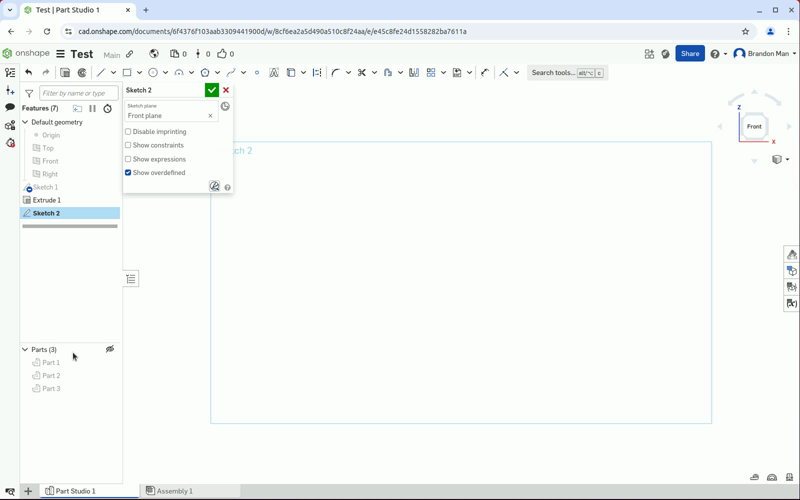
key(a)
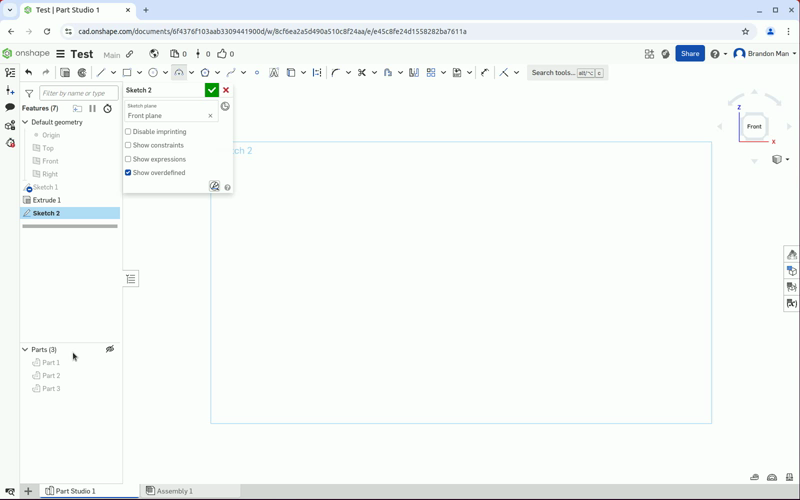
key_down(shift)
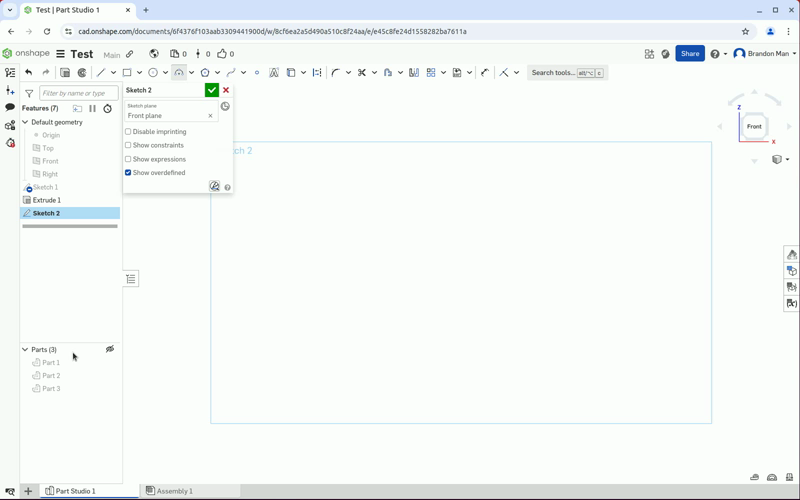
mouse_move(348, 198)
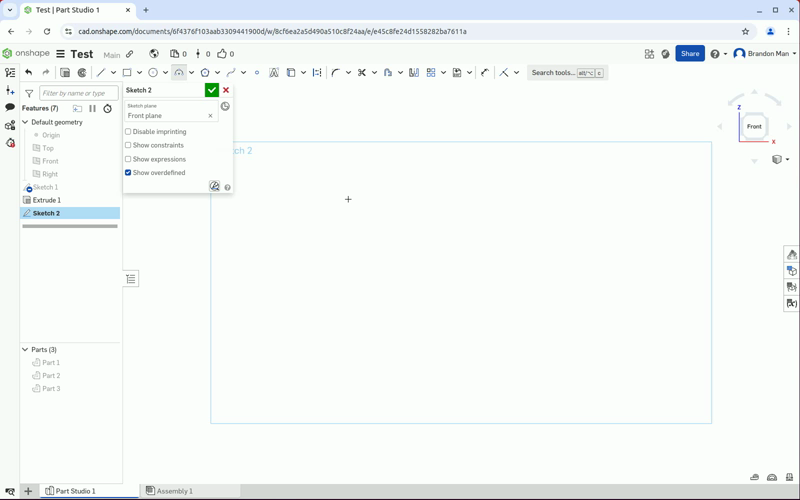
click(348, 198)
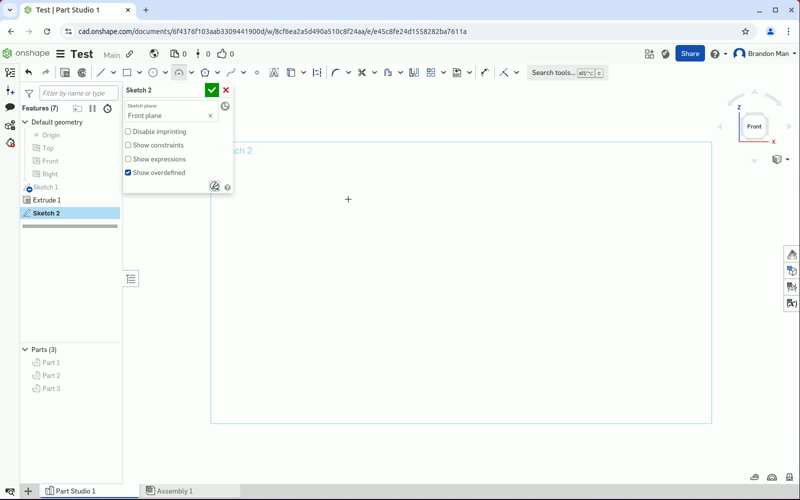
key_up(shift)
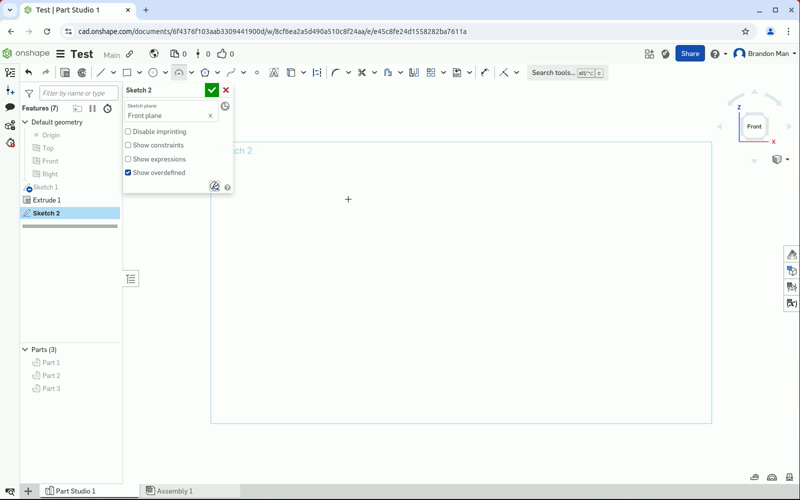
key_down(shift)
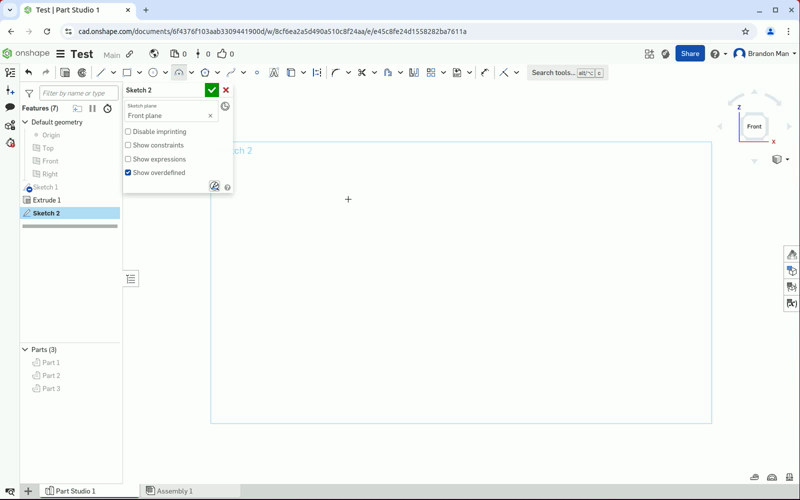
mouse_move(358, 188)
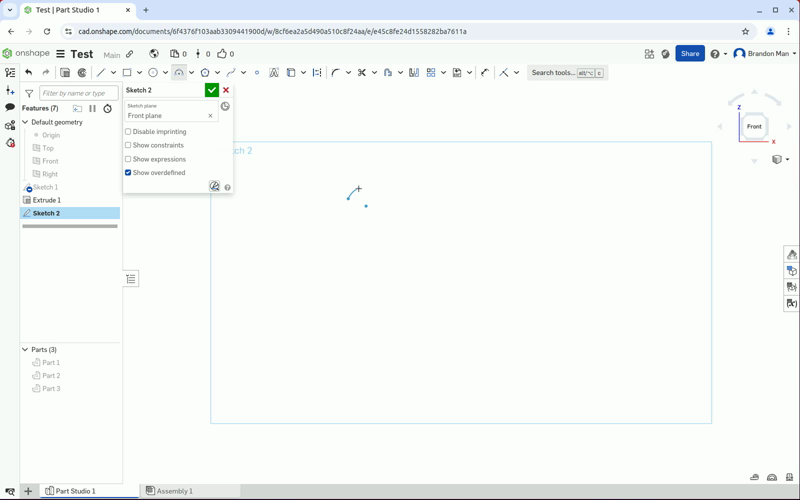
click(358, 188)
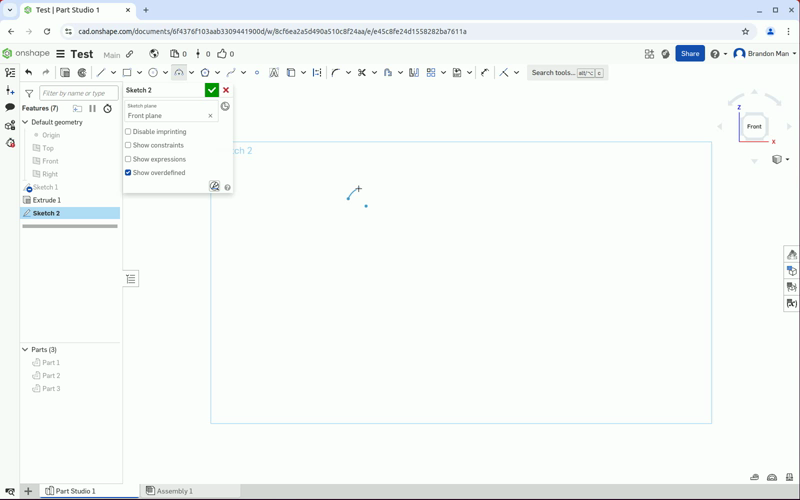
mouse_move(351, 191)
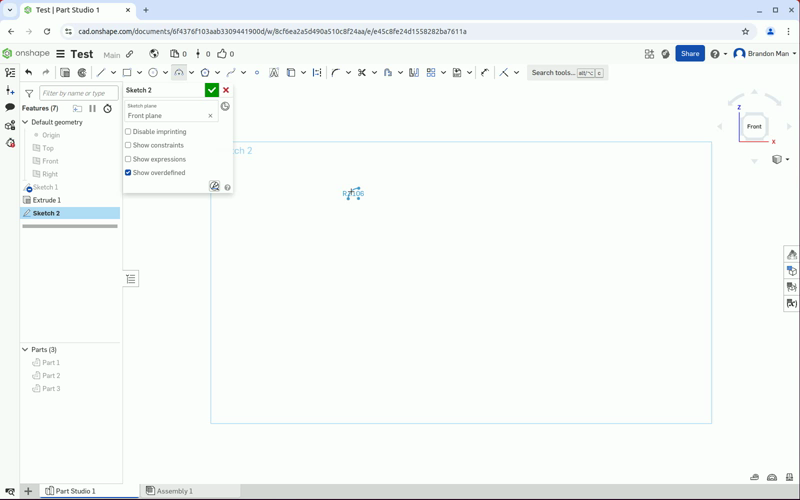
click(351, 191)
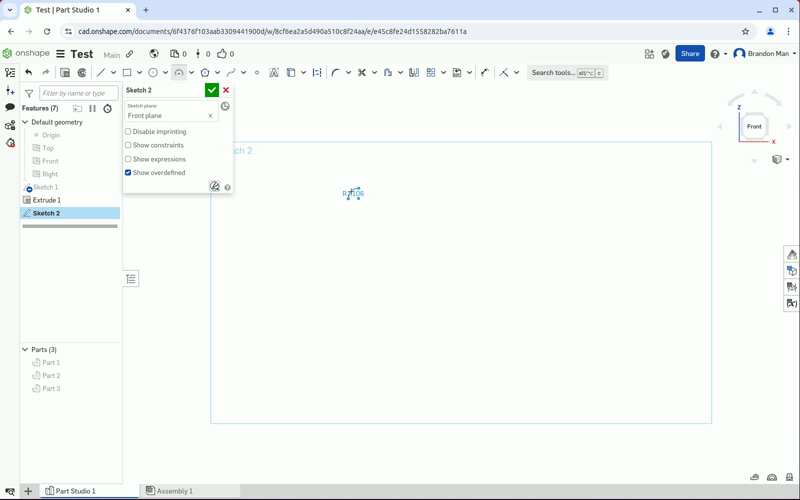
key_up(shift)
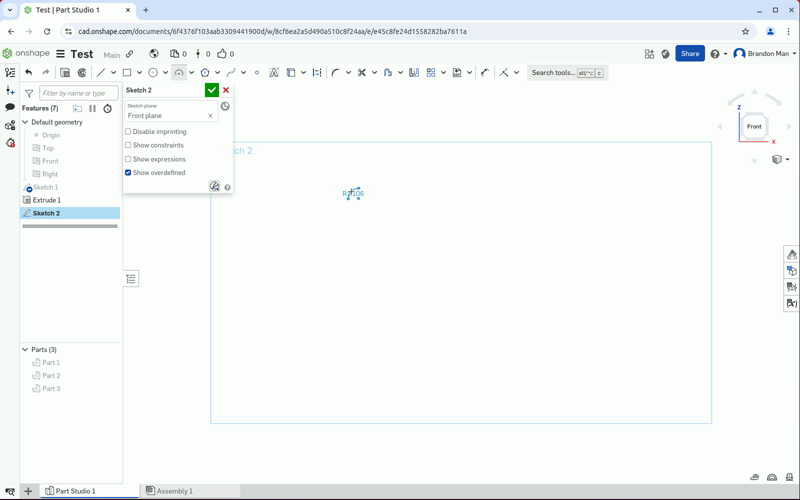
key(esc)
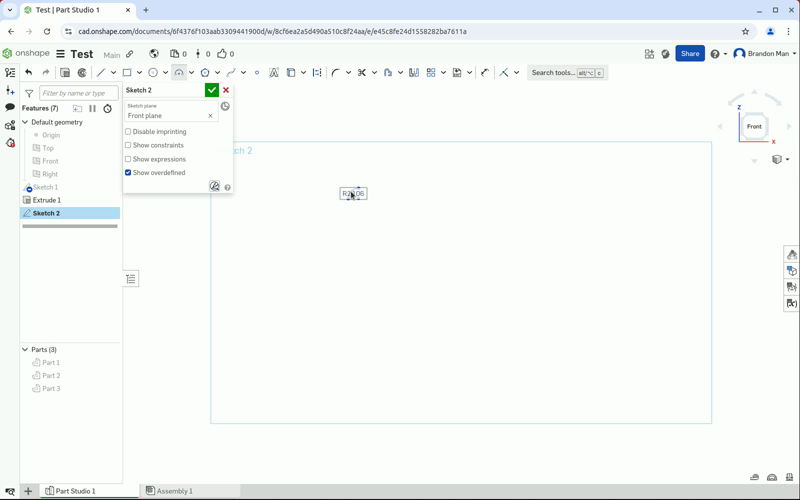
key(l)
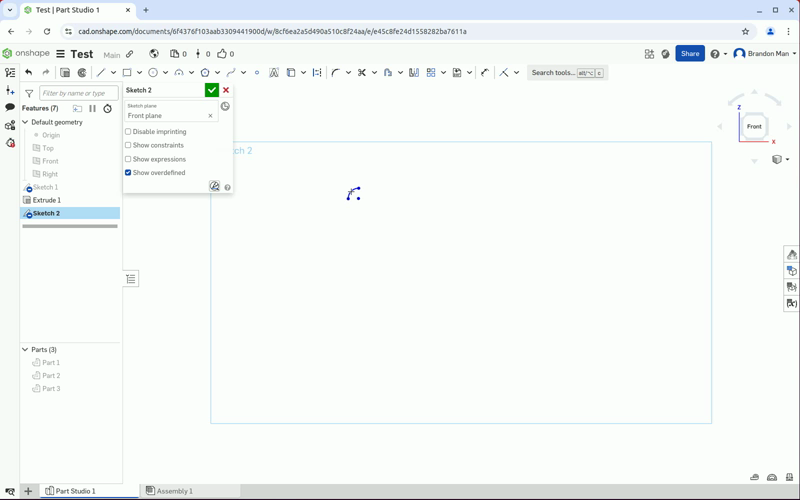
mouse_move(358, 188)
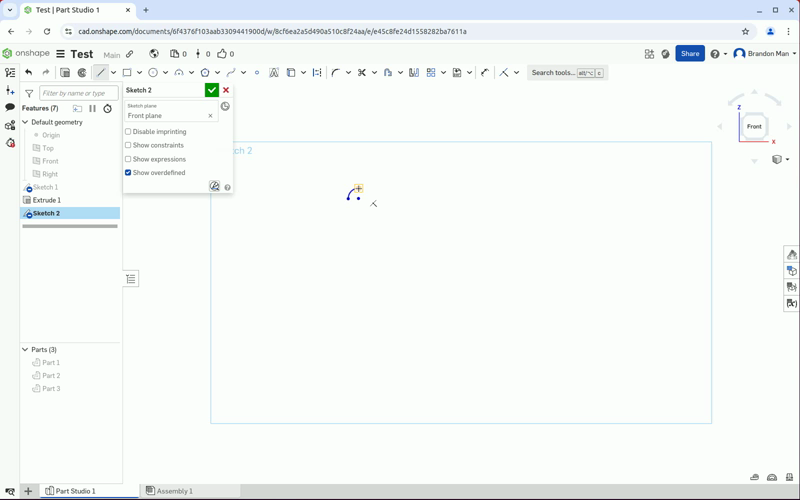
click(358, 188)
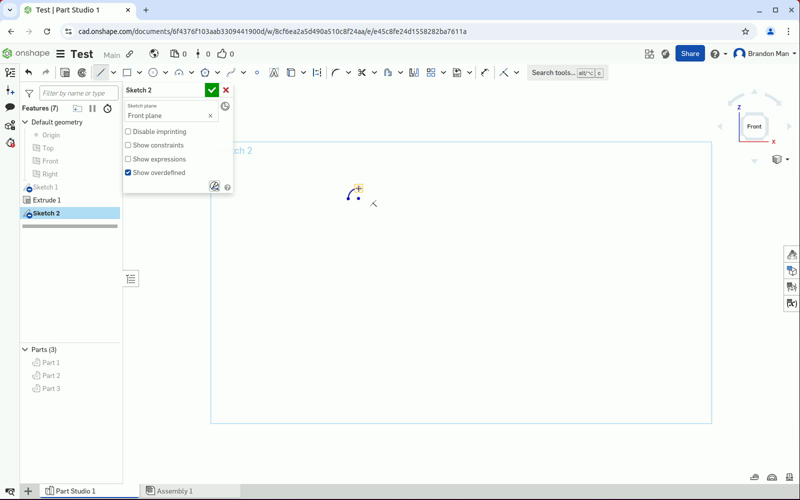
key_down(shift)
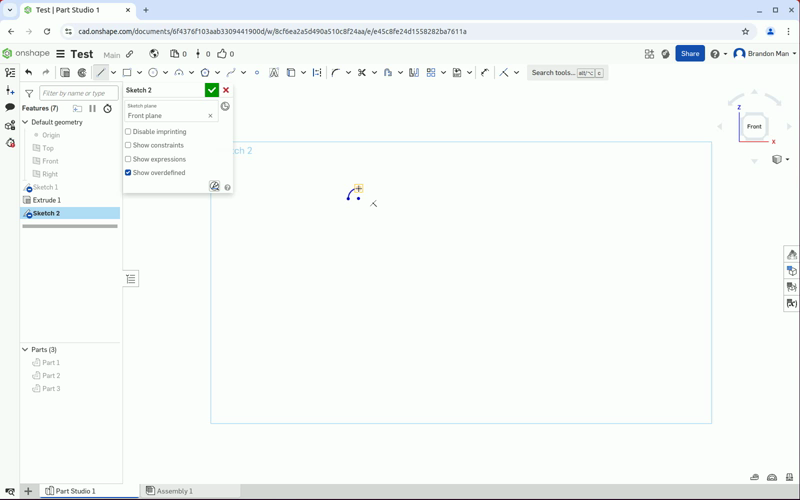
mouse_move(388, 188)
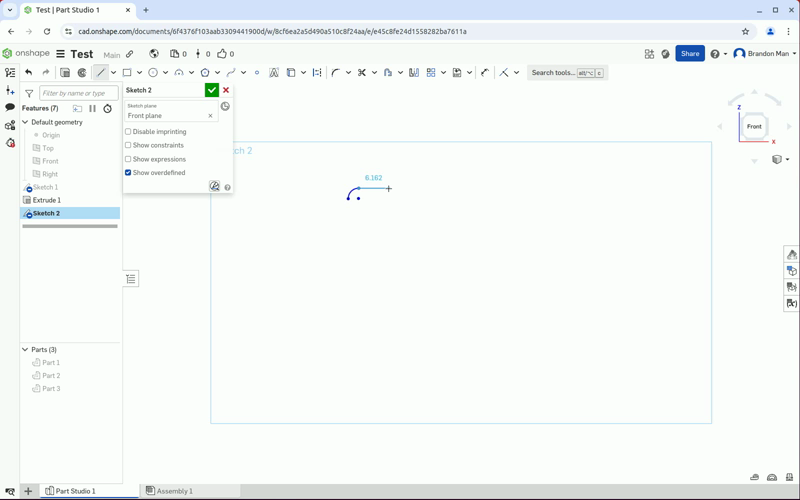
mouse_move(348, 188)
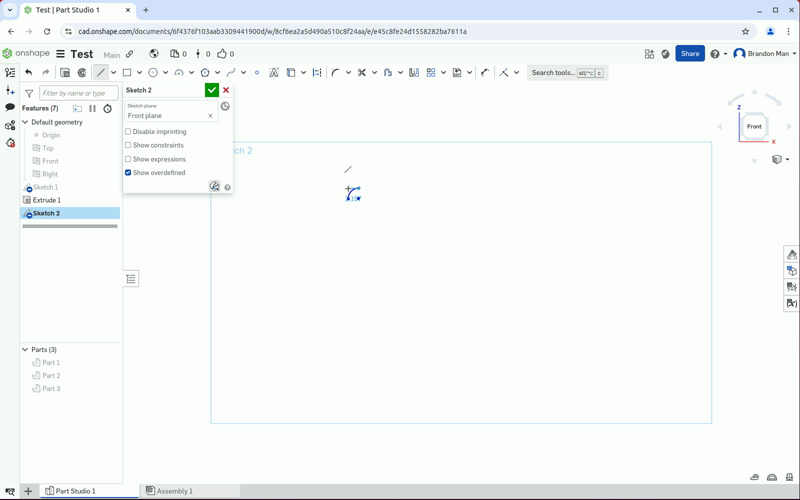
scroll(6)
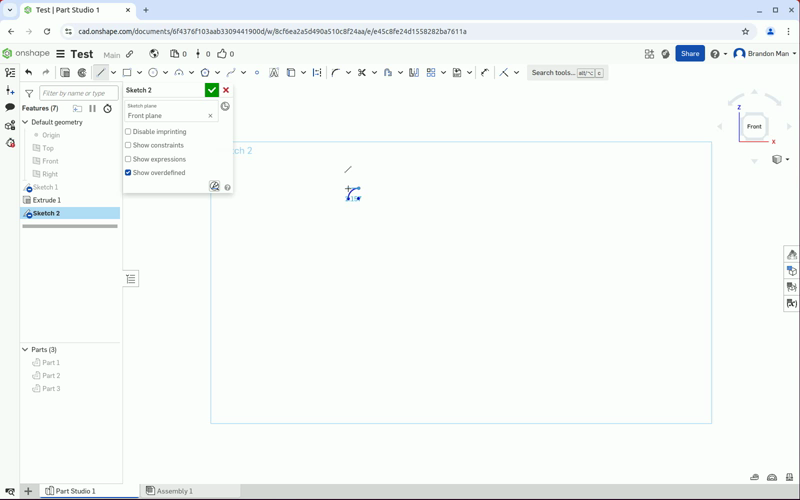
scroll(6)
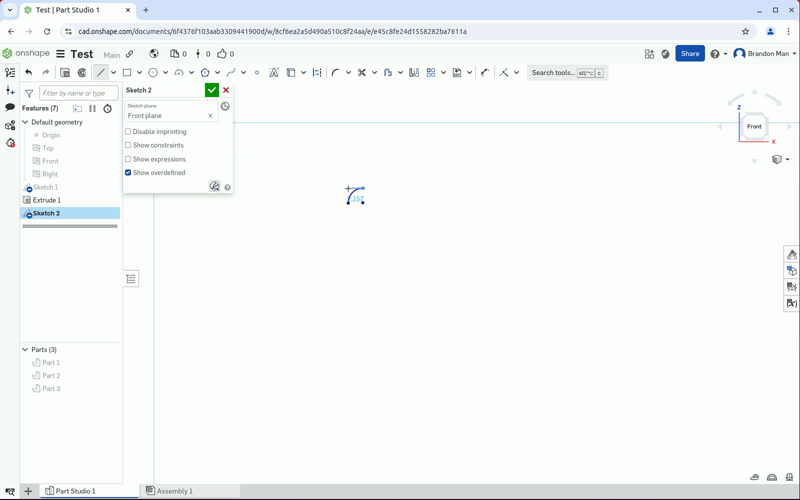
scroll(6)
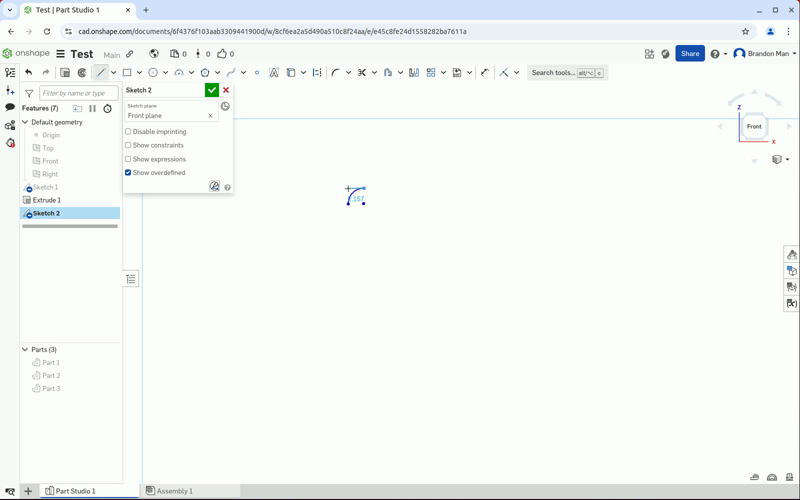
scroll(6)
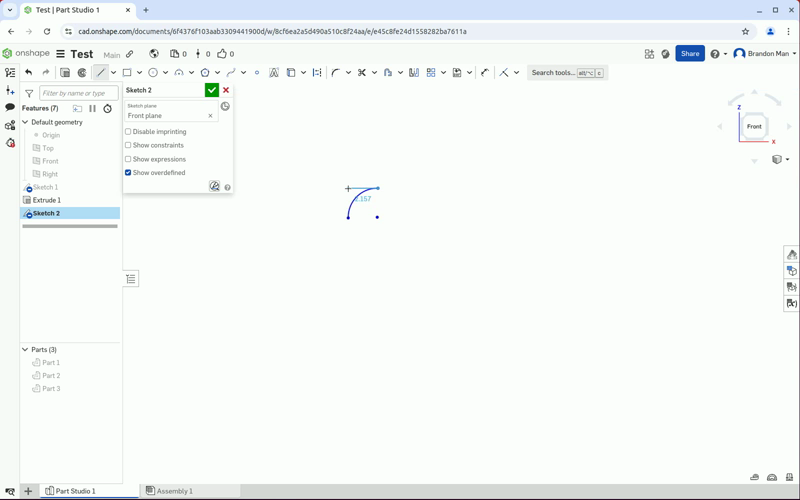
scroll(6)
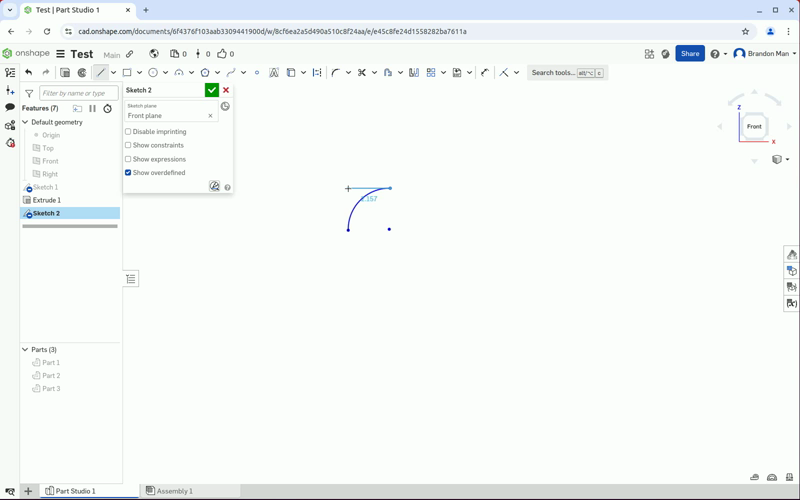
scroll(6)
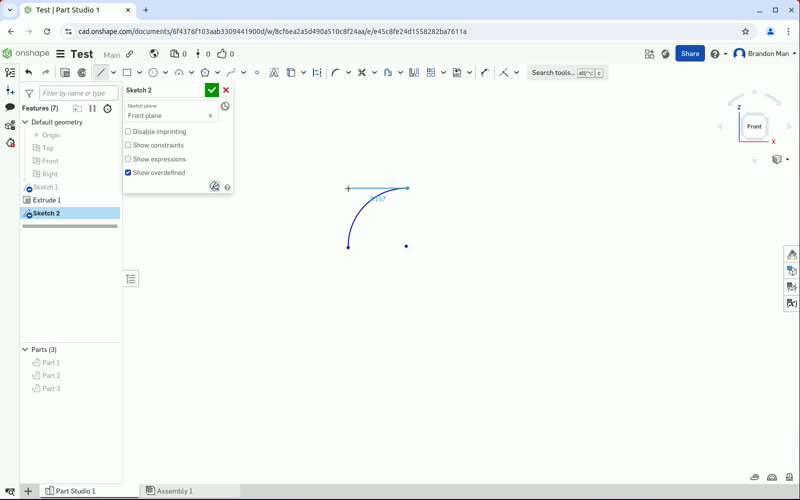
scroll(6)
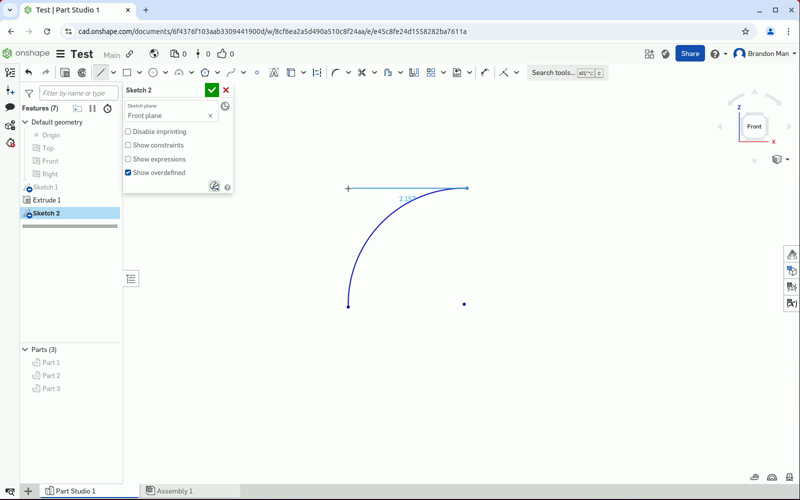
click(348, 188)
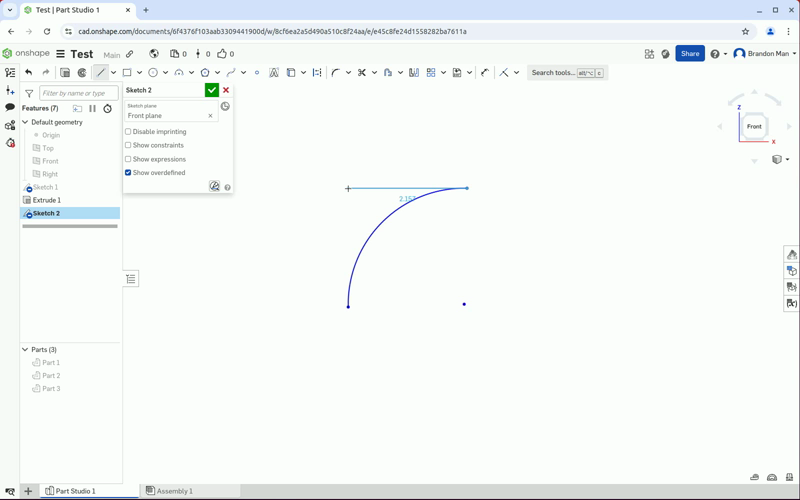
scroll(-6)
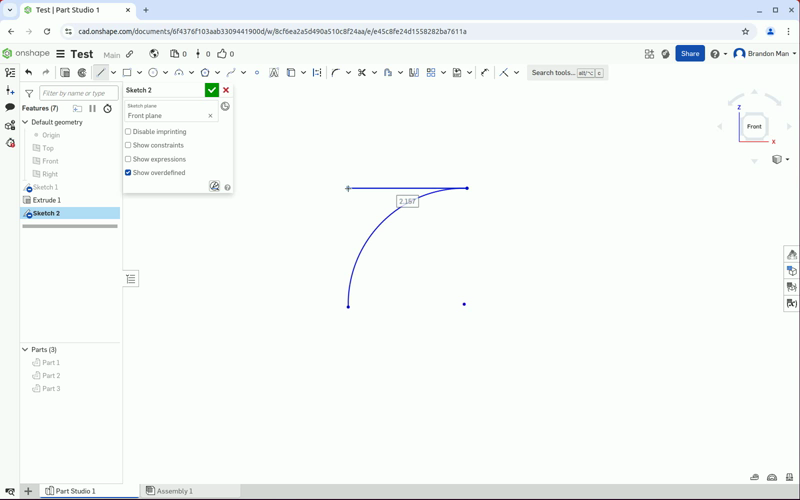
scroll(-6)
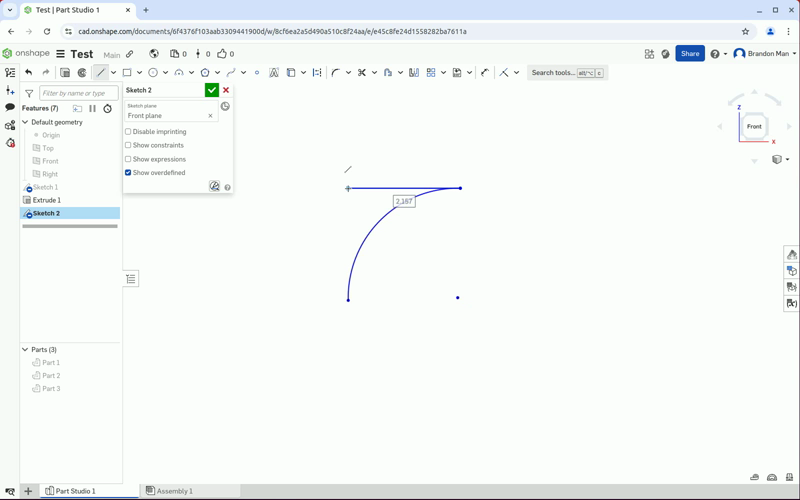
scroll(-6)
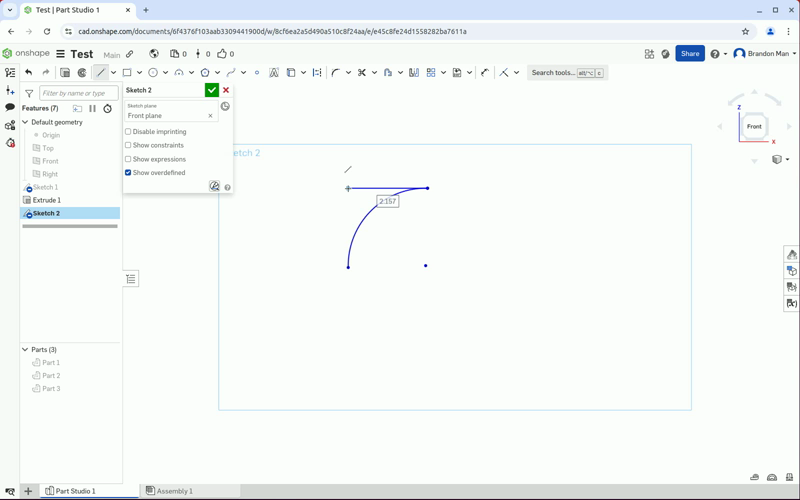
scroll(-6)
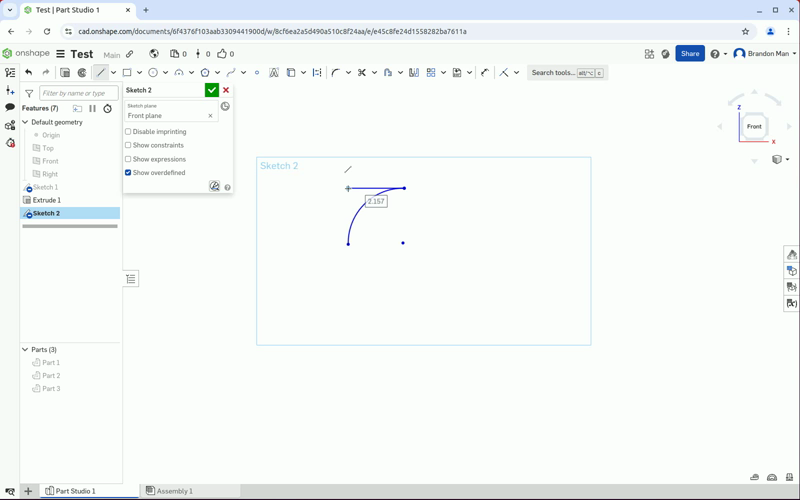
scroll(-6)
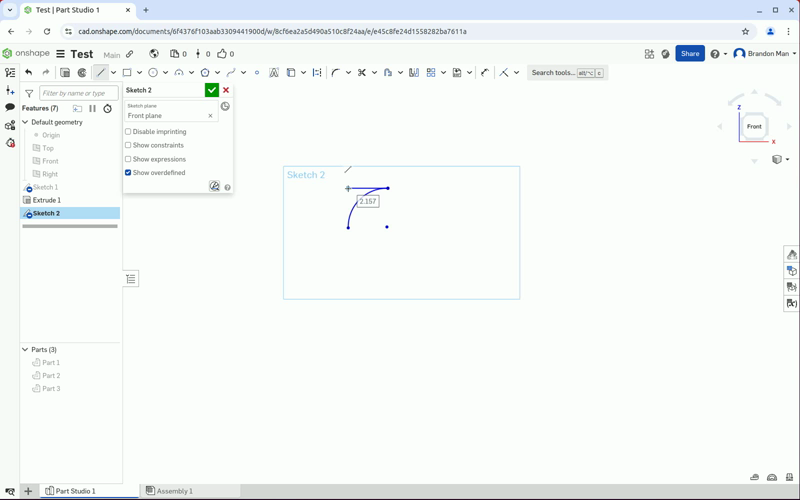
scroll(-6)
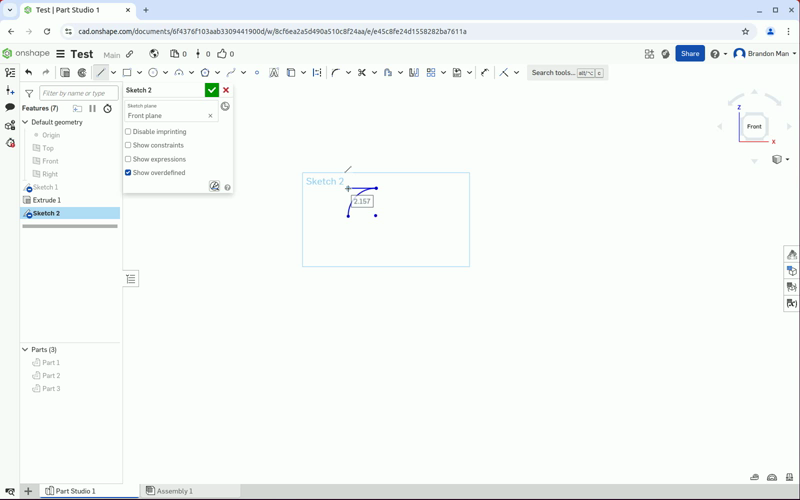
scroll(-6)
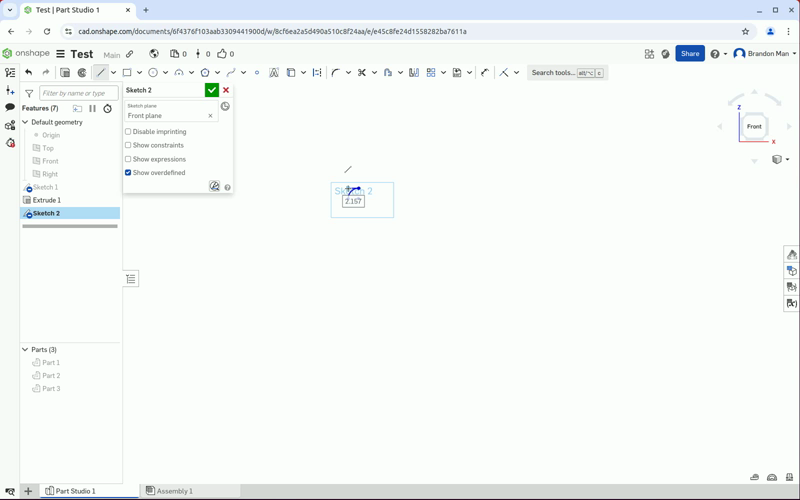
key_up(shift)
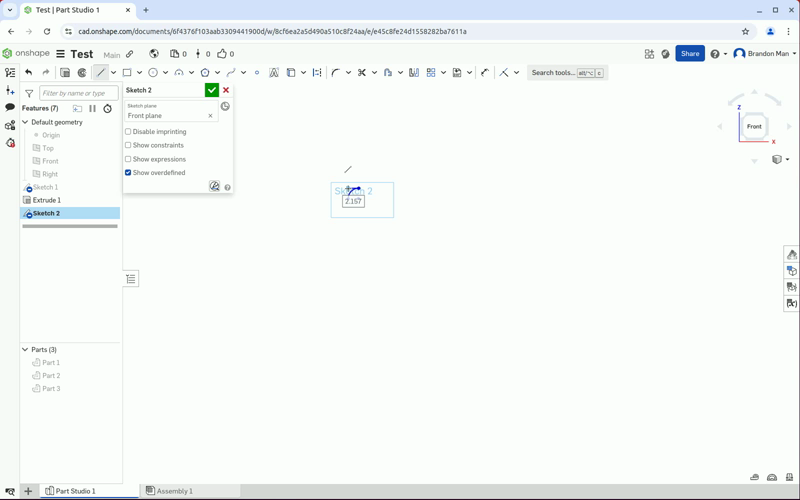
mouse_move(378, 188)
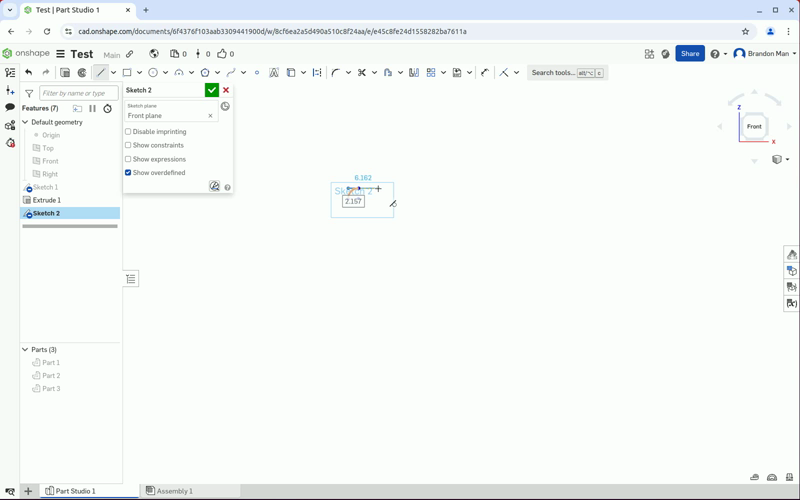
key_down(shift)
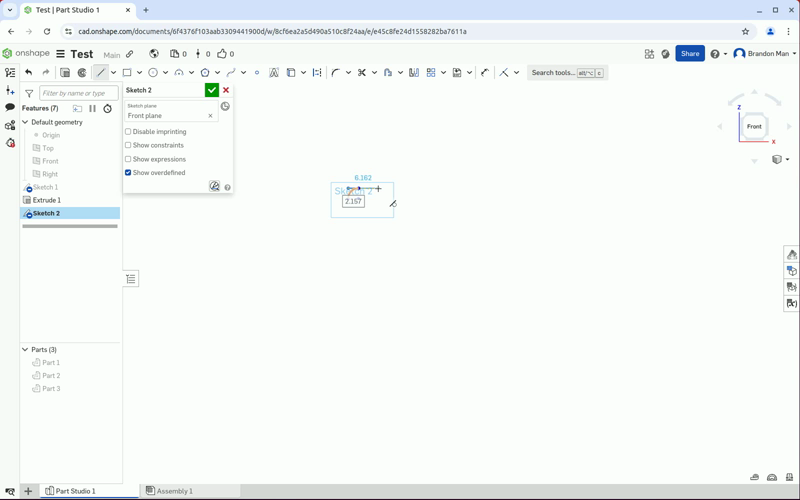
mouse_move(348, 198)
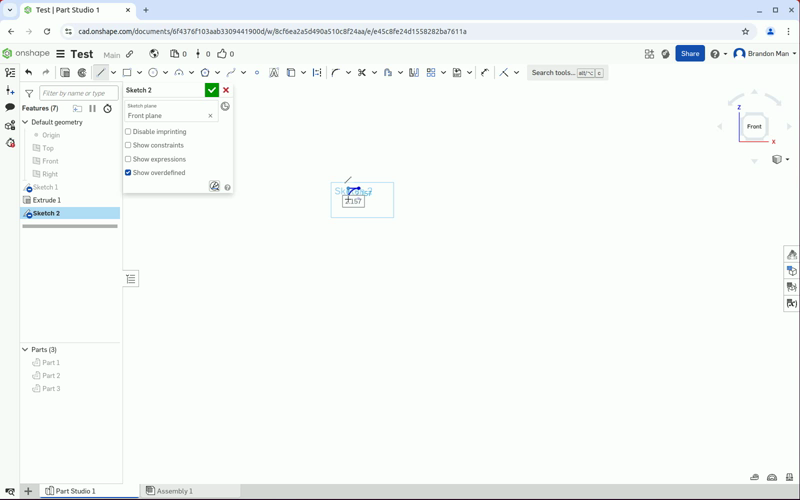
key_up(shift)
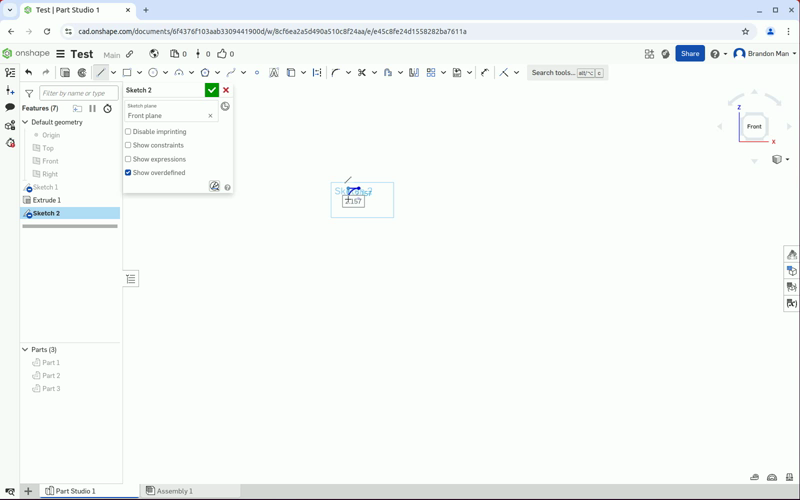
click(348, 198)
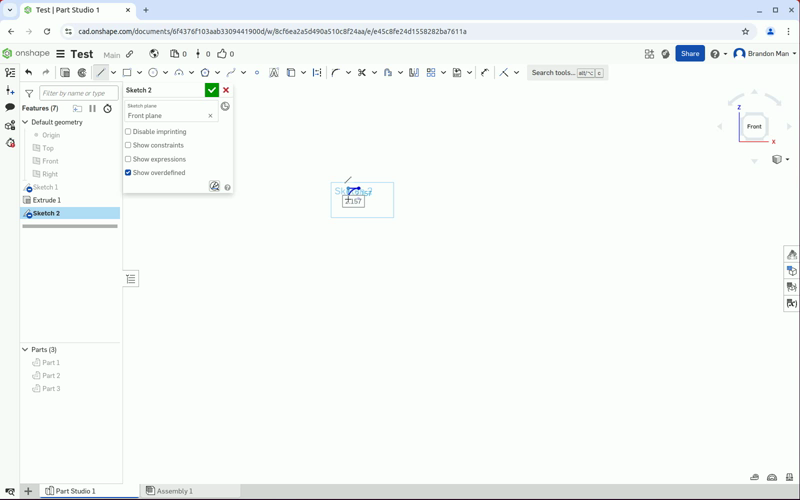
key(esc)
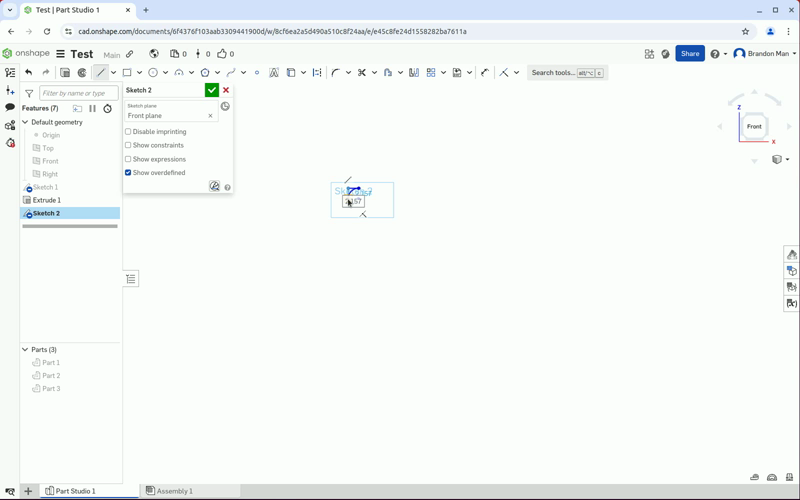
mouse_move(354, 188)
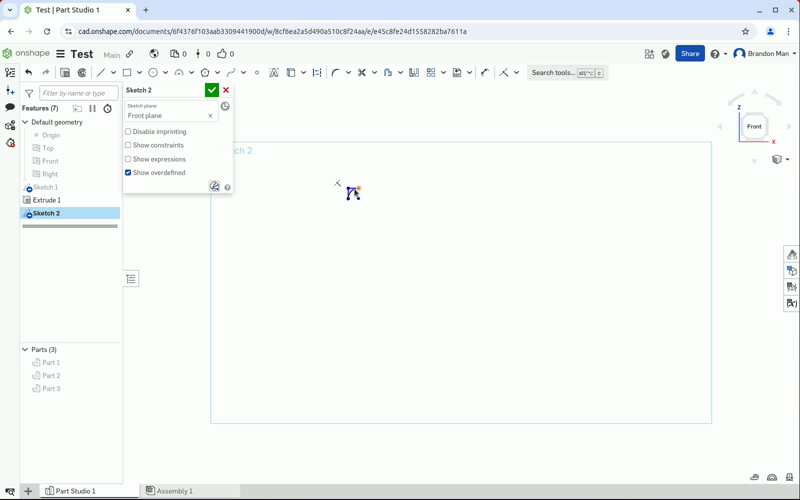
scroll(6)
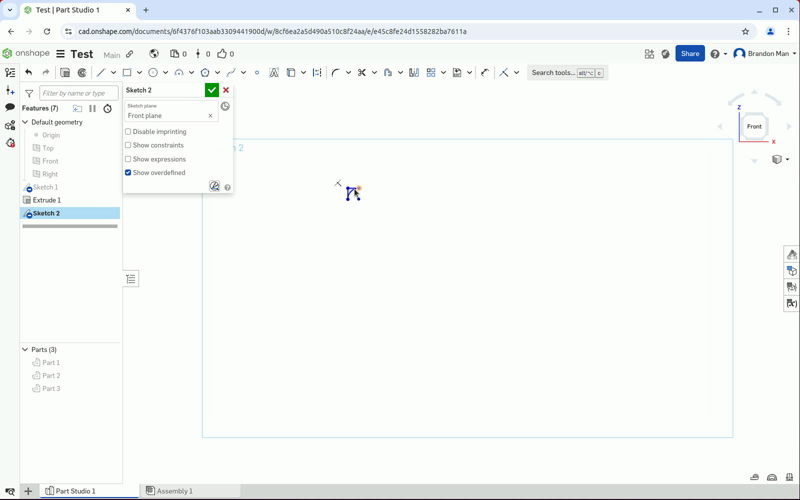
scroll(6)
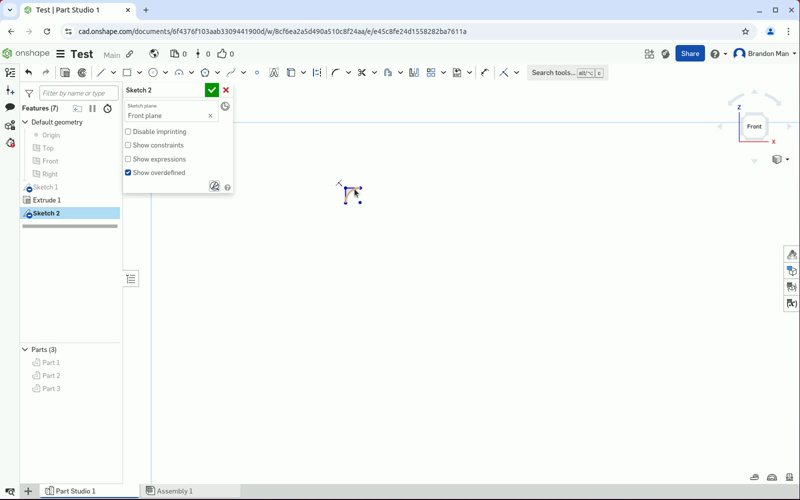
scroll(6)
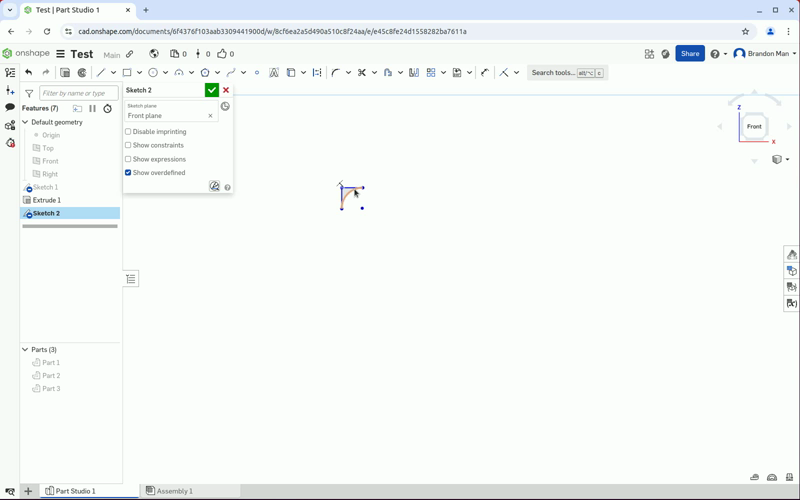
scroll(6)
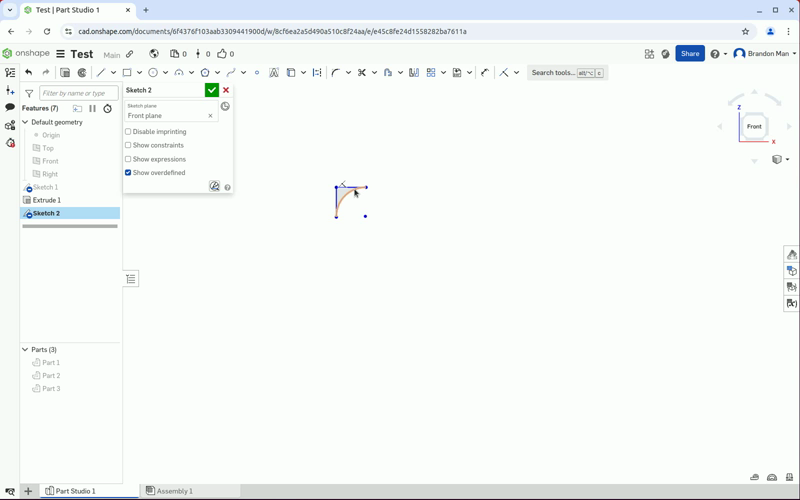
scroll(6)
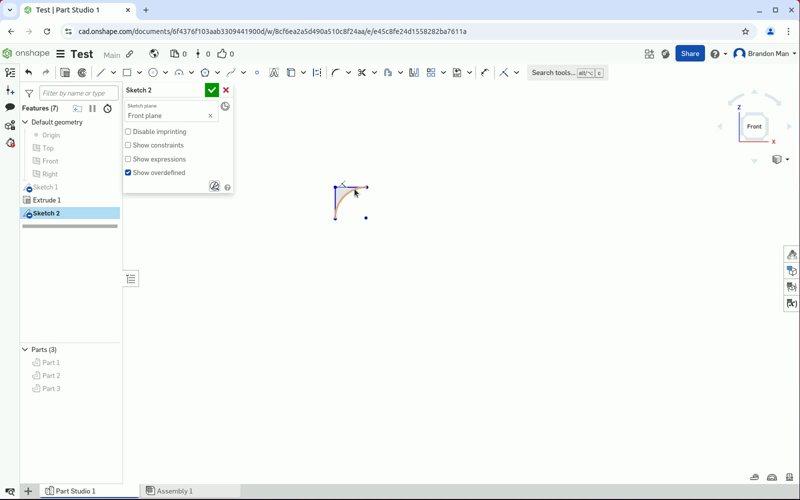
scroll(6)
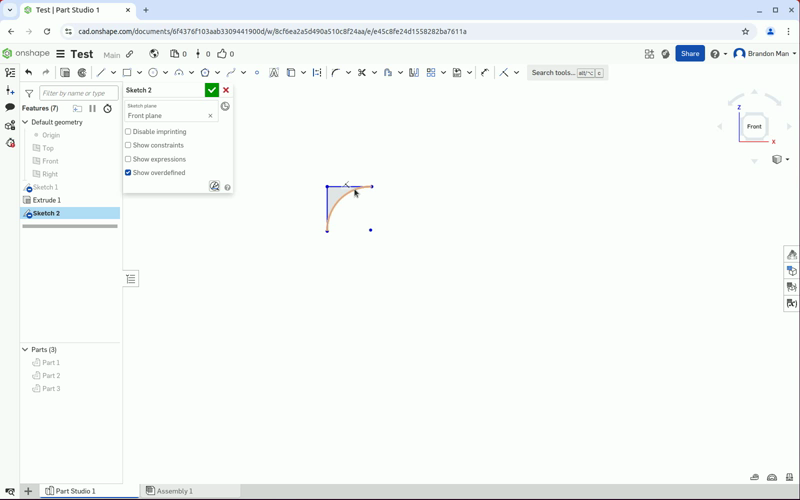
scroll(6)
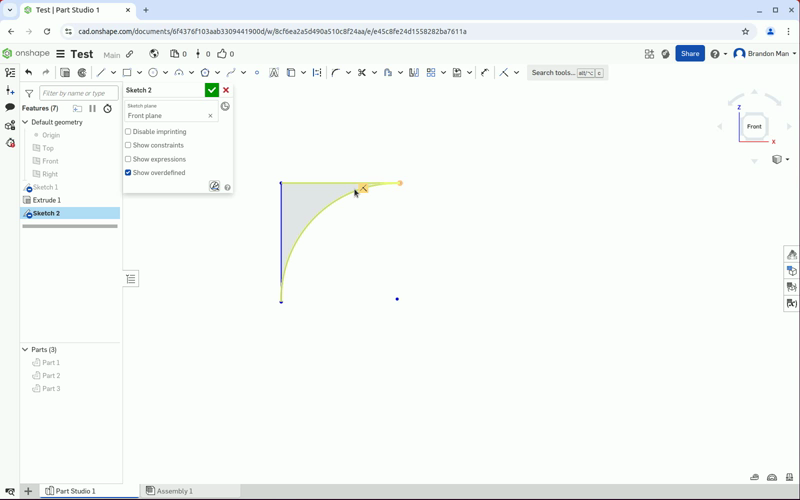
click(354, 188)
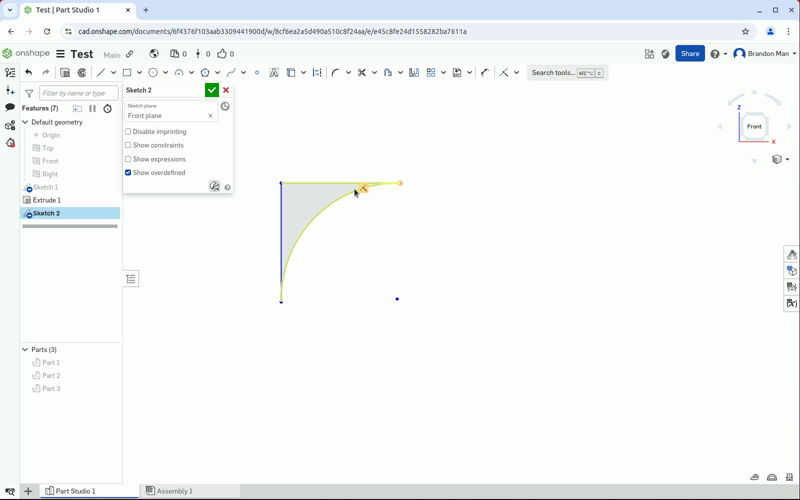
scroll(-6)
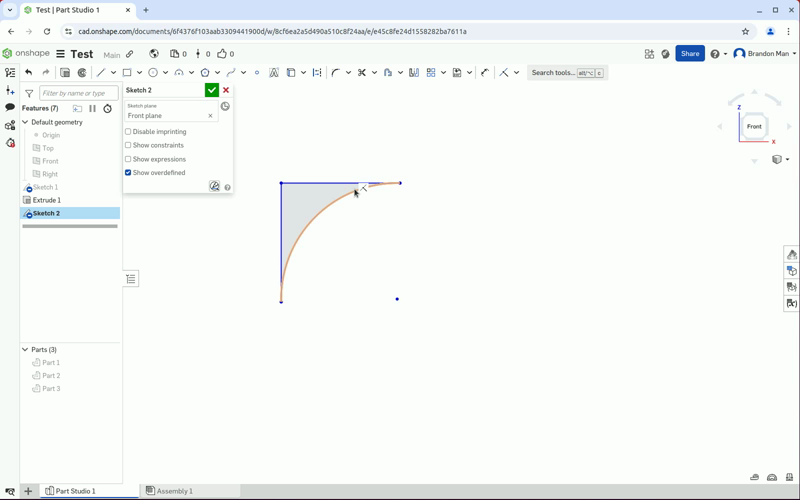
scroll(-6)
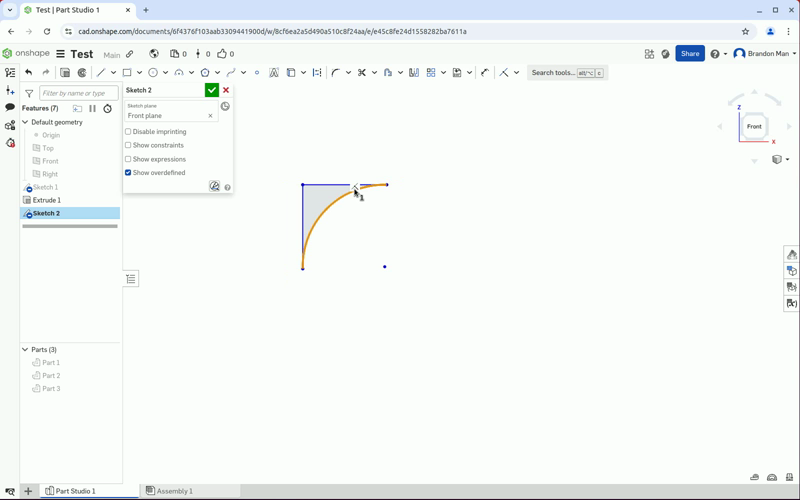
scroll(-6)
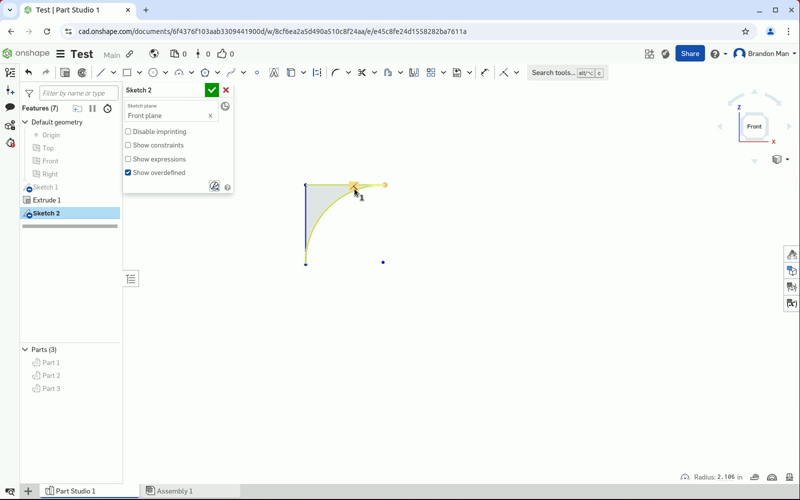
scroll(-6)
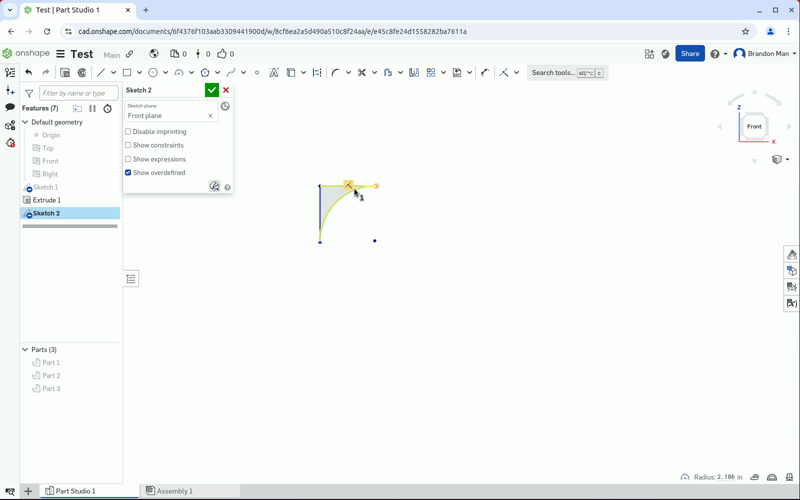
scroll(-6)
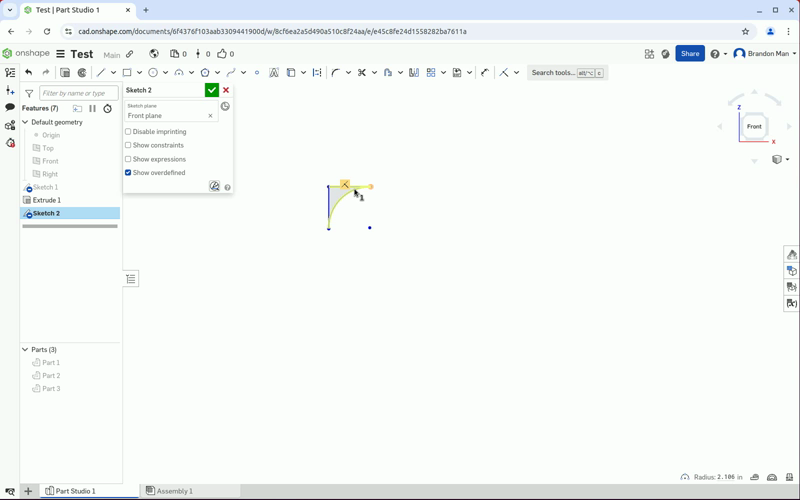
scroll(-6)
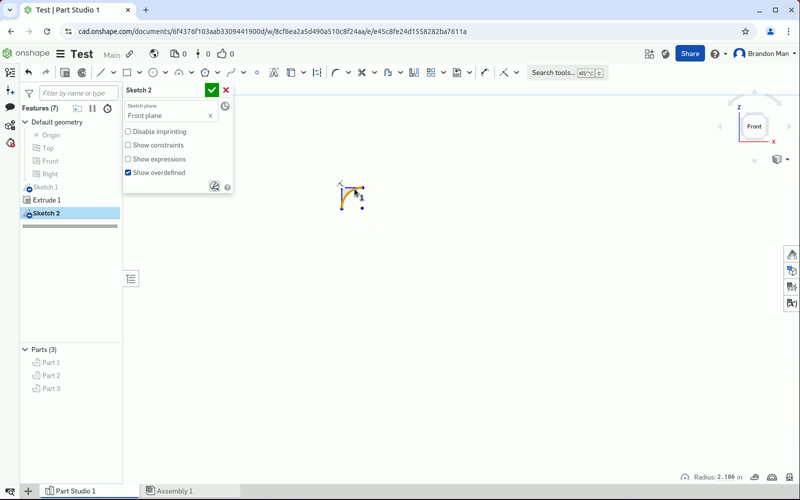
scroll(-6)
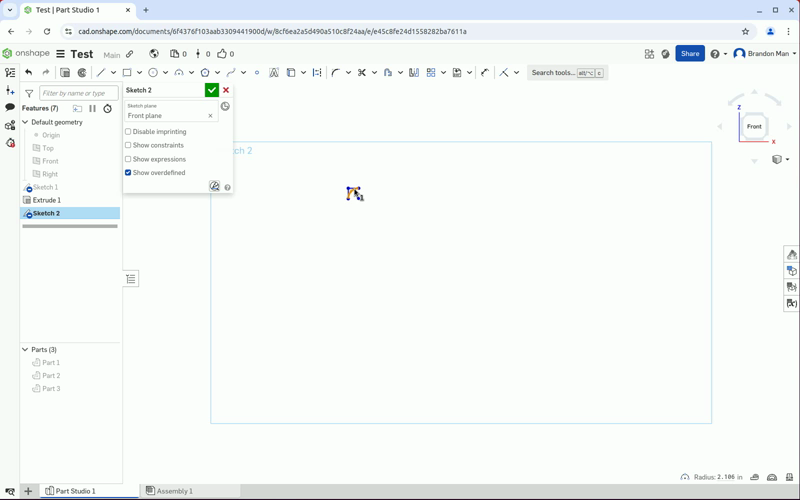
mouse_move(73, 352)
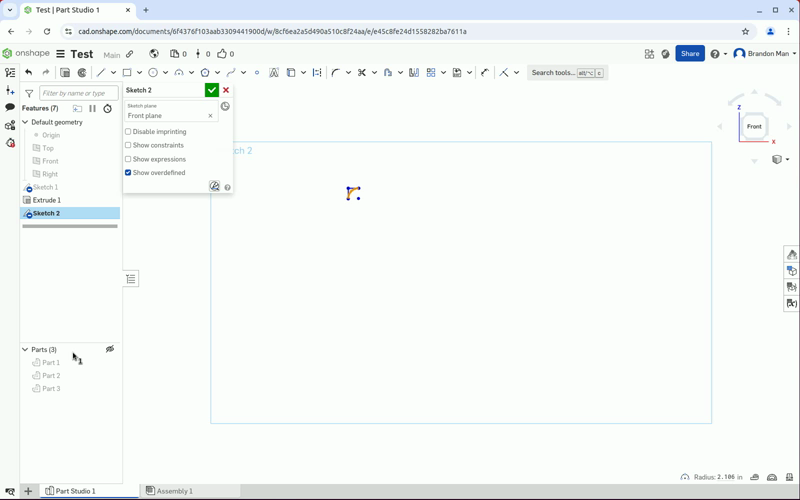
key(shift+y)
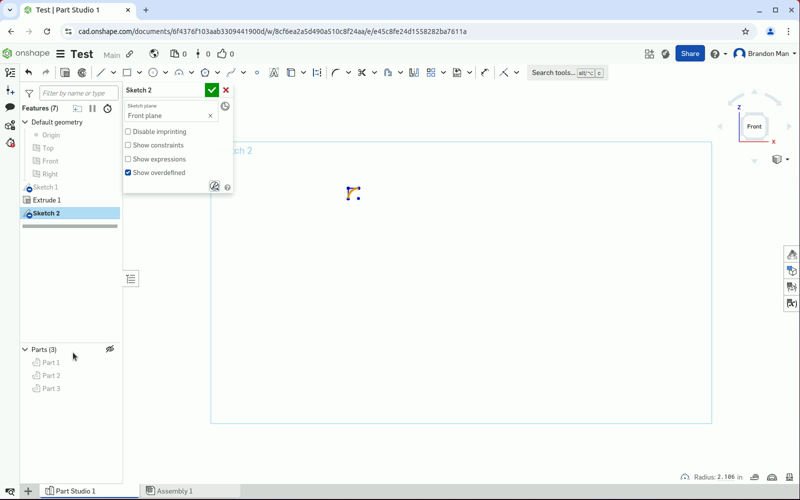
key(shift+e)
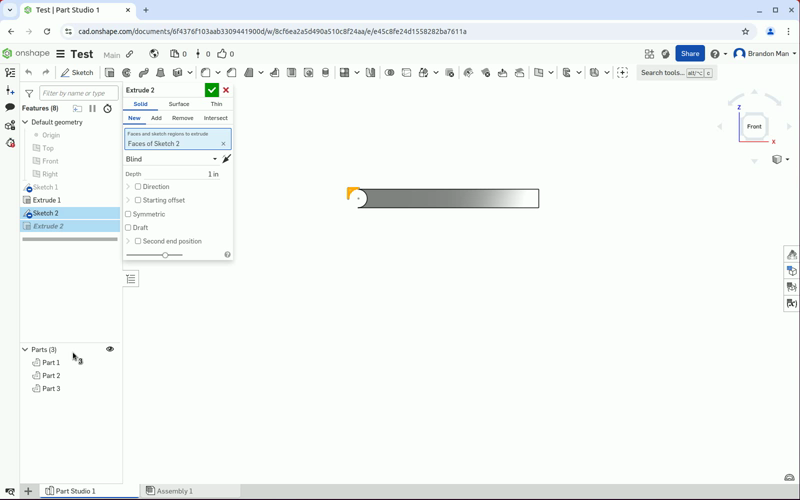
mouse_move(143, 106)
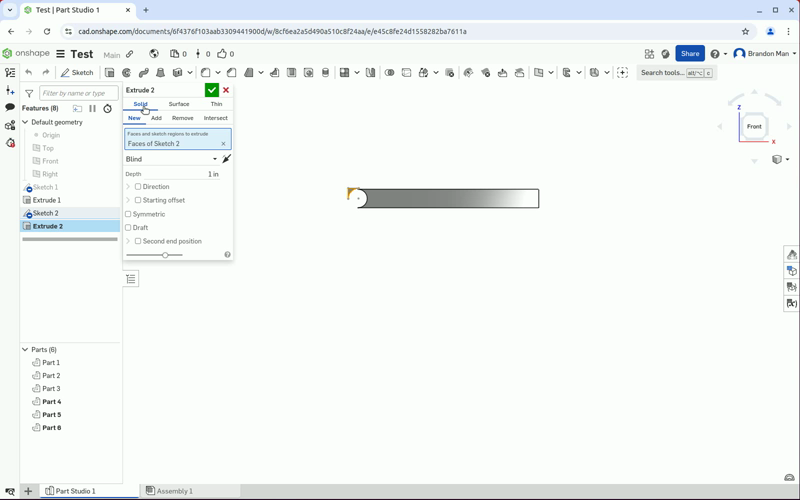
click(143, 106)
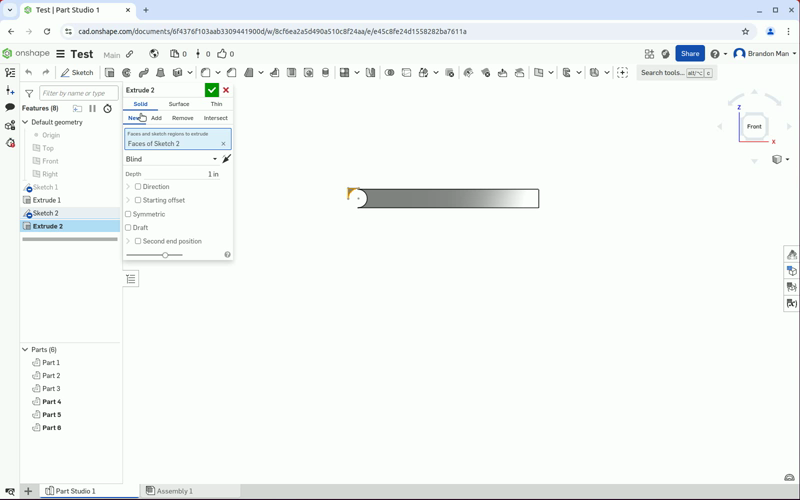
mouse_move(137, 120)
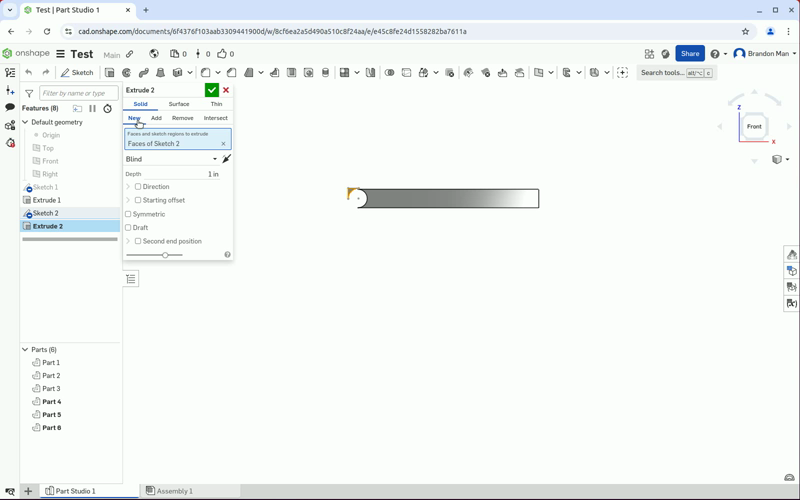
click(137, 120)
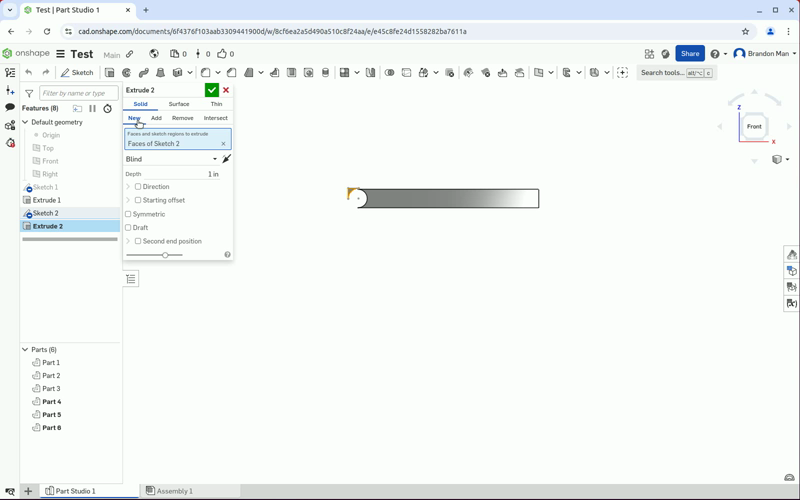
key(tab, 4)
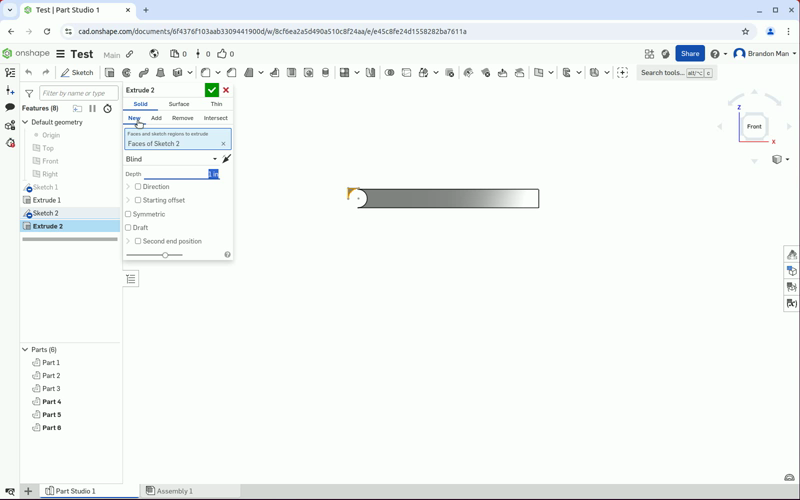
text(3.851)
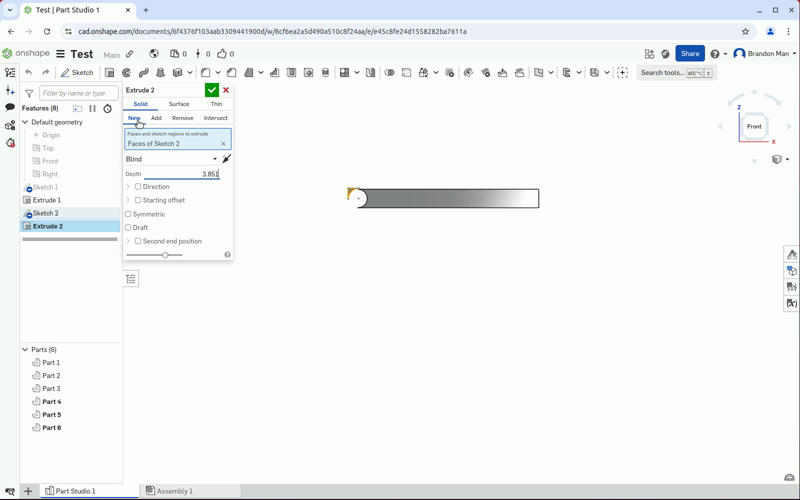
key(enter)
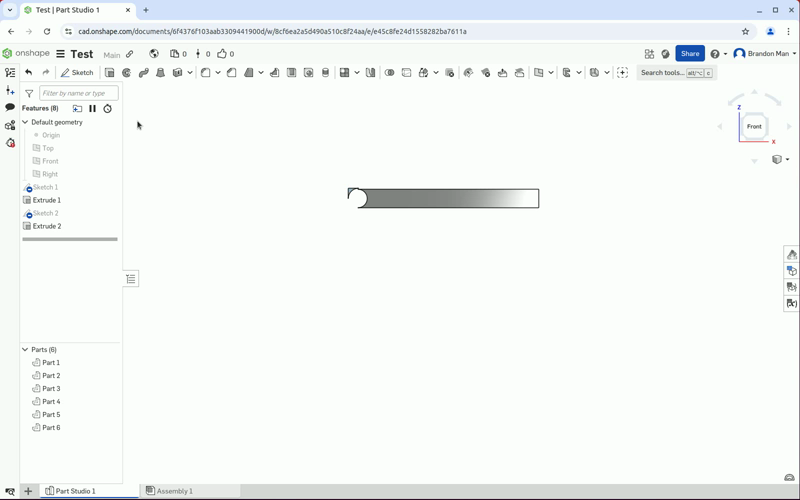
key(shift+h)
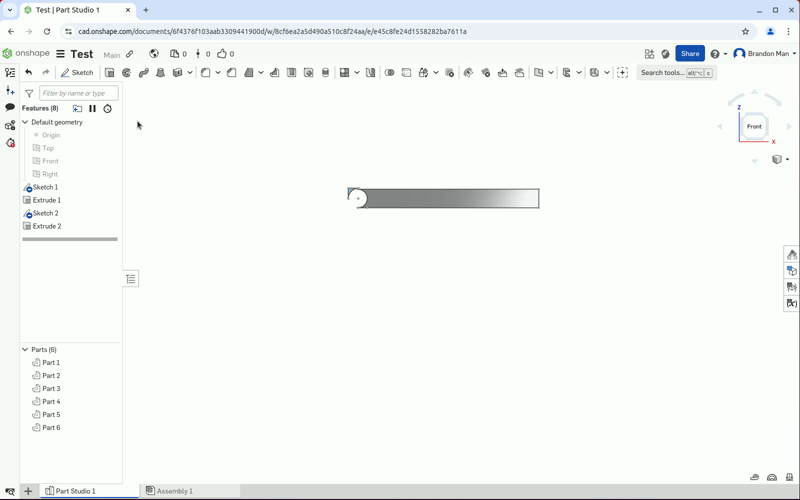
key(shift+h)
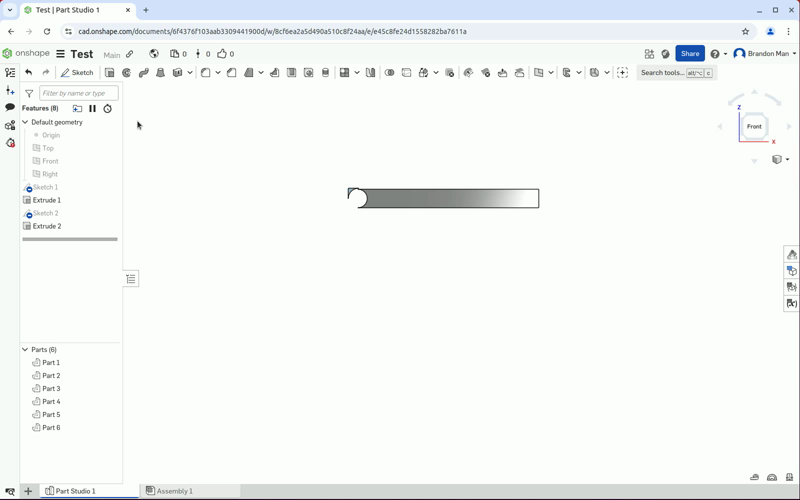
mouse_move(73, 189)
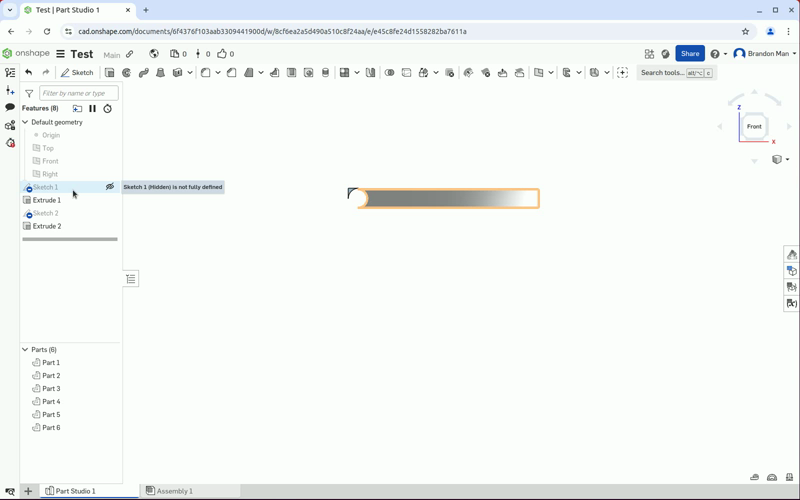
click(73, 189)
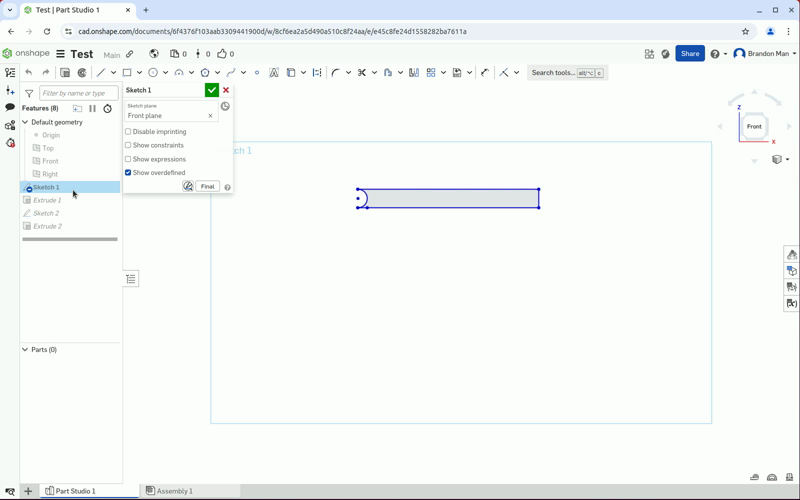
mouse_move(229, 92)
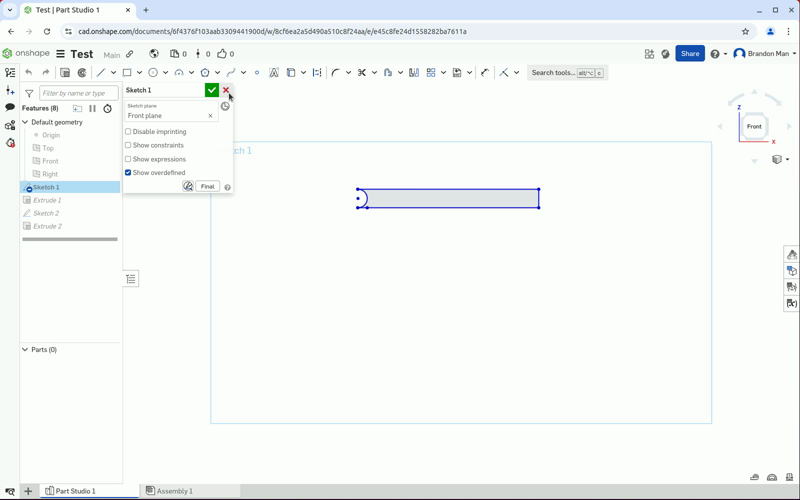
click(229, 92)
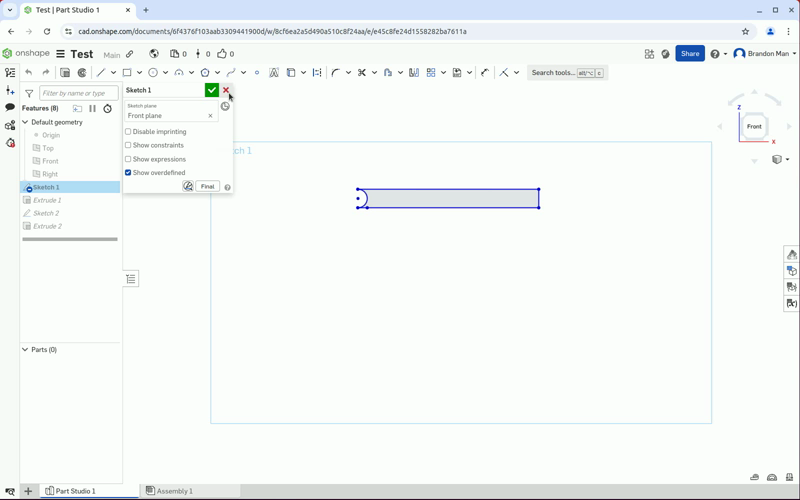
key(shift+s)
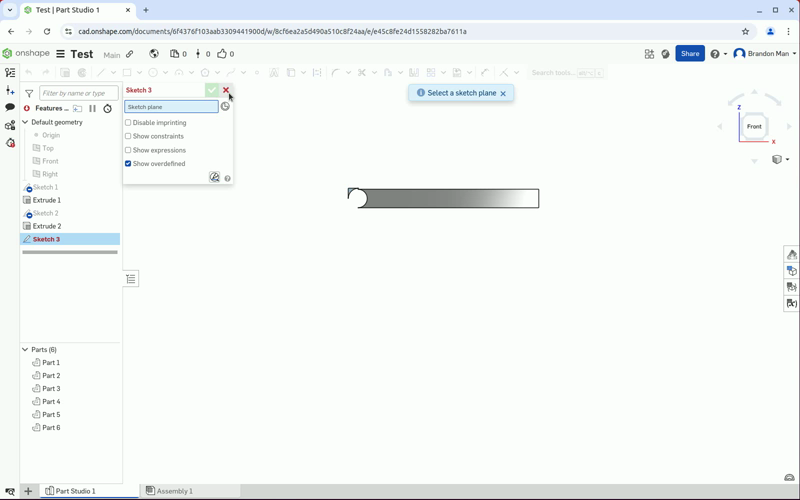
mouse_move(73, 163)
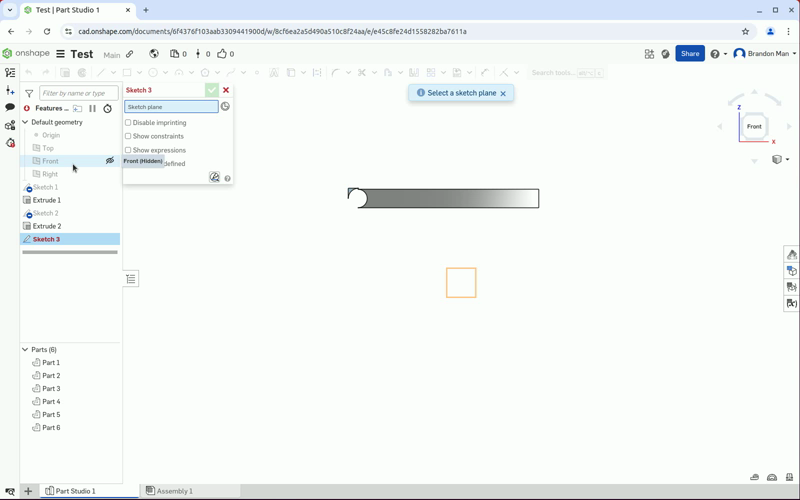
click(73, 163)
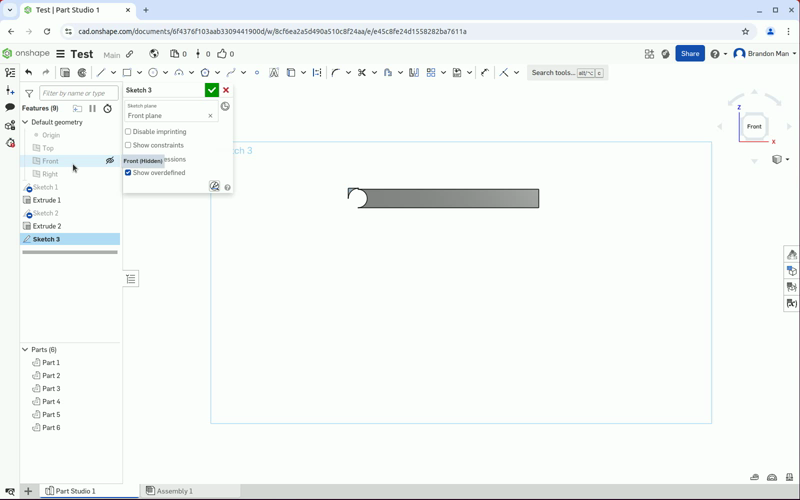
mouse_move(73, 352)
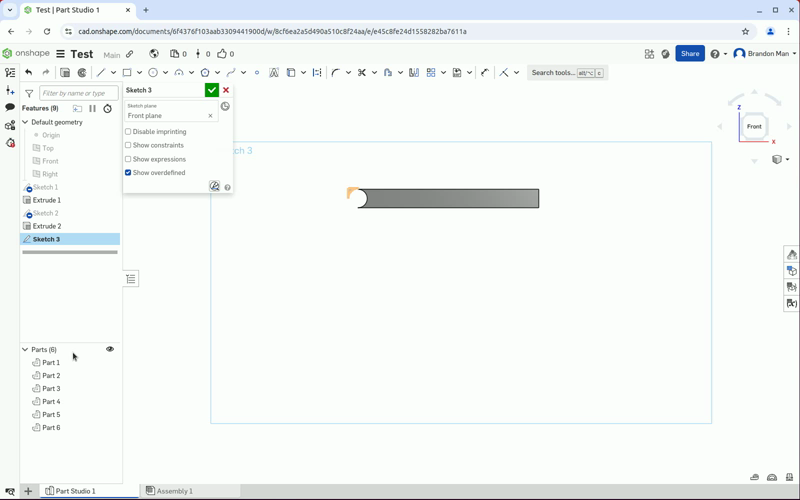
key(y)
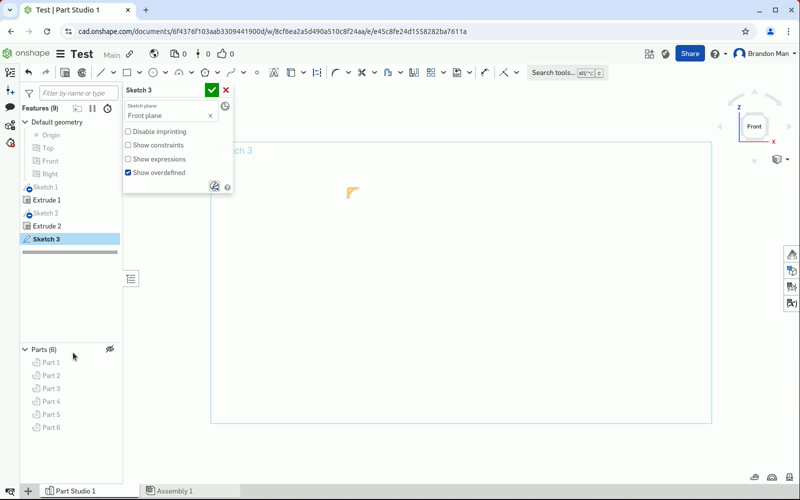
key(l)
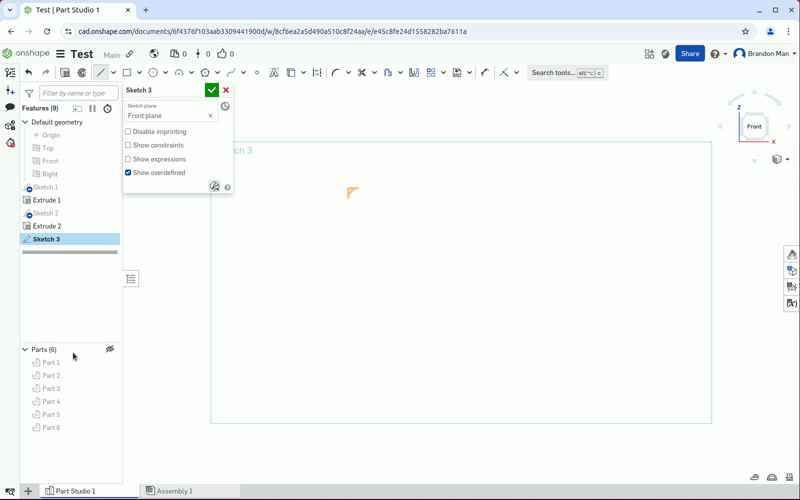
key_down(shift)
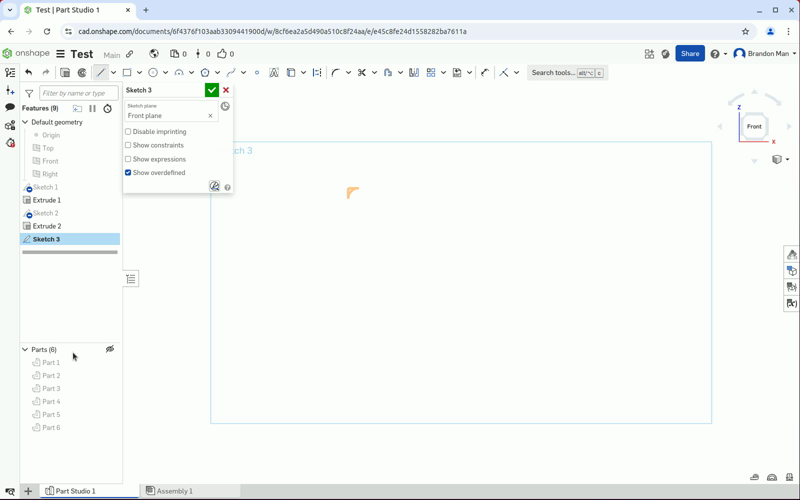
mouse_move(348, 207)
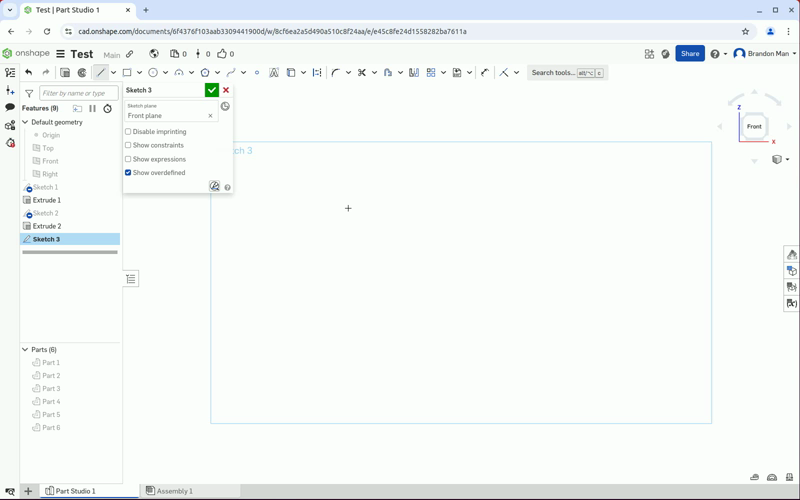
click(348, 207)
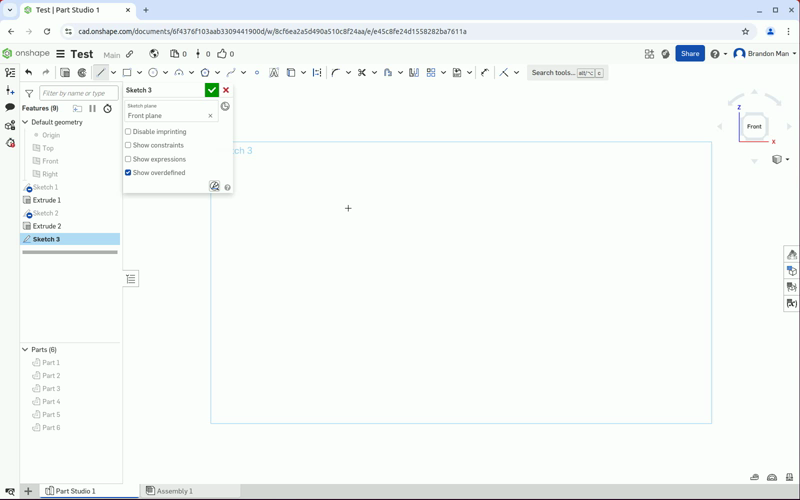
key_up(shift)
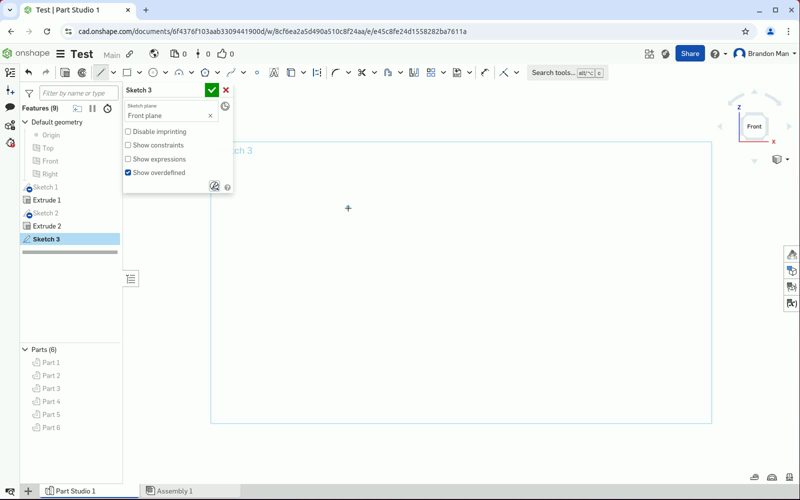
key_down(shift)
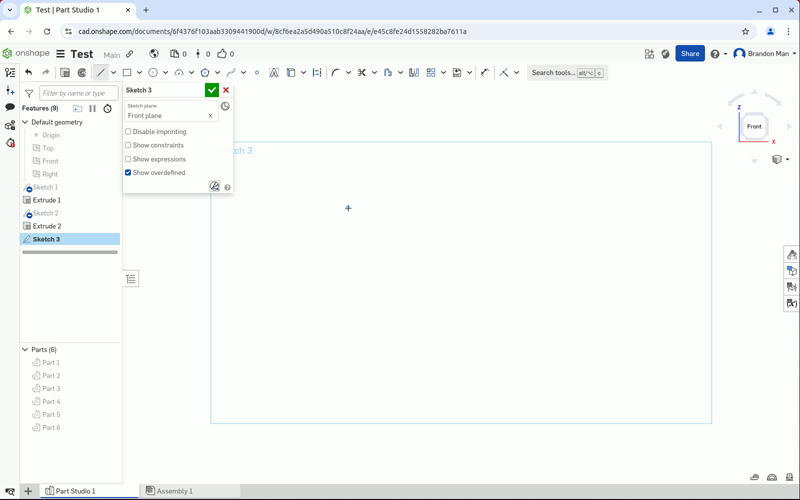
mouse_move(378, 207)
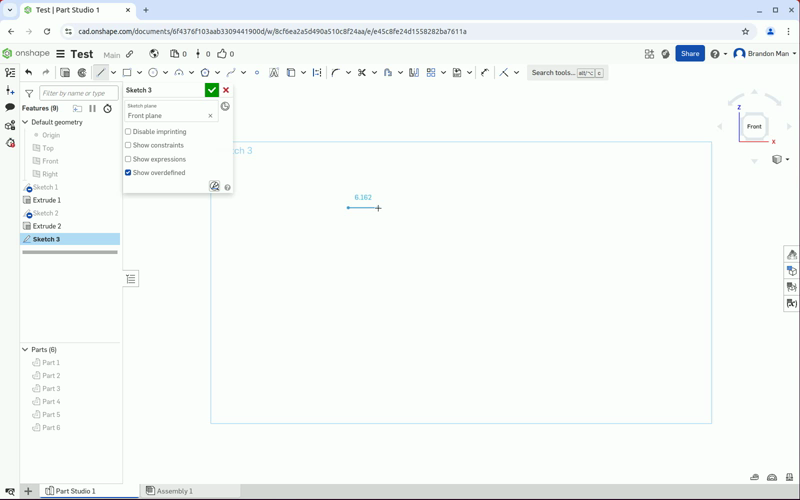
mouse_move(358, 207)
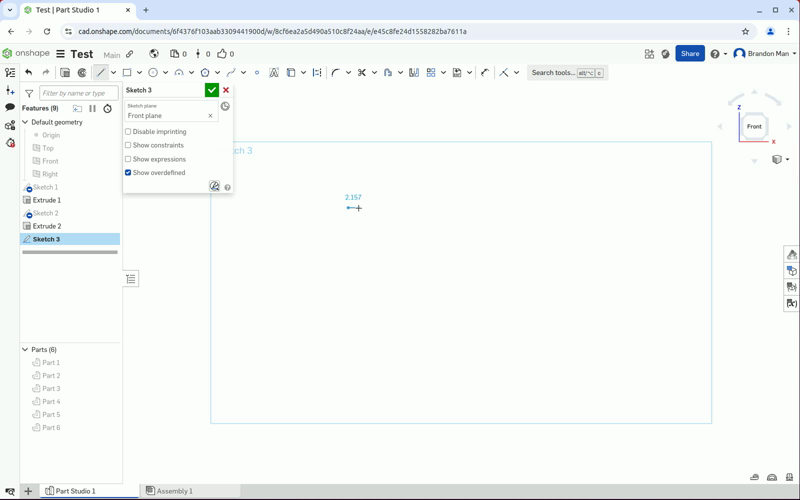
click(358, 207)
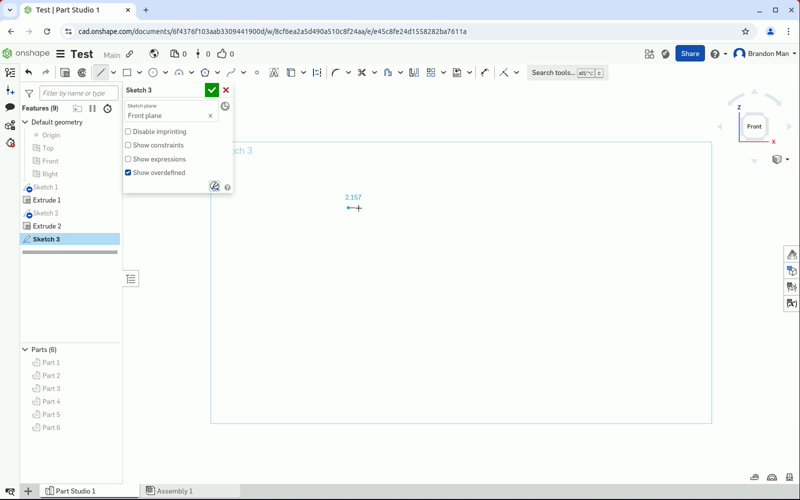
key_up(shift)
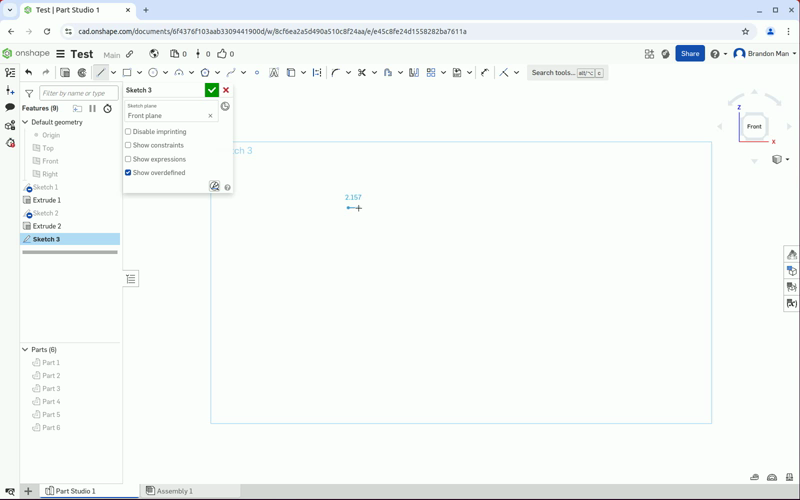
key(esc)
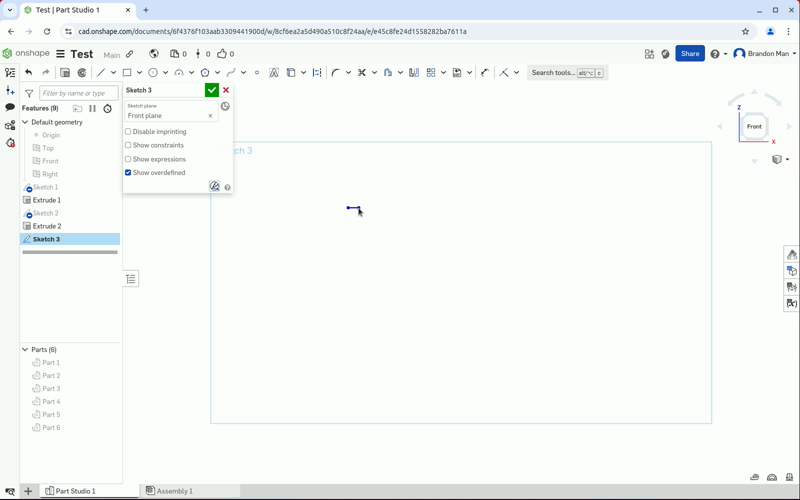
key(a)
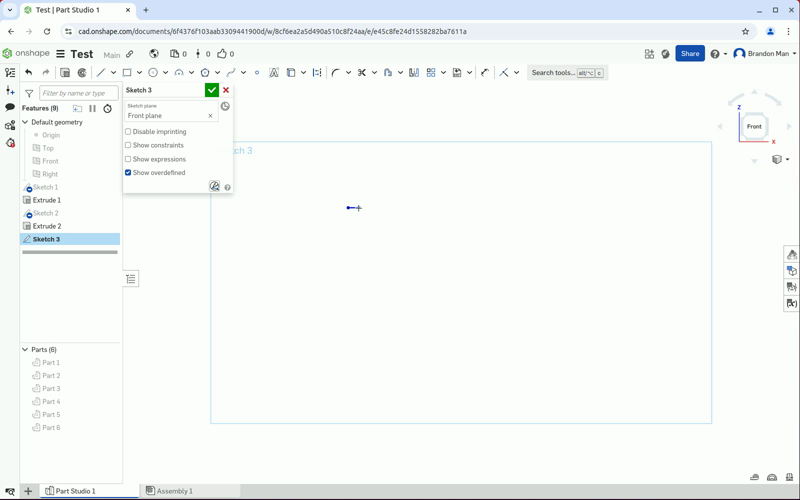
mouse_move(358, 207)
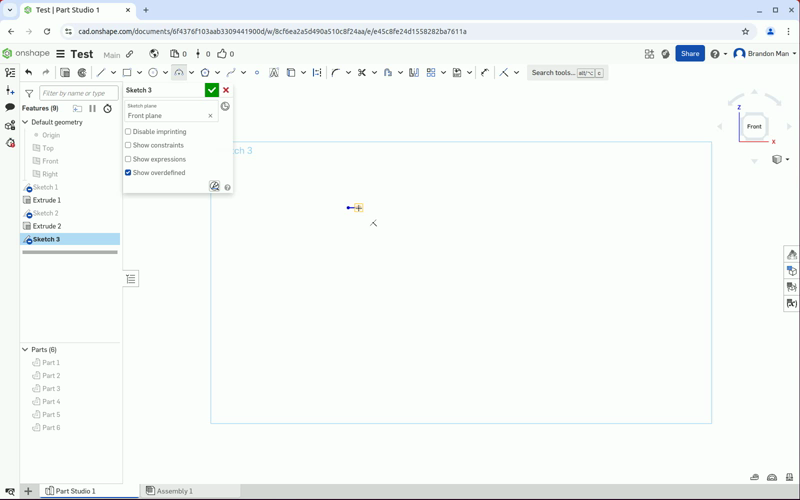
click(358, 207)
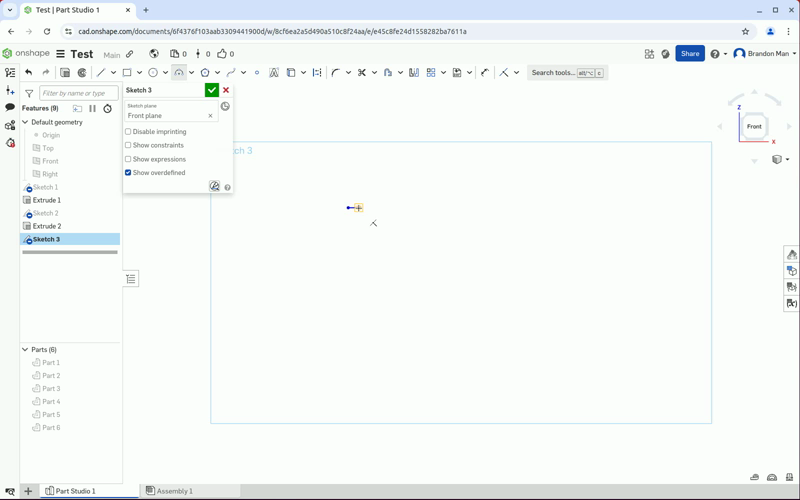
key_down(shift)
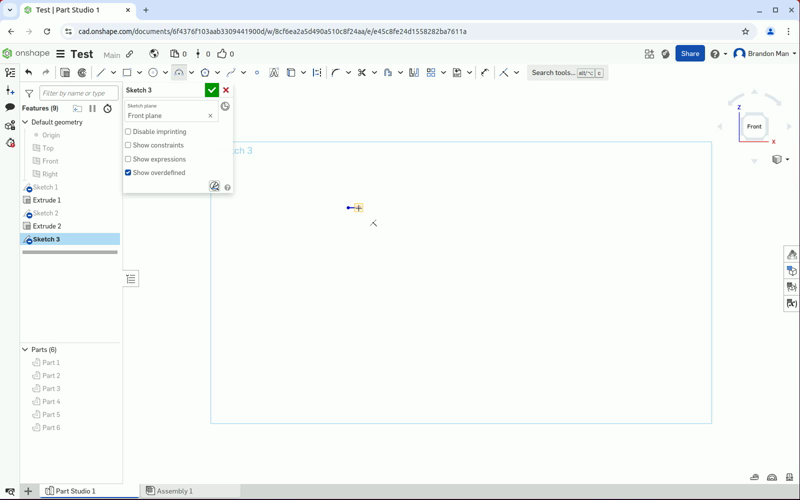
mouse_move(348, 197)
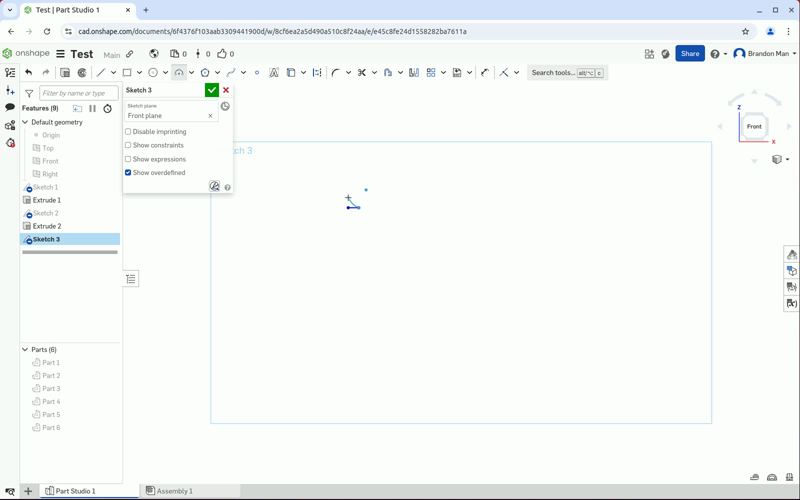
click(348, 197)
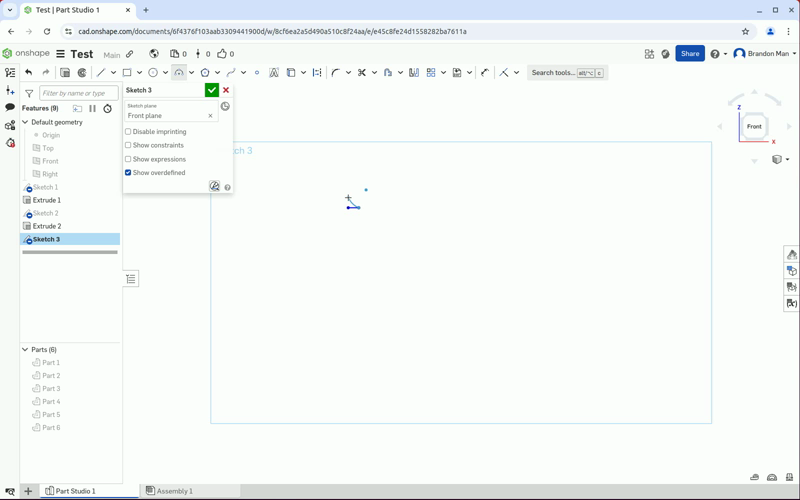
mouse_move(351, 204)
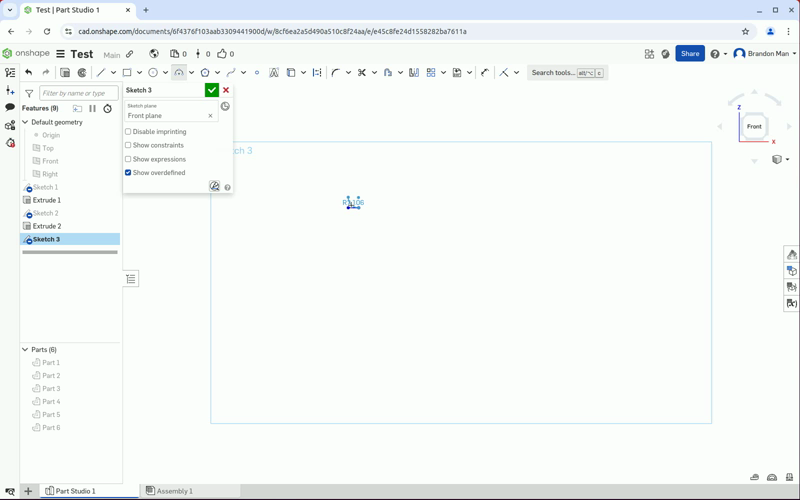
scroll(6)
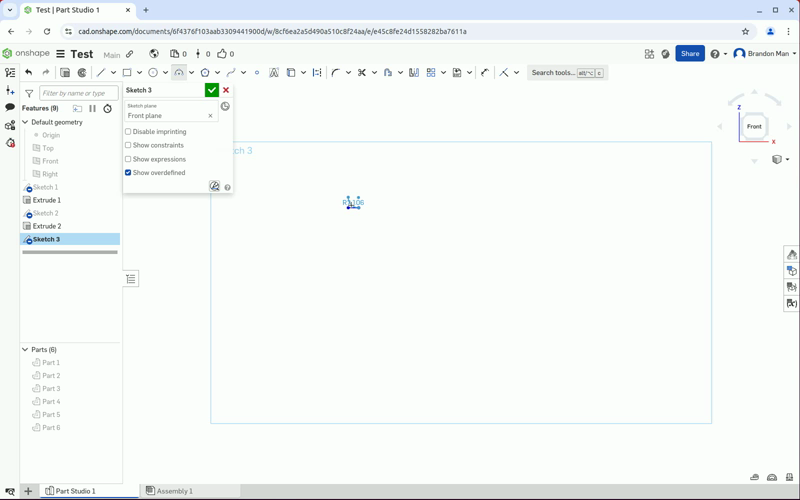
scroll(6)
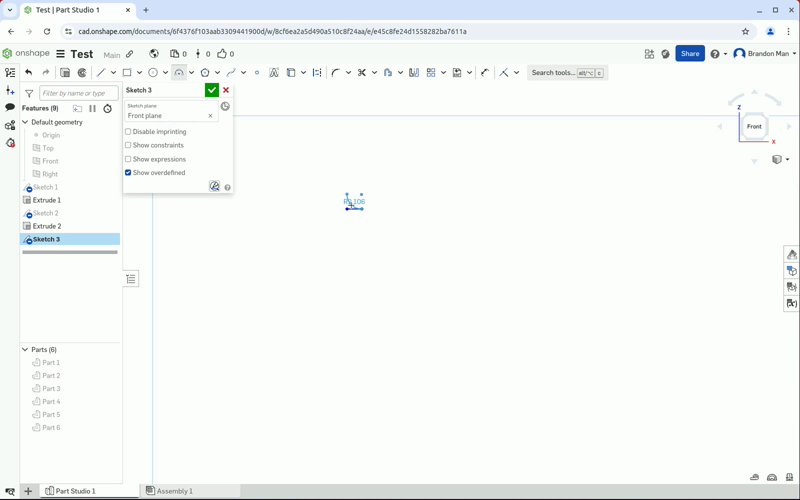
scroll(6)
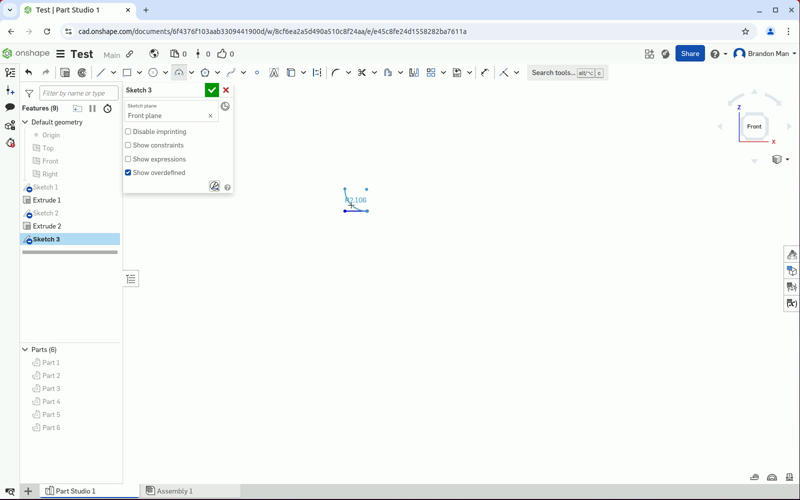
scroll(6)
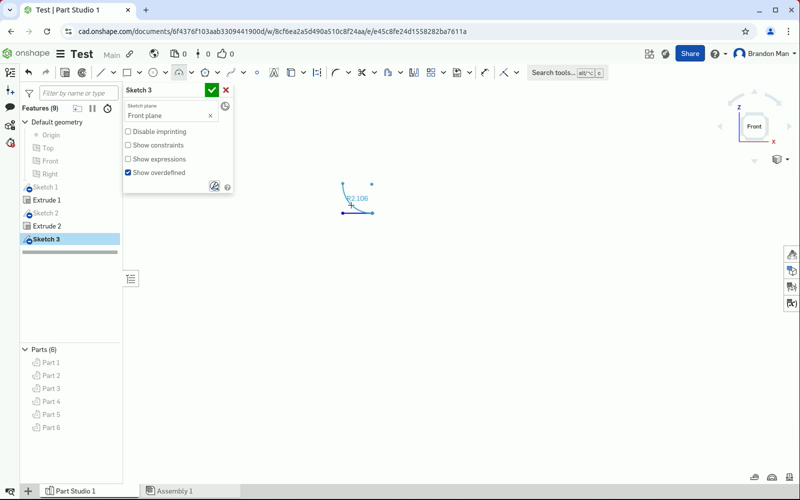
scroll(6)
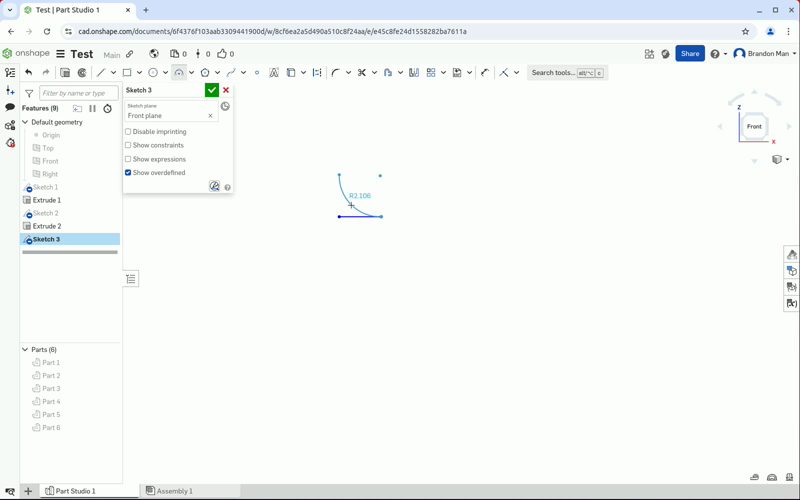
scroll(6)
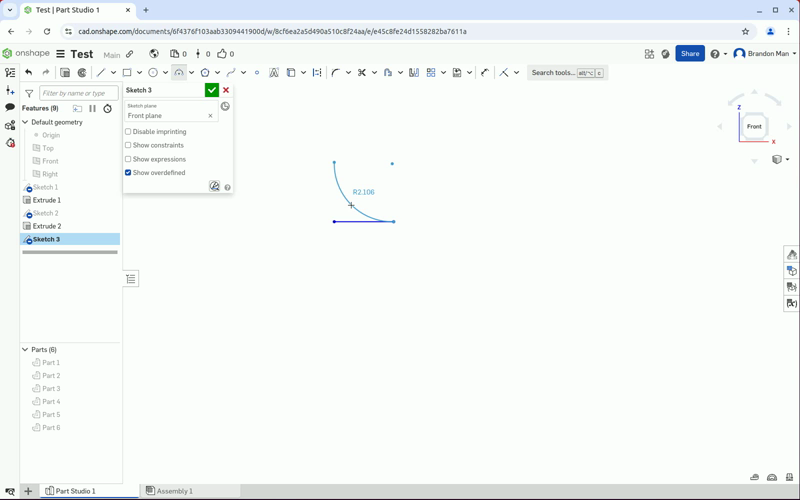
scroll(6)
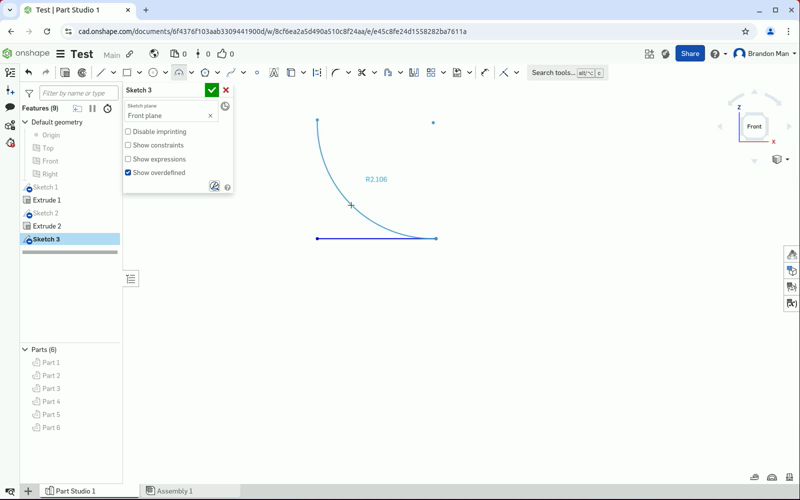
click(351, 204)
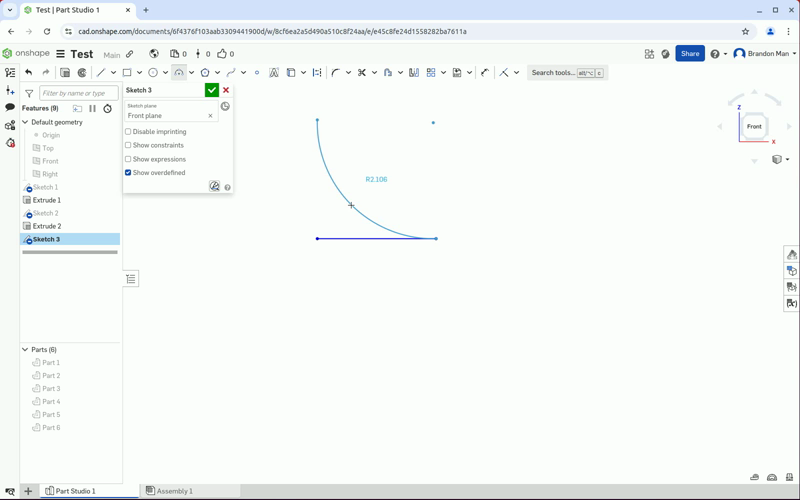
scroll(-6)
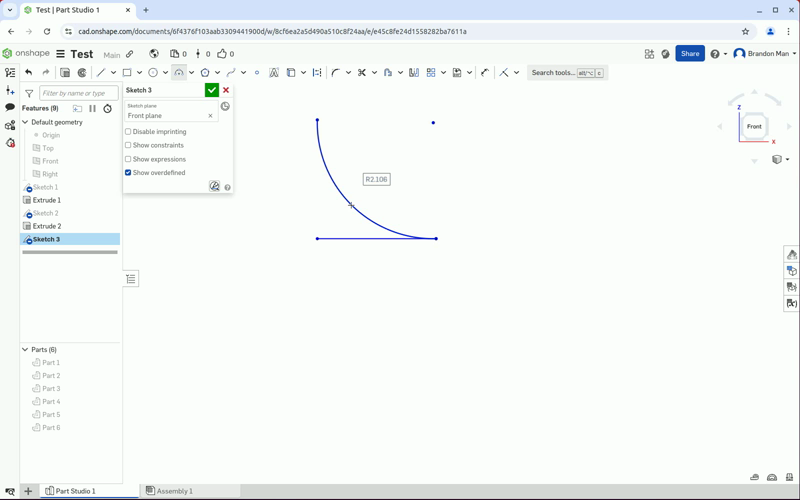
scroll(-6)
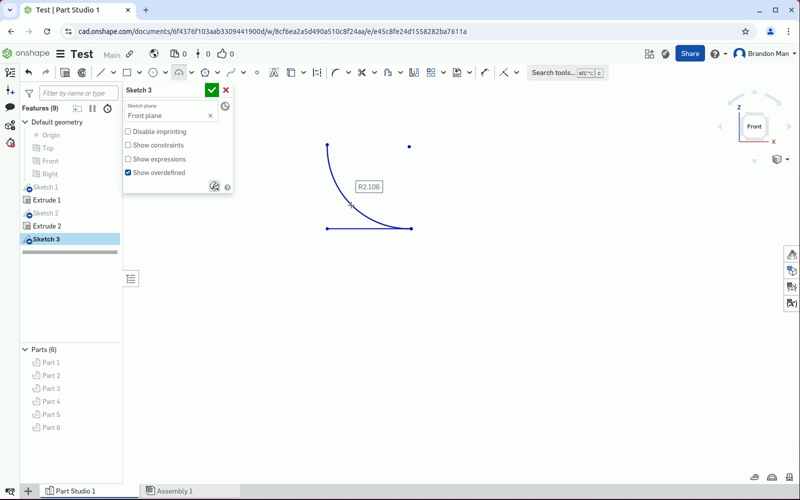
scroll(-6)
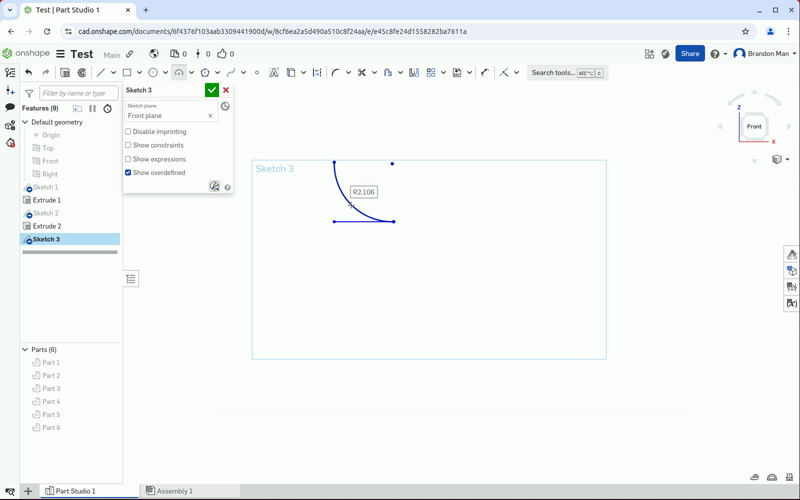
scroll(-6)
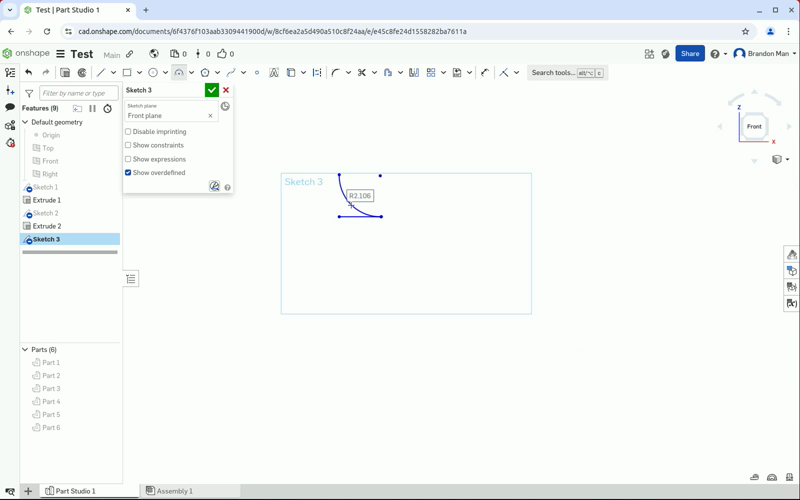
scroll(-6)
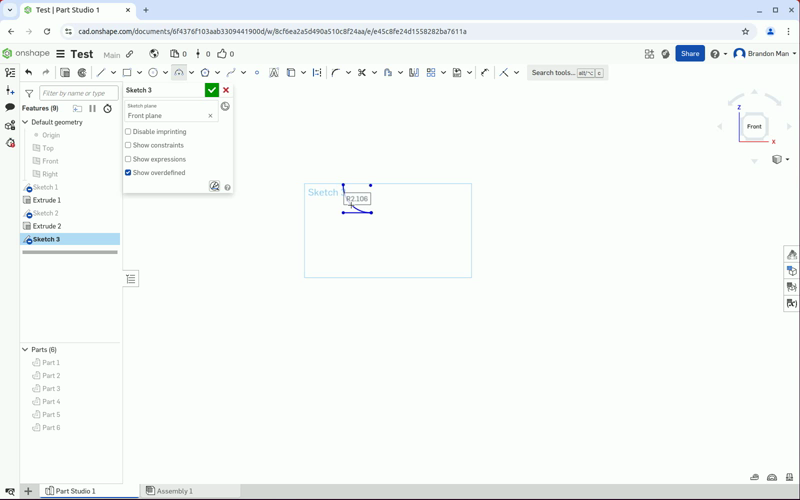
scroll(-6)
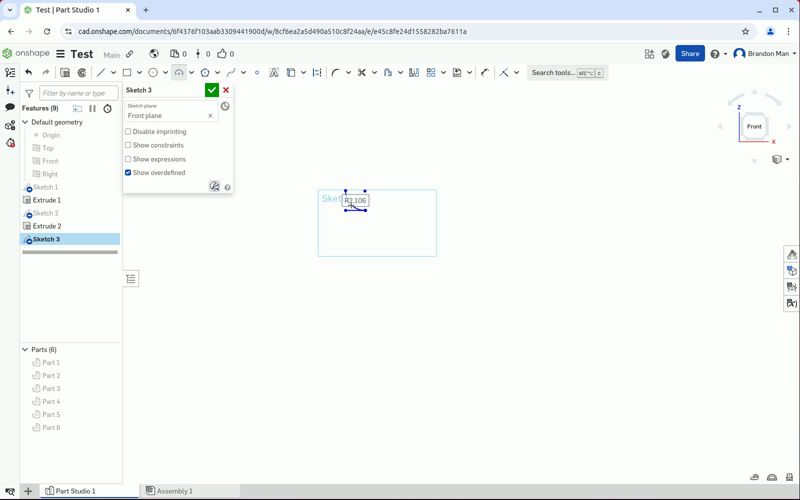
scroll(-6)
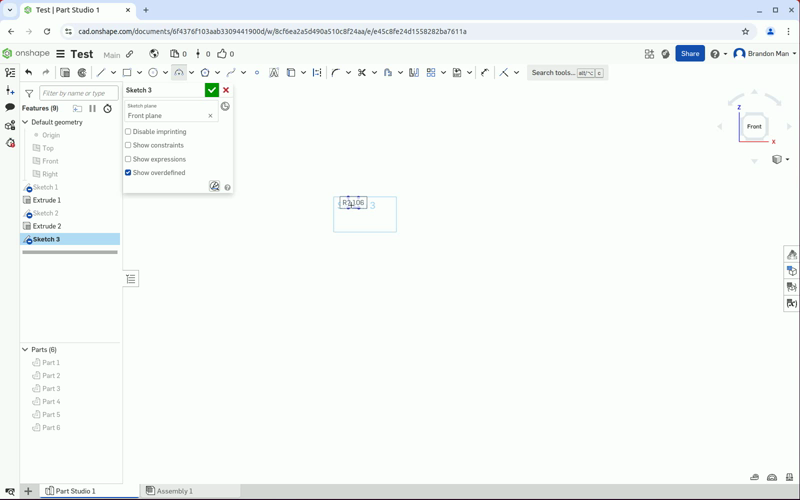
key_up(shift)
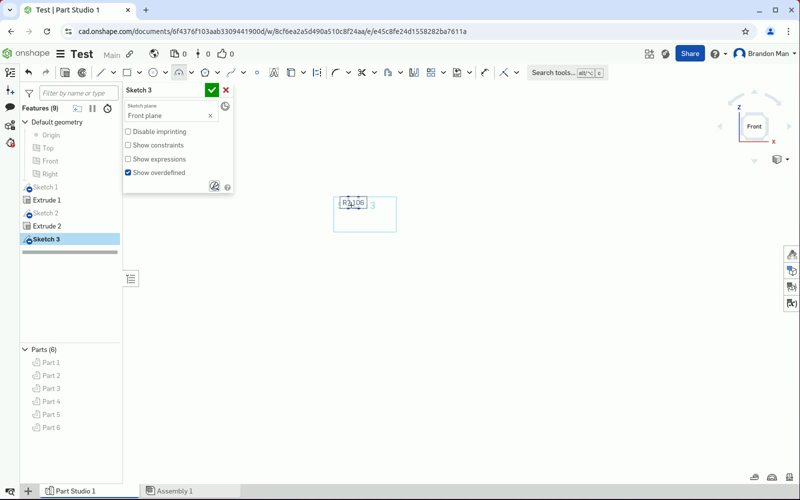
key(esc)
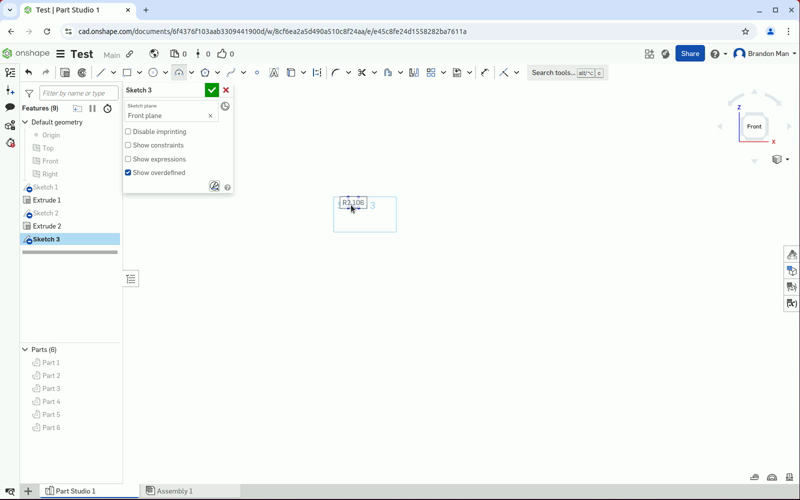
key(l)
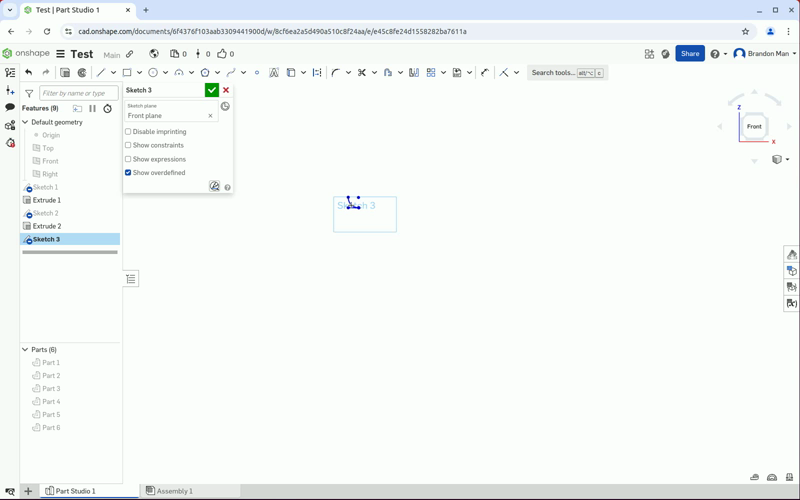
mouse_move(348, 197)
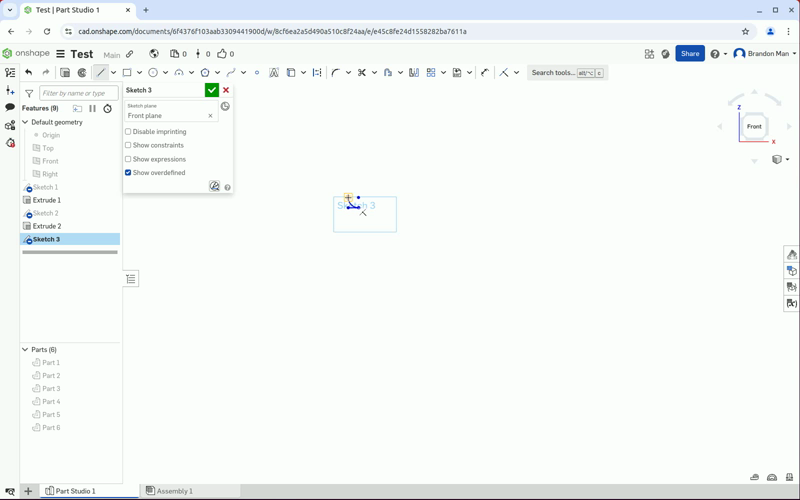
click(348, 197)
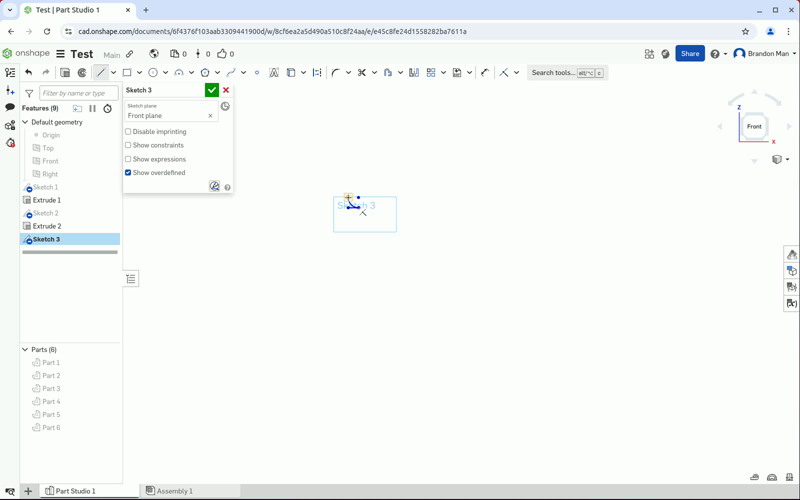
mouse_move(378, 197)
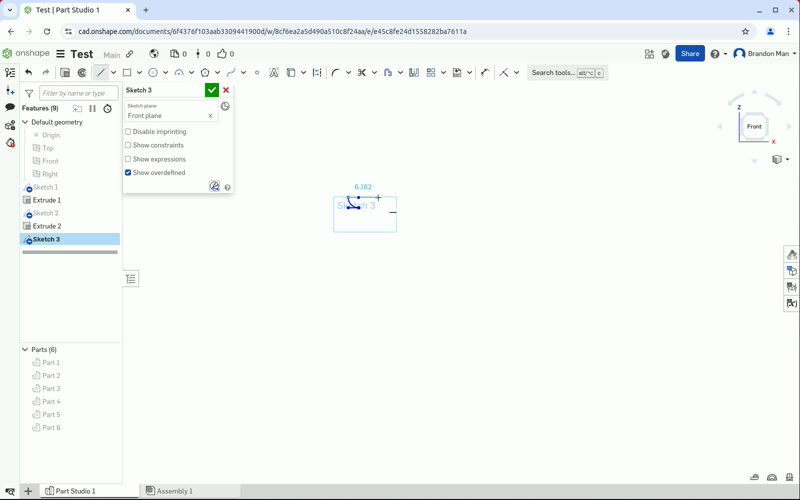
key_down(shift)
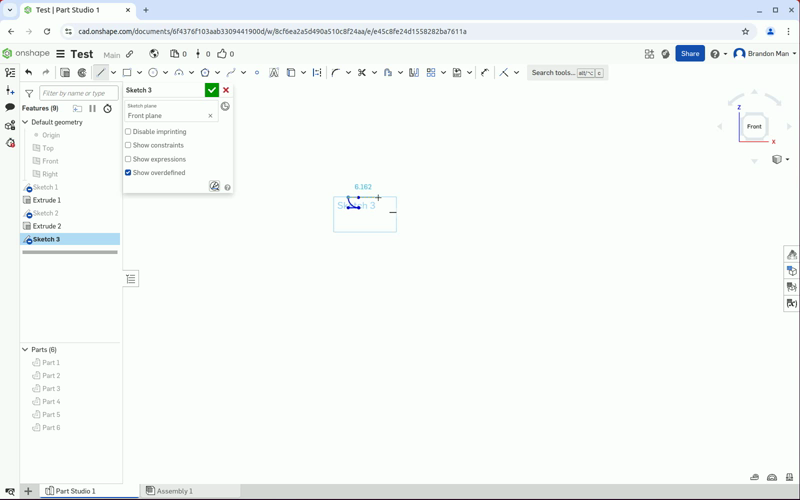
mouse_move(348, 207)
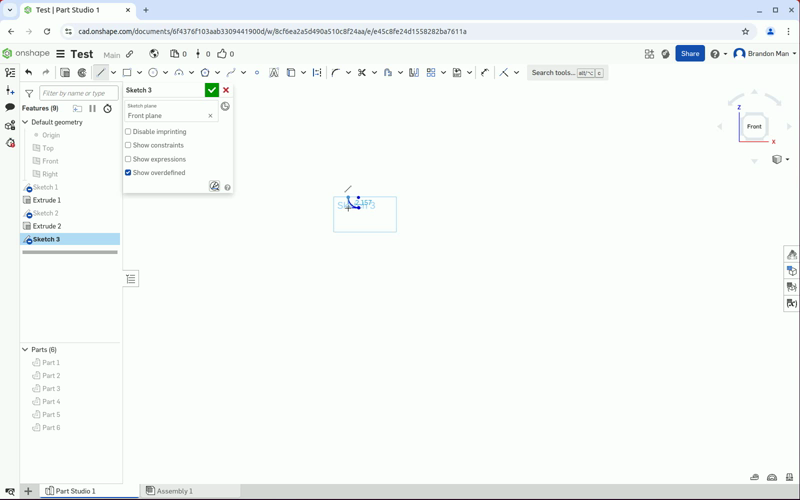
scroll(6)
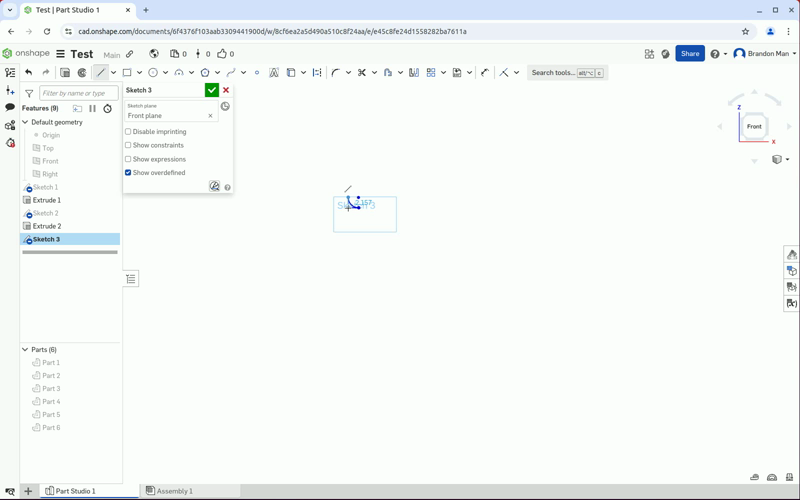
scroll(6)
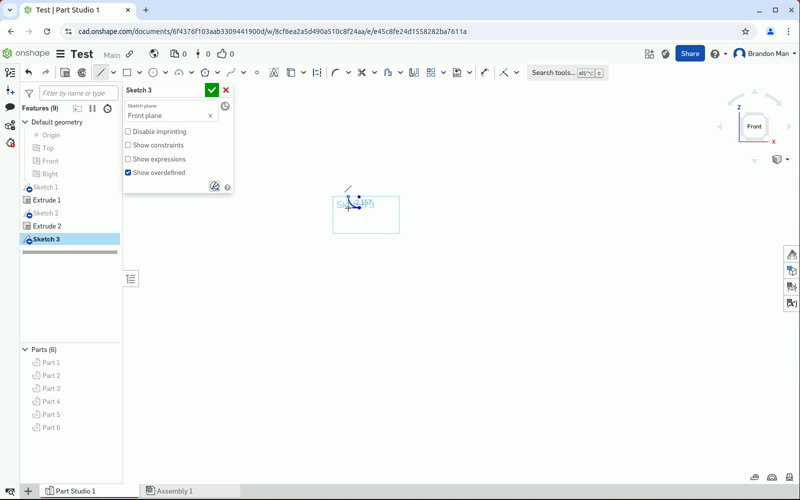
scroll(6)
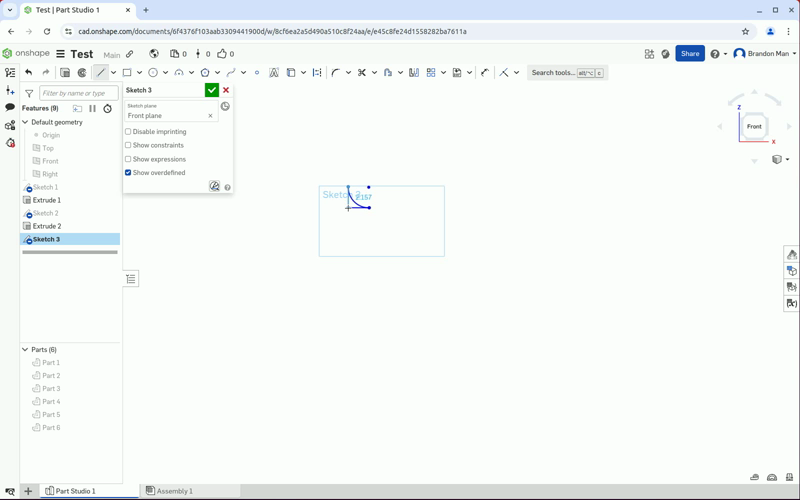
scroll(6)
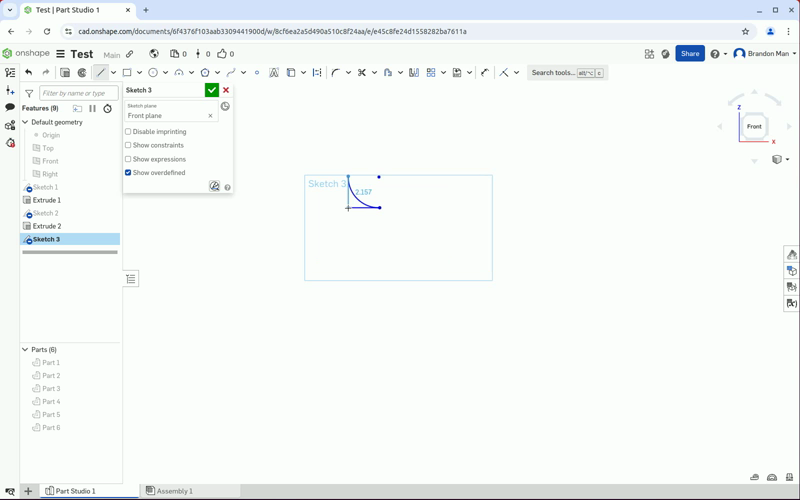
scroll(6)
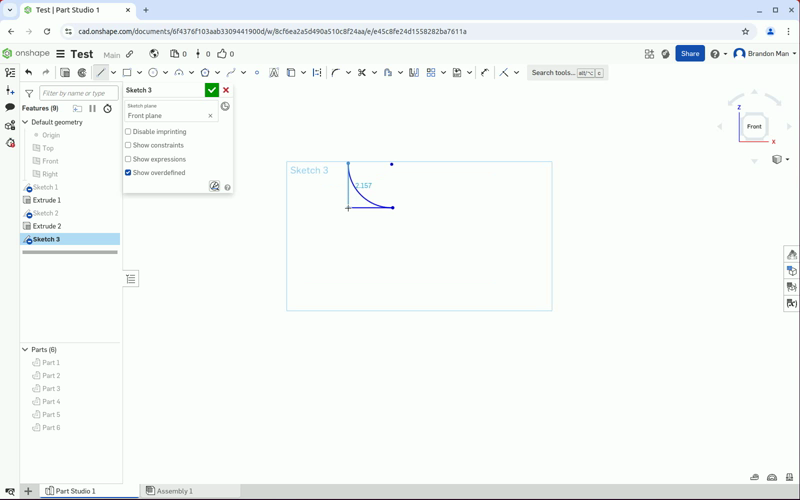
scroll(6)
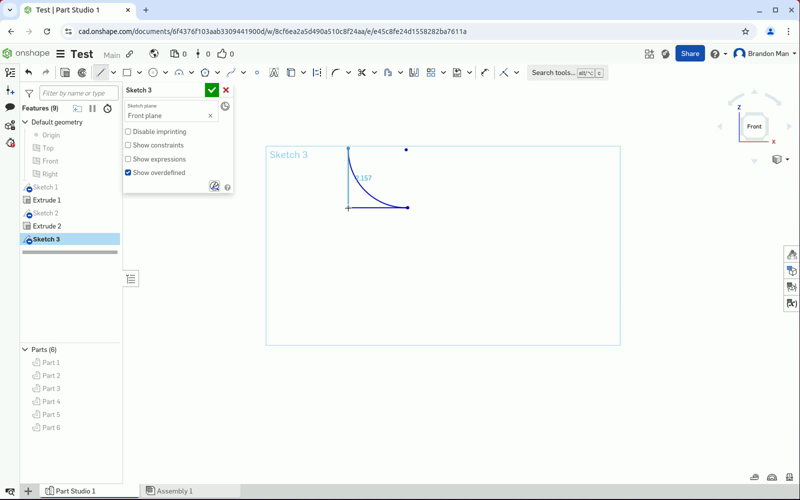
scroll(6)
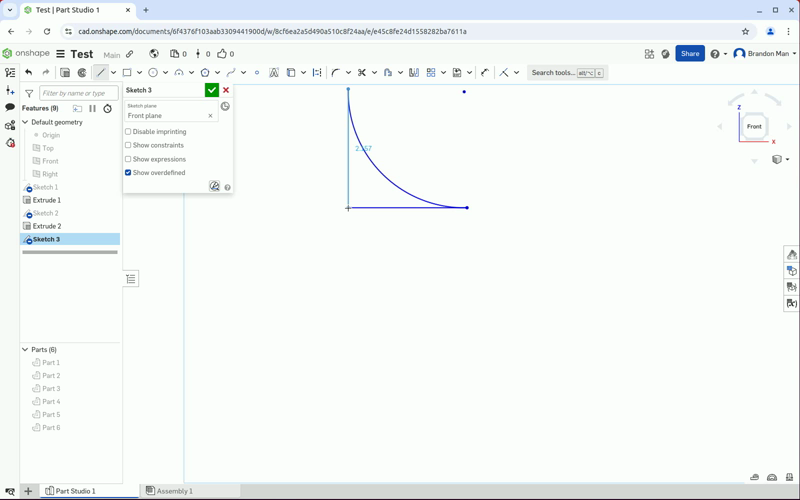
key_up(shift)
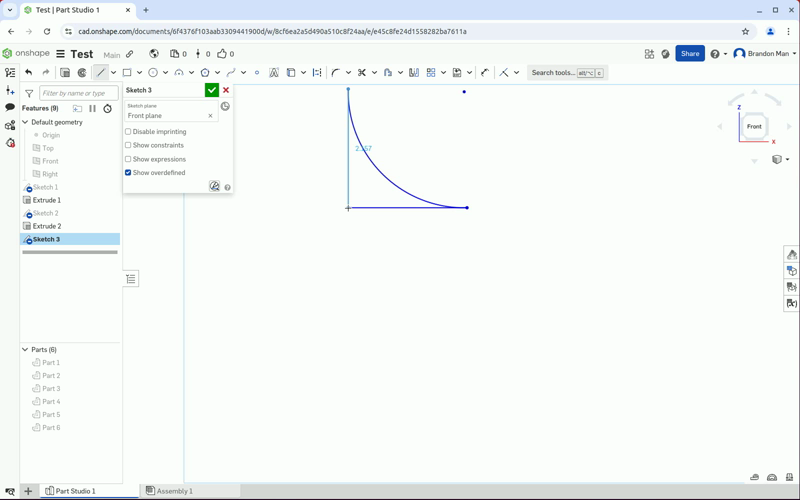
click(348, 207)
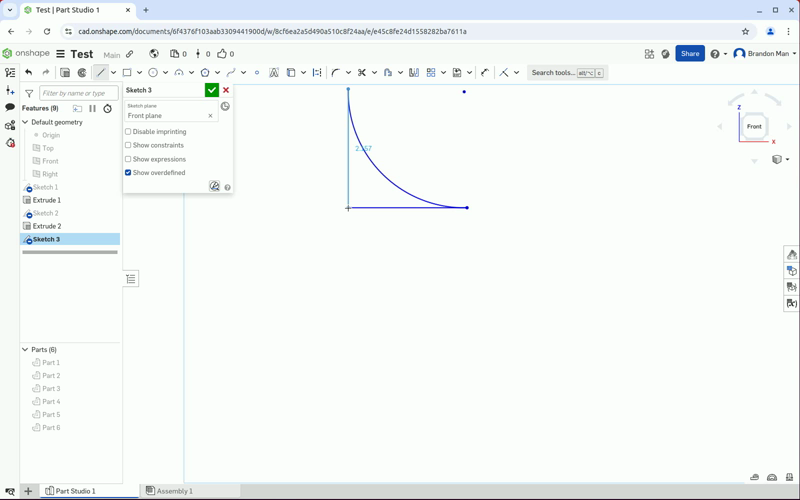
scroll(-6)
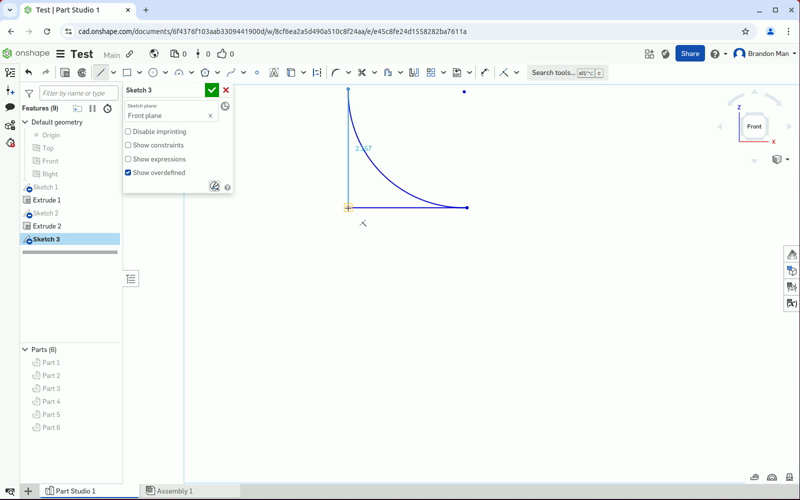
scroll(-6)
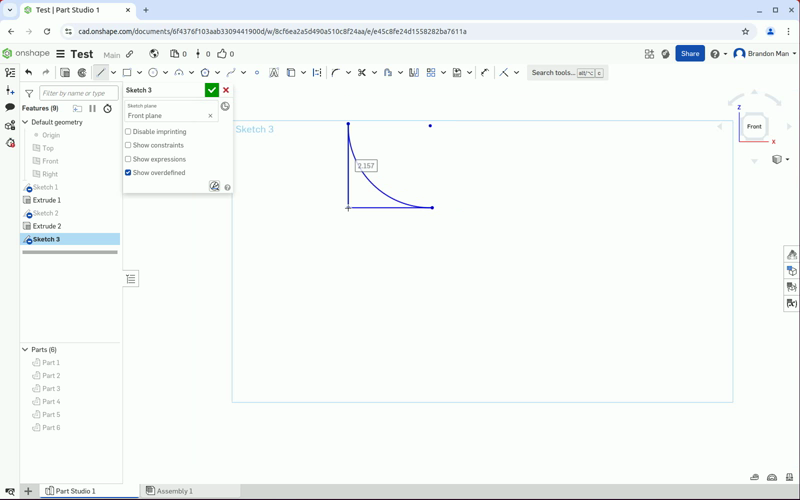
scroll(-6)
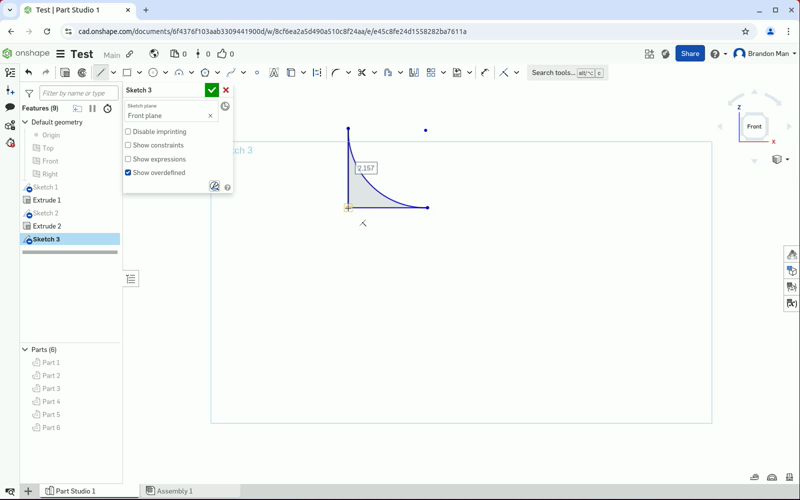
scroll(-6)
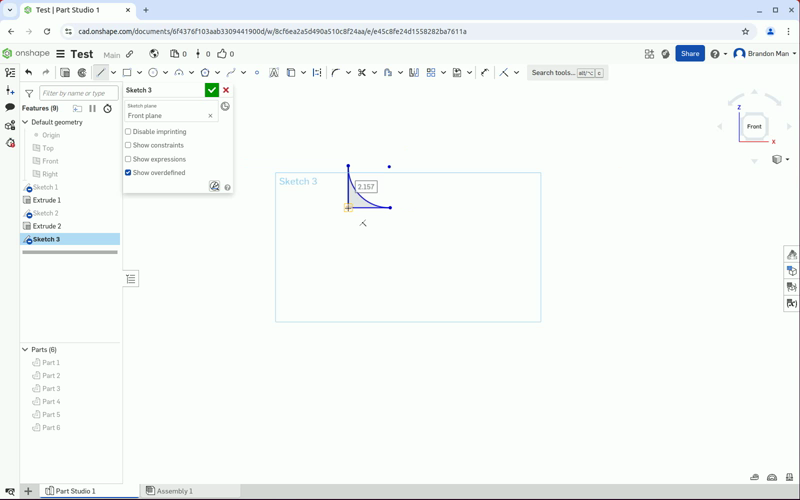
scroll(-6)
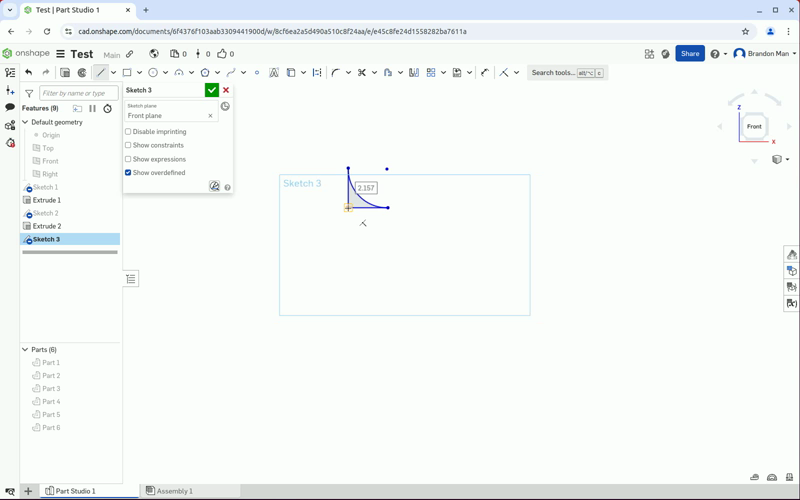
scroll(-6)
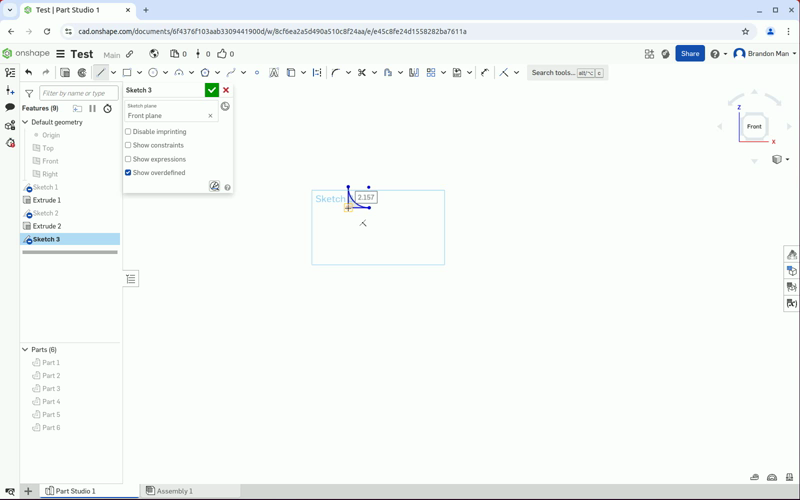
scroll(-6)
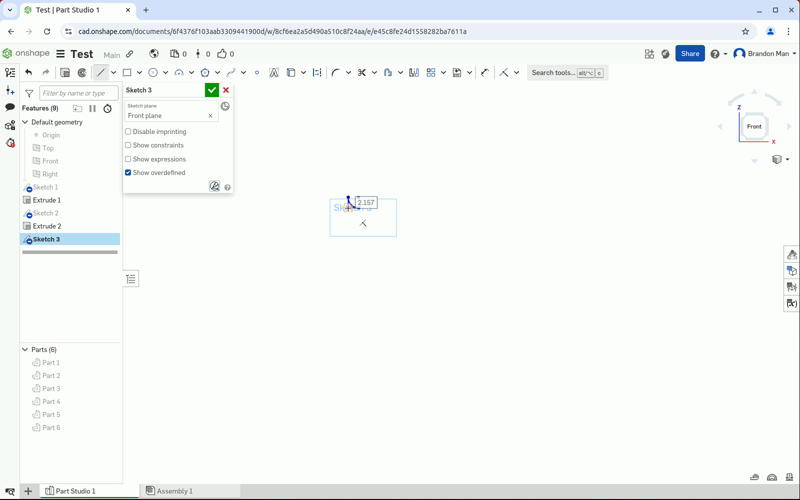
key(esc)
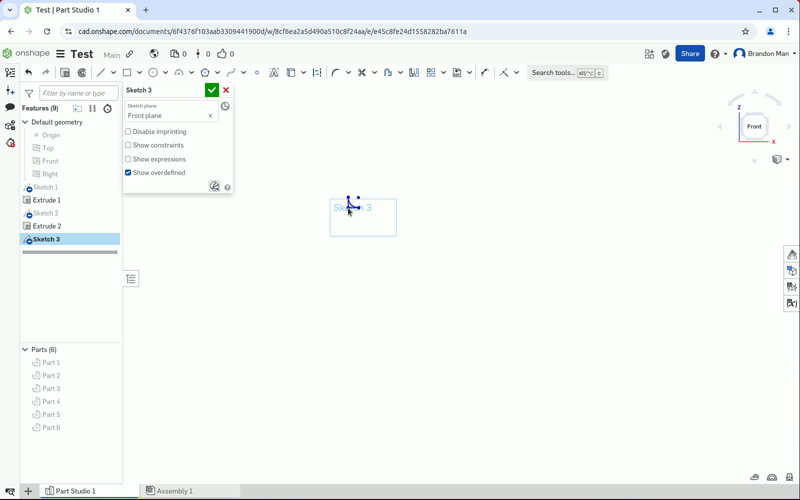
mouse_move(353, 207)
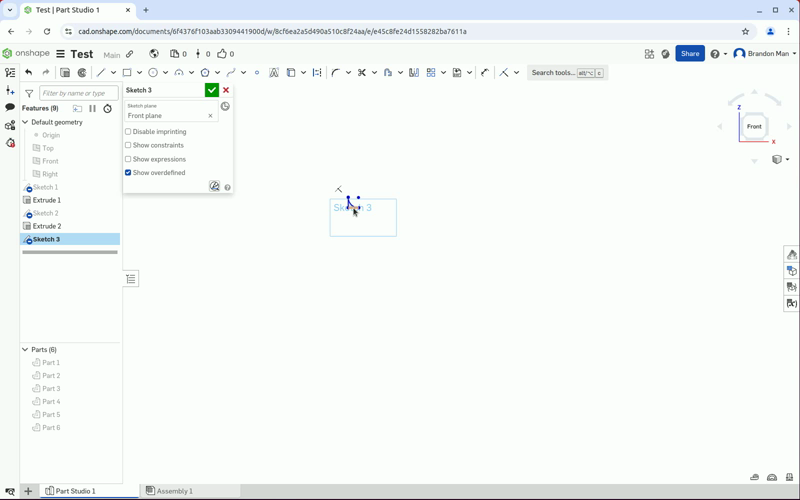
scroll(6)
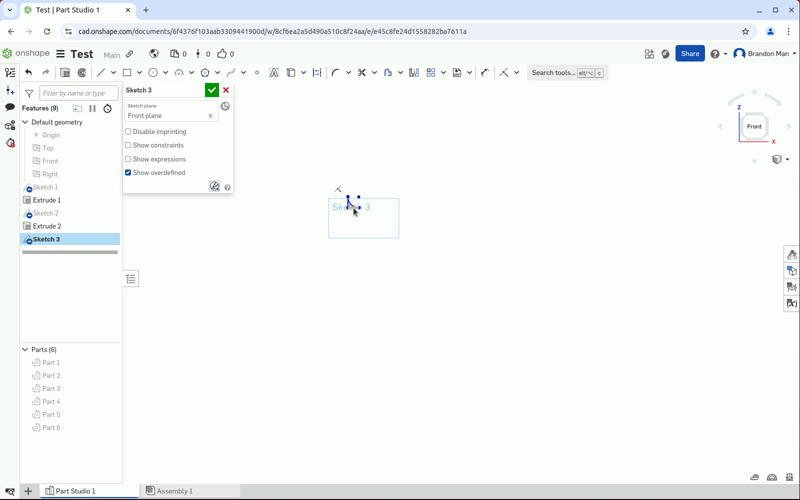
scroll(6)
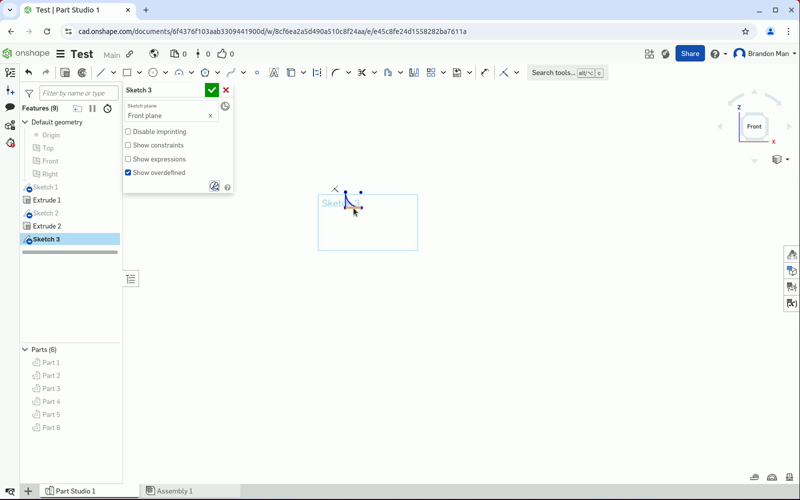
scroll(6)
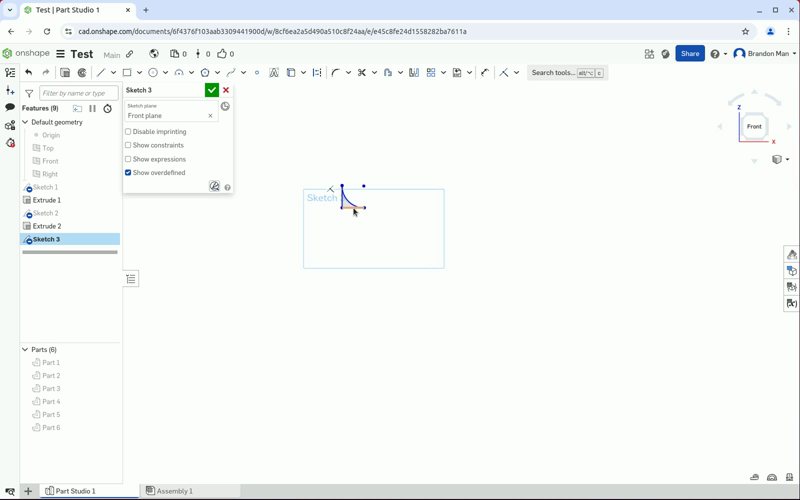
scroll(6)
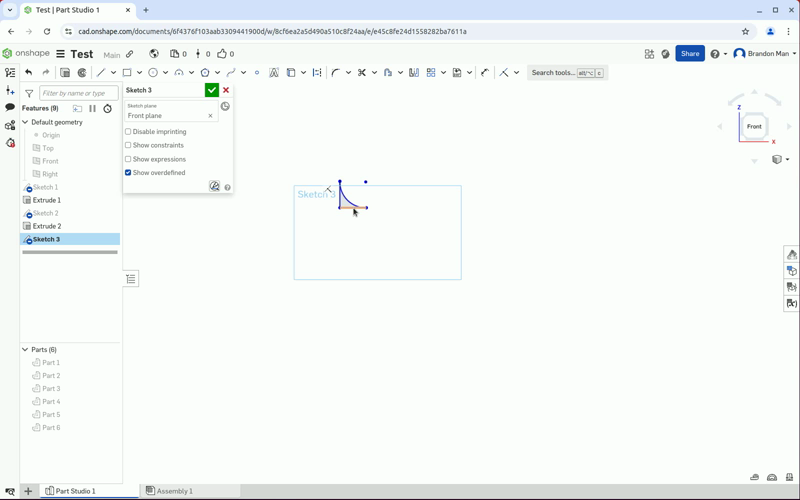
scroll(6)
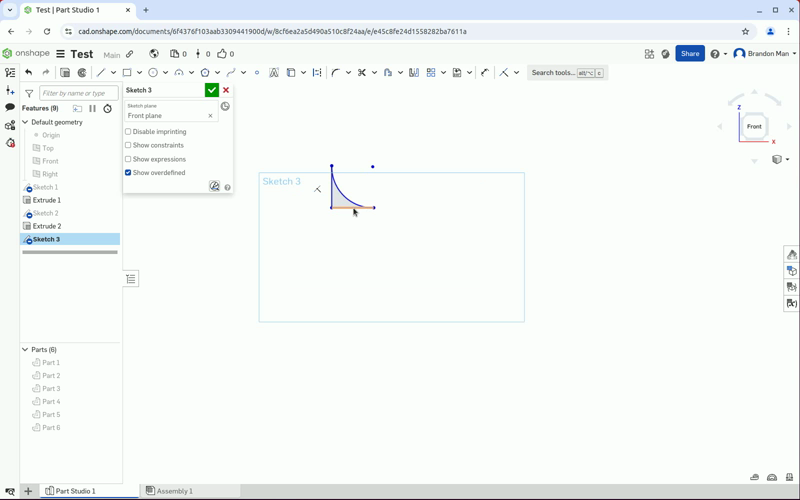
scroll(6)
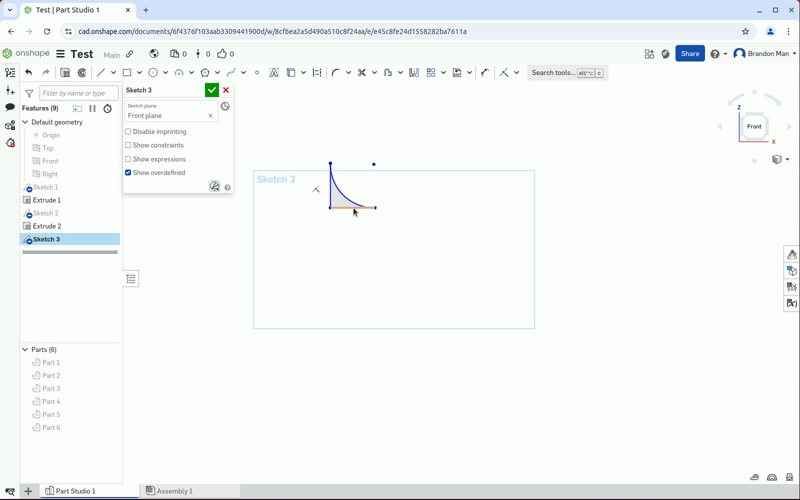
scroll(6)
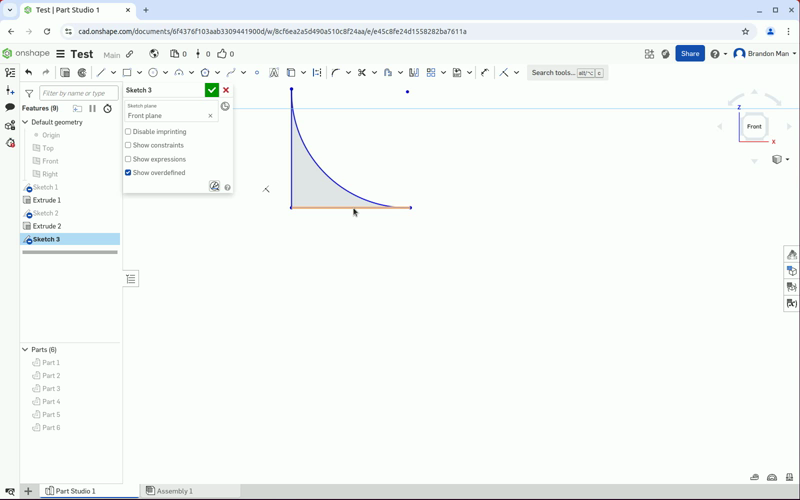
click(353, 207)
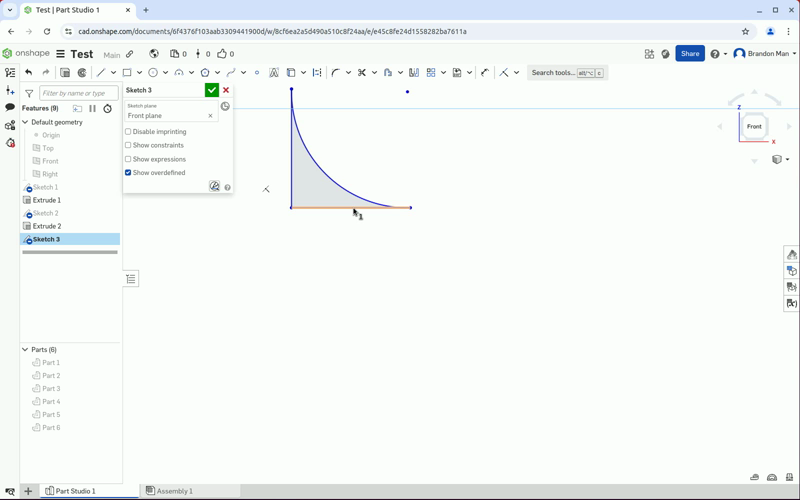
scroll(-6)
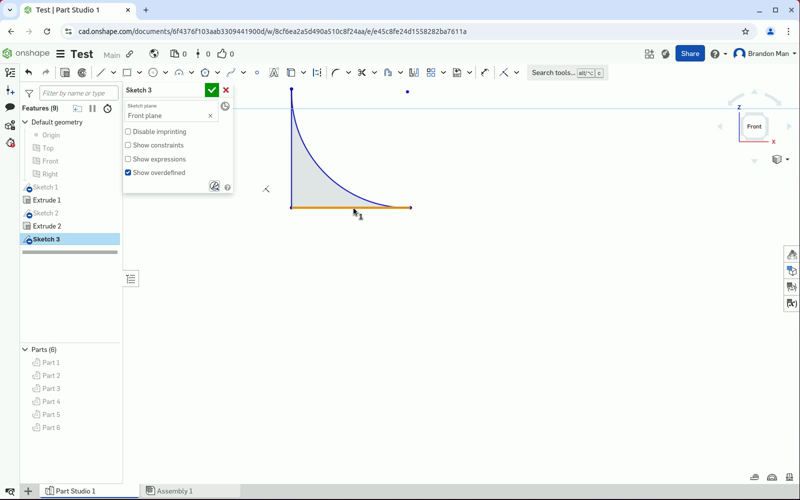
scroll(-6)
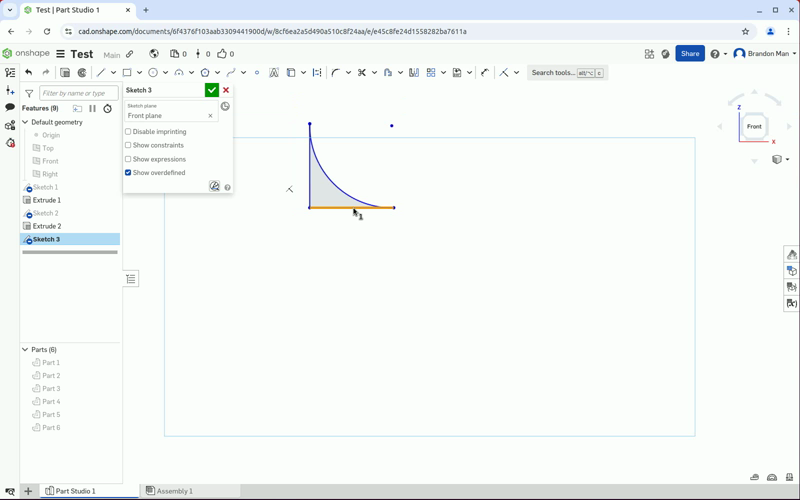
scroll(-6)
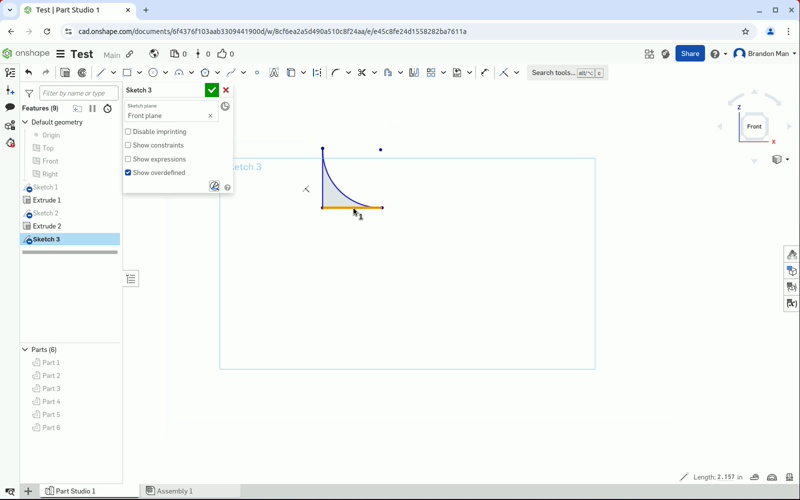
scroll(-6)
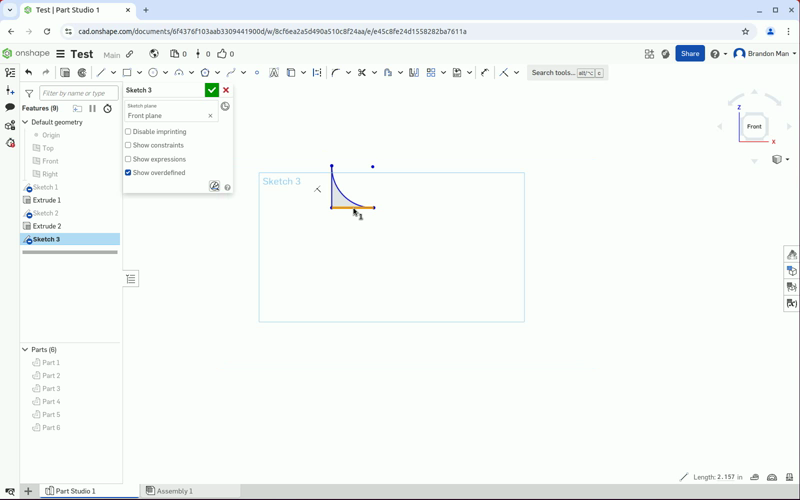
scroll(-6)
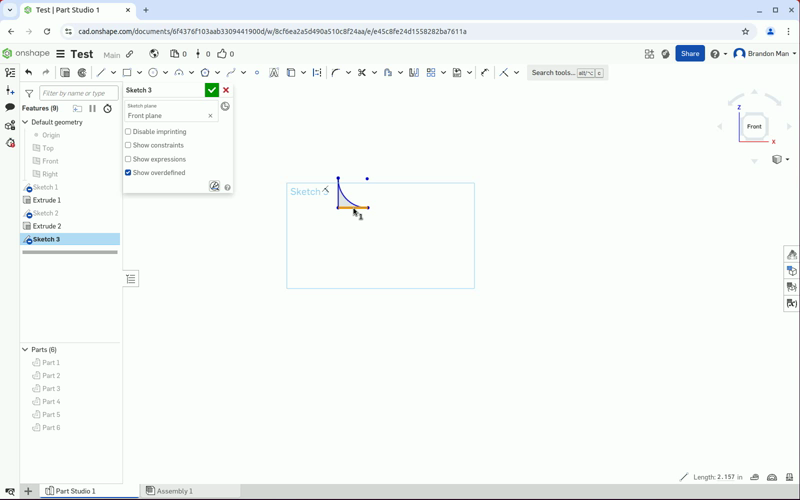
scroll(-6)
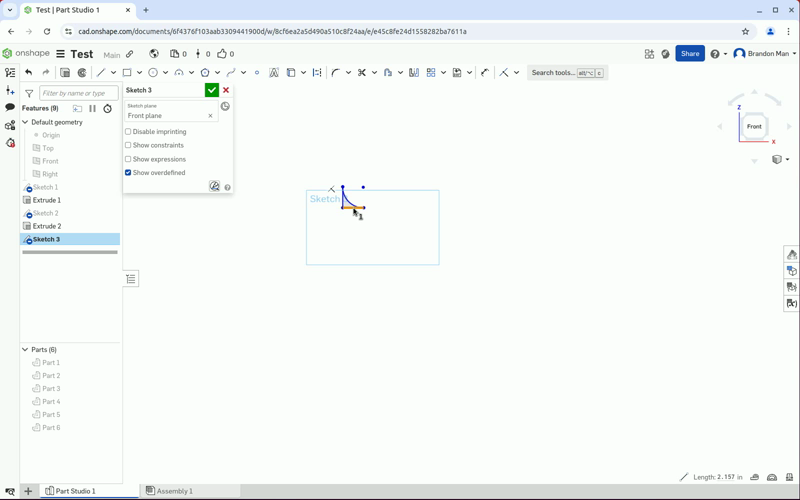
scroll(-6)
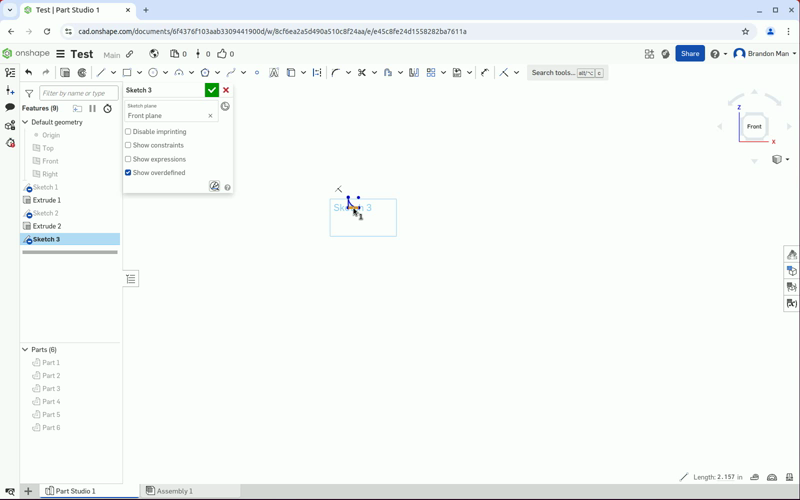
mouse_move(73, 352)
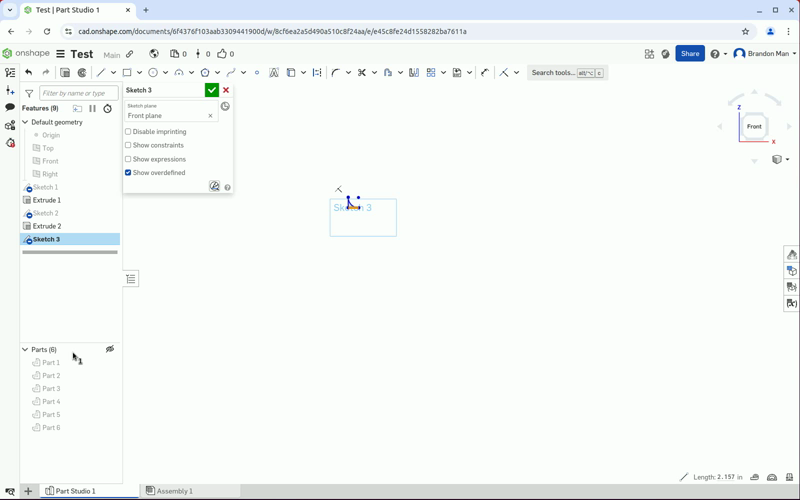
key(shift+y)
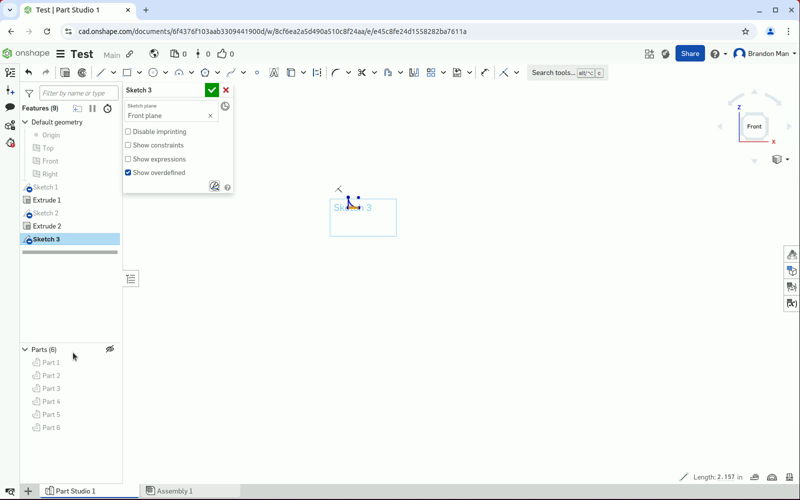
key(shift+e)
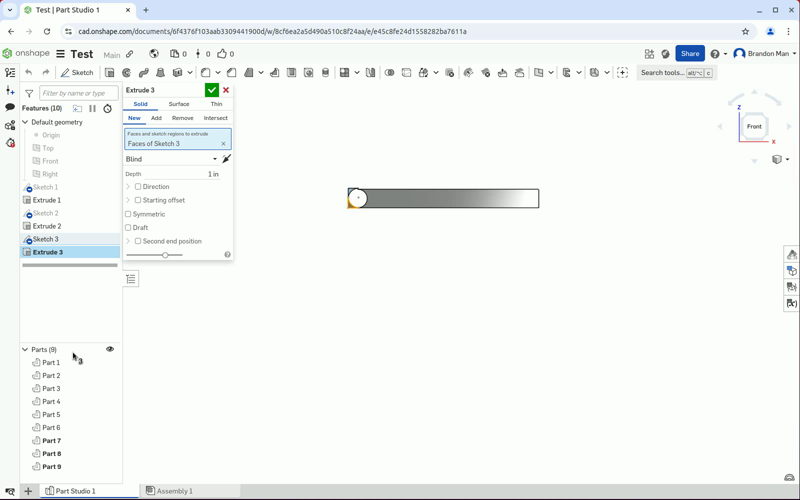
mouse_move(143, 106)
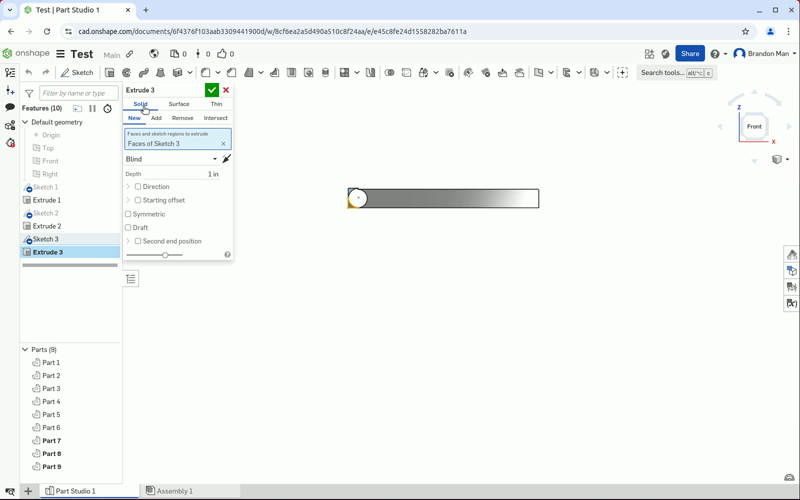
click(143, 106)
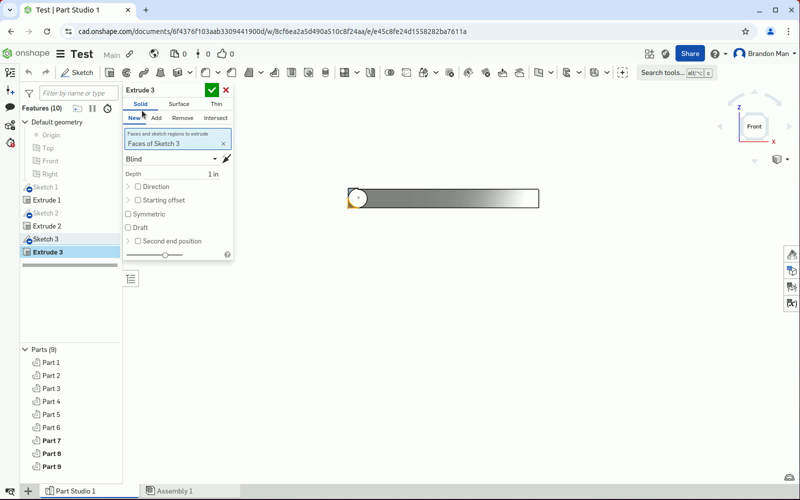
mouse_move(137, 120)
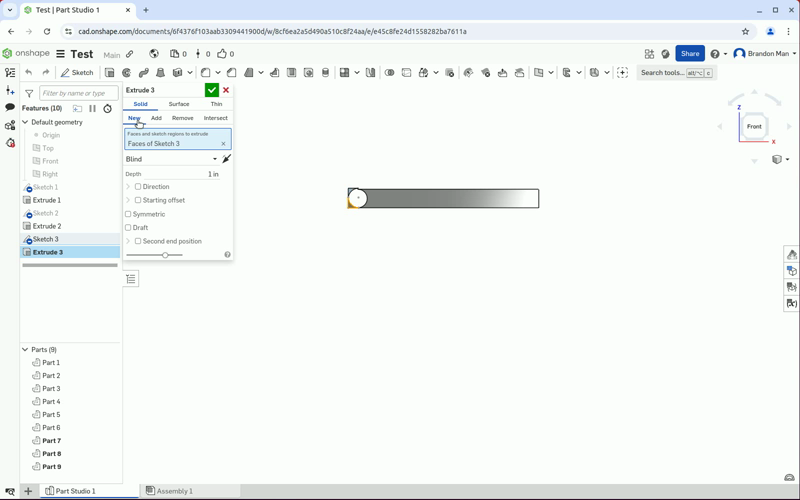
click(137, 120)
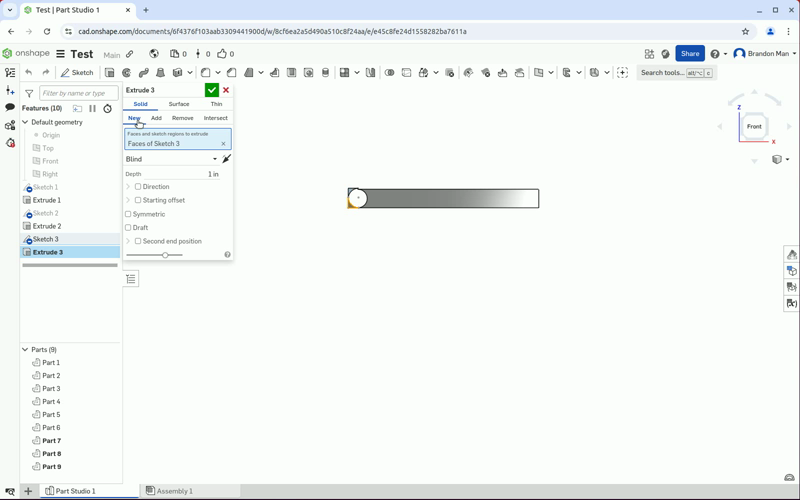
key(tab, 4)
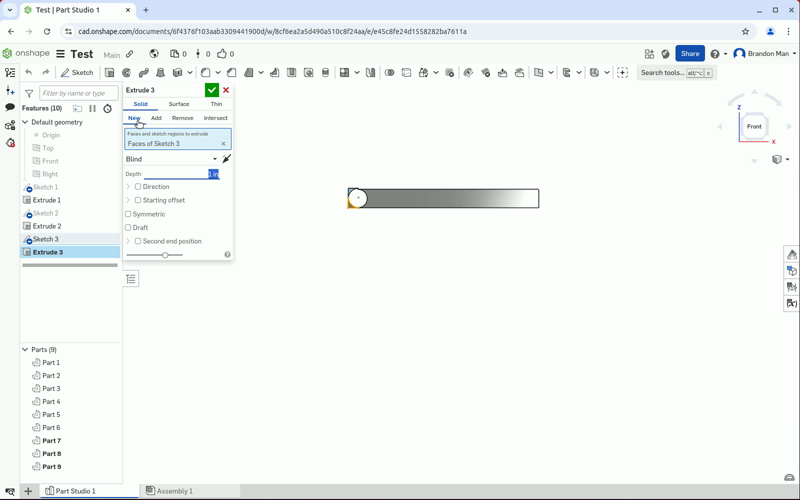
text(3.851)
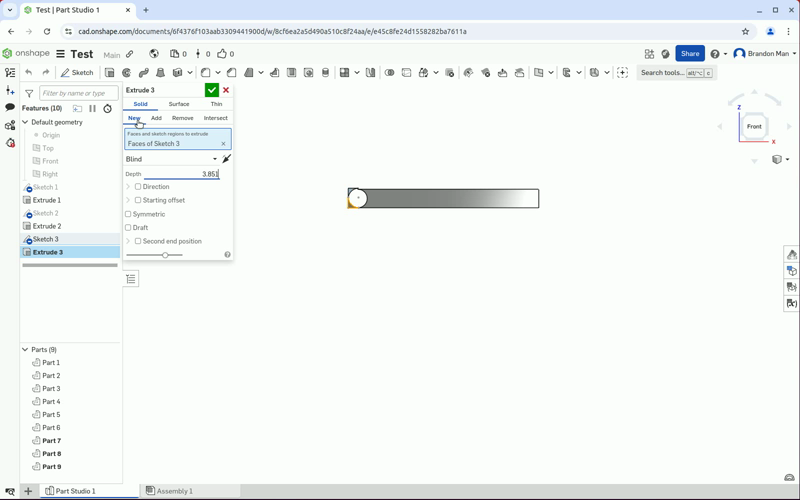
key(enter)
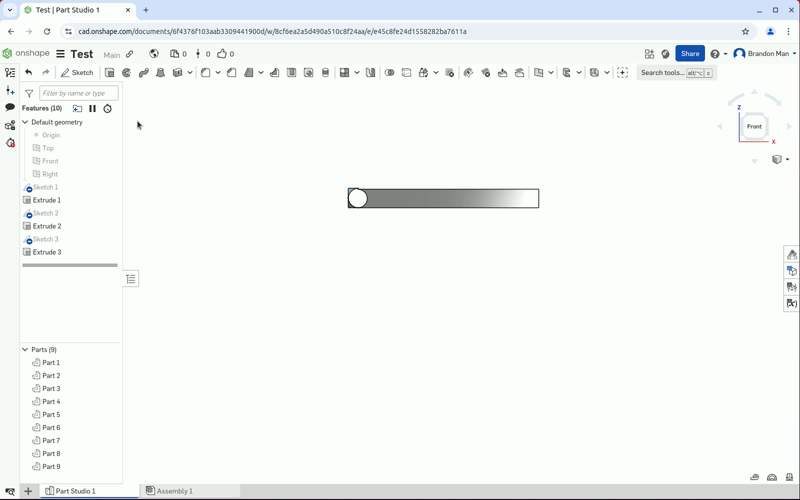
key(shift+h)
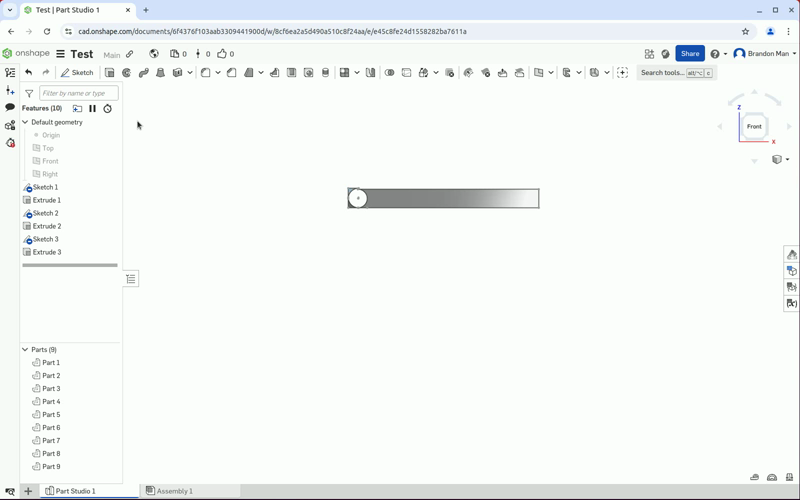
key(shift+h)
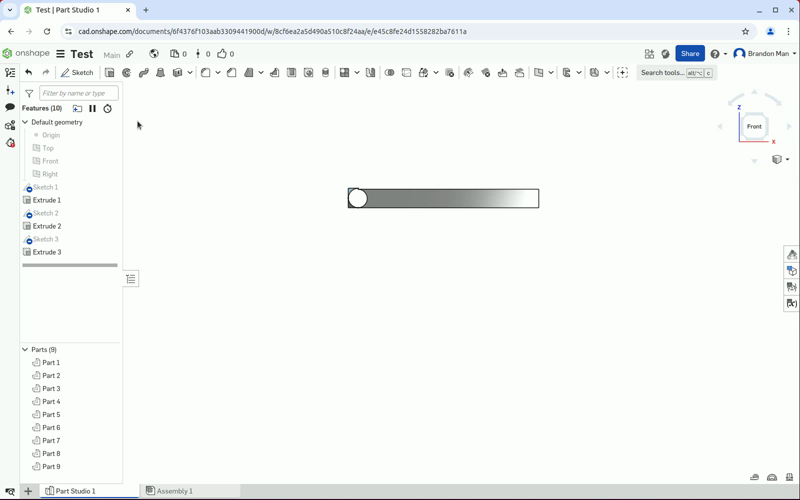
mouse_move(73, 189)
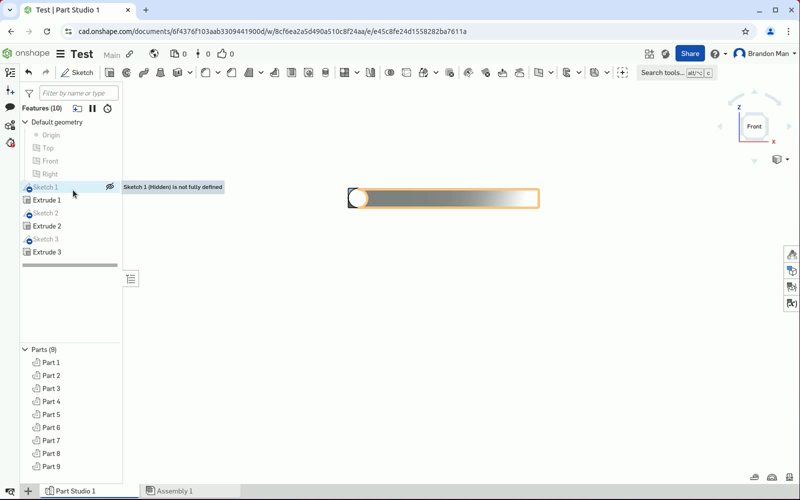
click(73, 189)
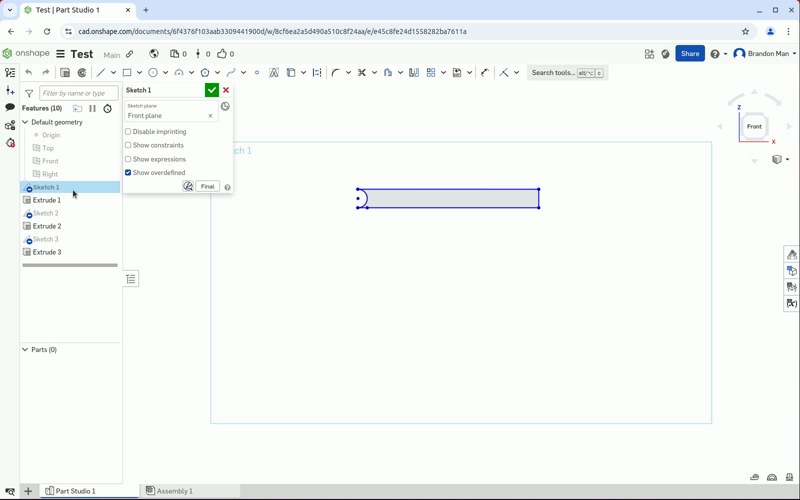
mouse_move(229, 92)
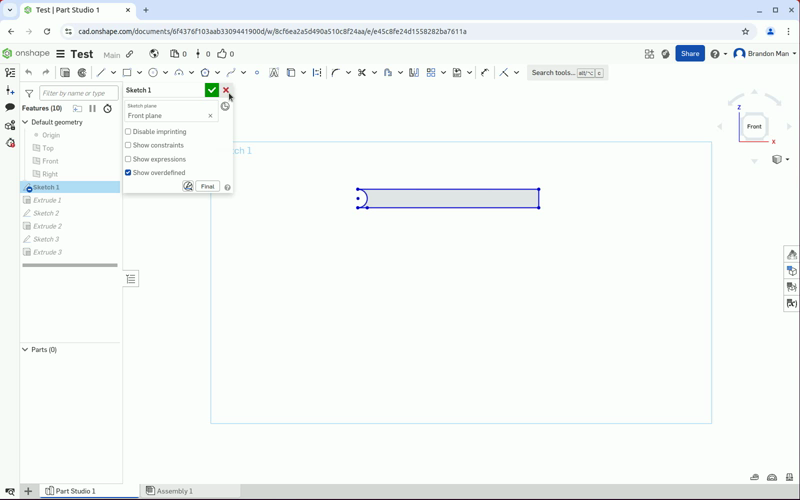
click(229, 92)
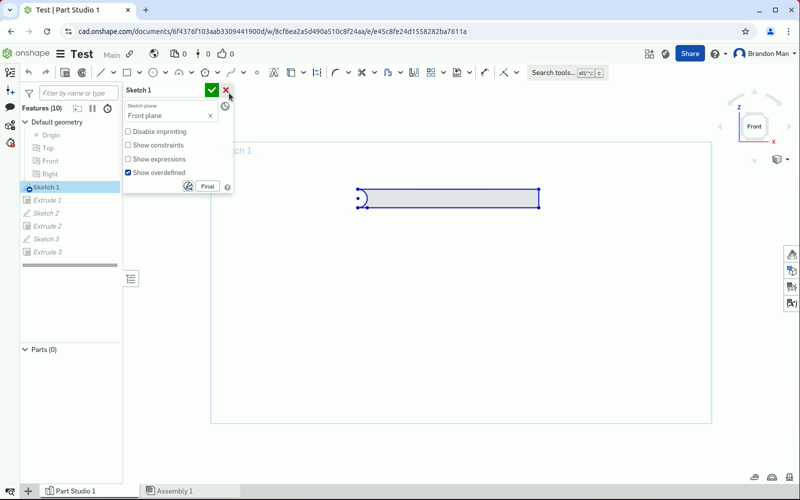
key(shift+s)
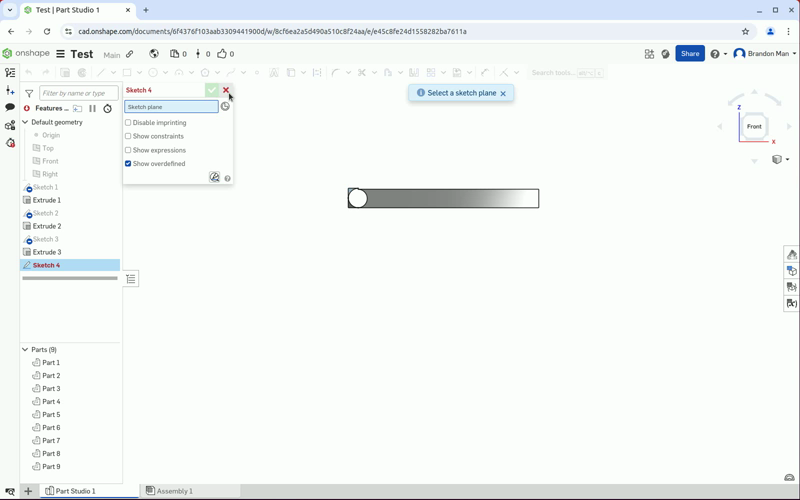
mouse_move(73, 163)
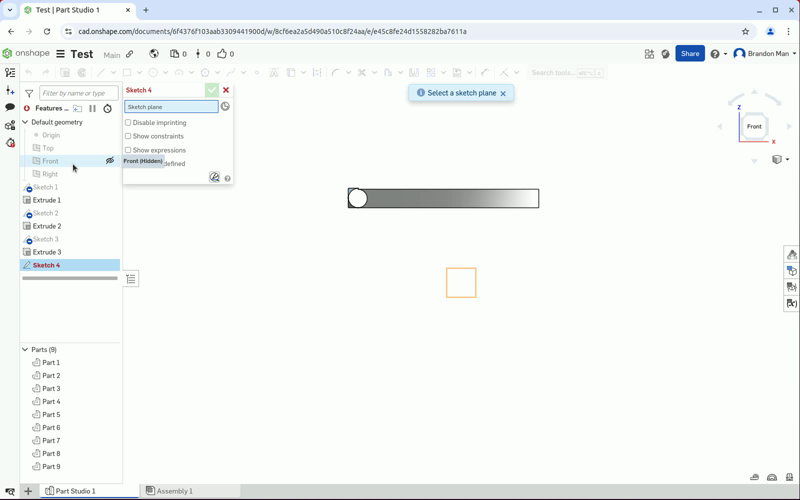
click(73, 163)
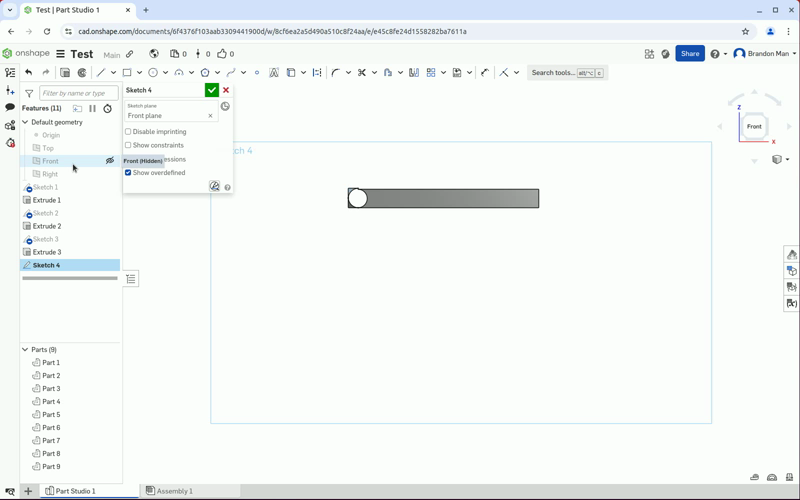
mouse_move(73, 352)
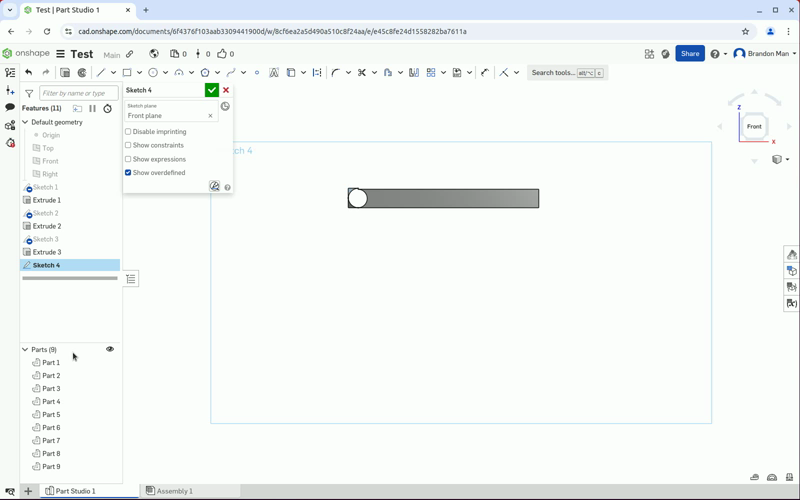
key(y)
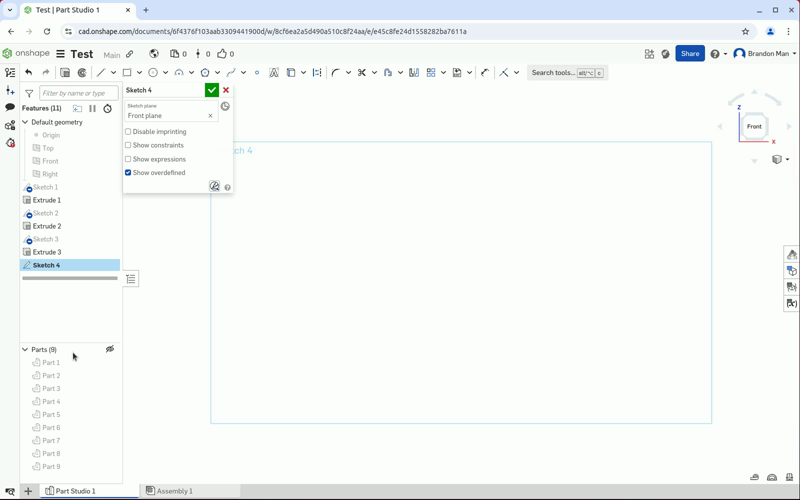
key(l)
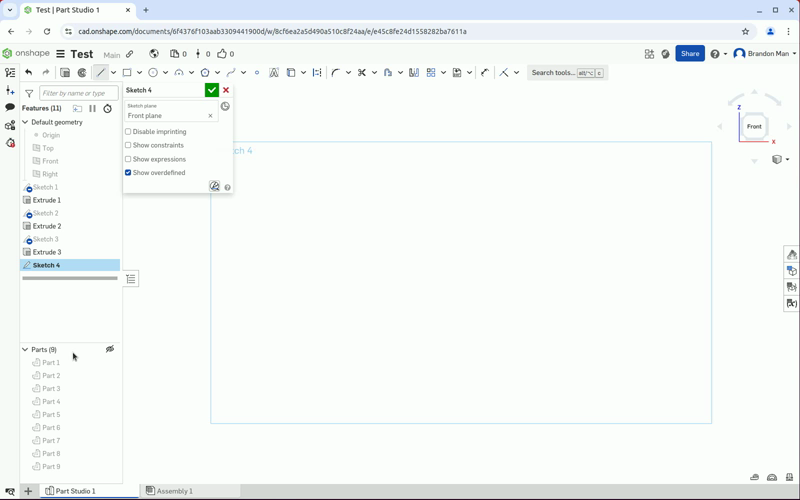
key_down(shift)
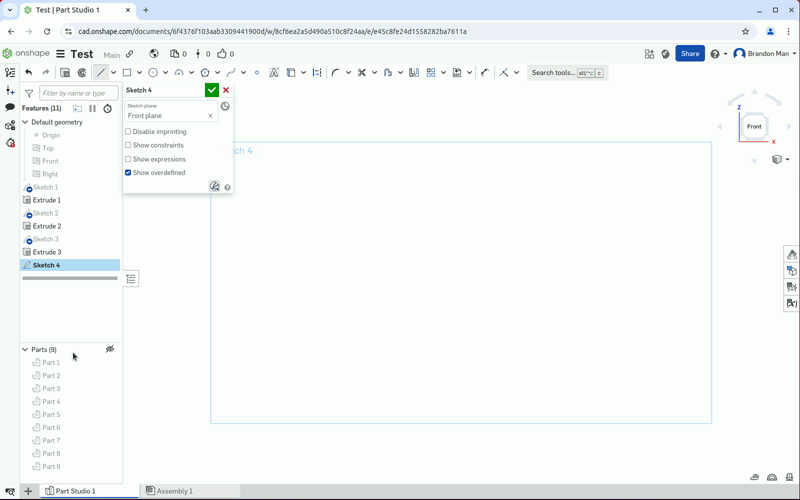
mouse_move(348, 360)
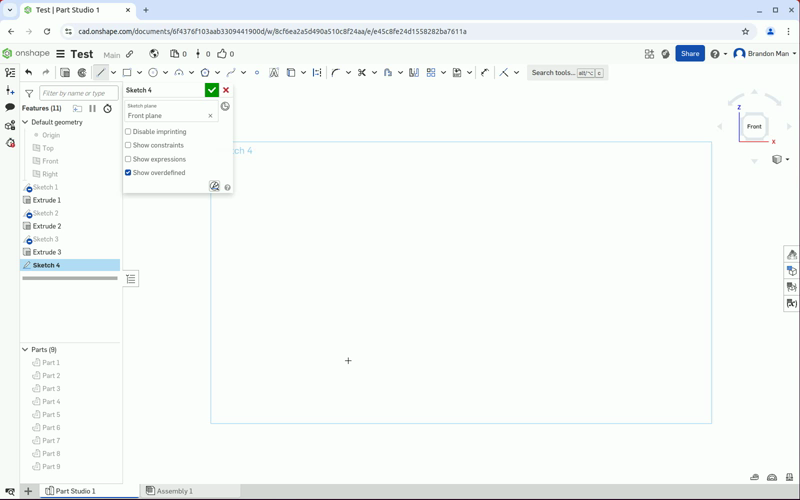
click(348, 360)
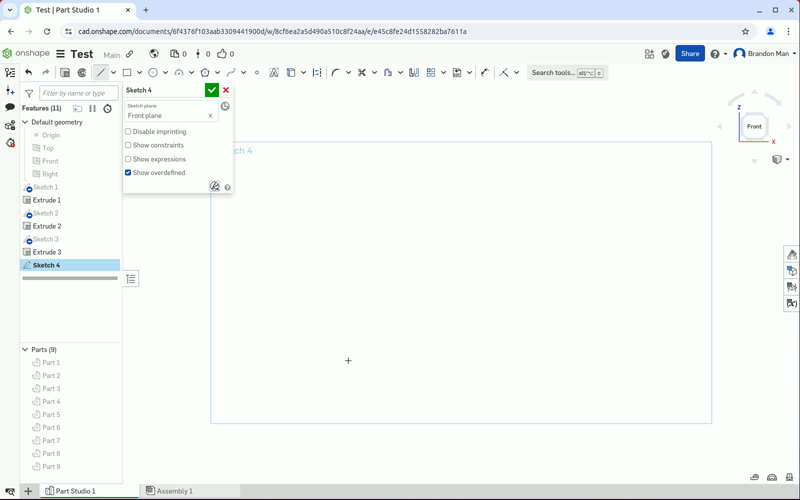
key_up(shift)
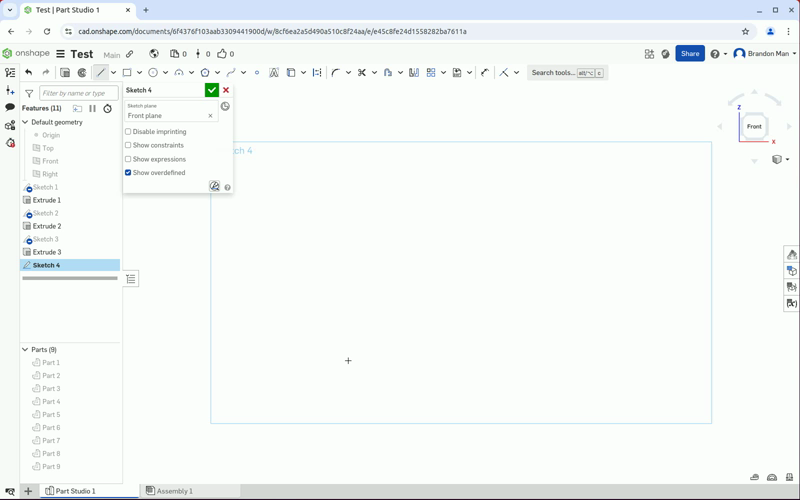
key_down(shift)
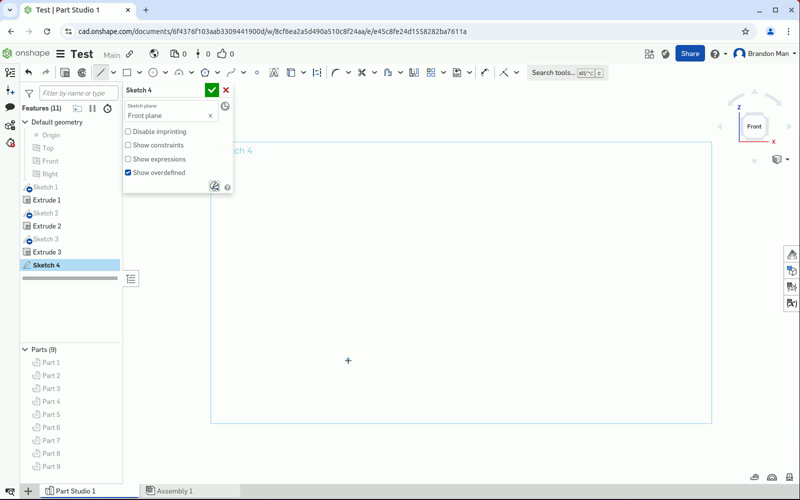
mouse_move(378, 360)
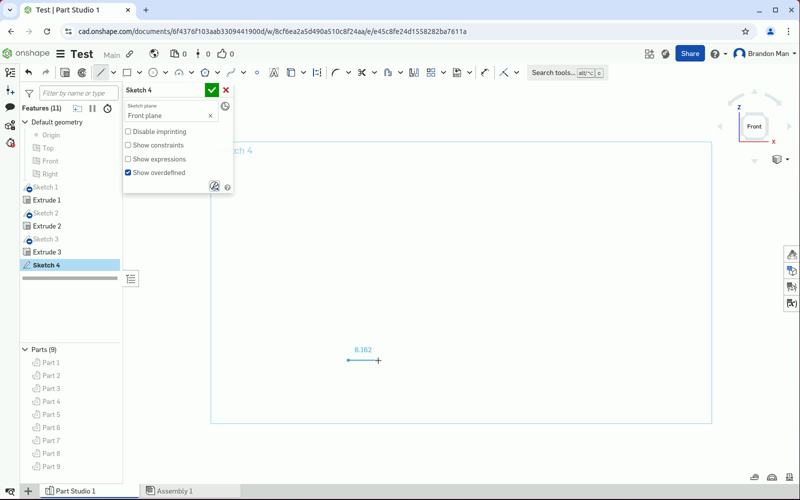
mouse_move(357, 360)
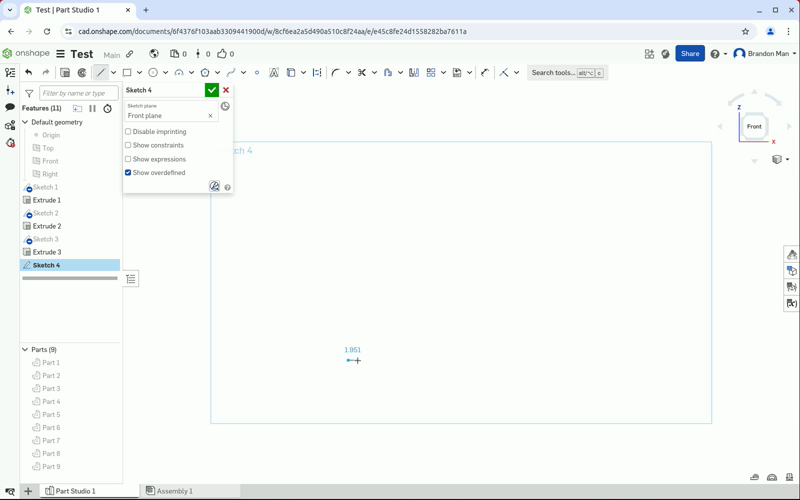
click(357, 360)
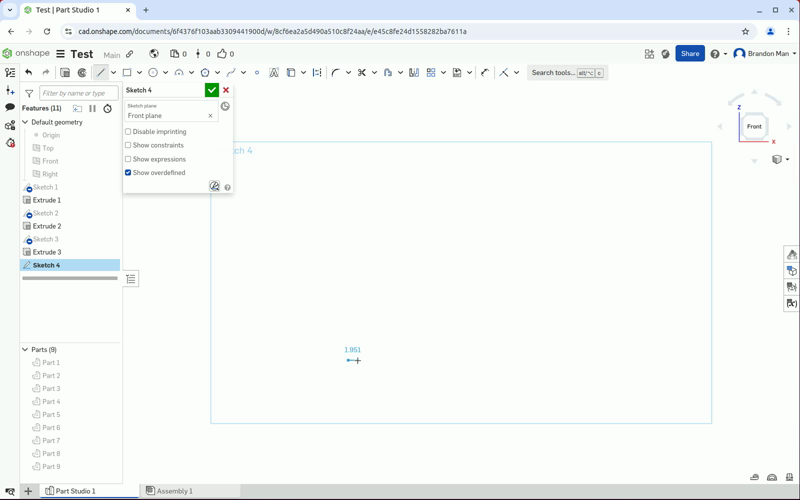
key_up(shift)
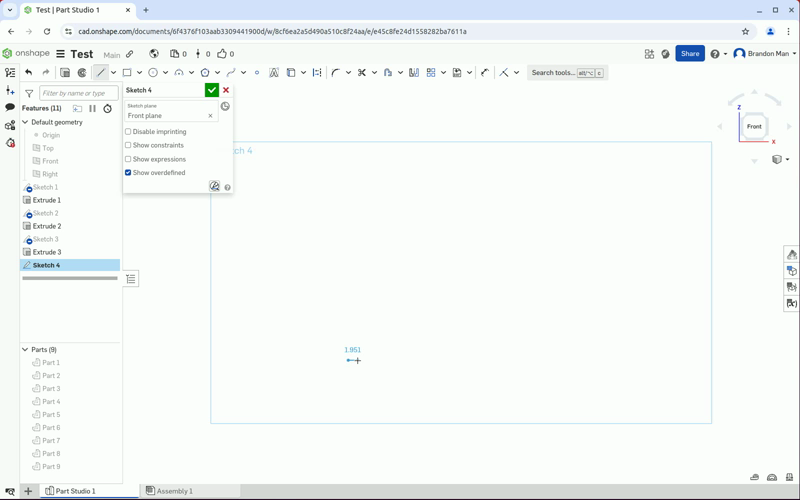
key_down(shift)
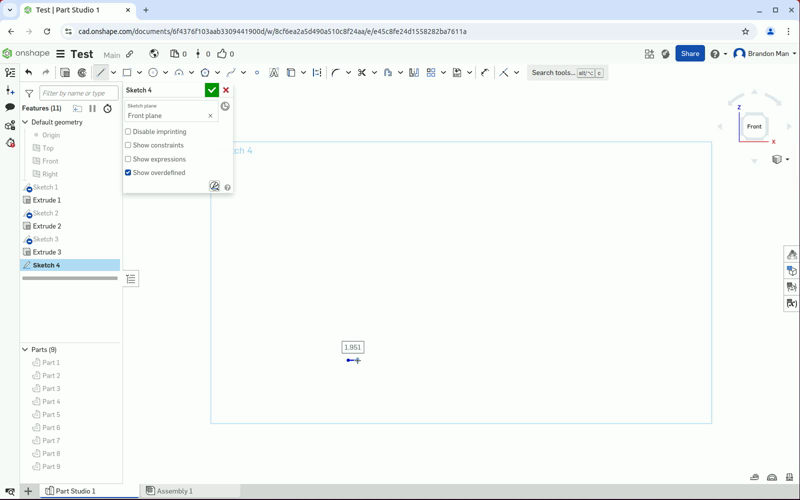
mouse_move(387, 360)
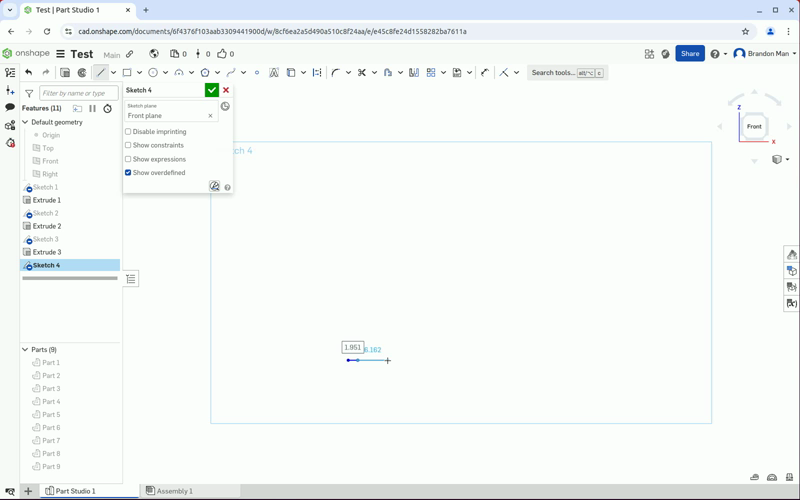
mouse_move(367, 360)
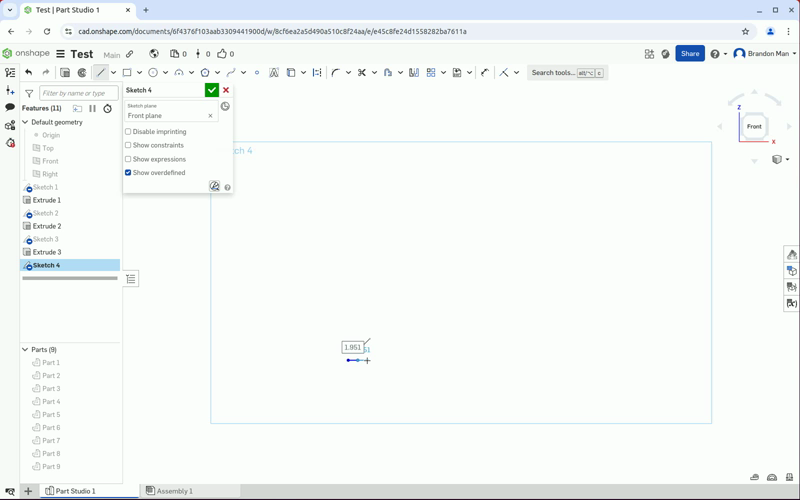
click(367, 360)
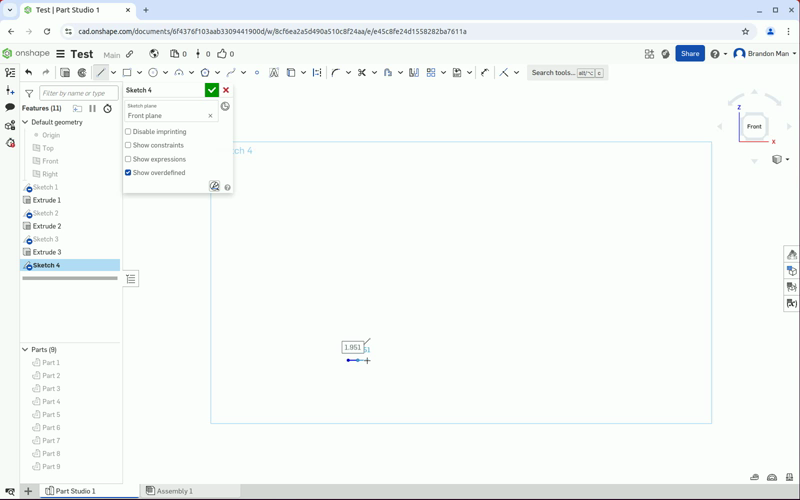
key_up(shift)
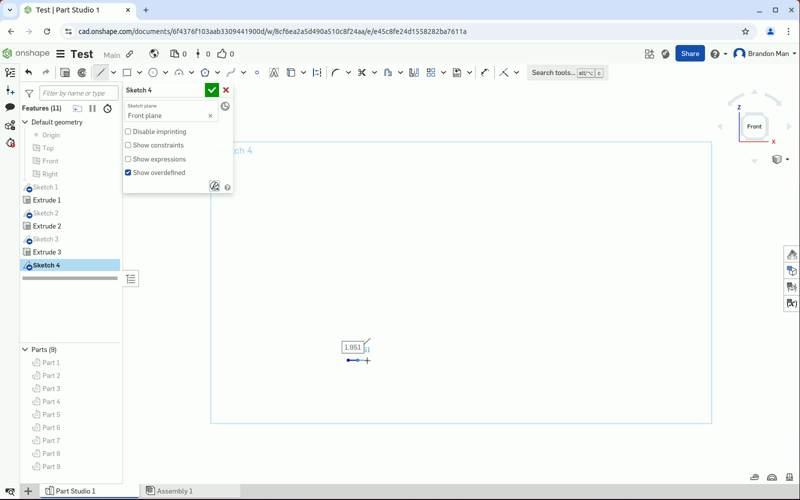
key_down(shift)
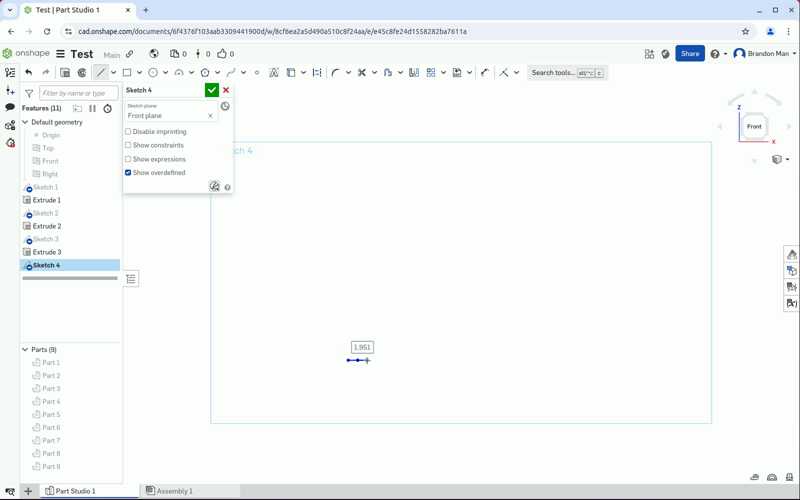
mouse_move(367, 208)
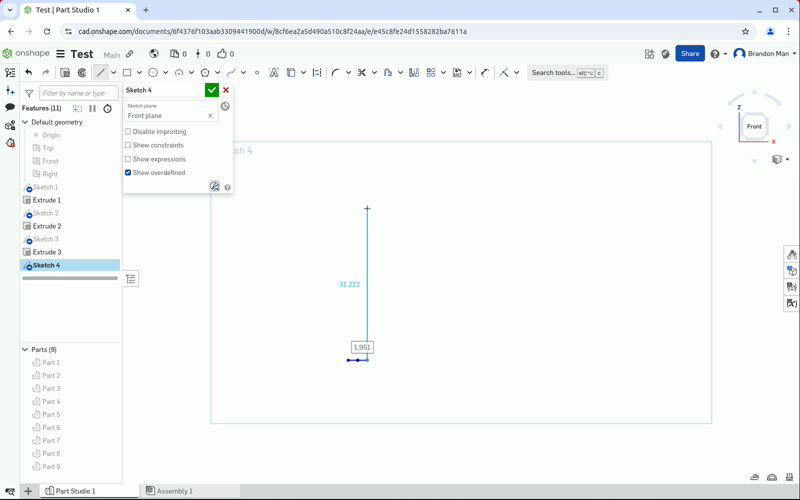
click(367, 208)
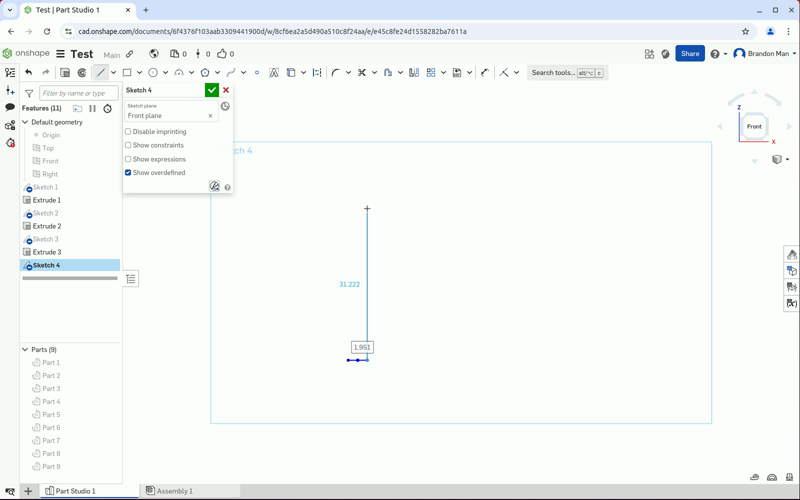
key_up(shift)
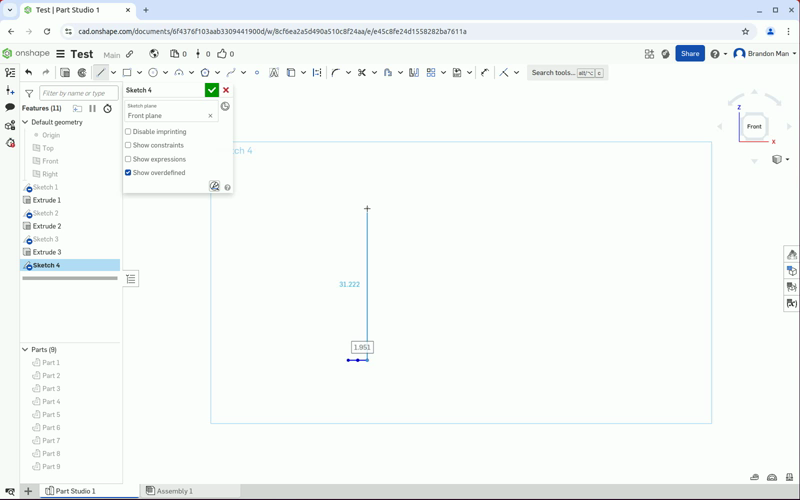
key_down(shift)
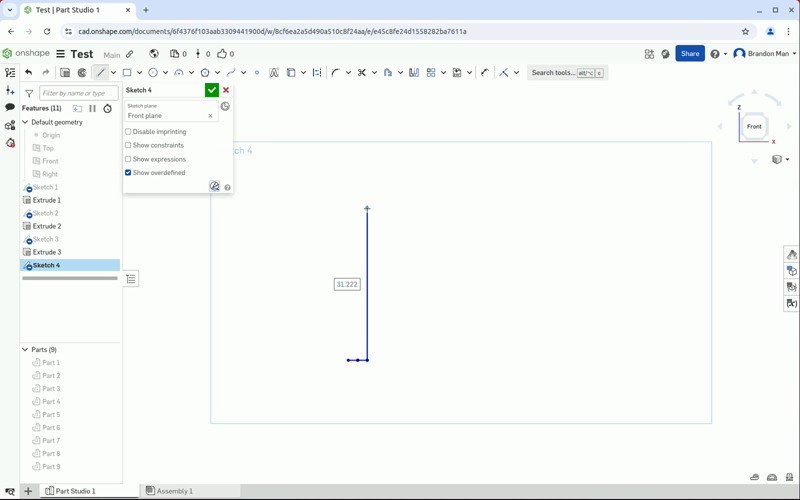
mouse_move(397, 208)
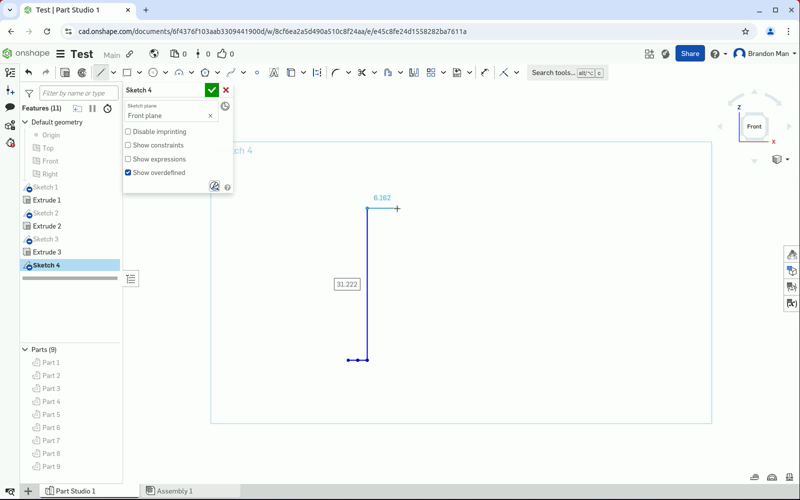
mouse_move(357, 208)
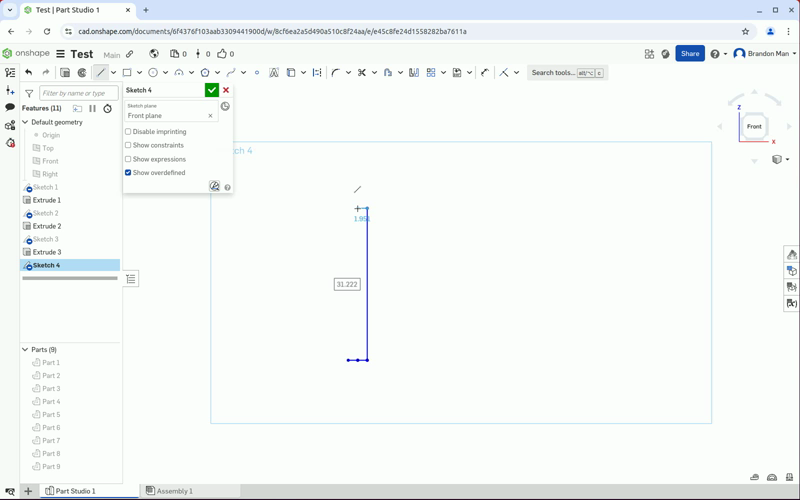
click(357, 208)
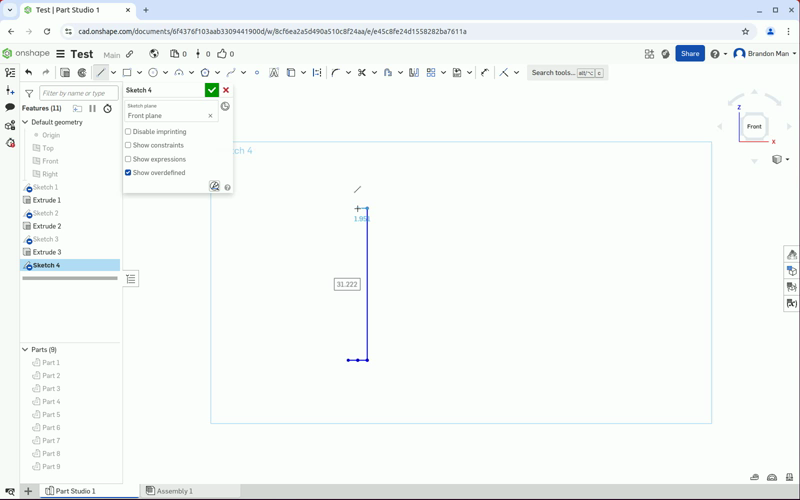
key_up(shift)
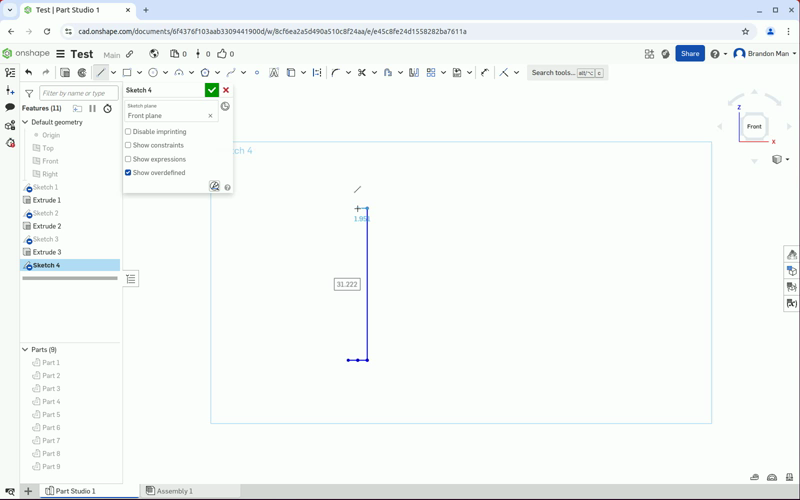
key_down(shift)
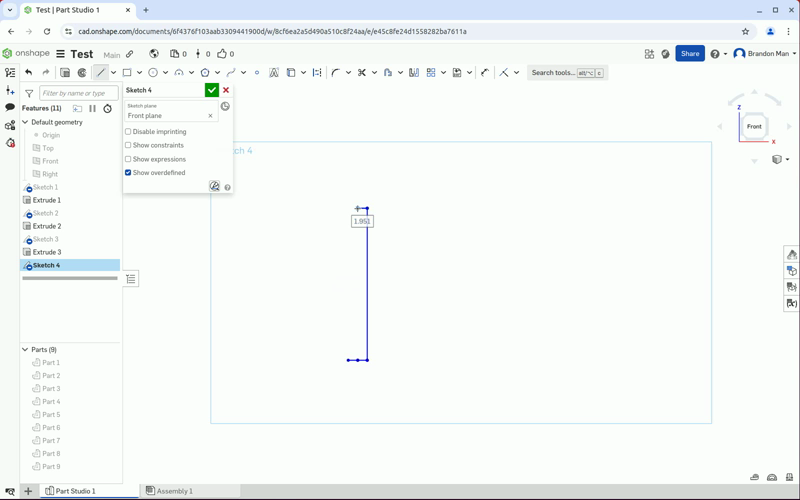
mouse_move(387, 208)
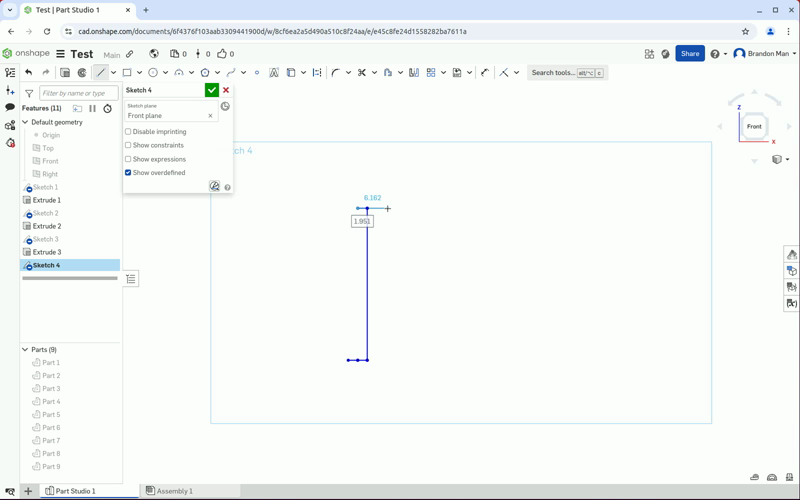
mouse_move(348, 208)
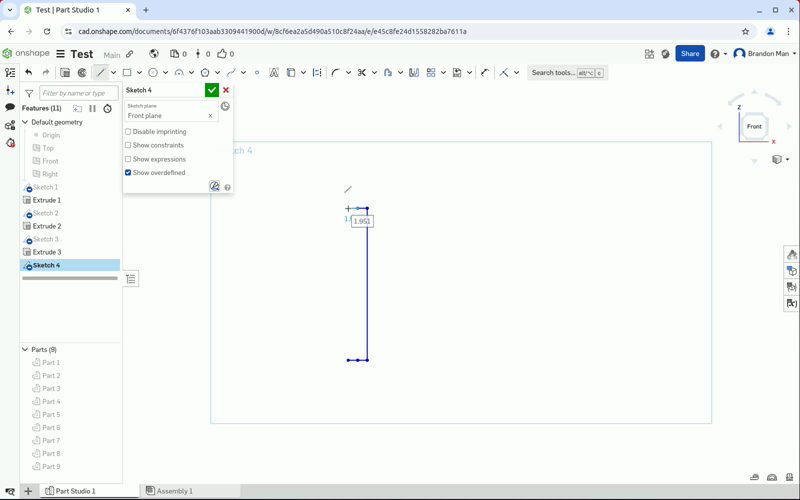
click(348, 208)
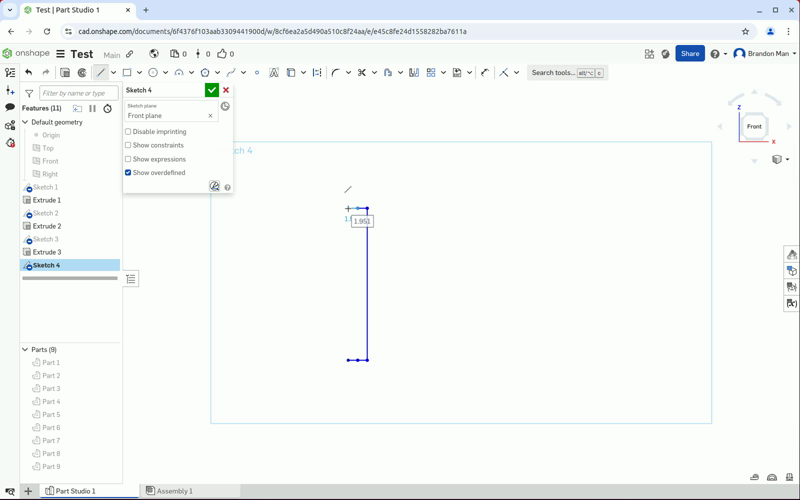
key_up(shift)
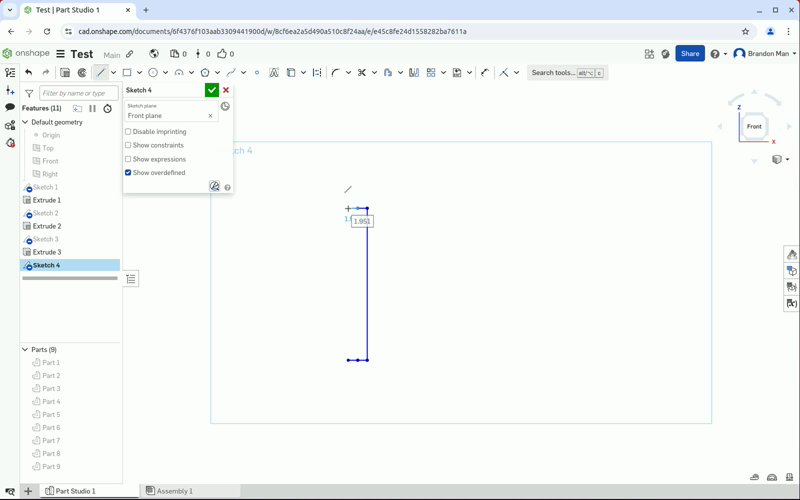
key_down(shift)
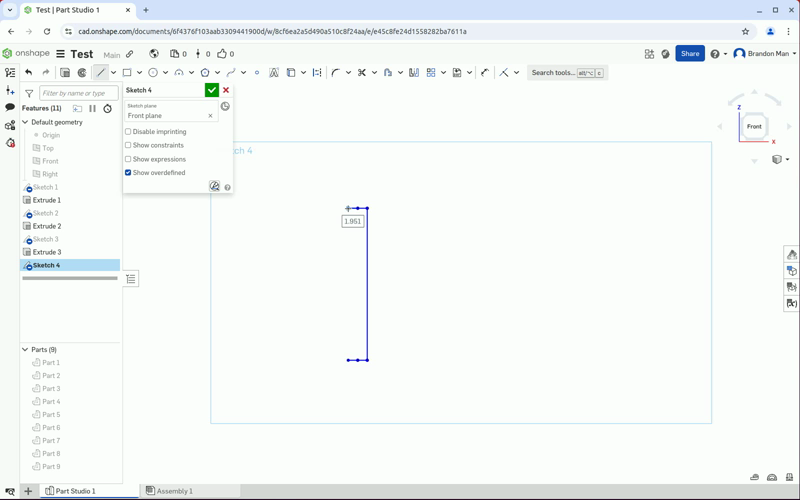
mouse_move(348, 360)
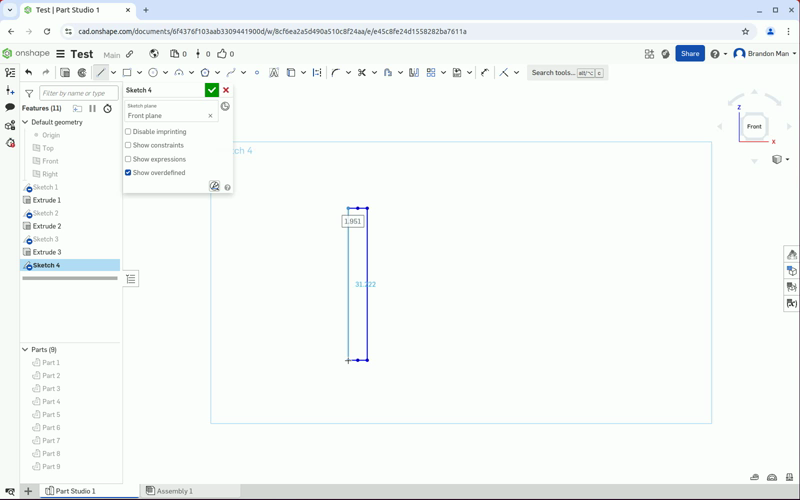
key_up(shift)
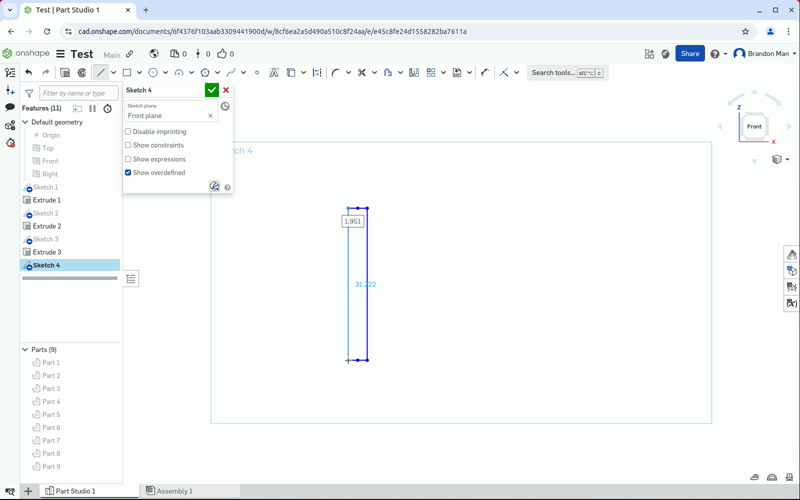
click(348, 360)
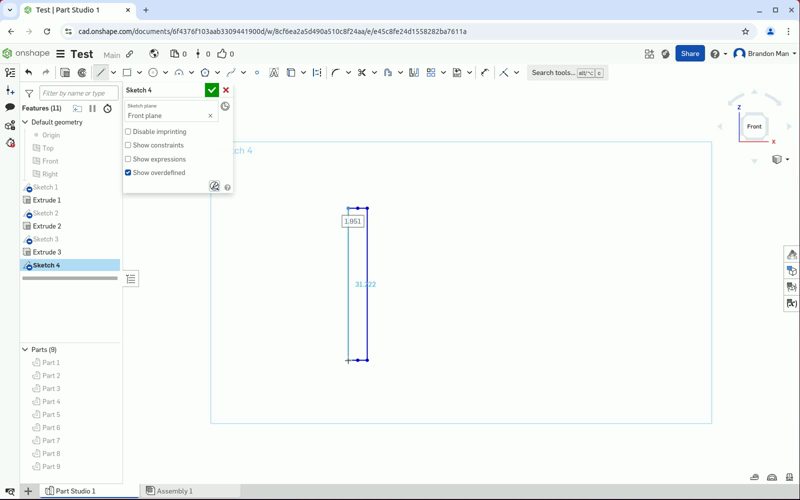
key(esc)
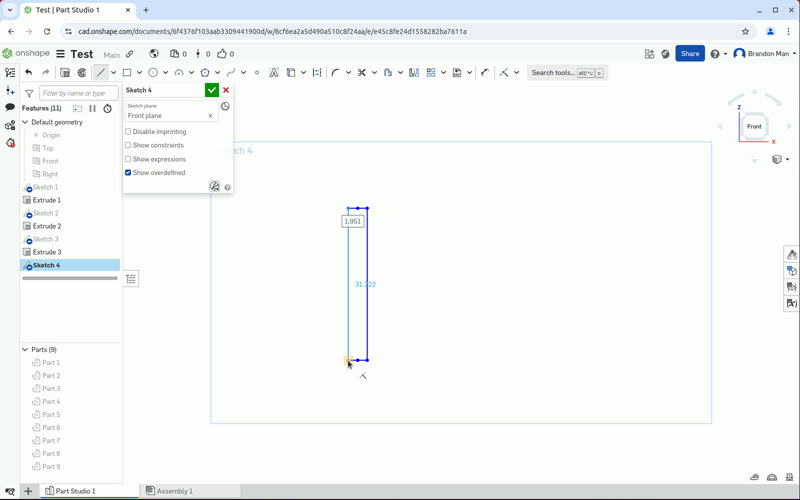
mouse_move(357, 263)
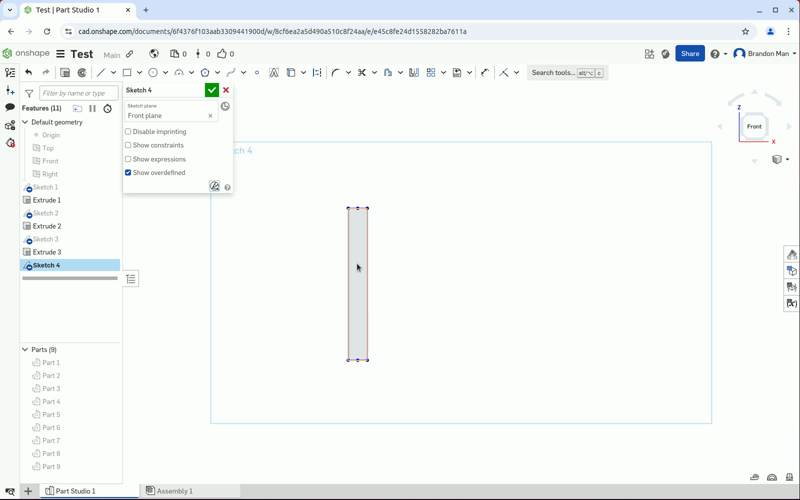
click(357, 263)
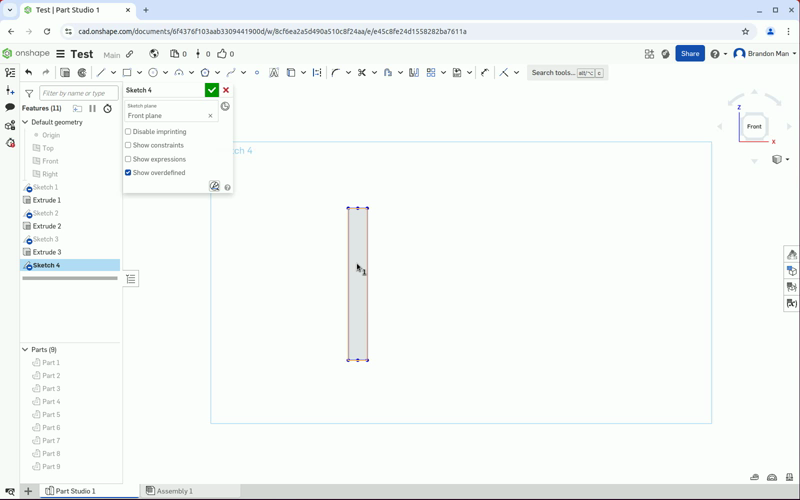
mouse_move(73, 352)
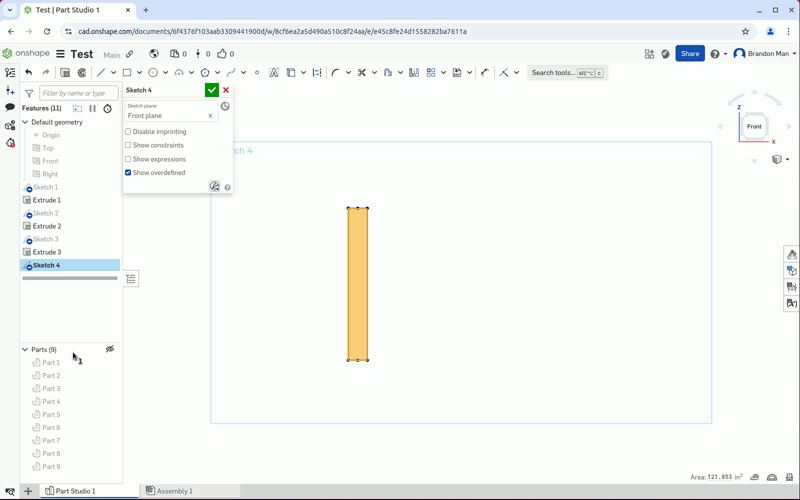
key(shift+y)
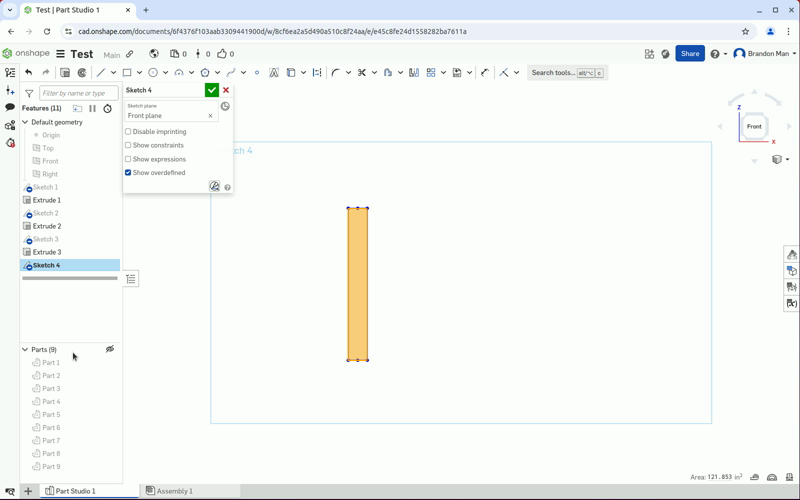
key(shift+e)
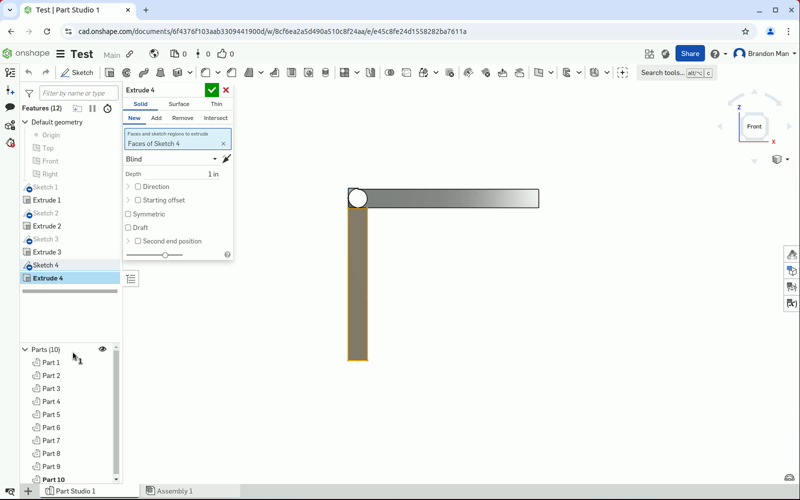
mouse_move(143, 106)
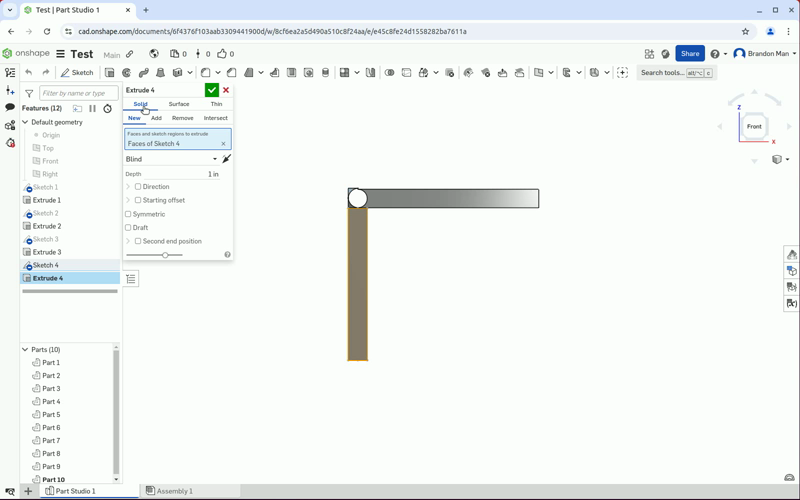
click(143, 106)
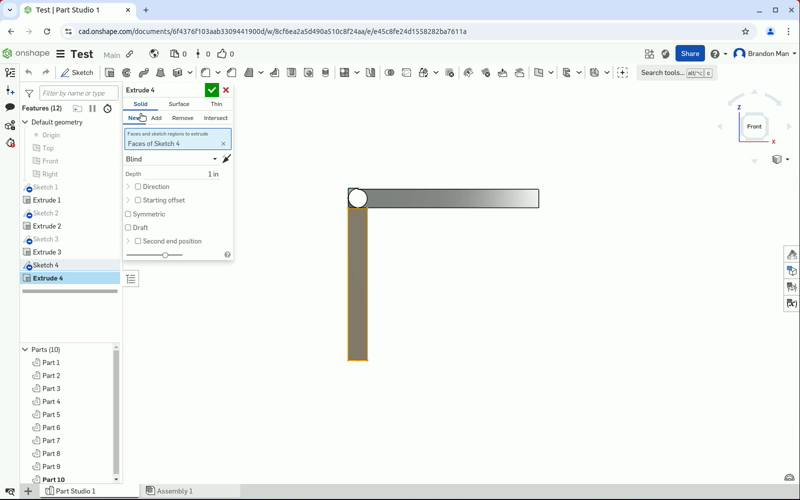
mouse_move(137, 120)
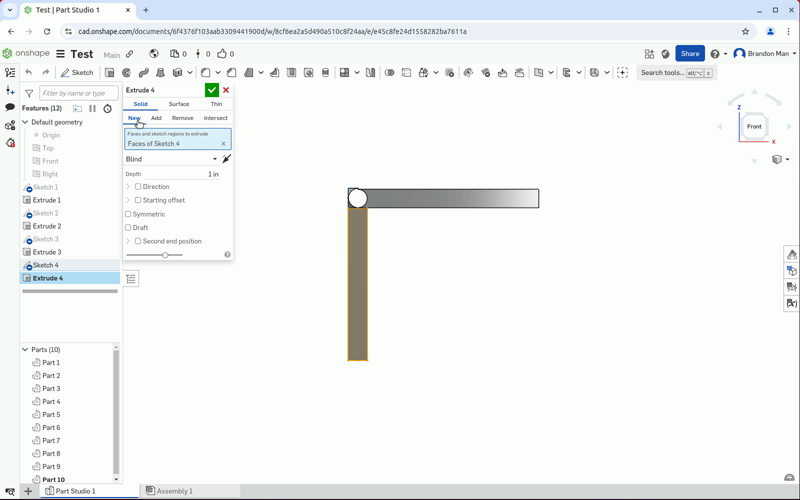
click(137, 120)
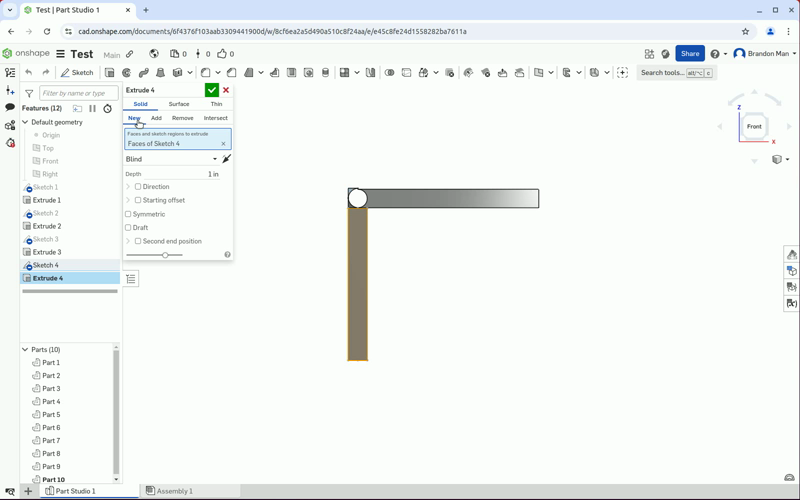
key(tab, 4)
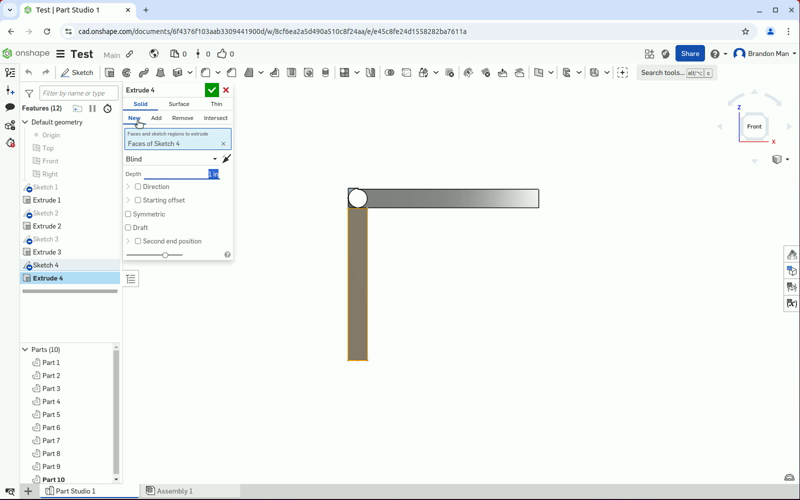
text(3.851)
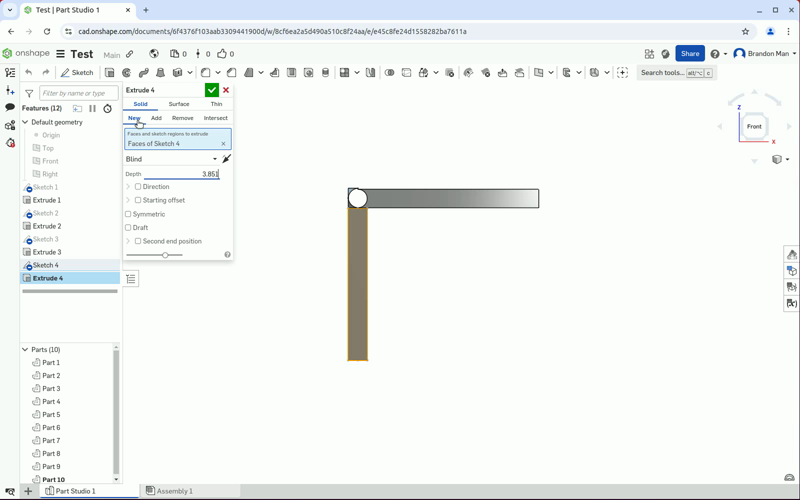
key(enter)
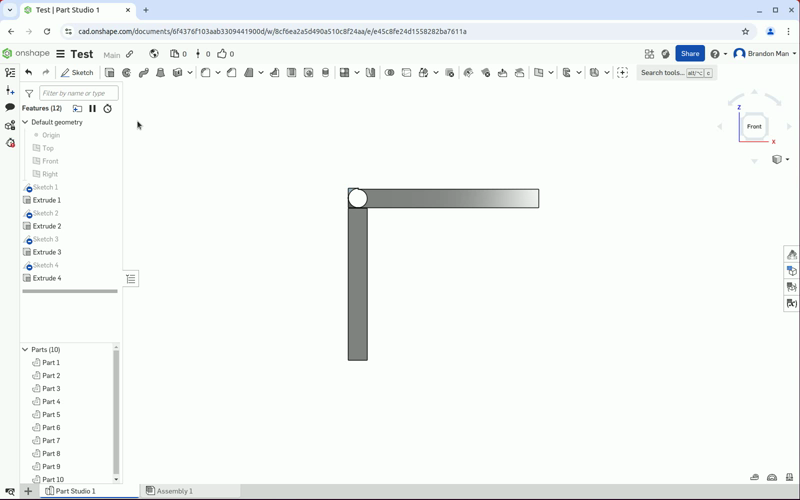
key(shift+h)
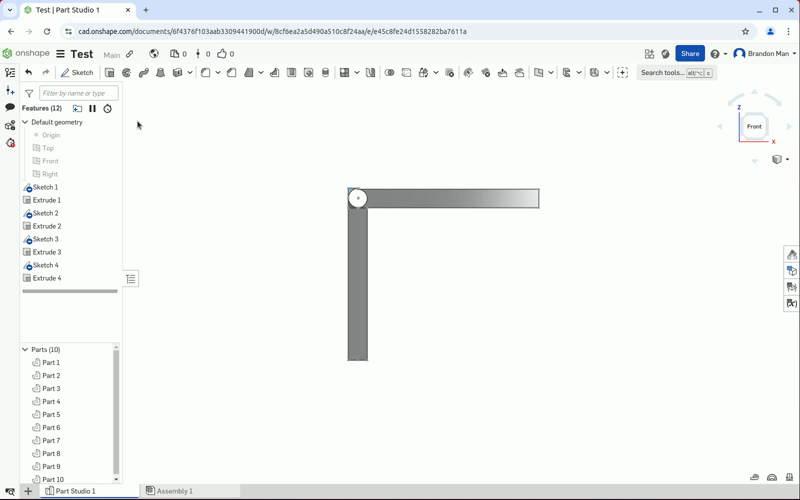
key(shift+h)
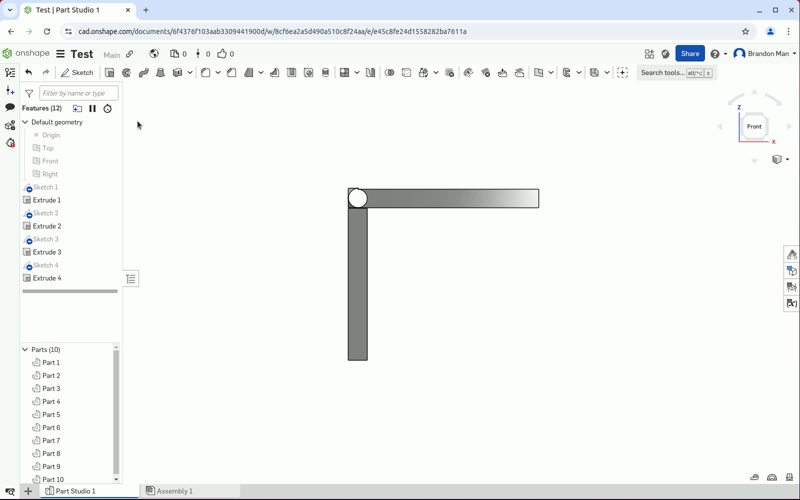
mouse_move(73, 189)
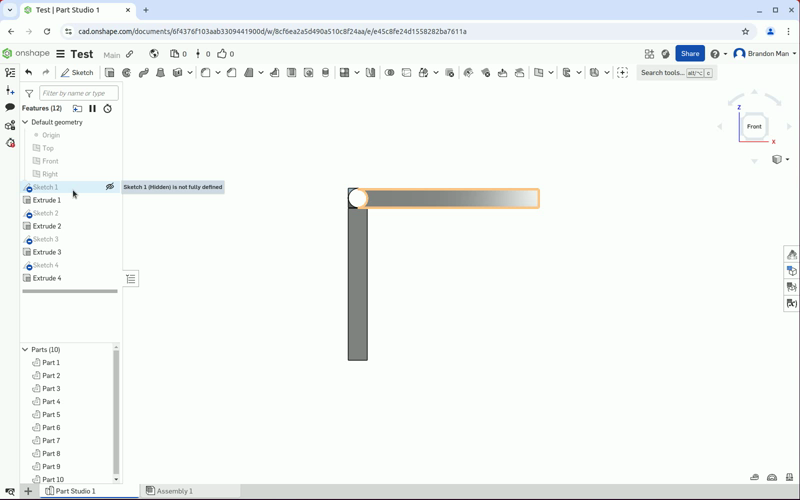
click(73, 189)
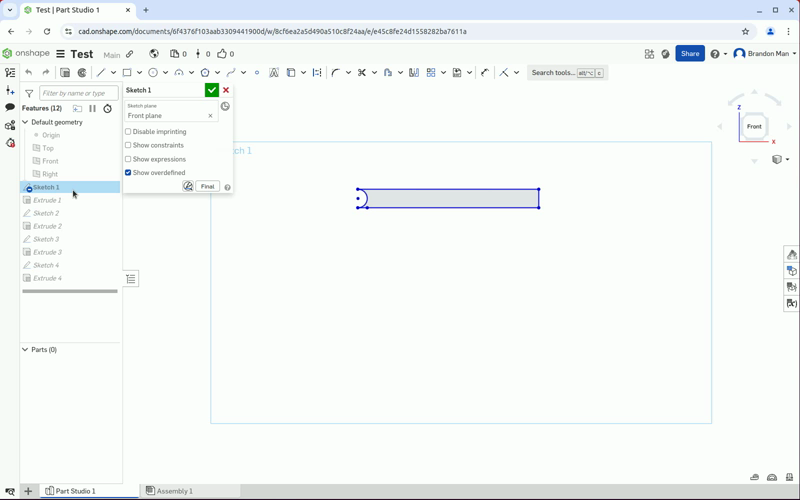
mouse_move(229, 92)
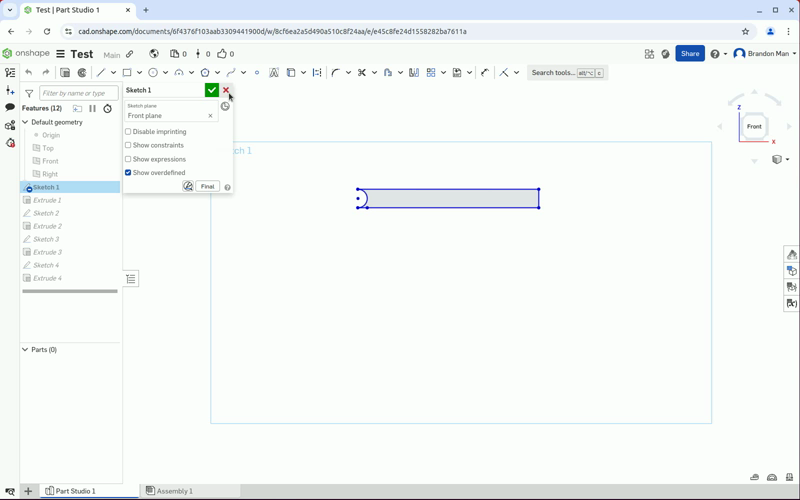
click(229, 92)
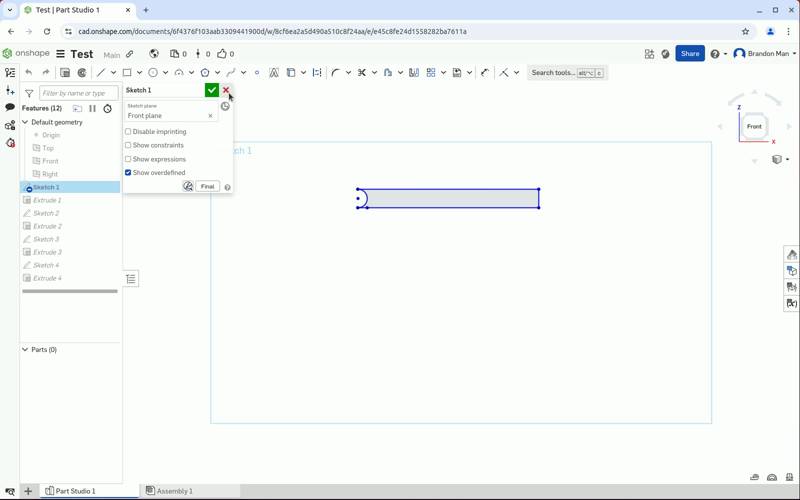
key(shift+s)
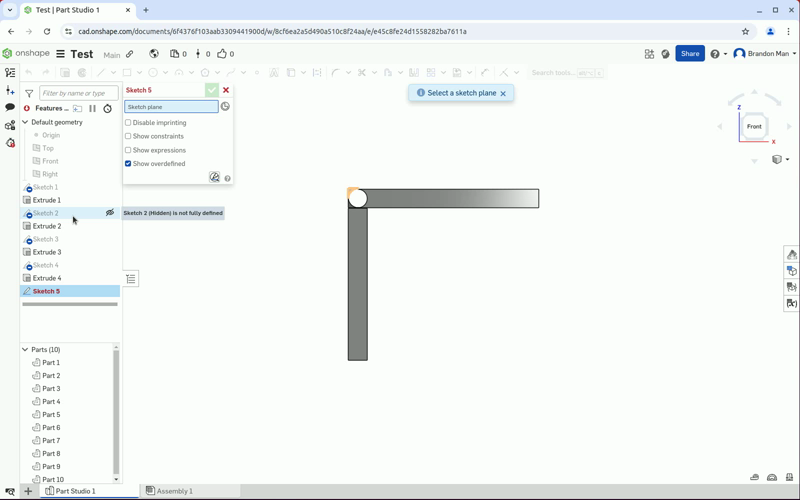
scroll(3)
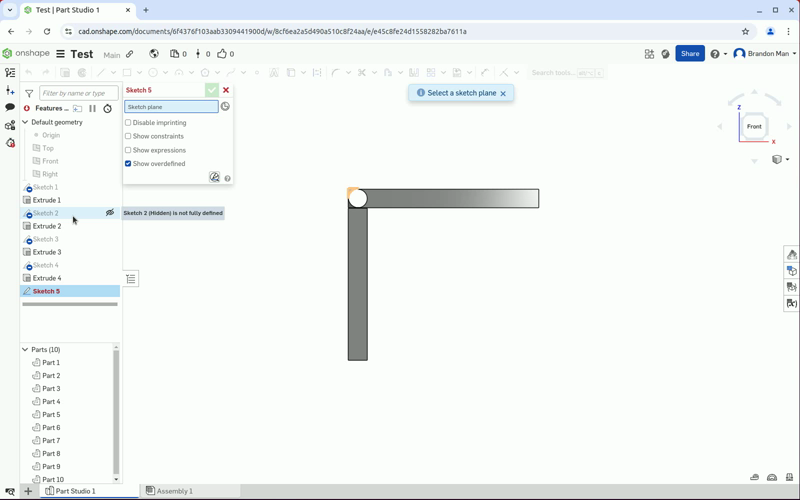
mouse_move(73, 163)
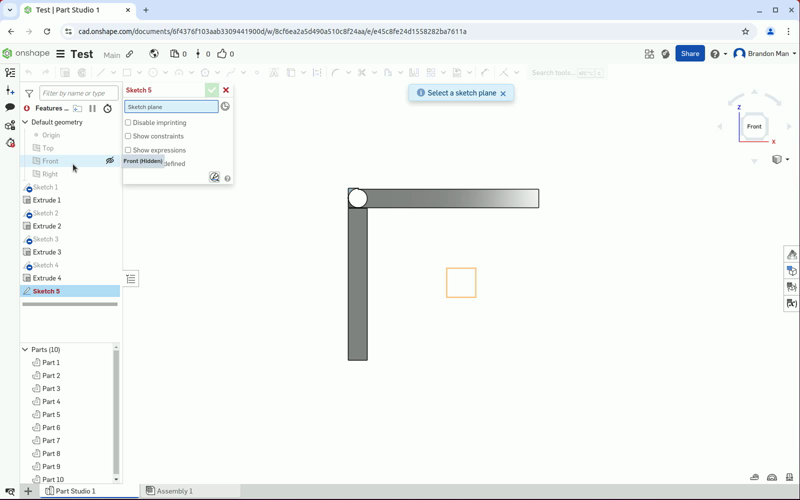
click(73, 163)
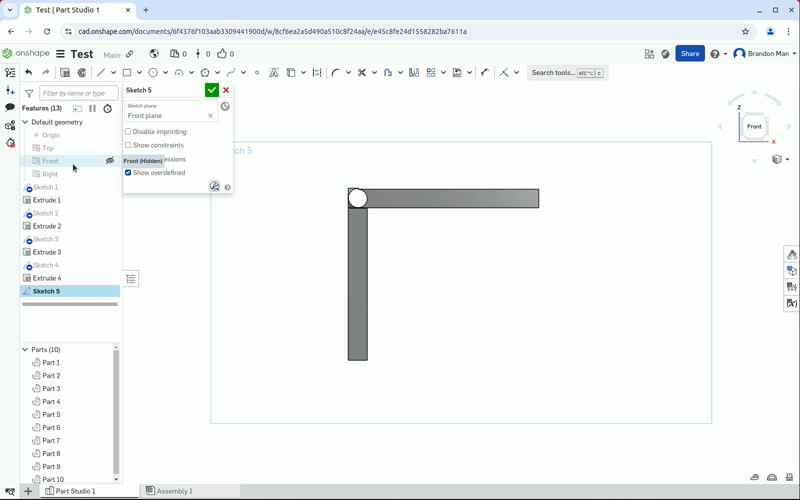
mouse_move(69, 352)
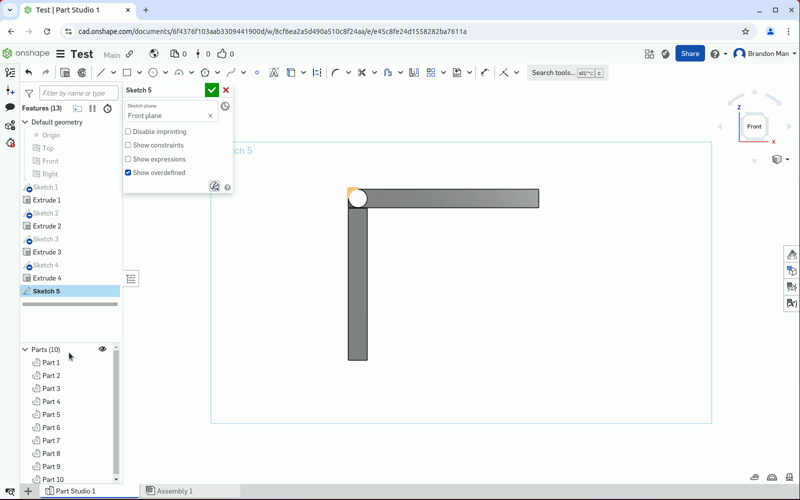
key(y)
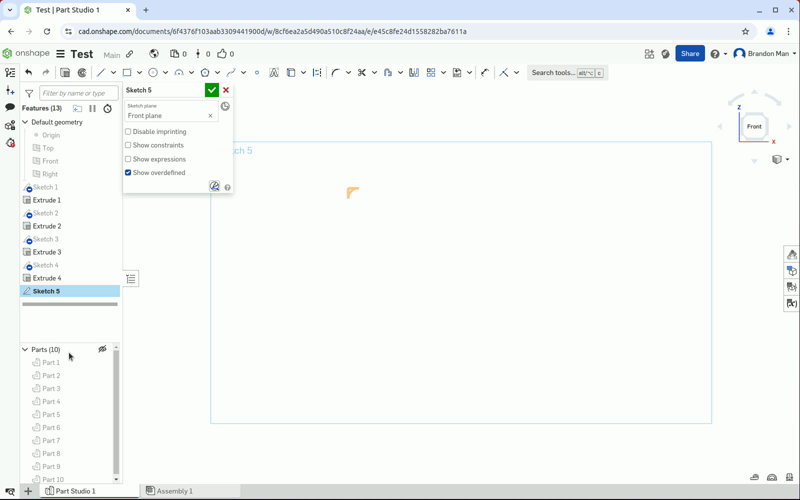
key(l)
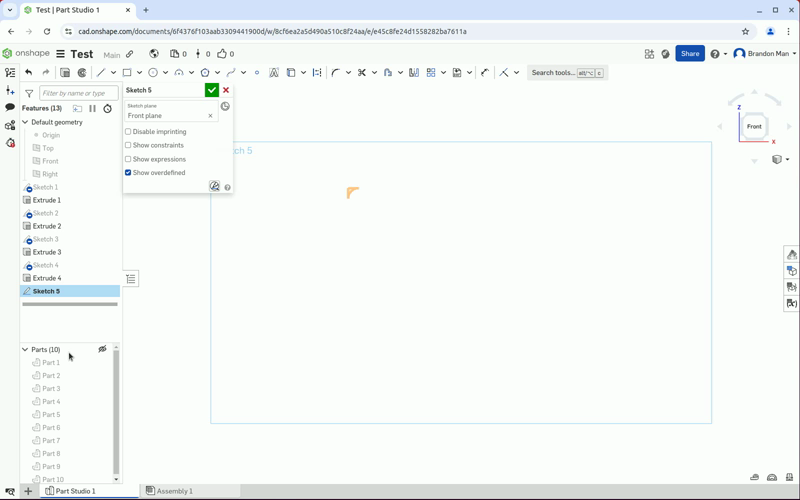
key_down(shift)
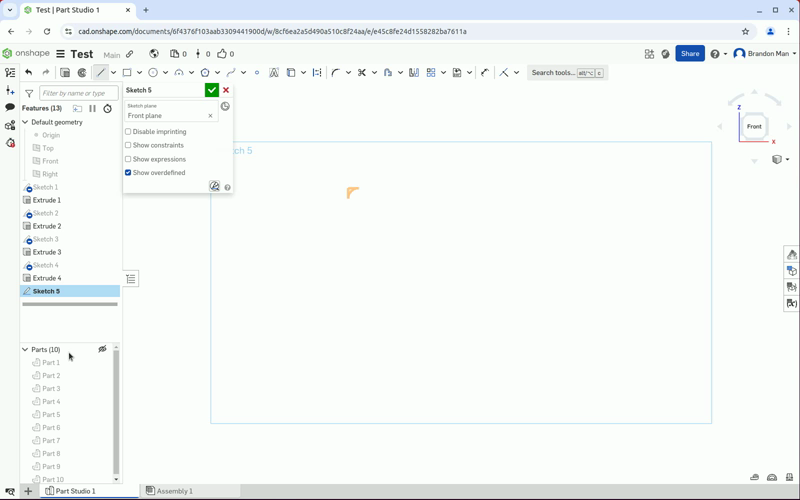
mouse_move(357, 380)
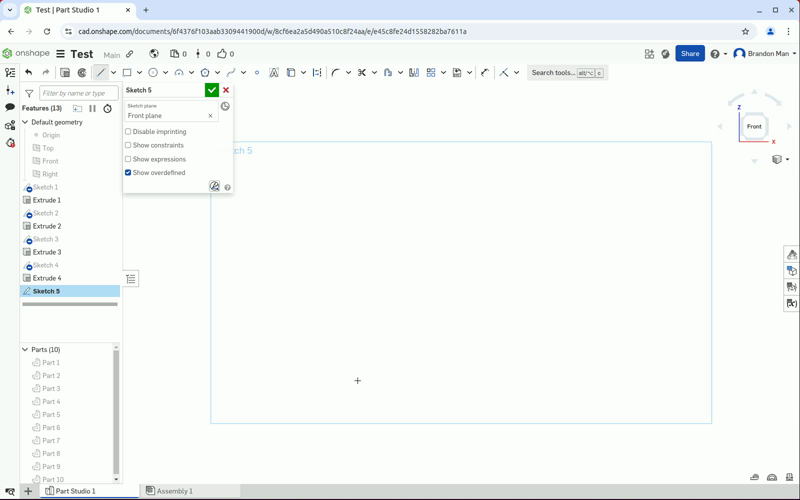
click(357, 380)
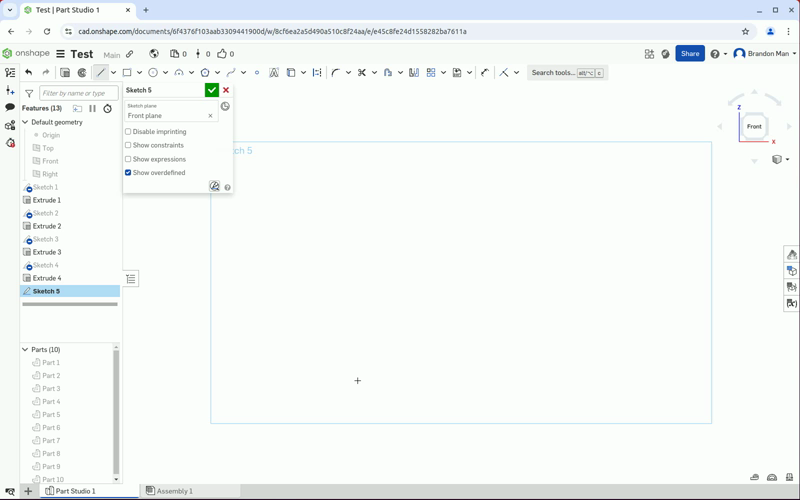
key_up(shift)
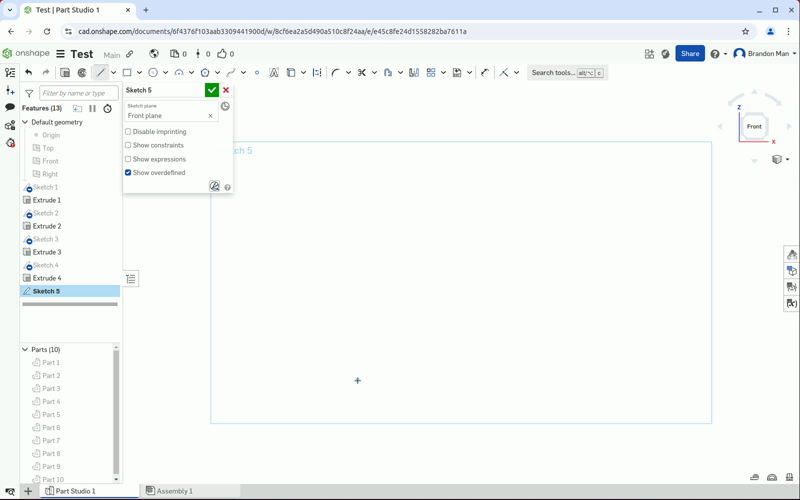
key_down(shift)
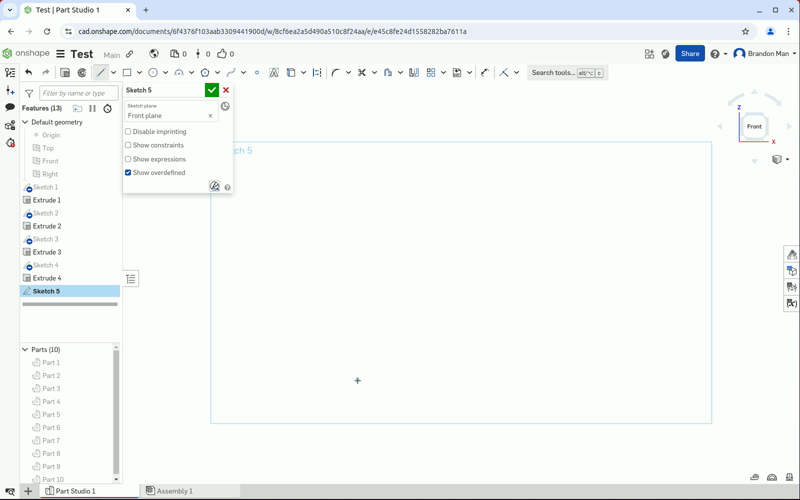
mouse_move(538, 380)
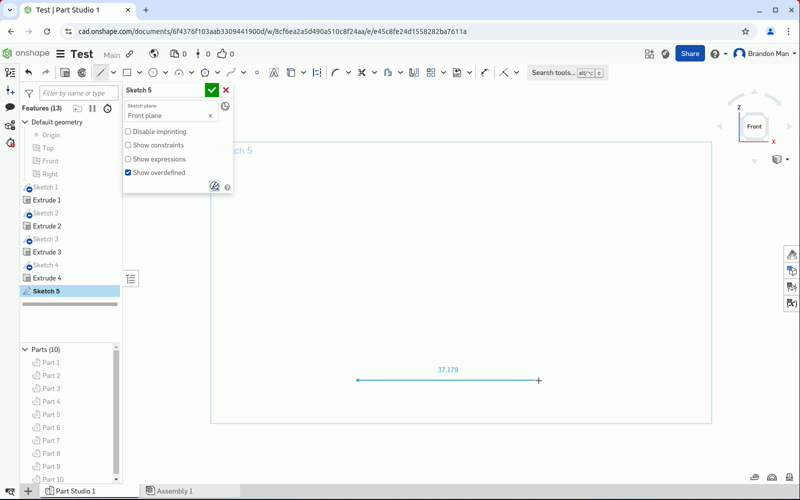
click(538, 380)
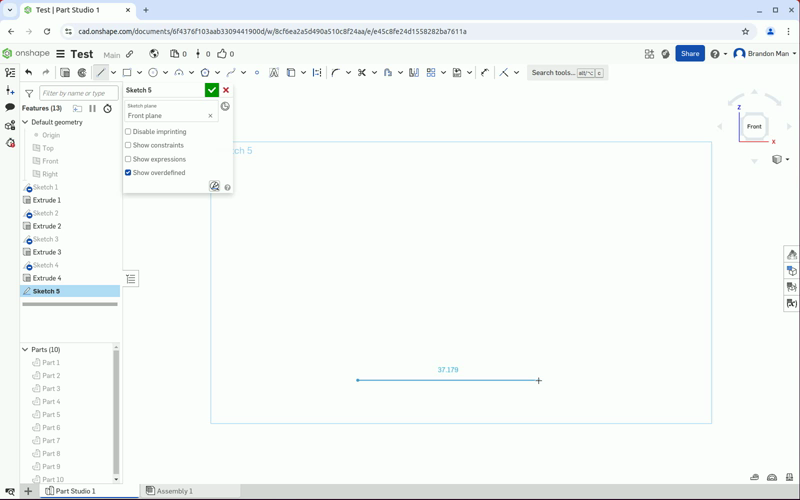
key_up(shift)
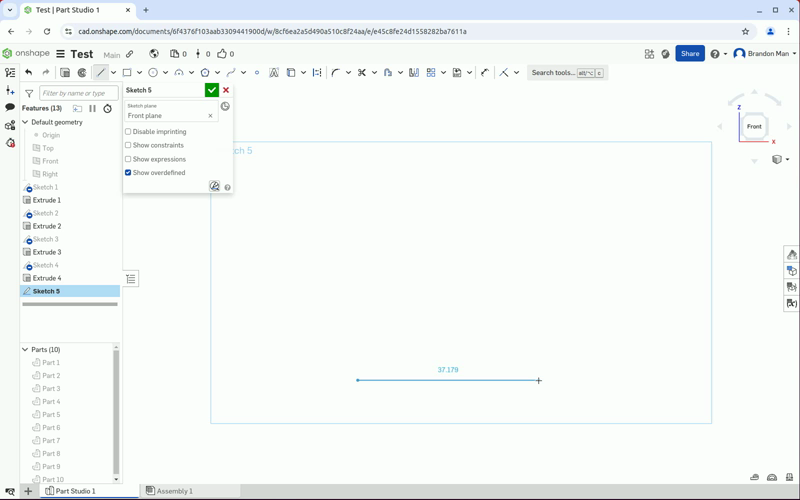
key_down(shift)
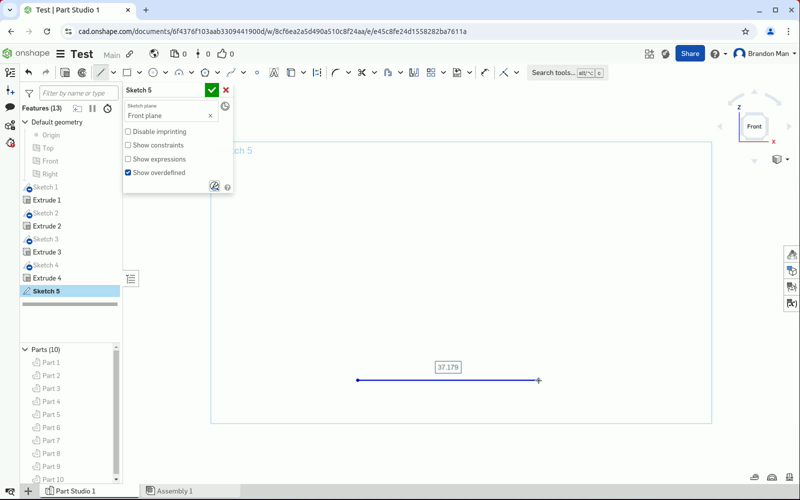
mouse_move(568, 380)
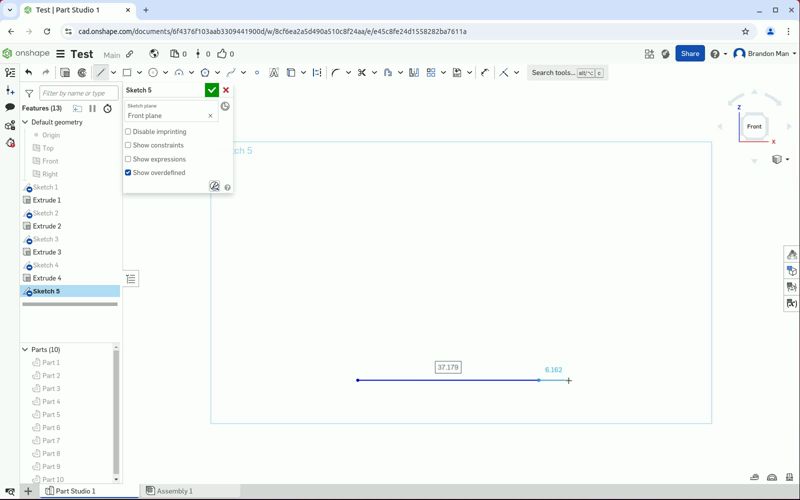
mouse_move(538, 361)
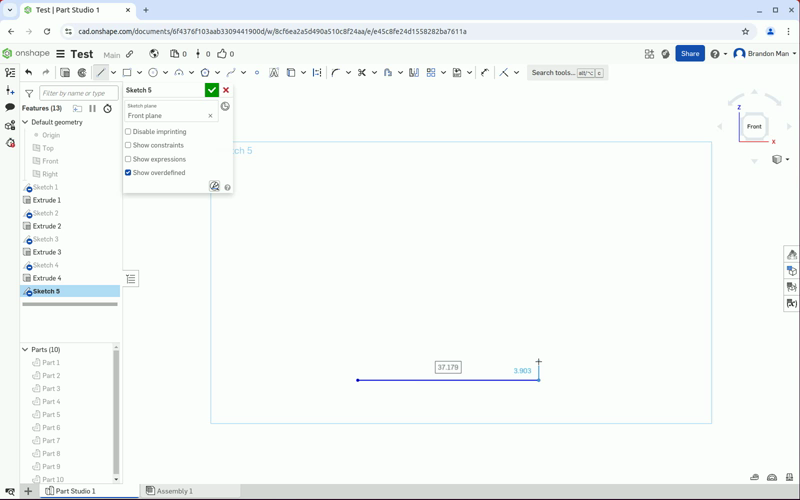
click(538, 361)
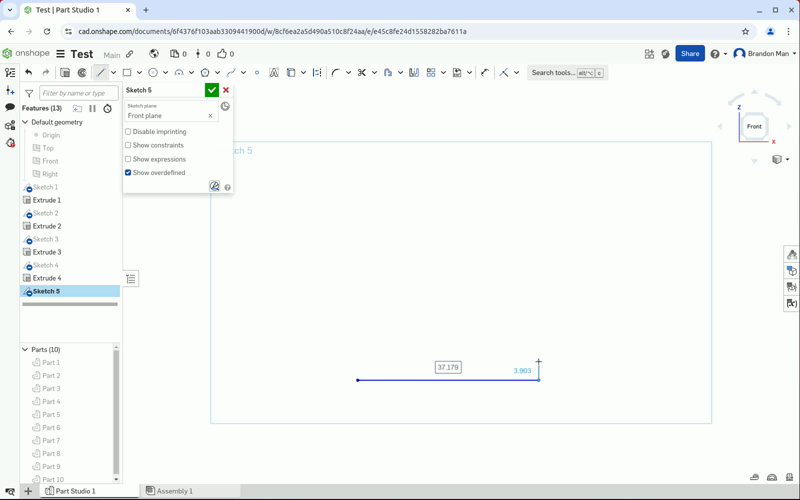
key_up(shift)
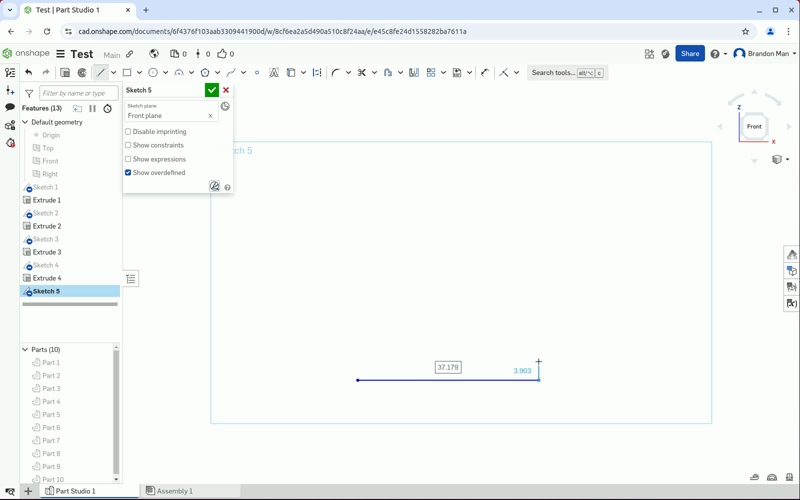
key_down(shift)
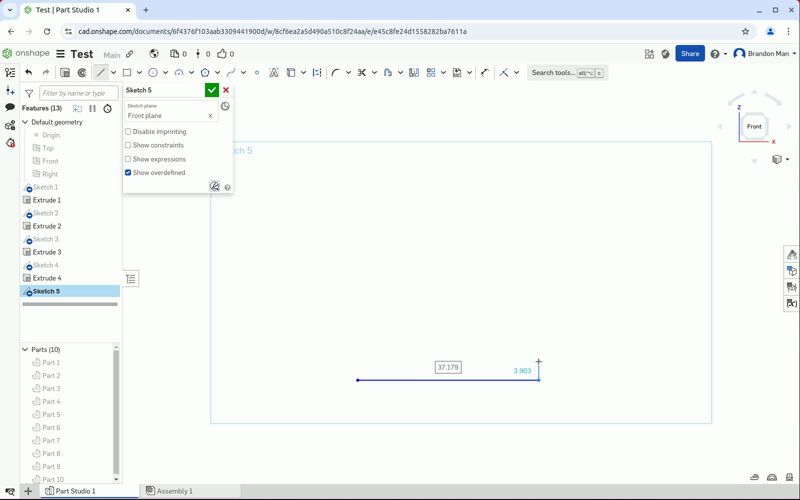
mouse_move(367, 361)
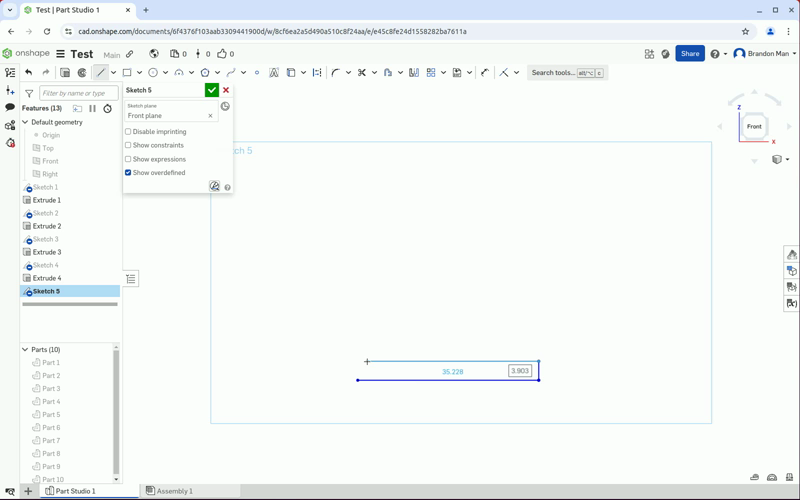
click(367, 361)
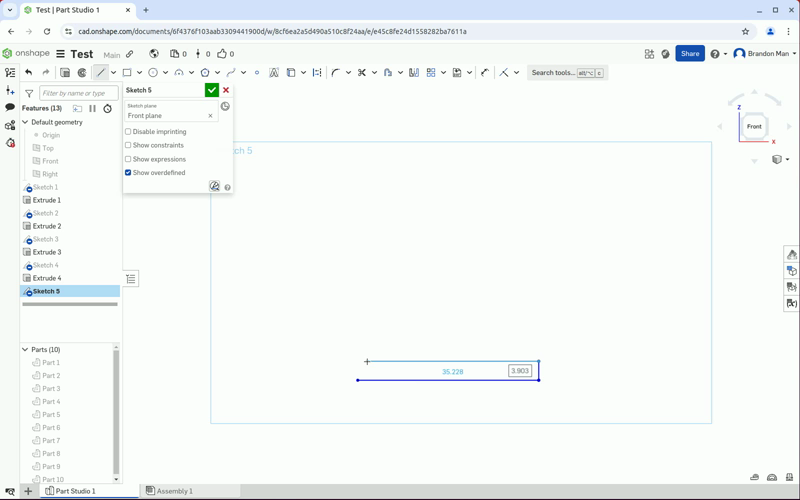
key_up(shift)
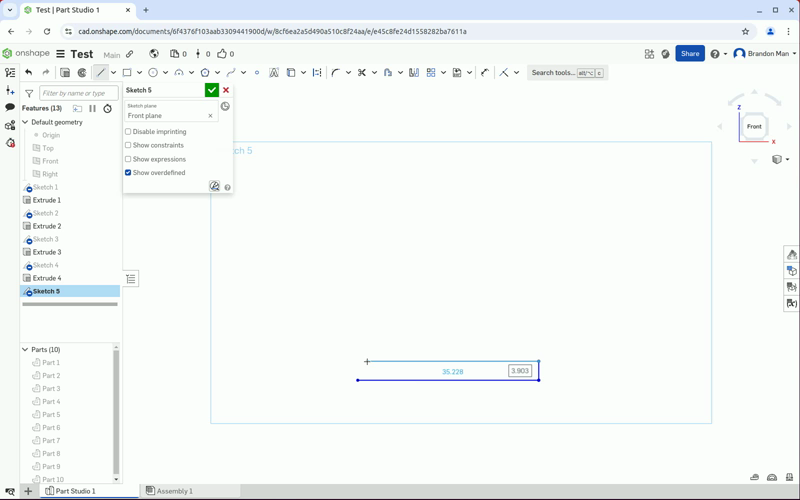
key_down(shift)
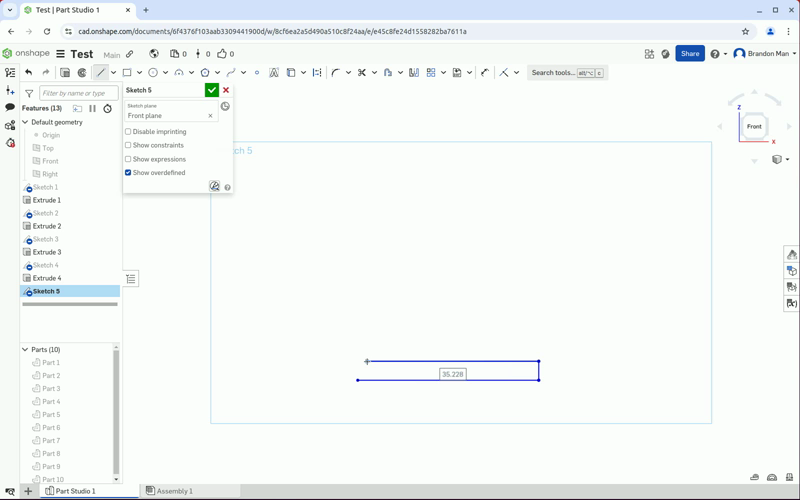
mouse_move(397, 361)
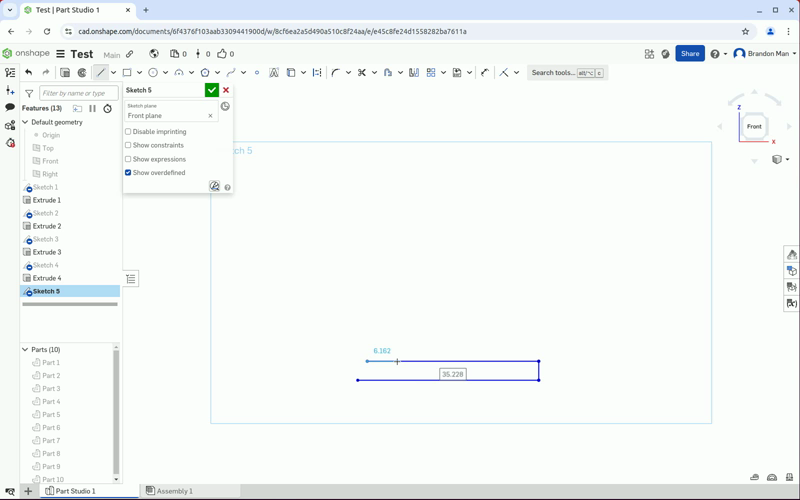
mouse_move(357, 361)
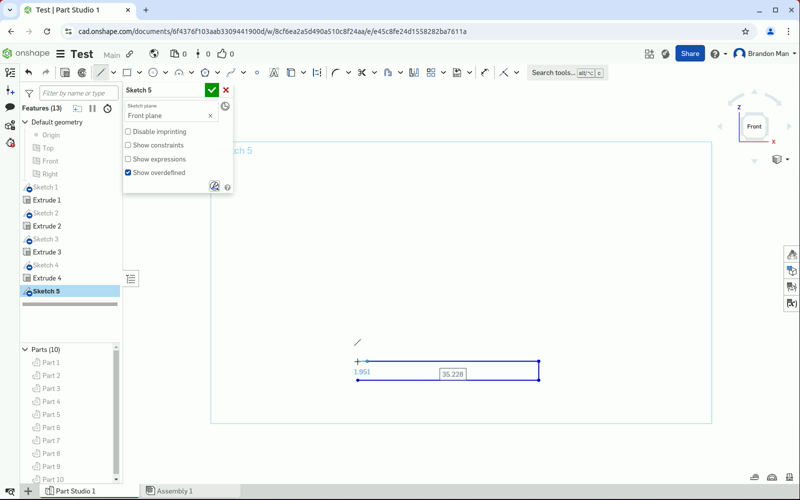
click(357, 361)
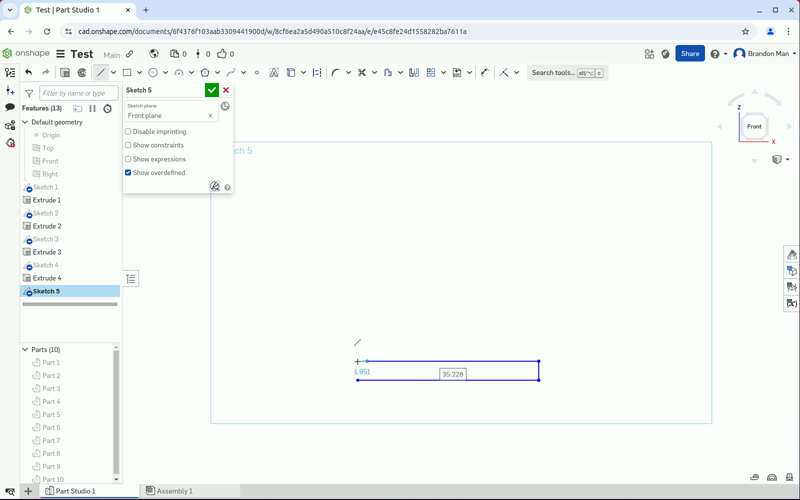
key_up(shift)
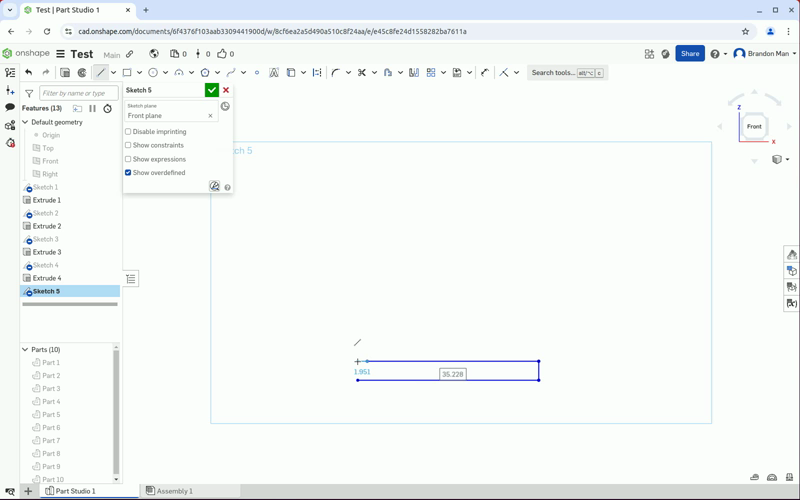
key(esc)
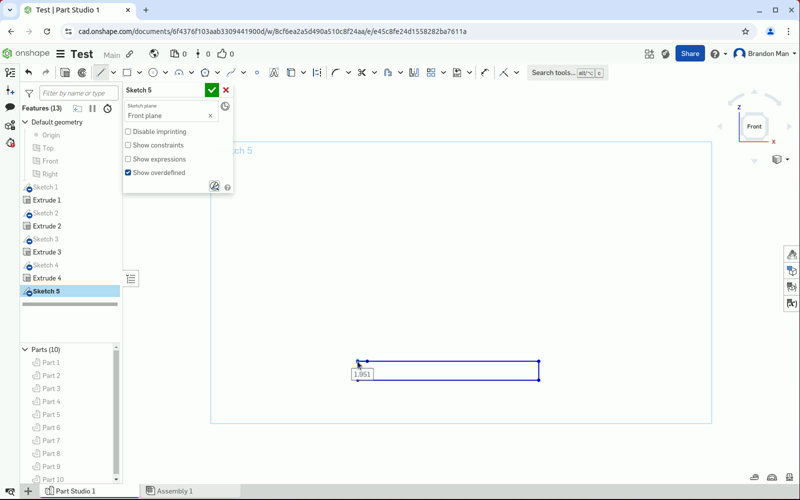
key(a)
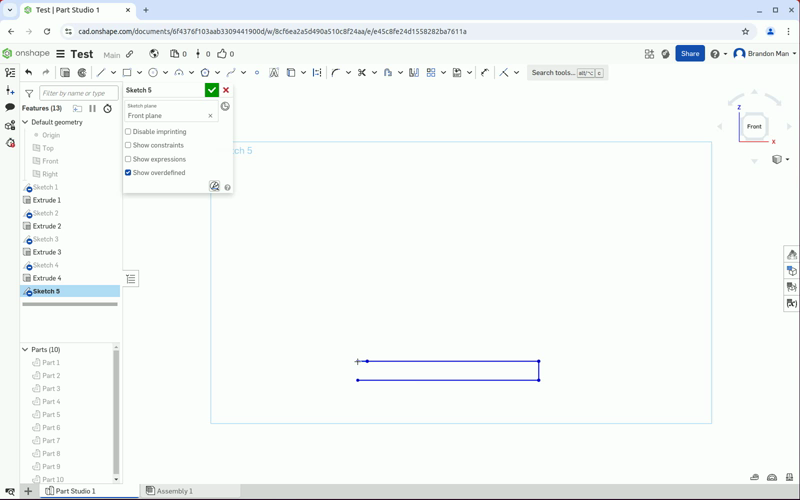
mouse_move(357, 361)
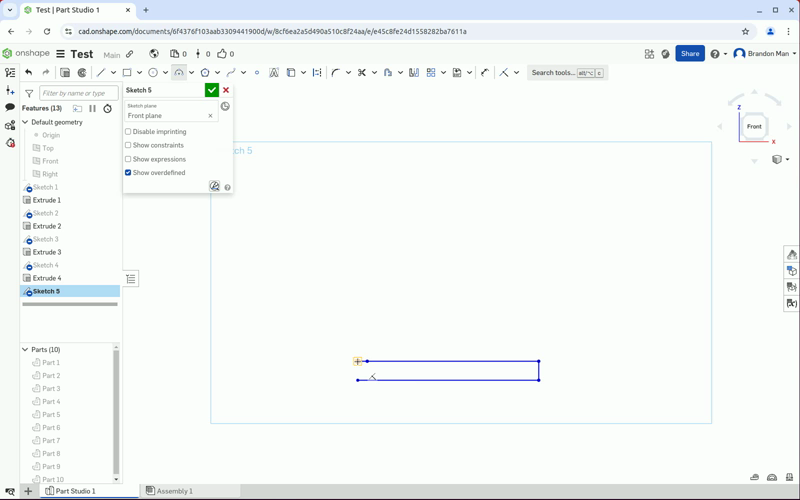
click(357, 361)
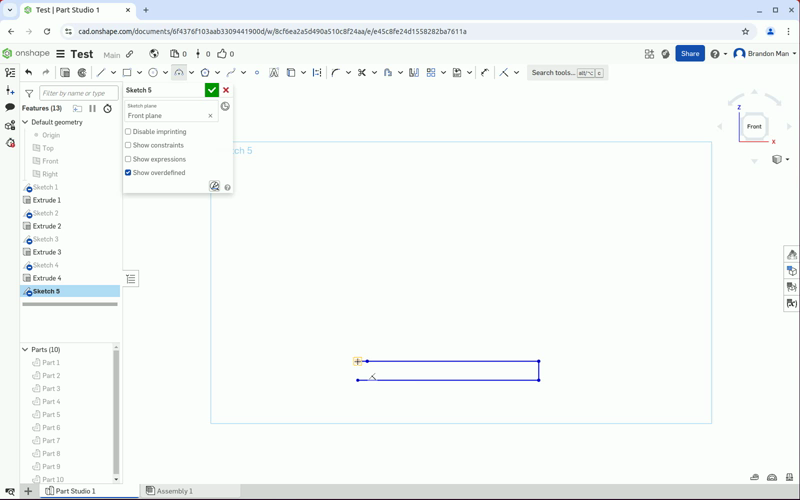
mouse_move(357, 380)
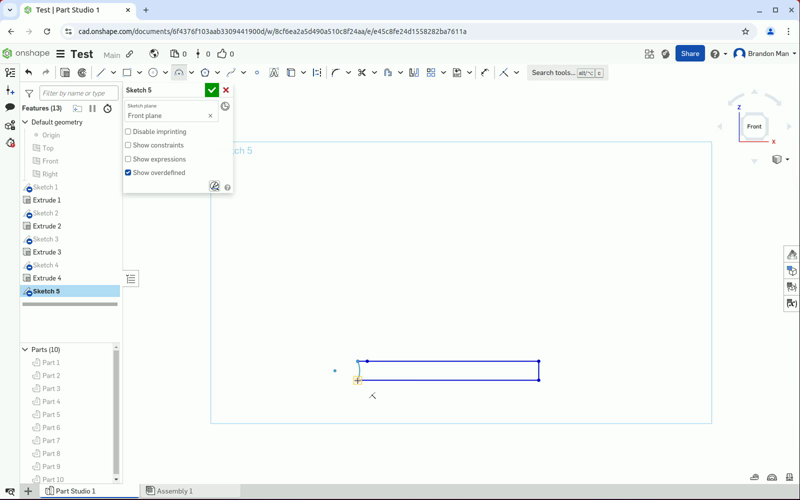
click(357, 380)
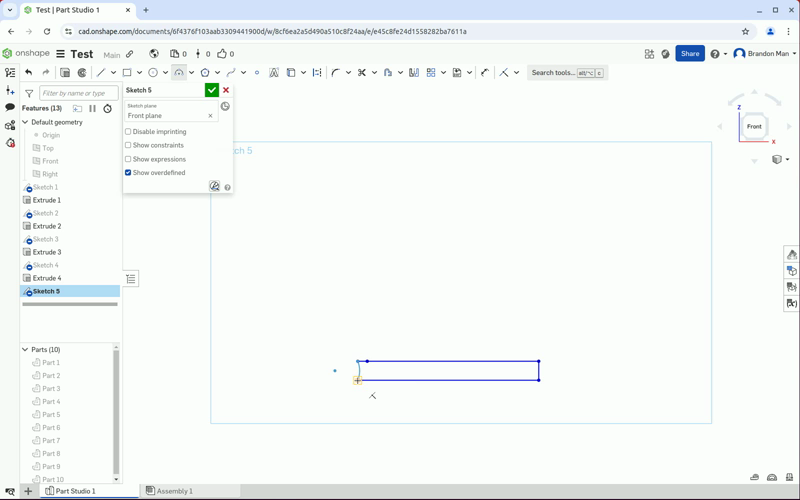
key_down(shift)
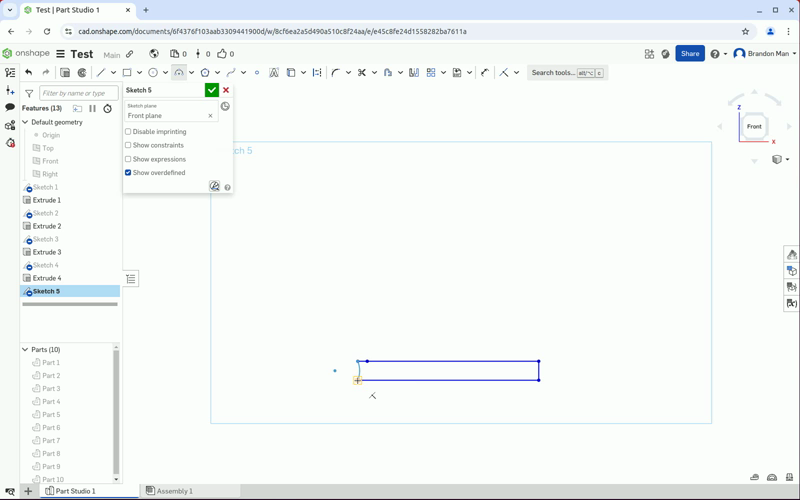
mouse_move(367, 370)
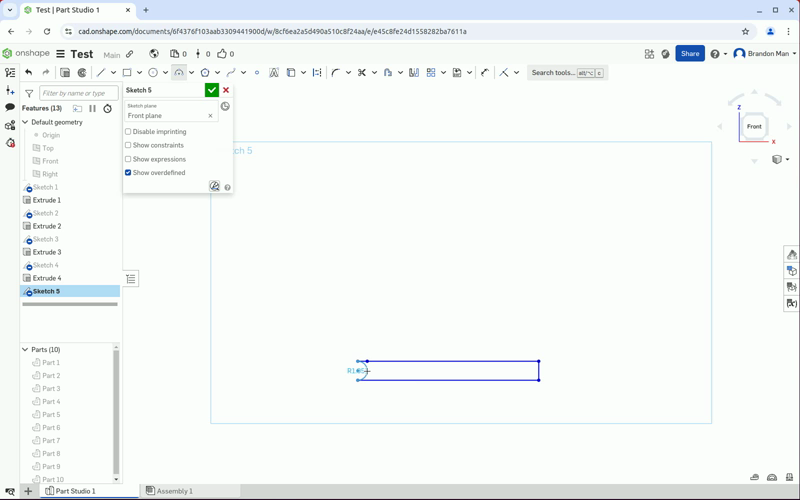
click(367, 370)
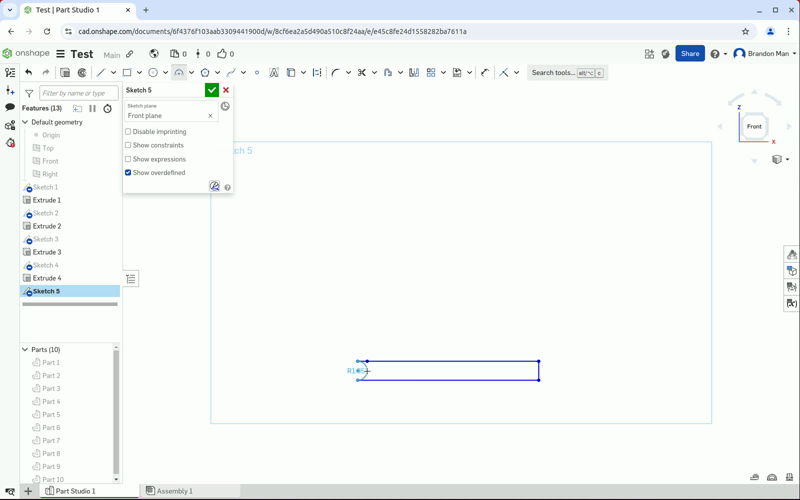
key_up(shift)
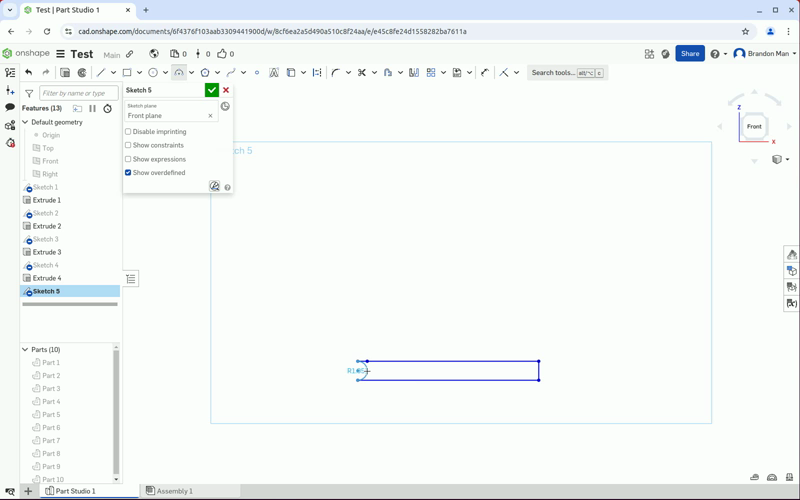
key(esc)
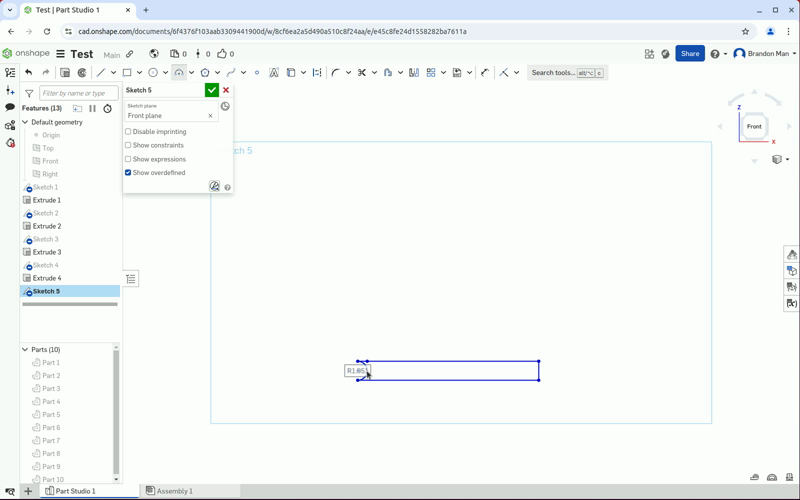
mouse_move(530, 377)
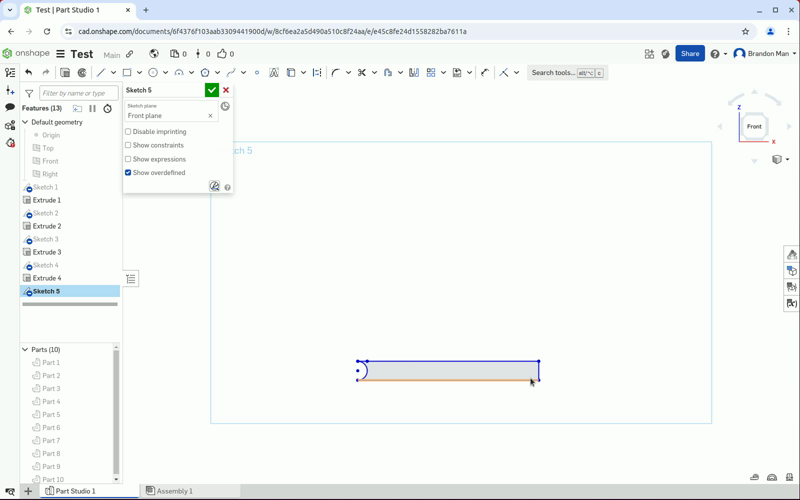
scroll(6)
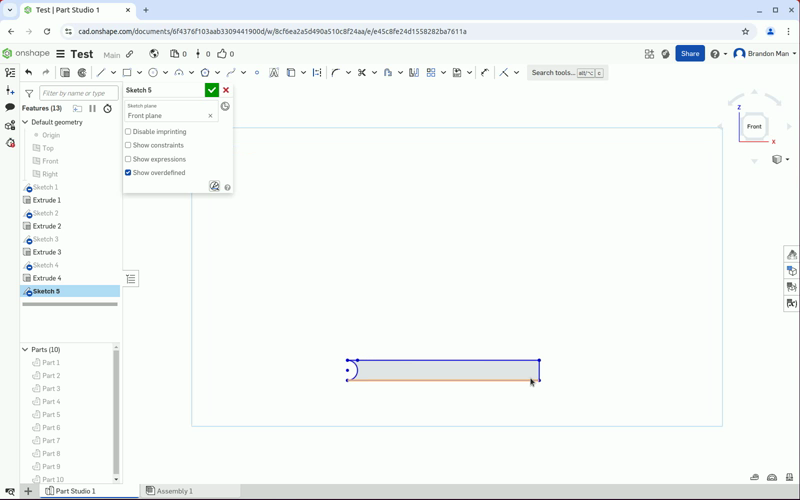
scroll(6)
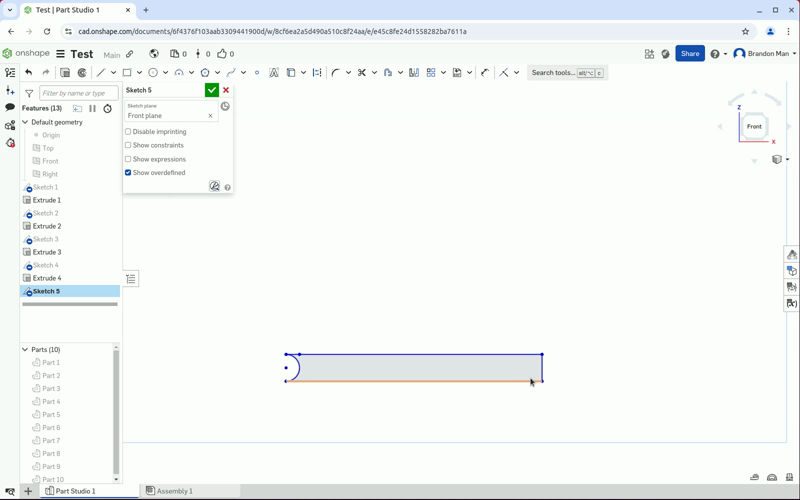
scroll(6)
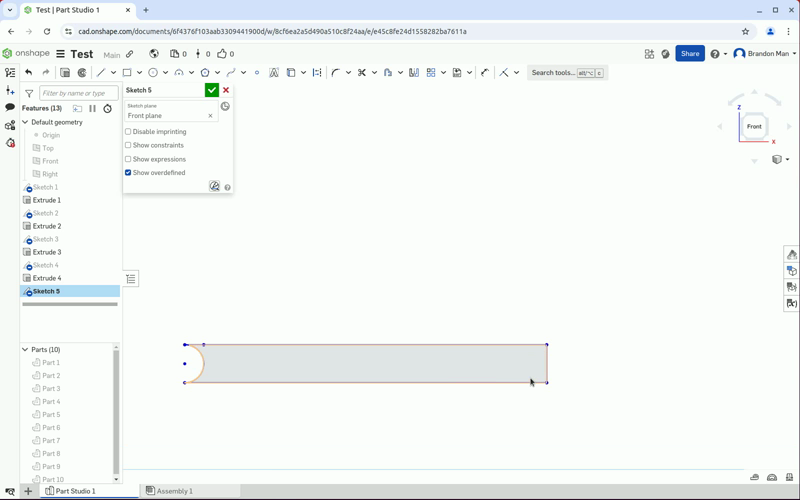
scroll(6)
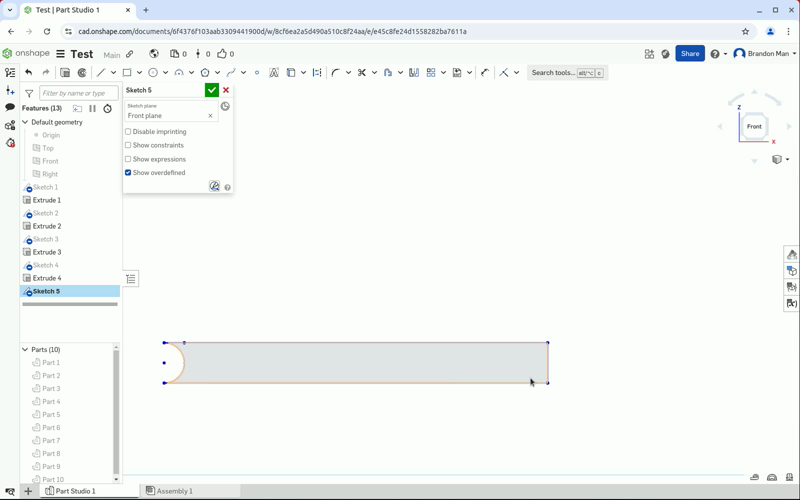
scroll(6)
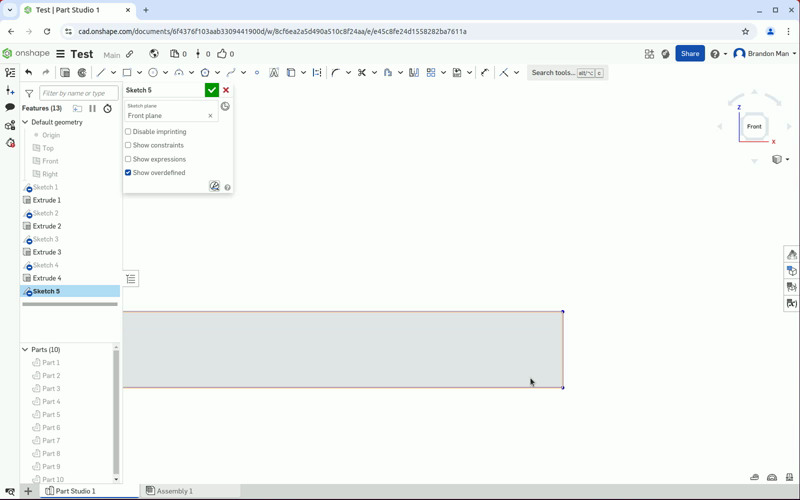
scroll(6)
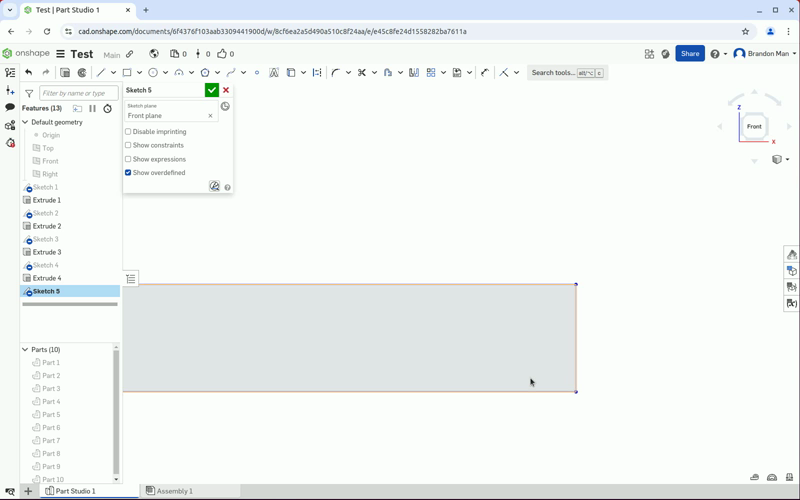
scroll(6)
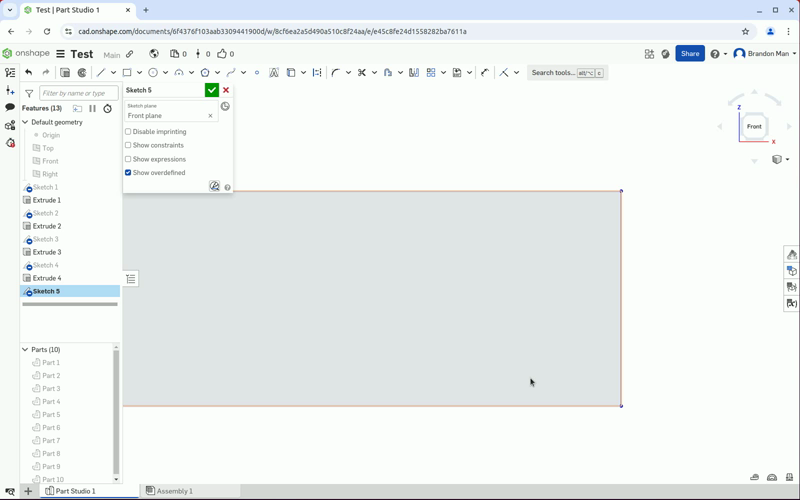
click(530, 377)
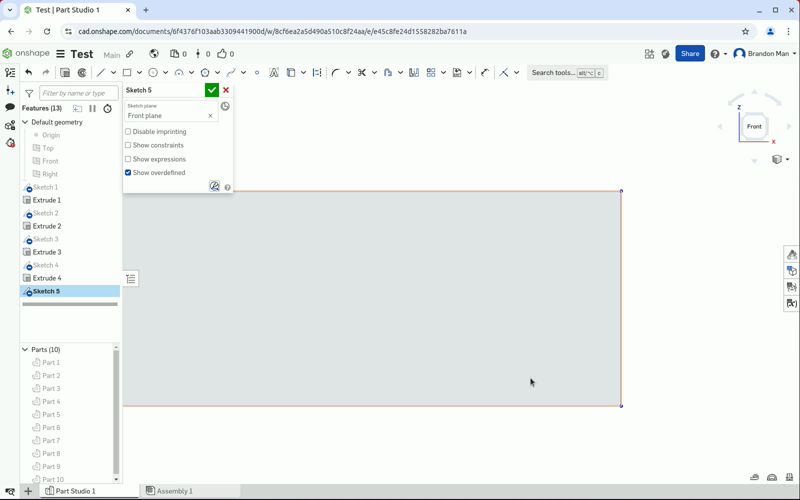
scroll(-6)
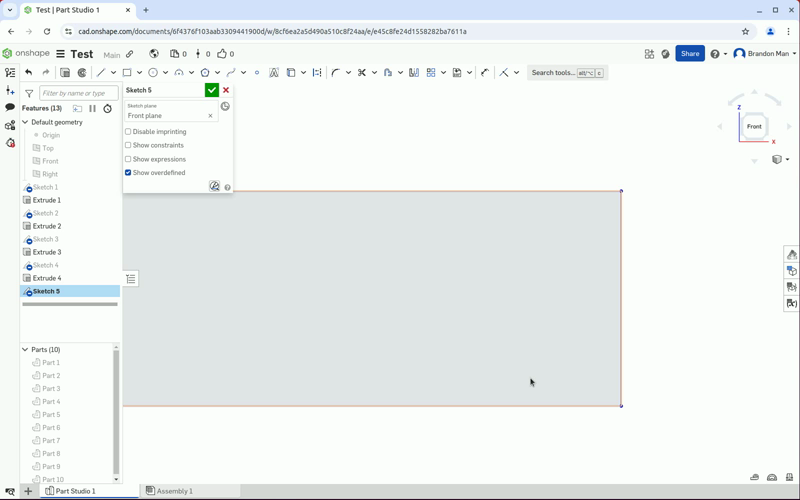
scroll(-6)
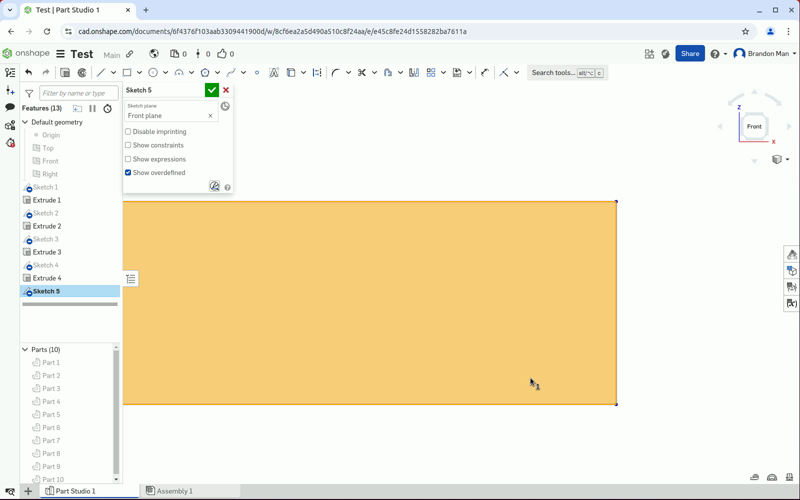
scroll(-6)
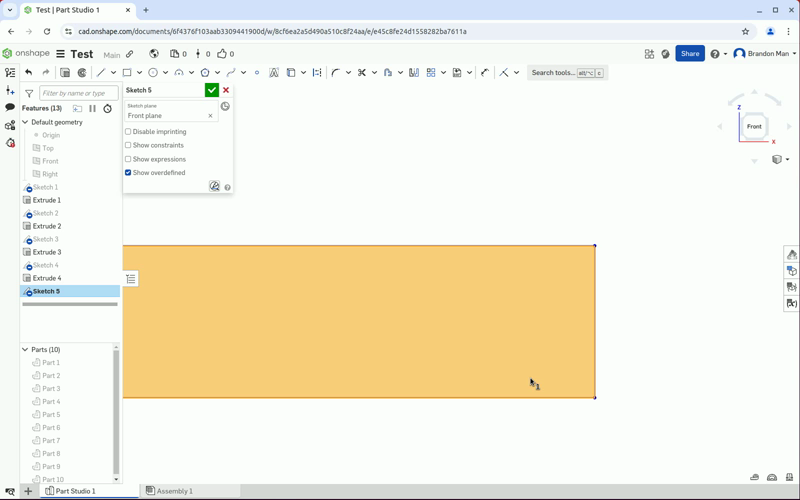
scroll(-6)
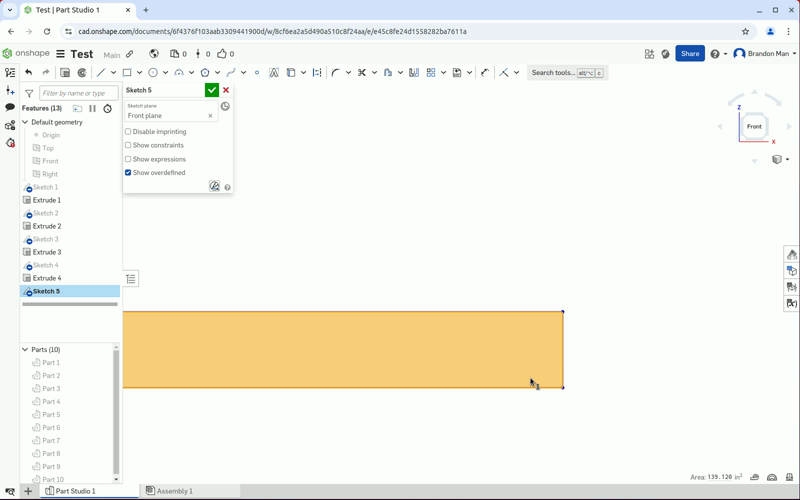
scroll(-6)
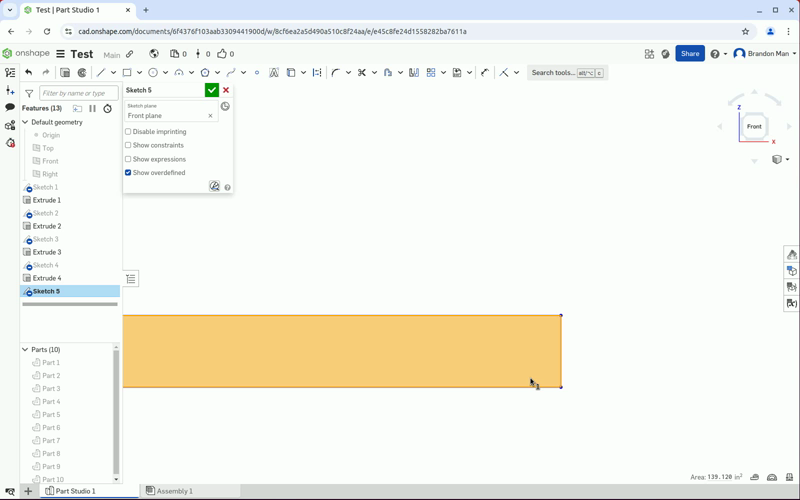
scroll(-6)
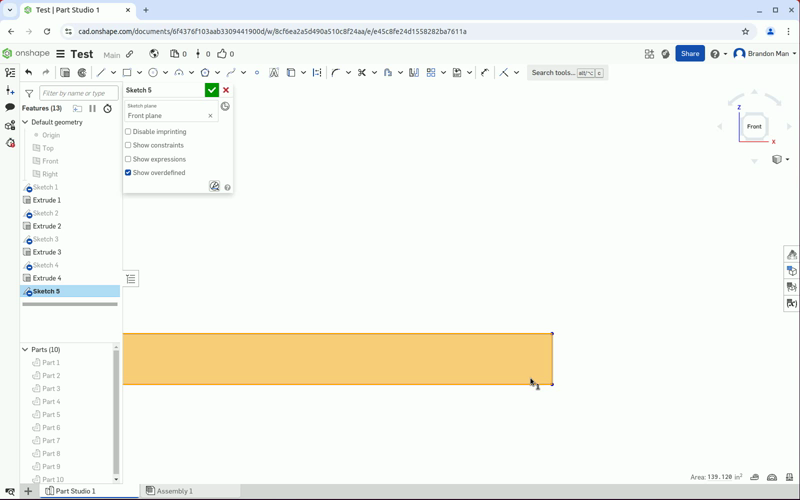
scroll(-6)
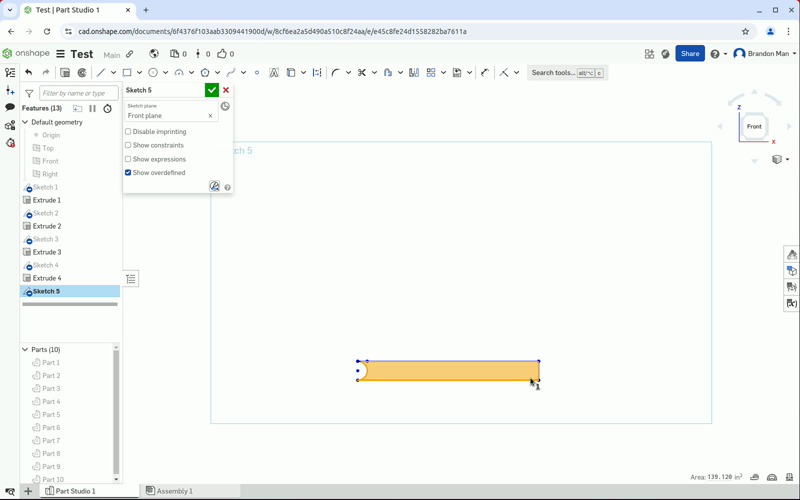
mouse_move(69, 352)
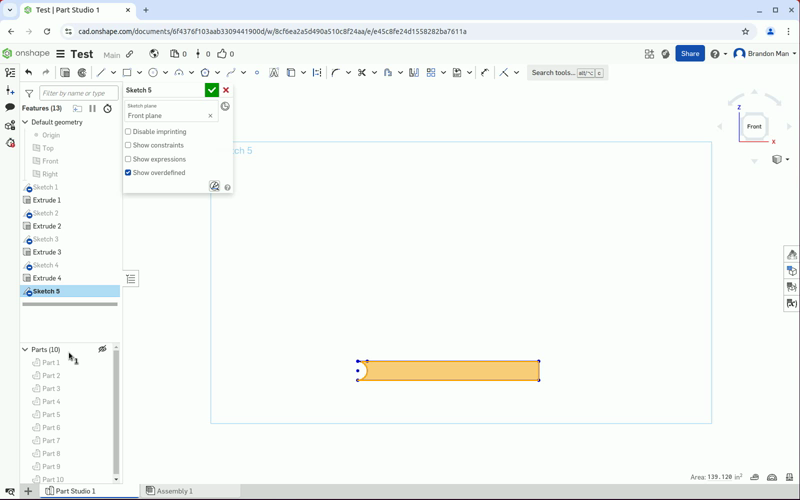
key(shift+y)
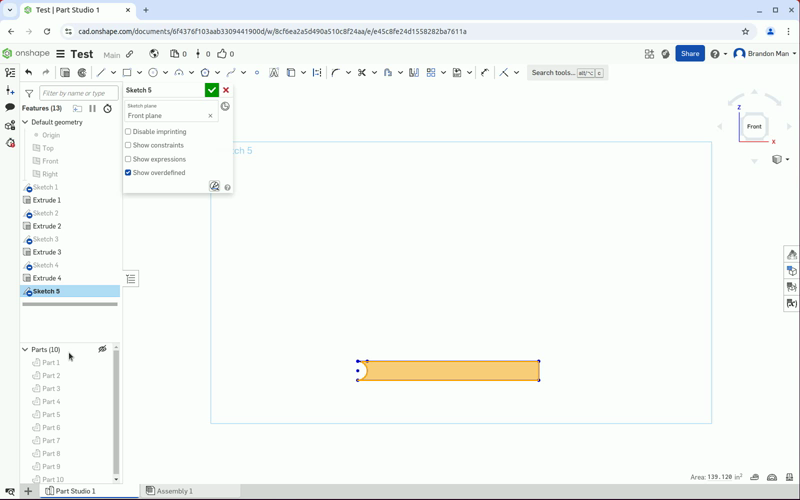
key(shift+e)
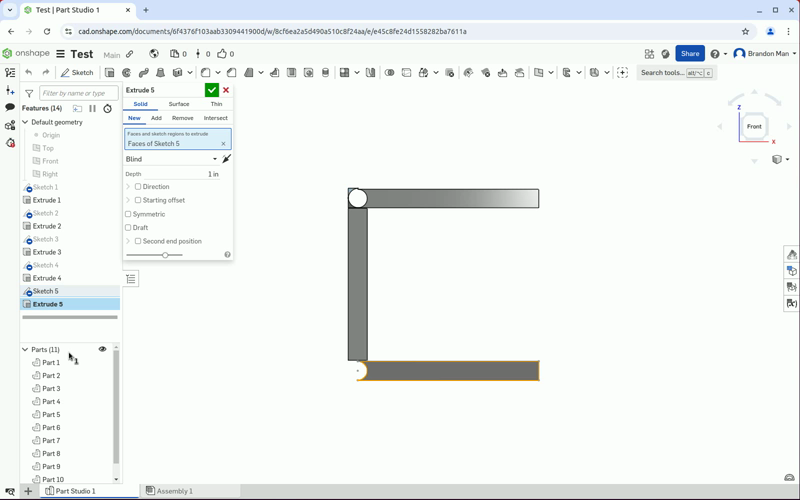
mouse_move(143, 106)
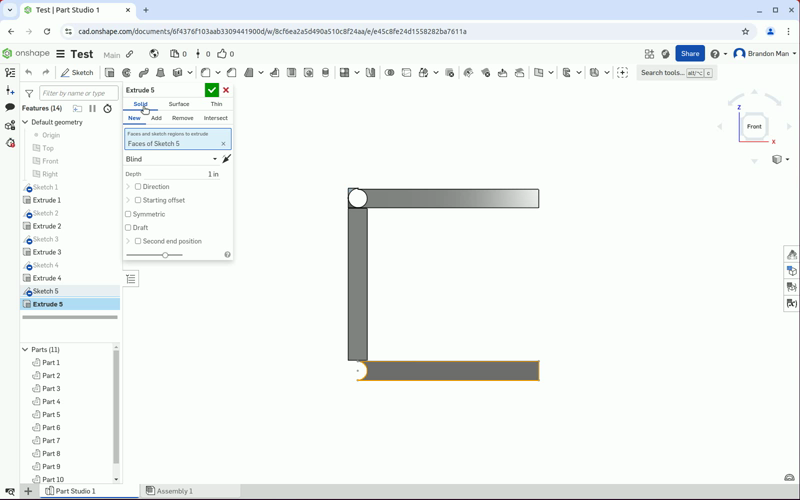
click(143, 106)
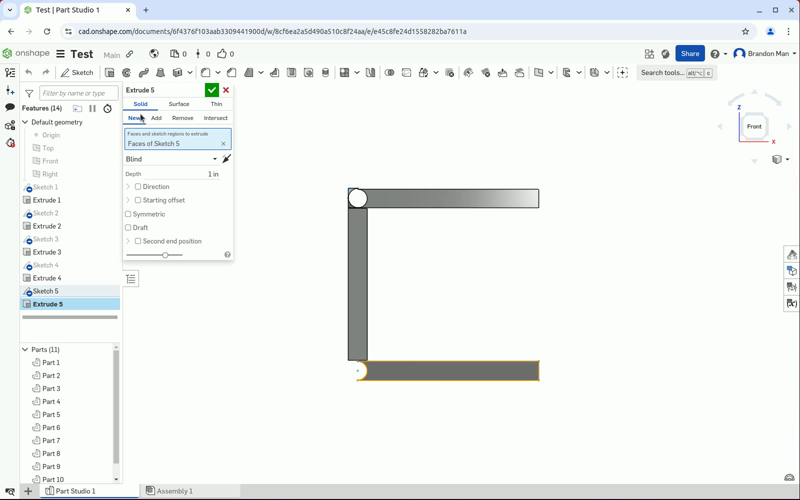
mouse_move(137, 120)
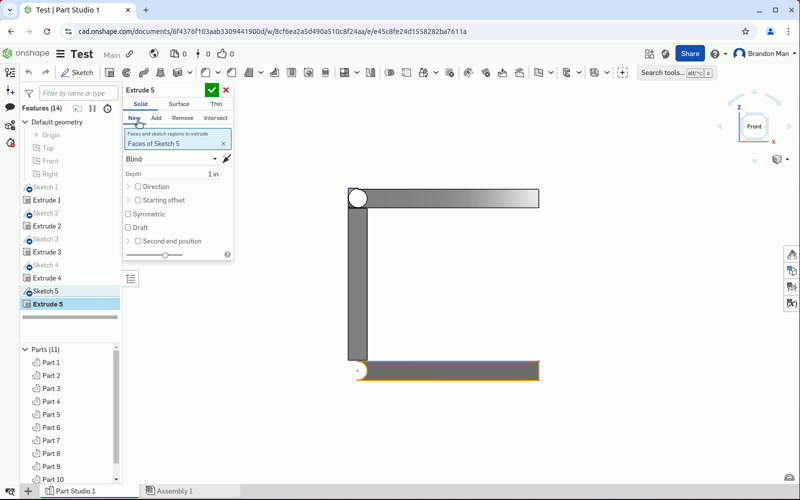
click(137, 120)
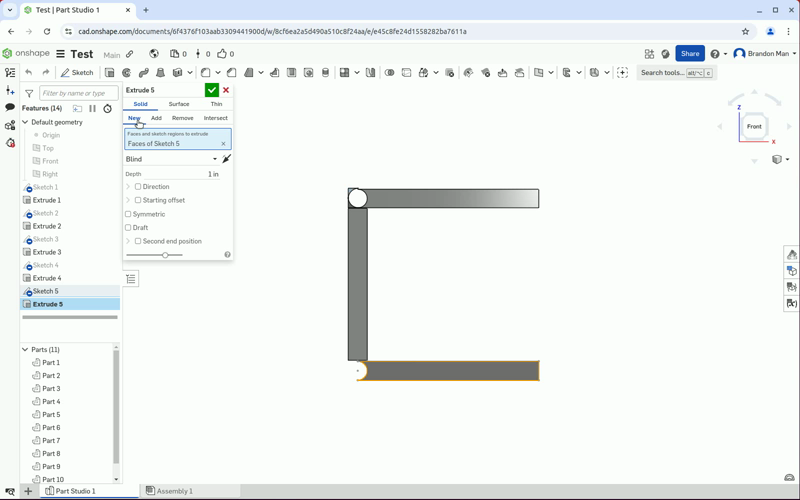
key(tab, 4)
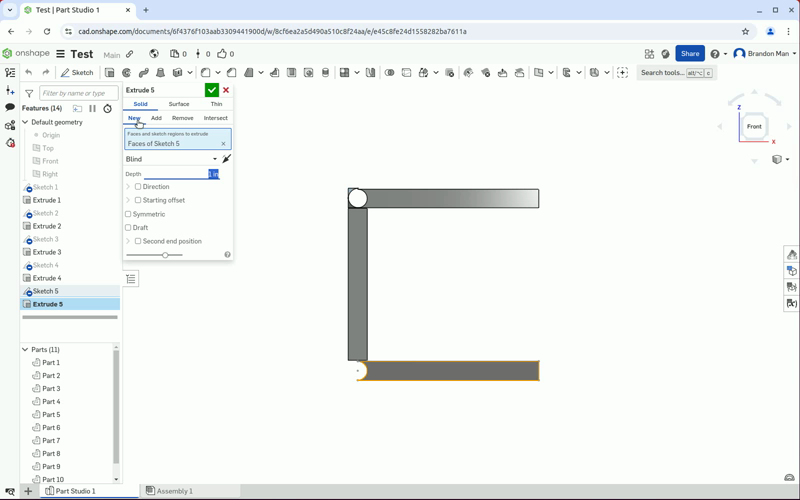
text(3.851)
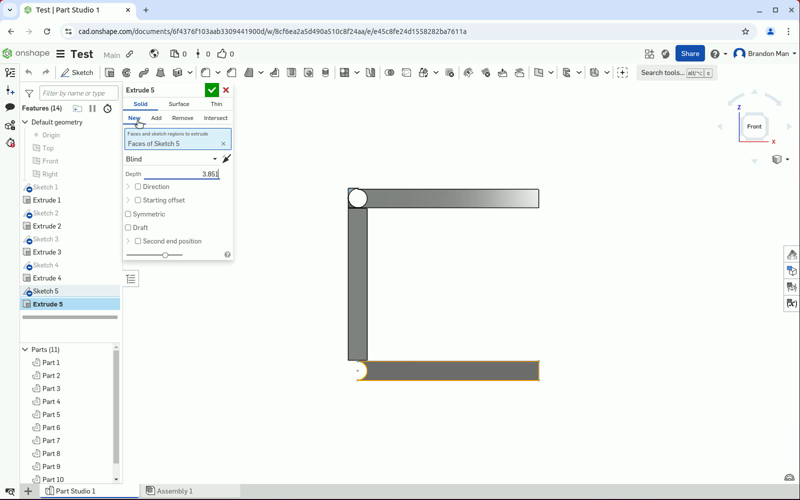
key(enter)
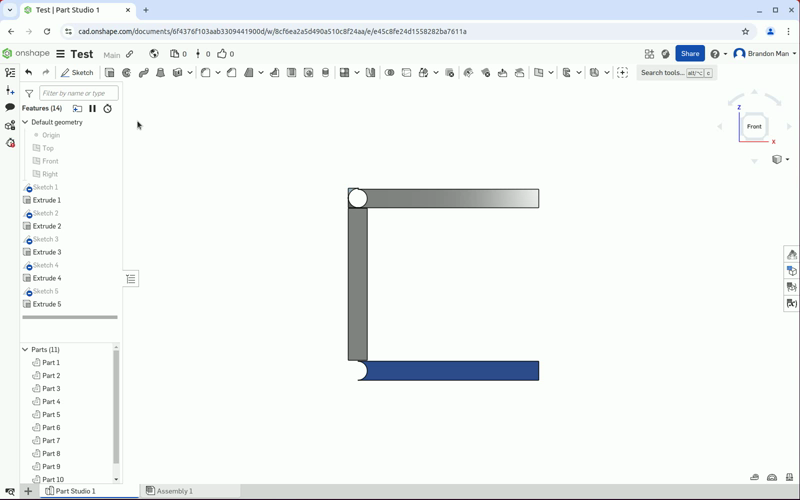
key(shift+h)
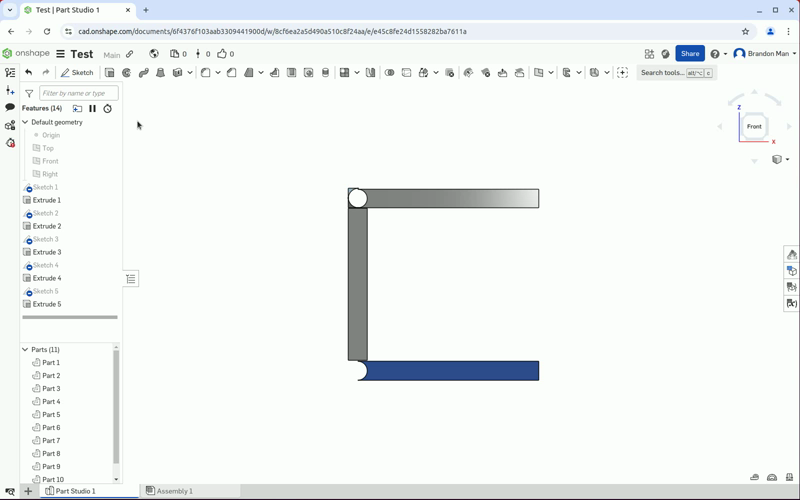
key(shift+h)
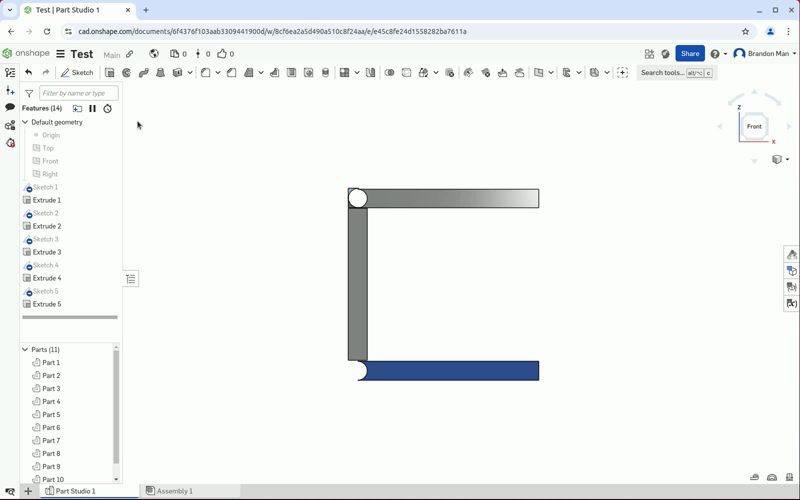
mouse_move(73, 189)
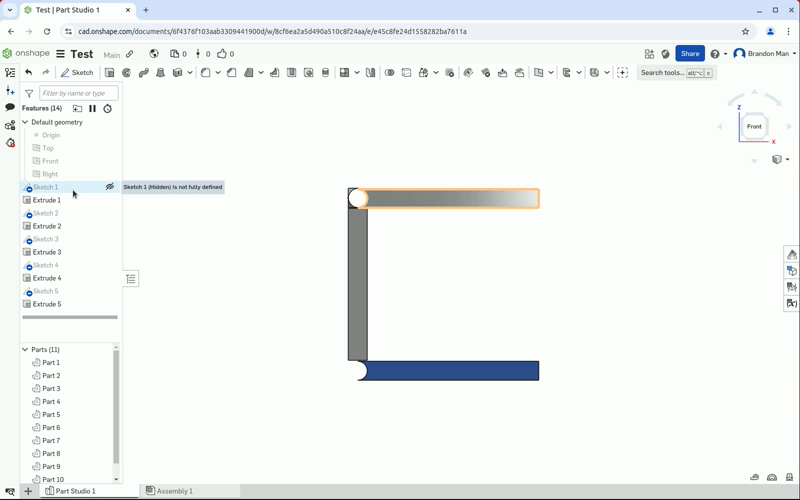
click(73, 189)
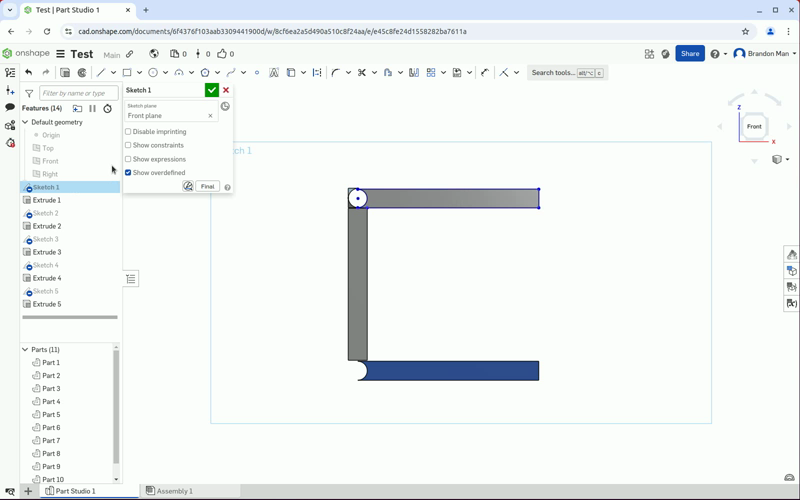
mouse_move(229, 92)
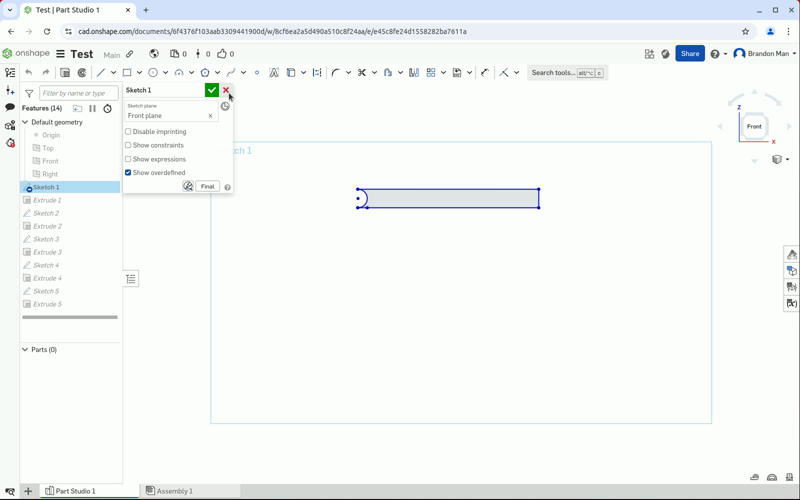
click(229, 92)
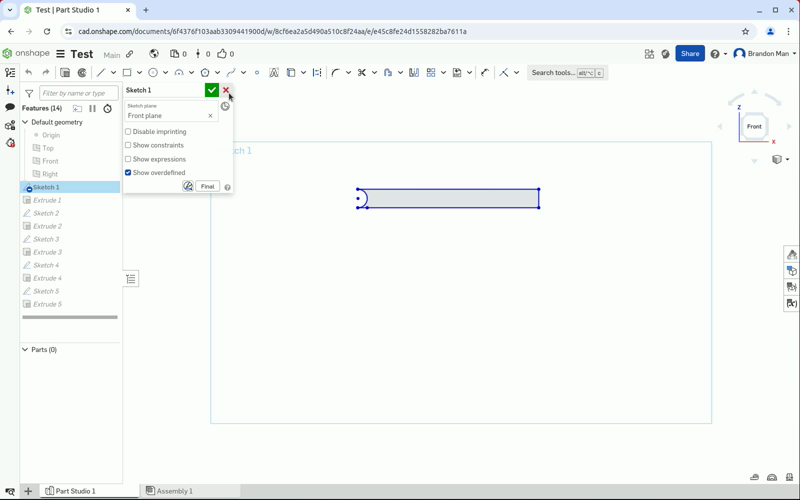
key(shift+s)
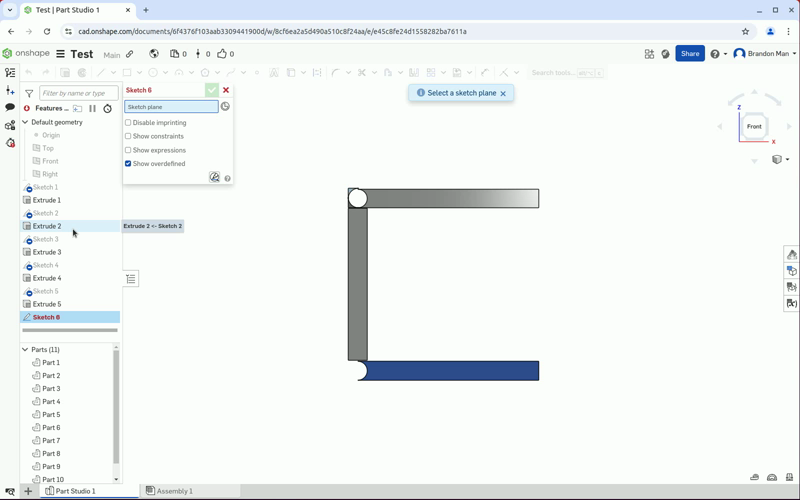
scroll(3)
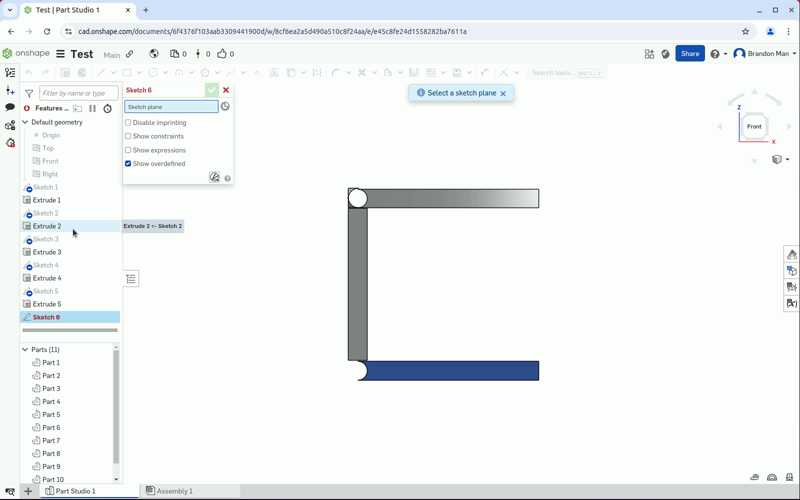
mouse_move(73, 163)
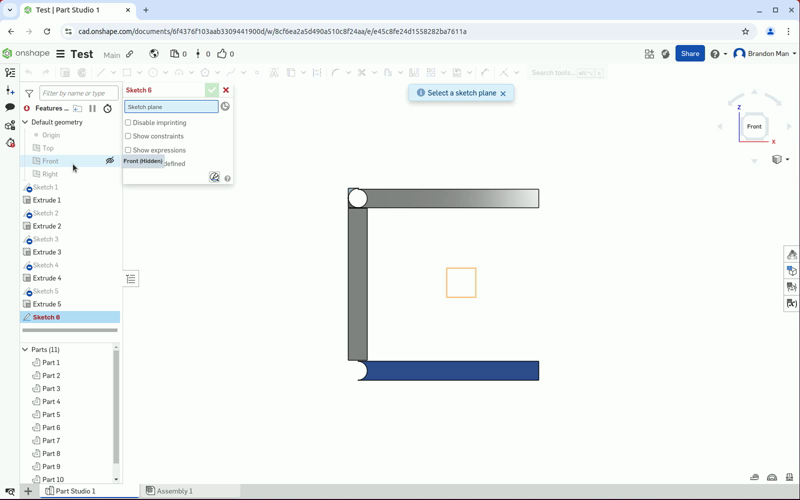
click(73, 163)
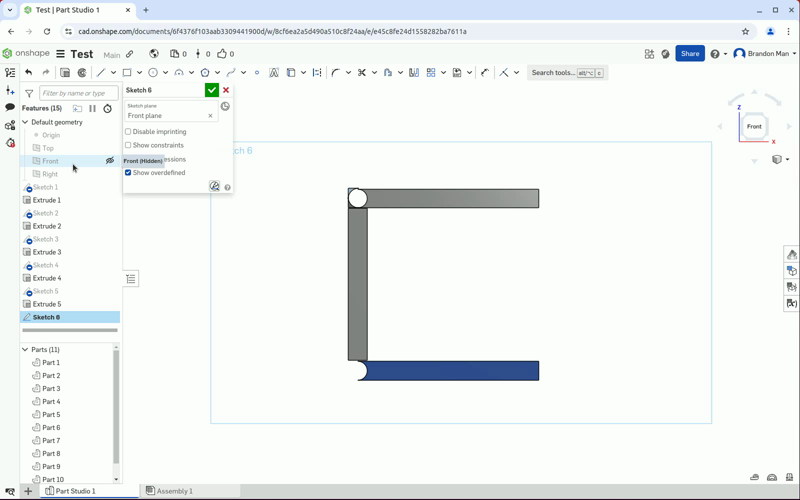
mouse_move(69, 352)
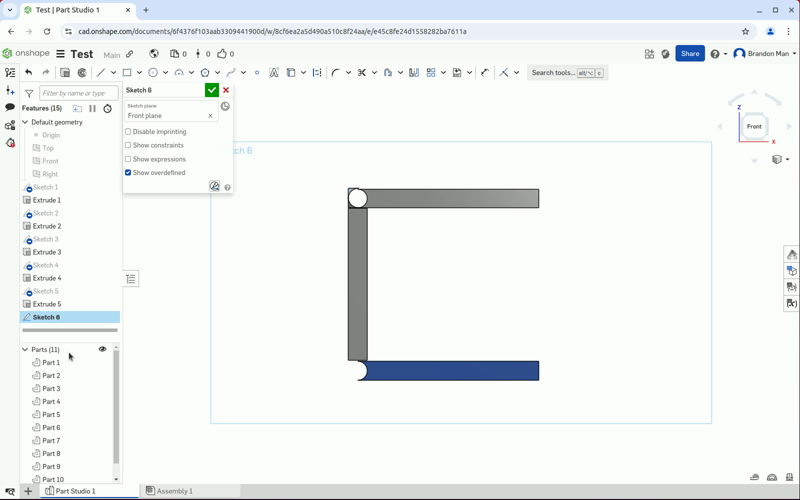
key(y)
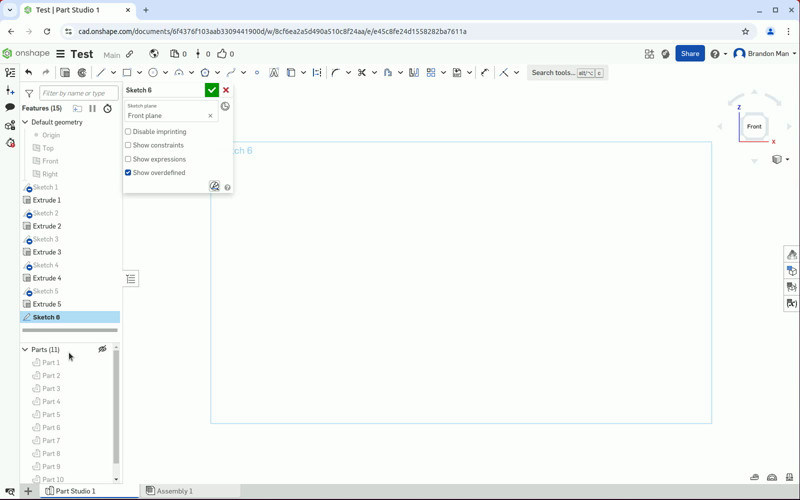
key(l)
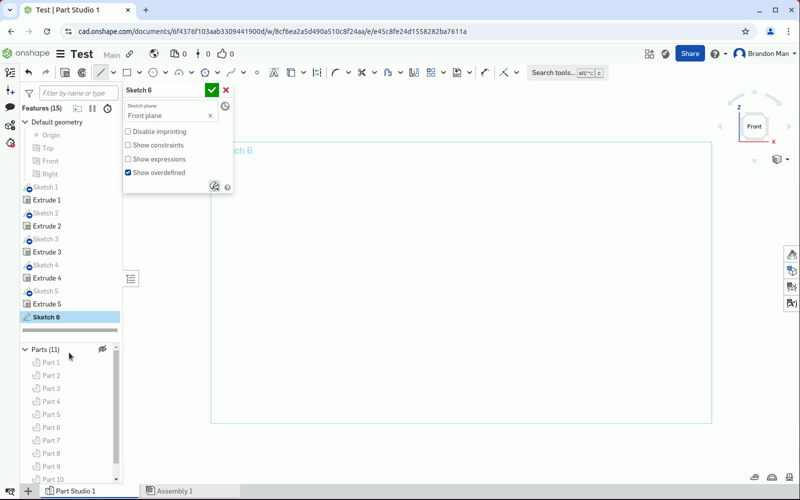
key_down(shift)
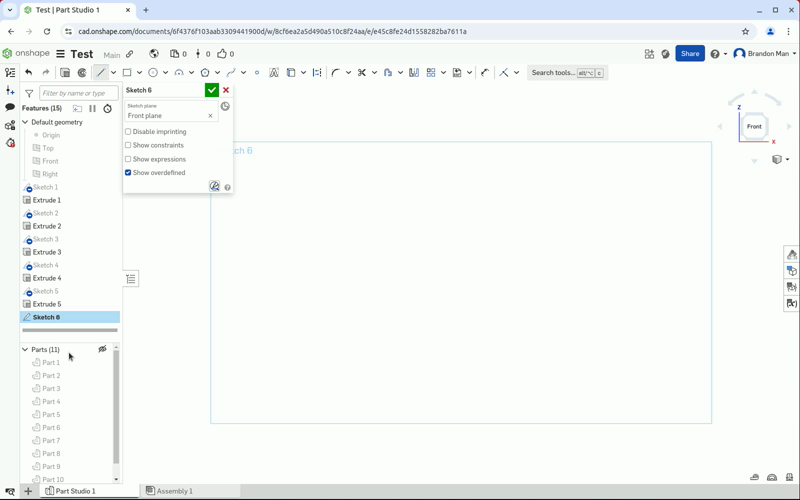
mouse_move(348, 380)
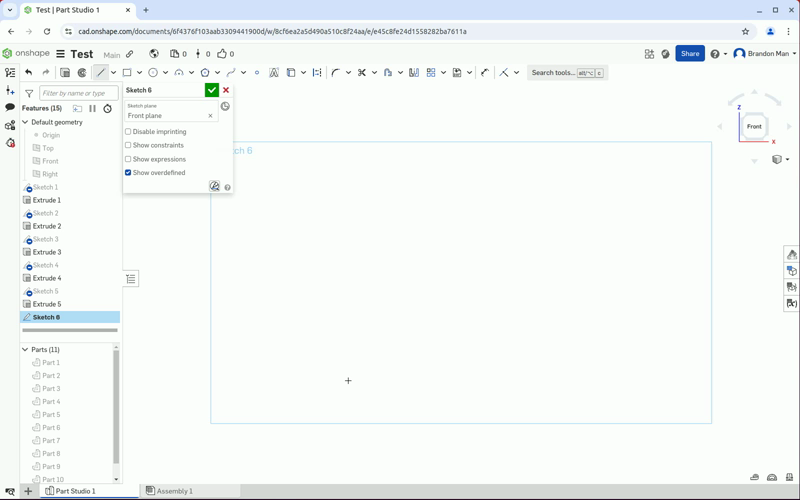
click(348, 380)
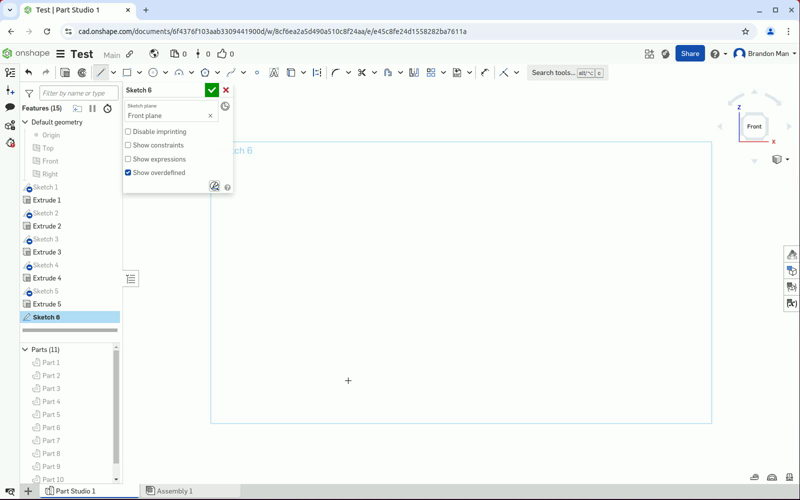
key_up(shift)
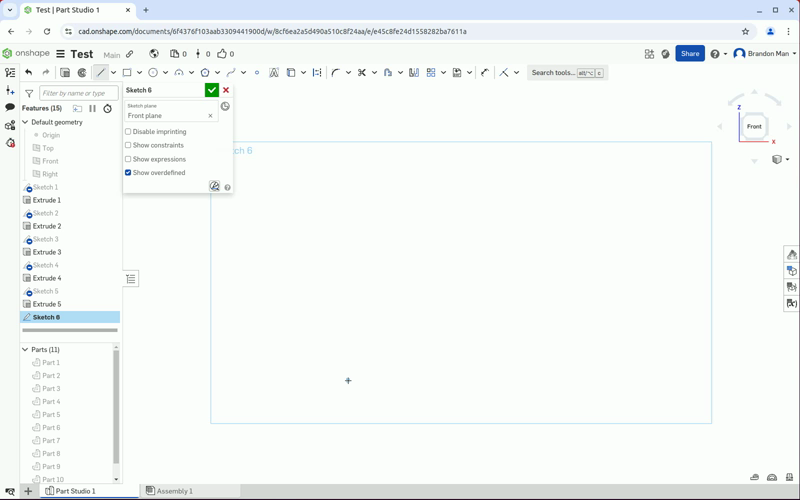
key_down(shift)
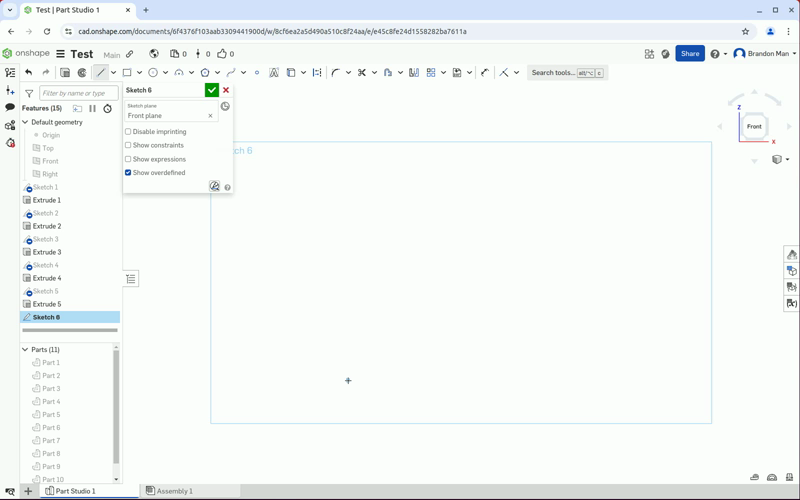
mouse_move(378, 380)
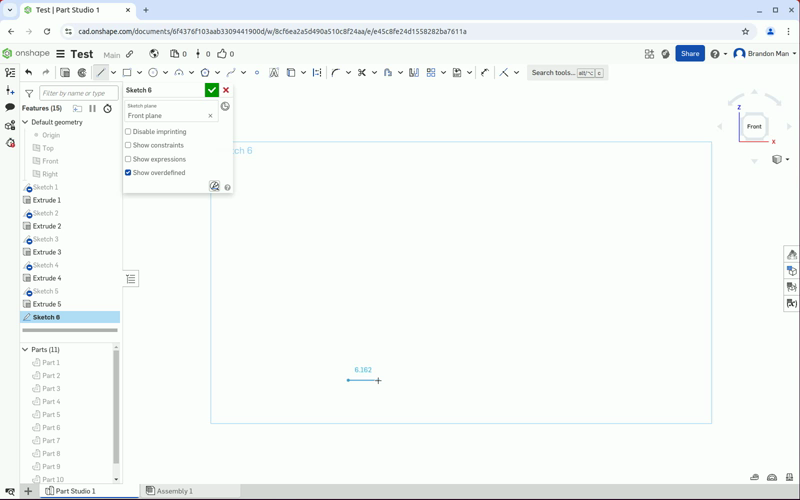
mouse_move(358, 380)
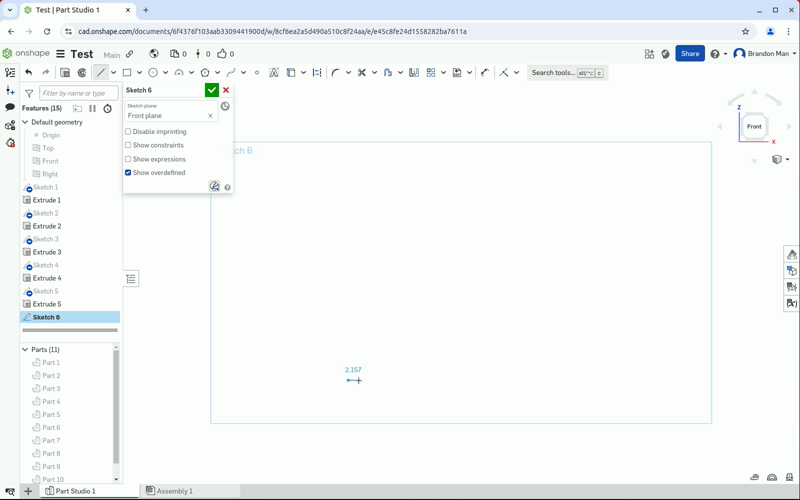
click(358, 380)
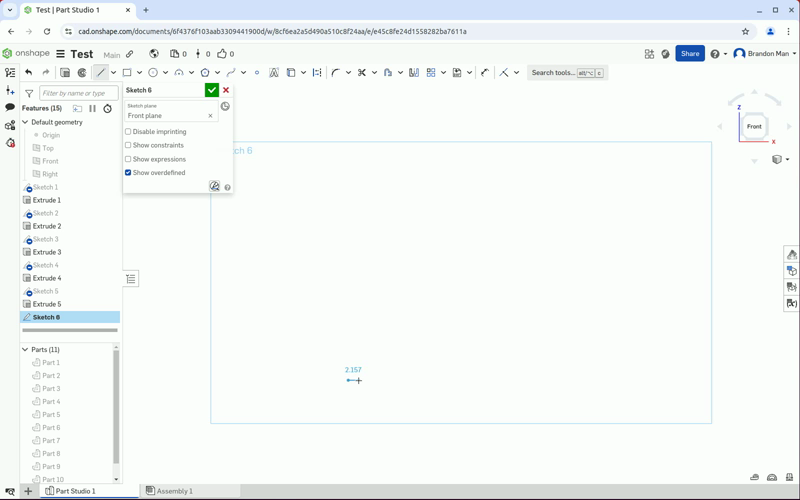
key_up(shift)
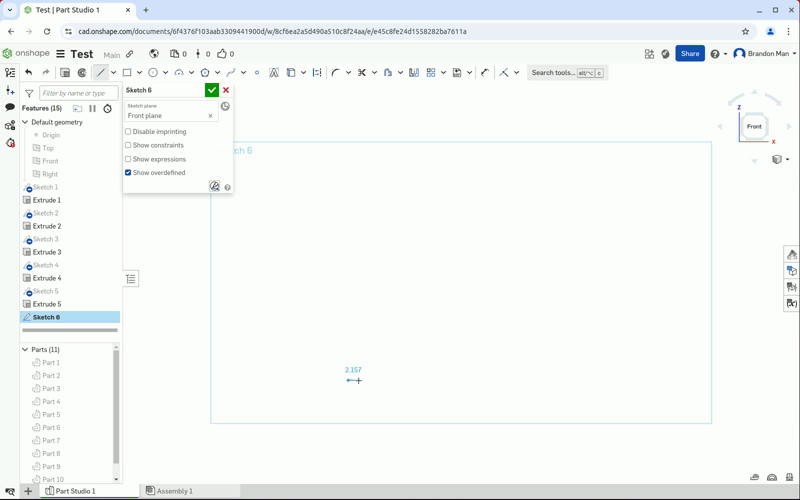
key(esc)
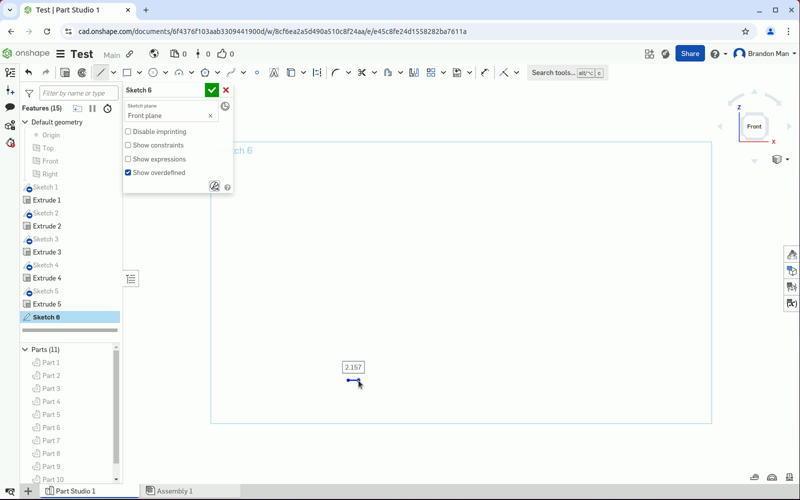
key(a)
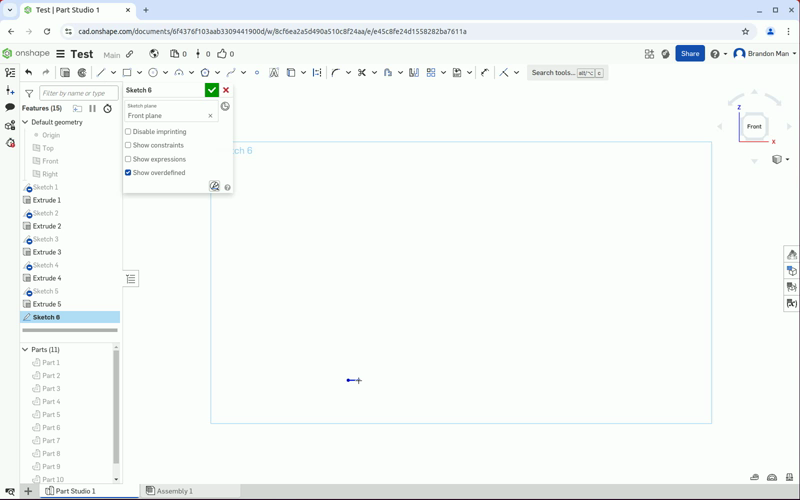
mouse_move(358, 380)
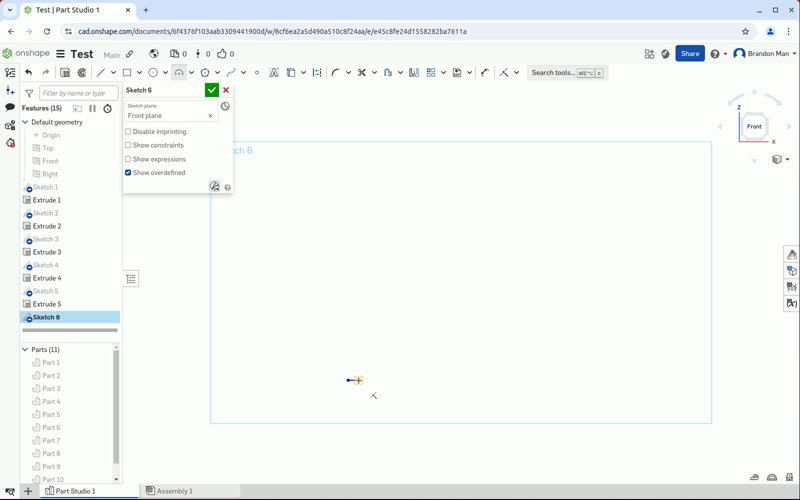
click(358, 380)
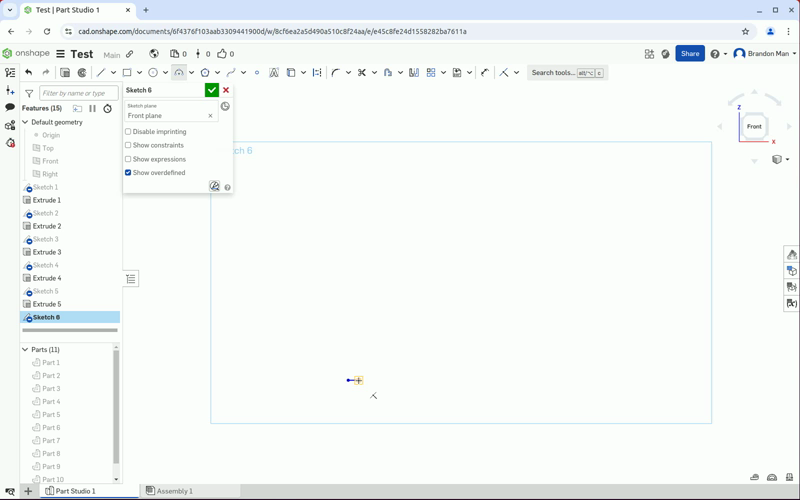
key_down(shift)
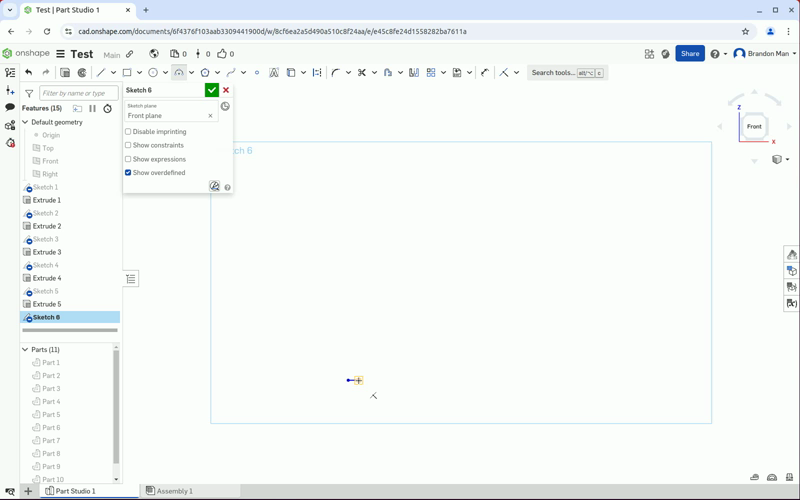
mouse_move(348, 369)
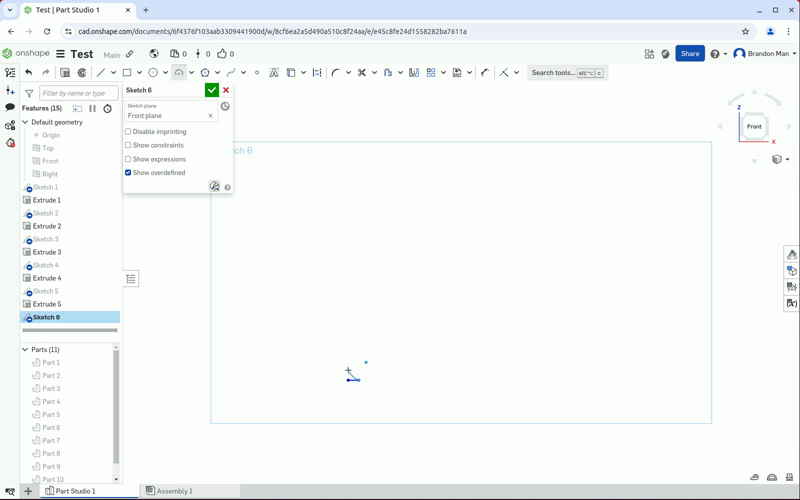
click(348, 369)
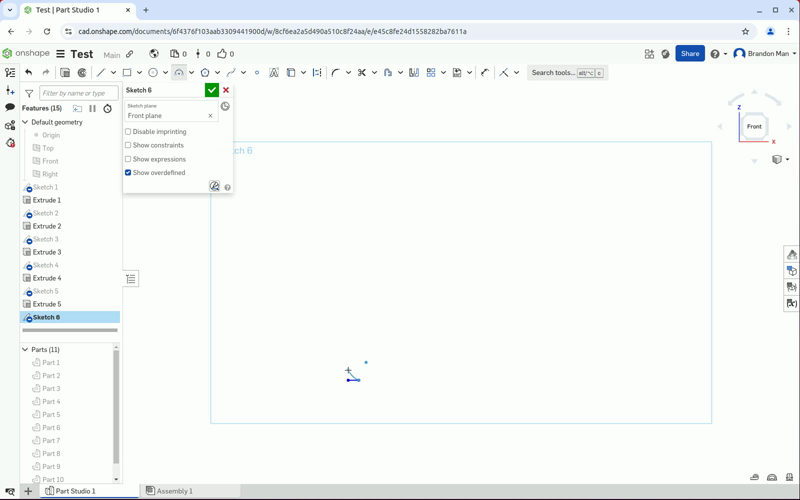
mouse_move(351, 377)
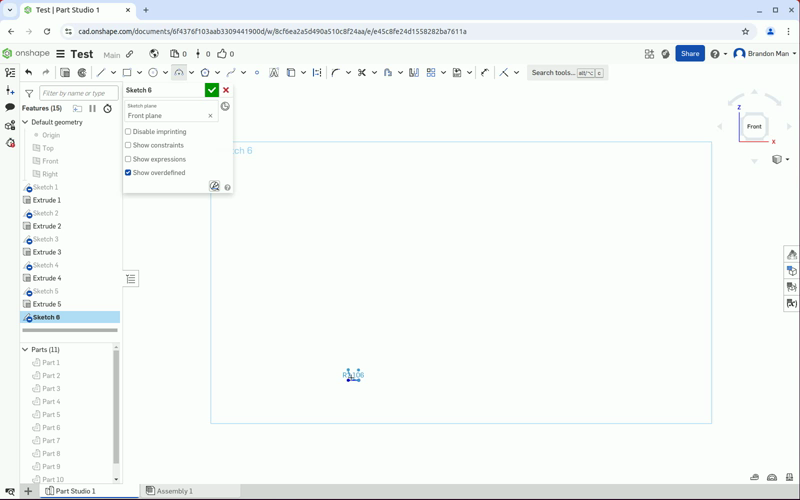
scroll(6)
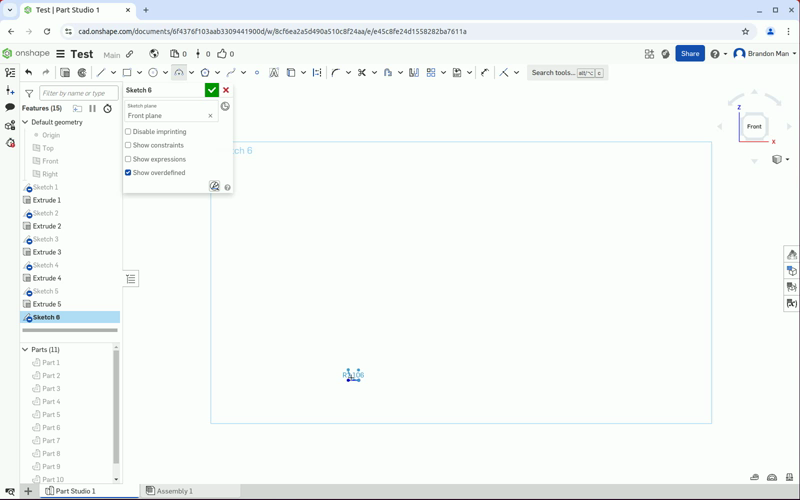
scroll(6)
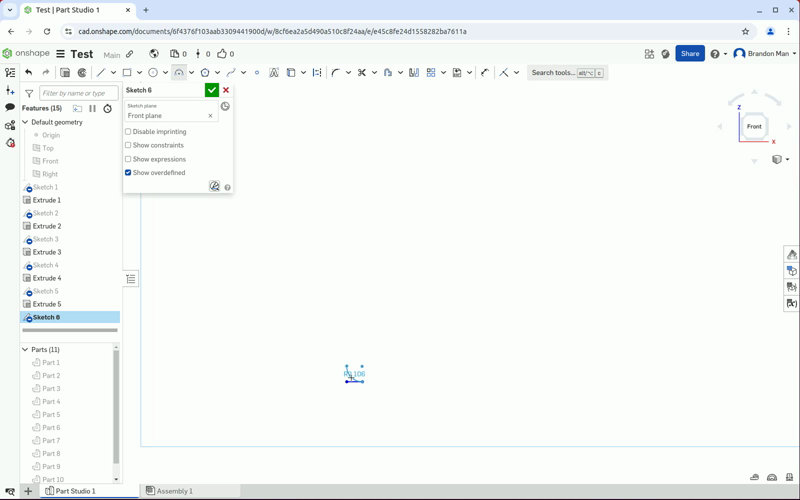
scroll(6)
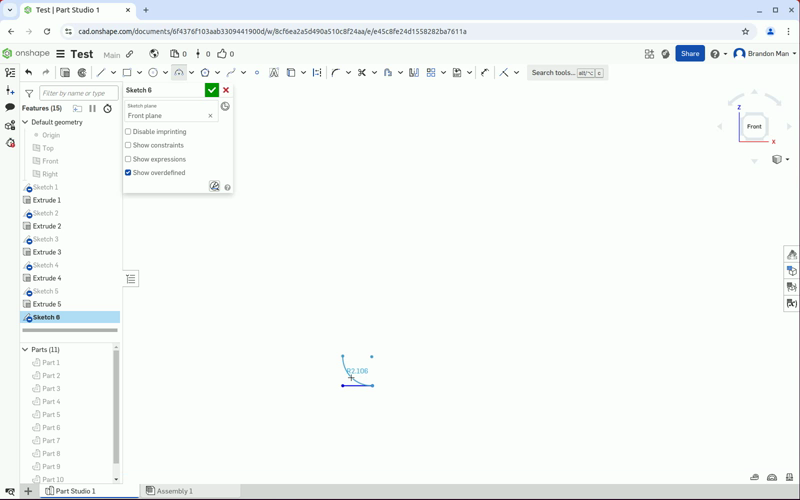
scroll(6)
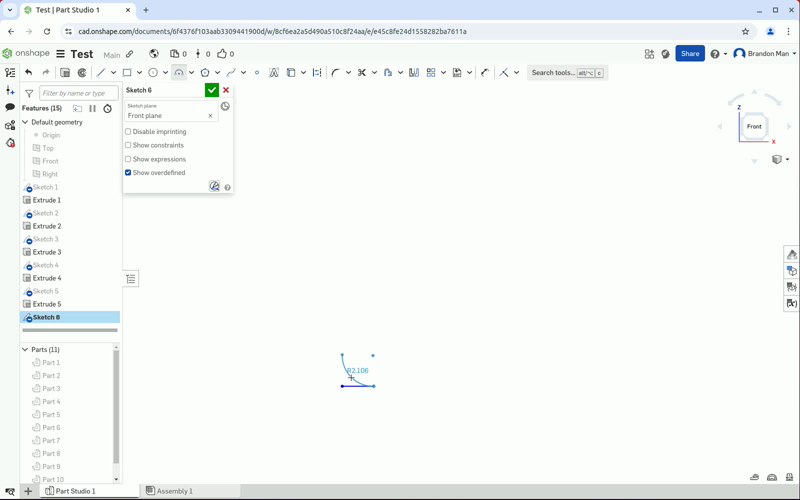
scroll(6)
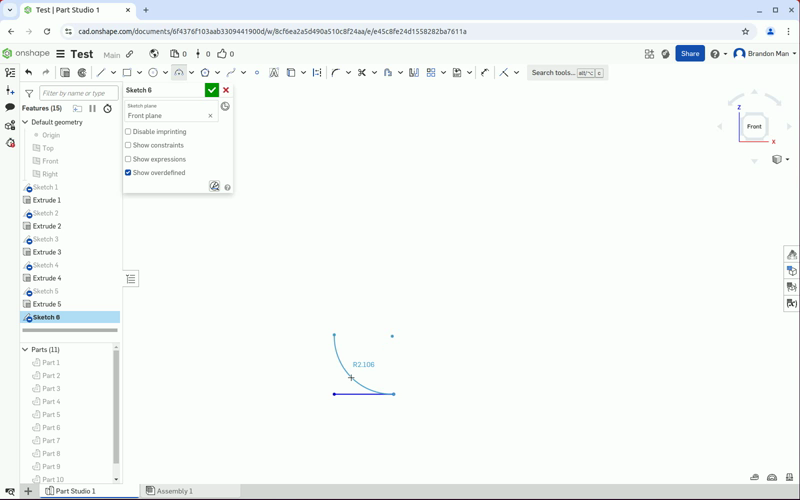
scroll(6)
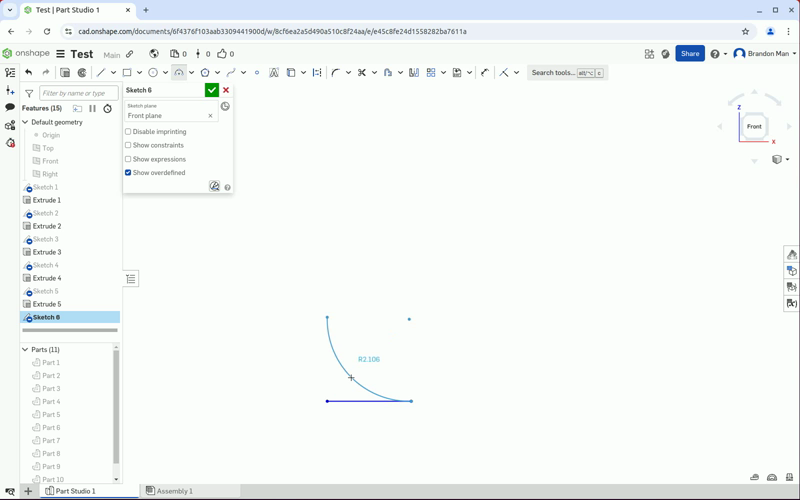
scroll(6)
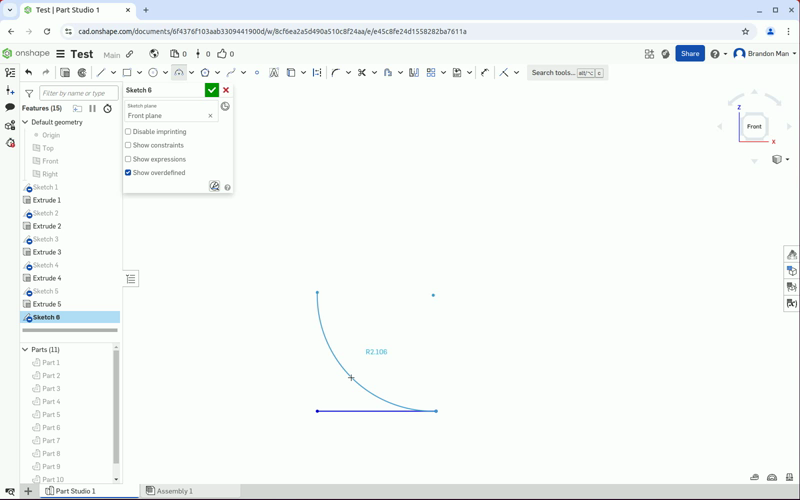
click(351, 377)
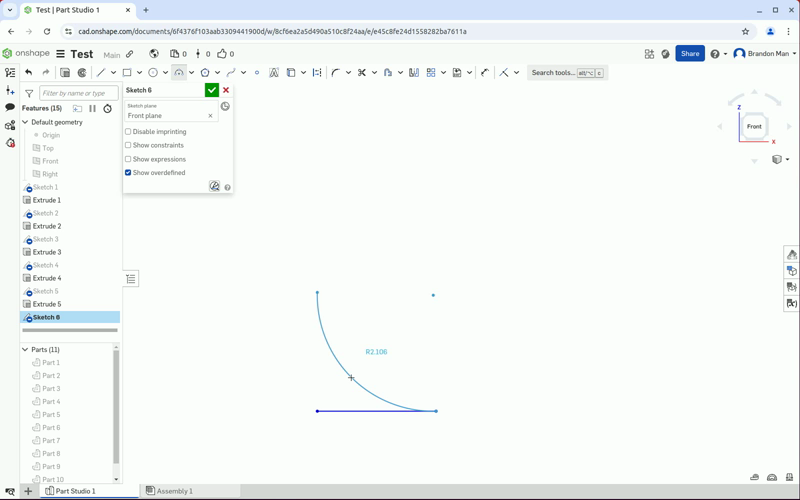
scroll(-6)
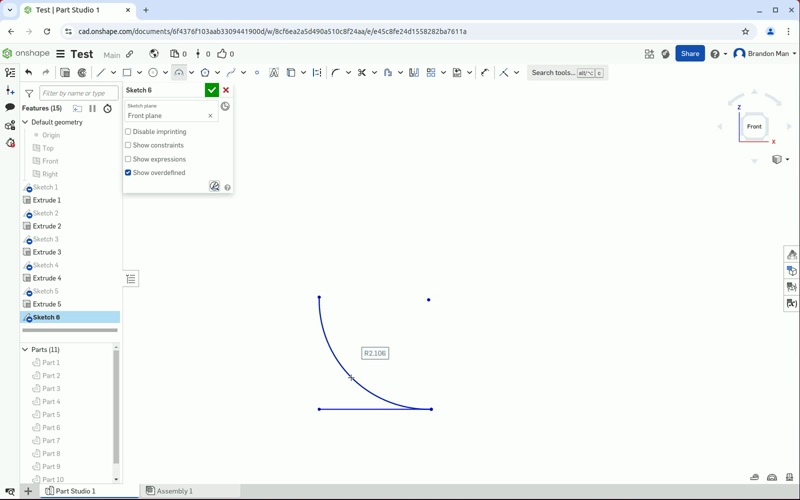
scroll(-6)
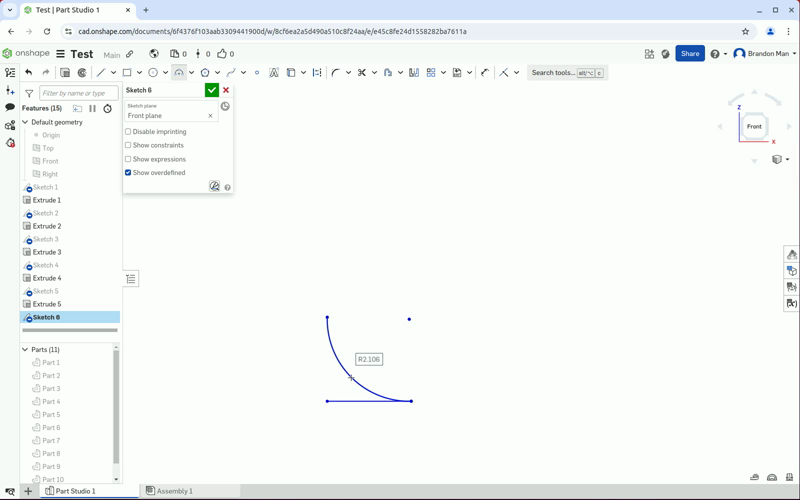
scroll(-6)
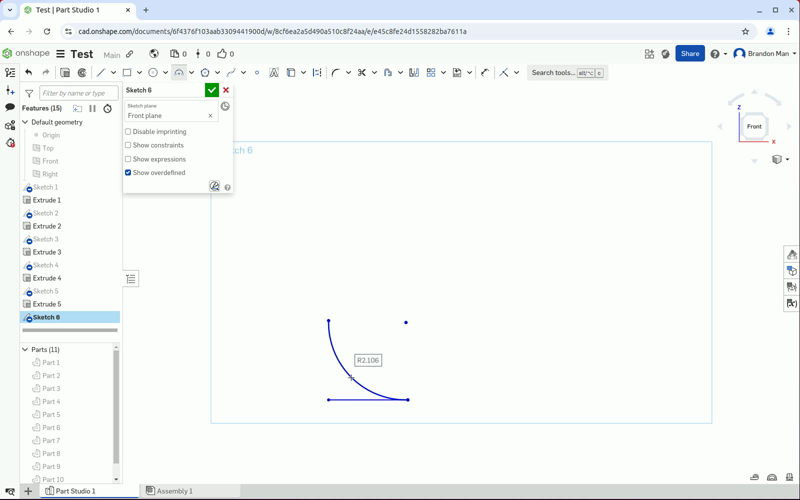
scroll(-6)
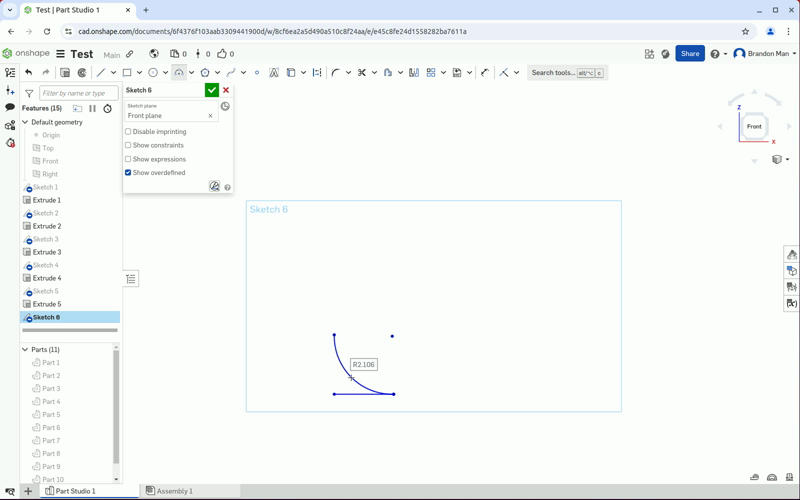
scroll(-6)
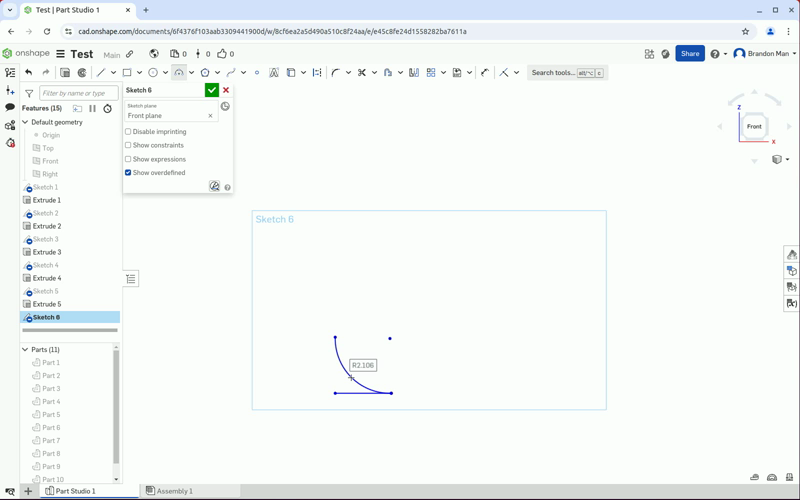
scroll(-6)
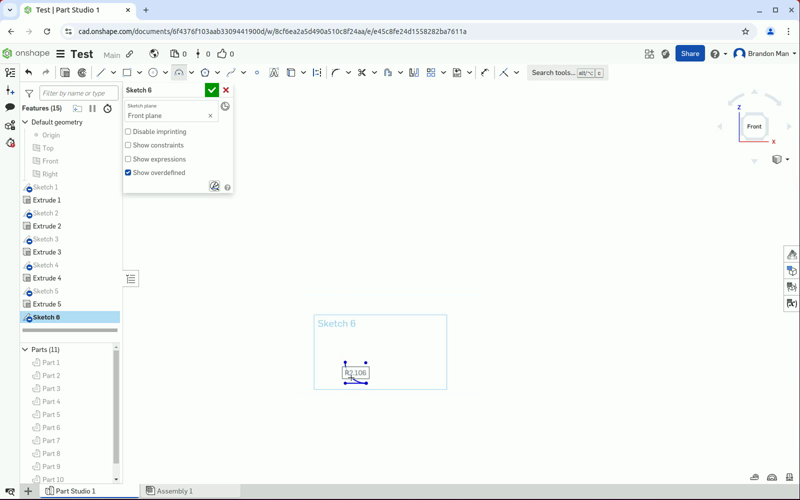
scroll(-6)
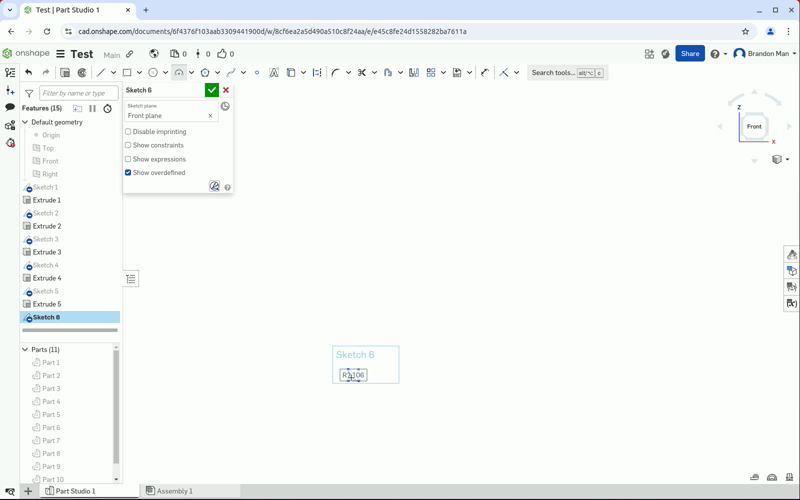
key_up(shift)
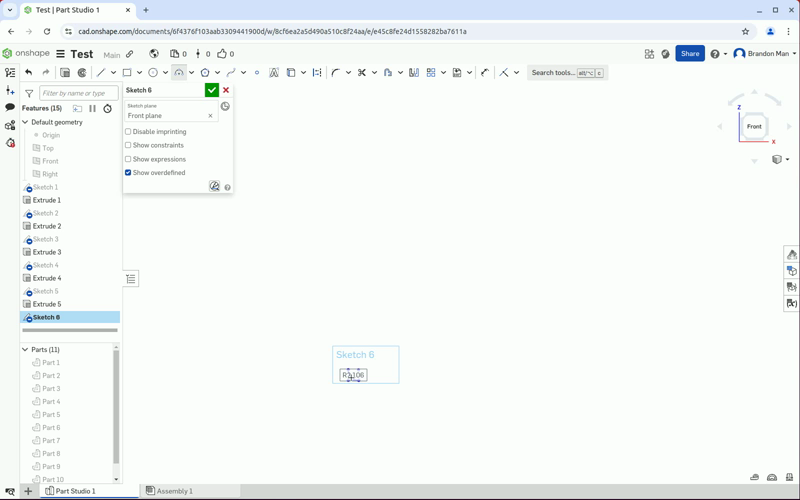
key(esc)
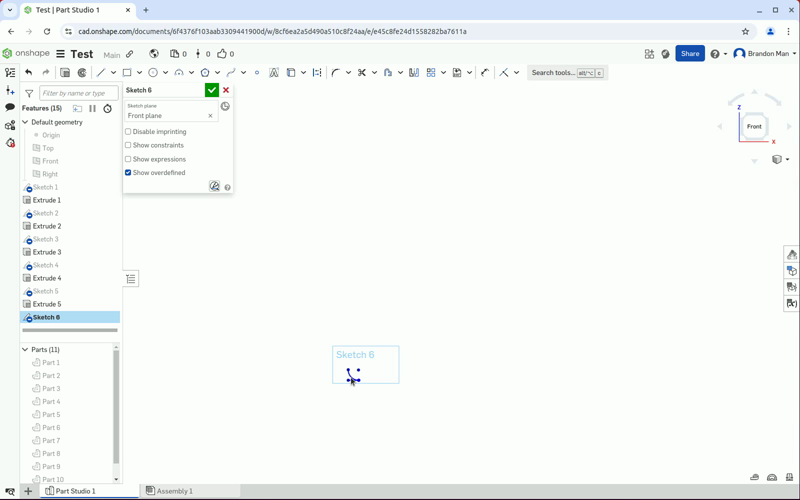
key(l)
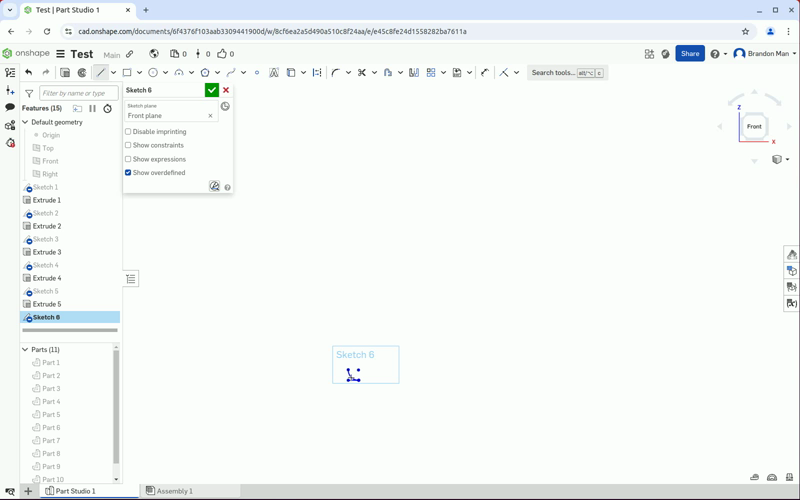
mouse_move(348, 369)
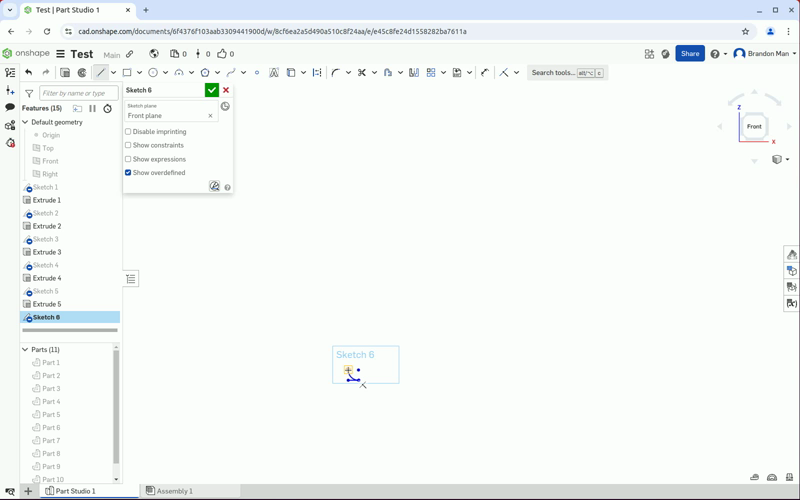
click(348, 369)
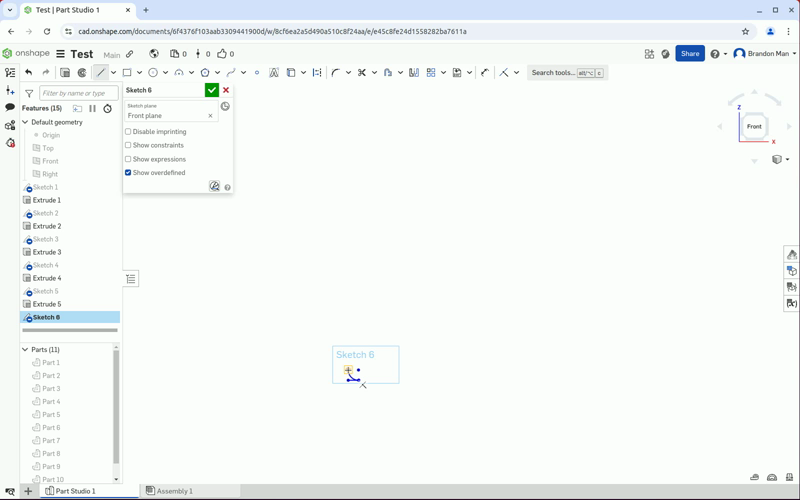
mouse_move(378, 369)
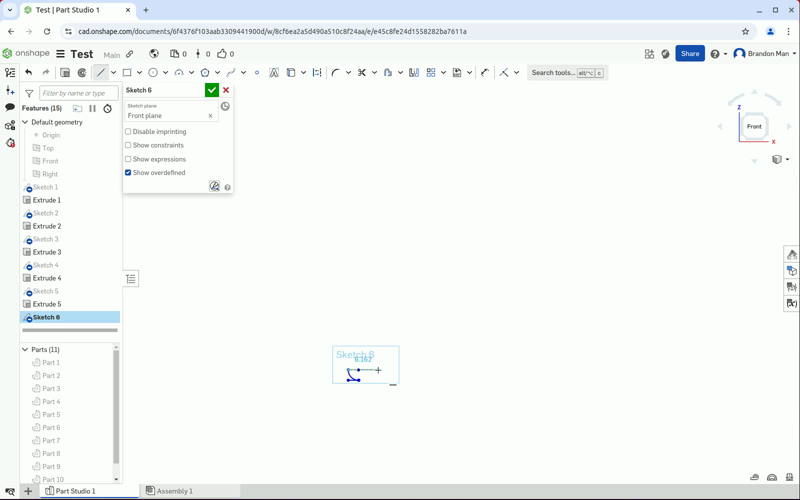
key_down(shift)
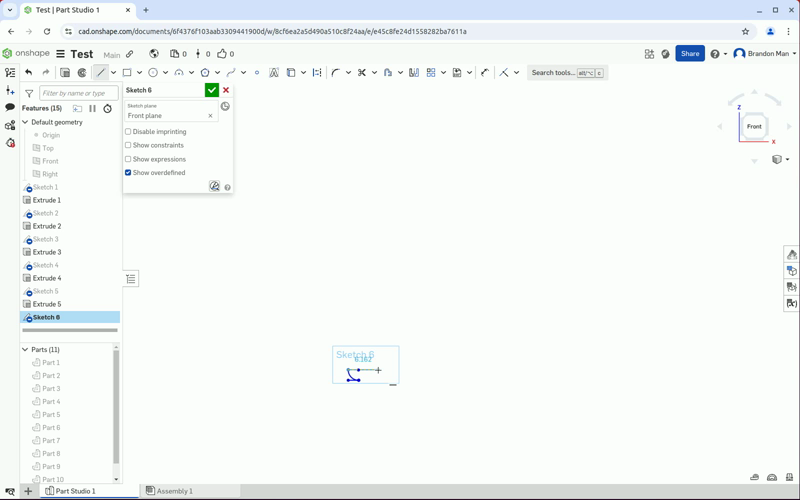
mouse_move(348, 380)
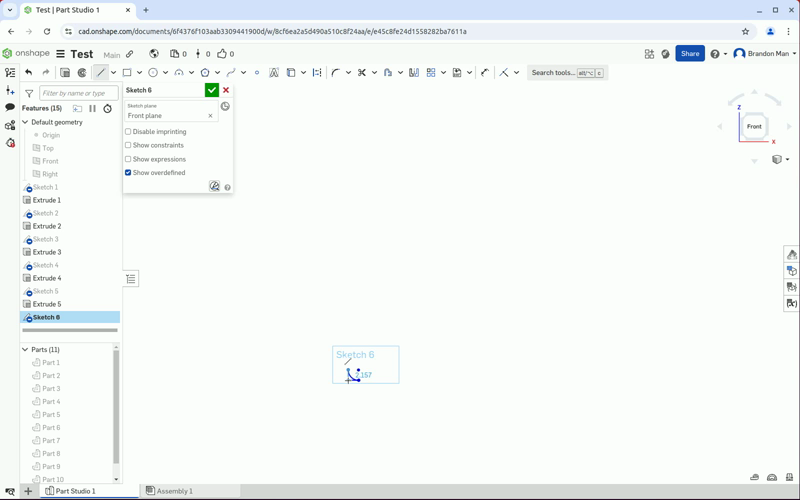
scroll(6)
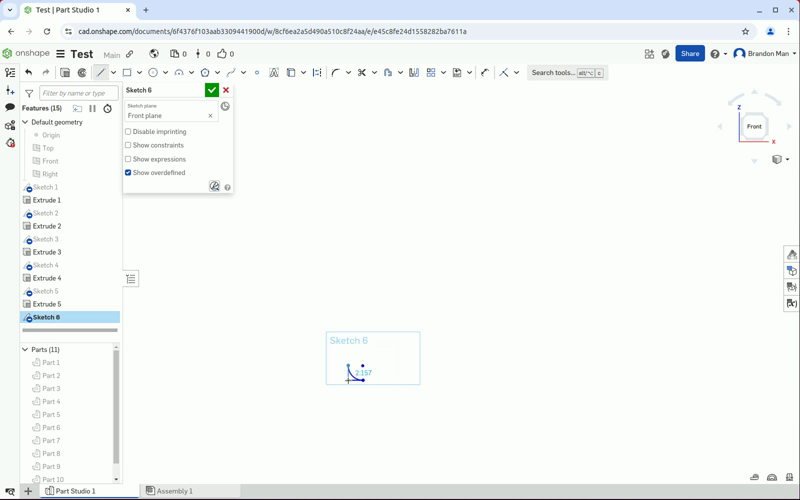
scroll(6)
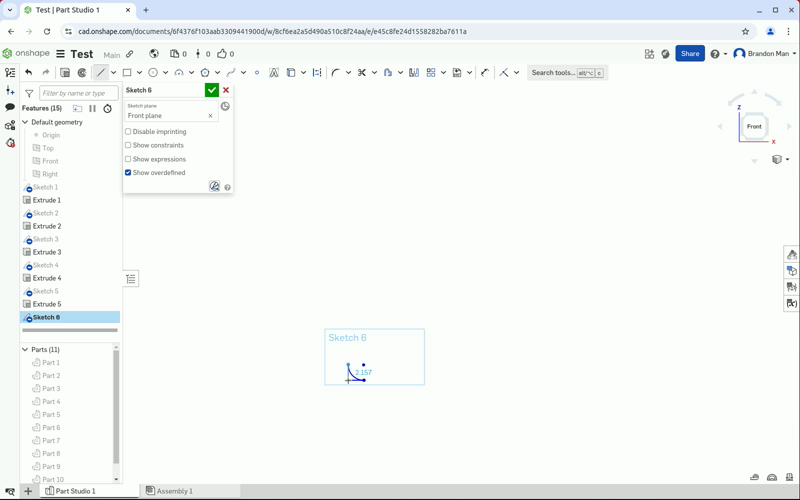
scroll(6)
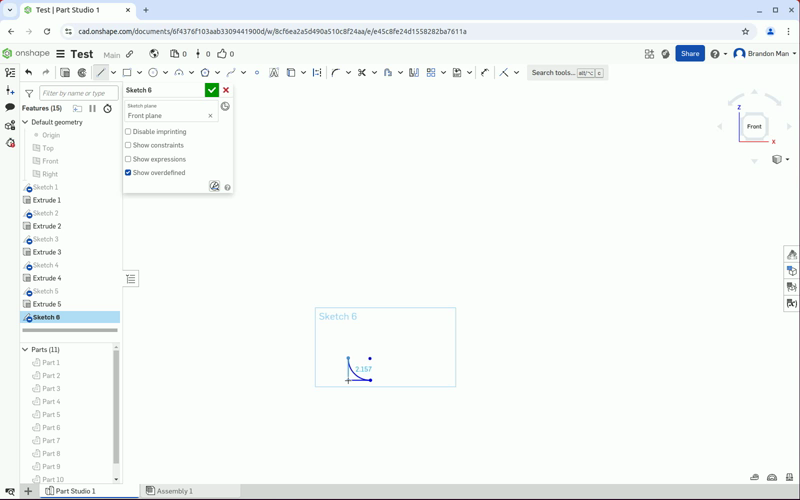
scroll(6)
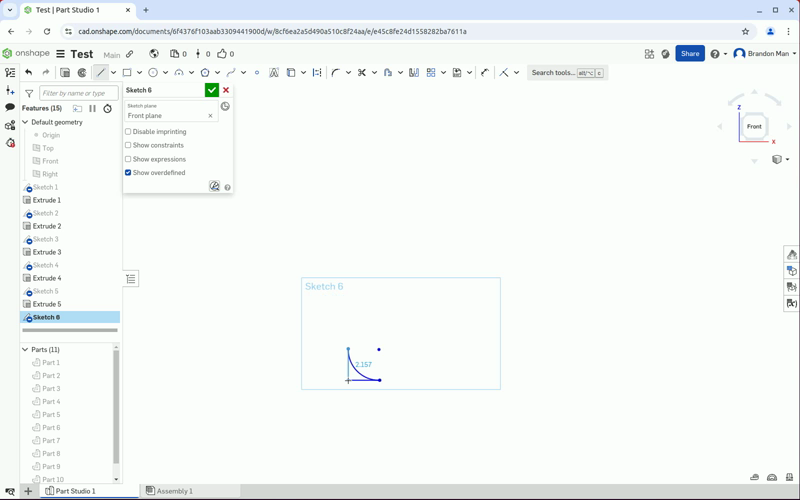
scroll(6)
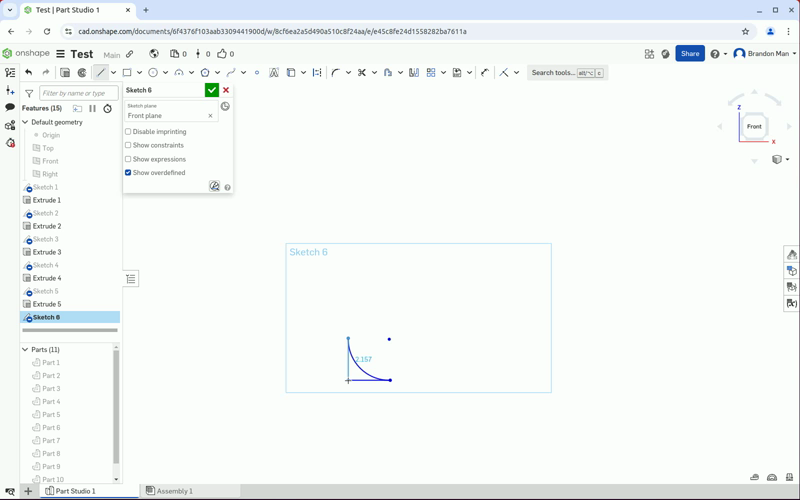
scroll(6)
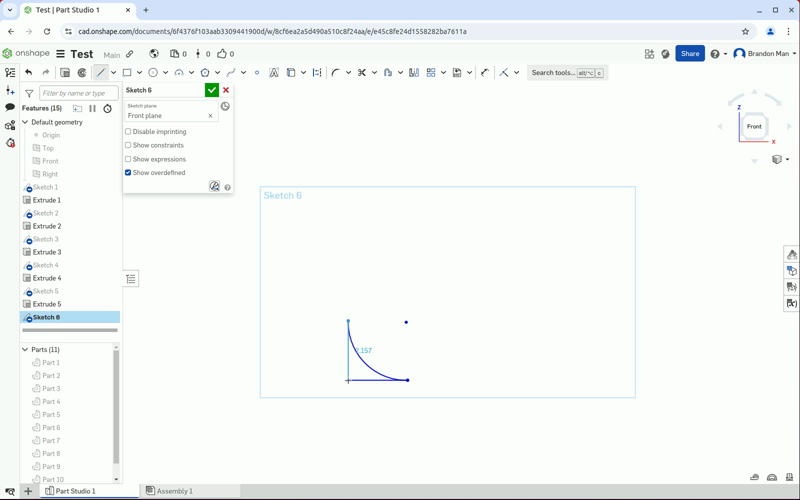
scroll(6)
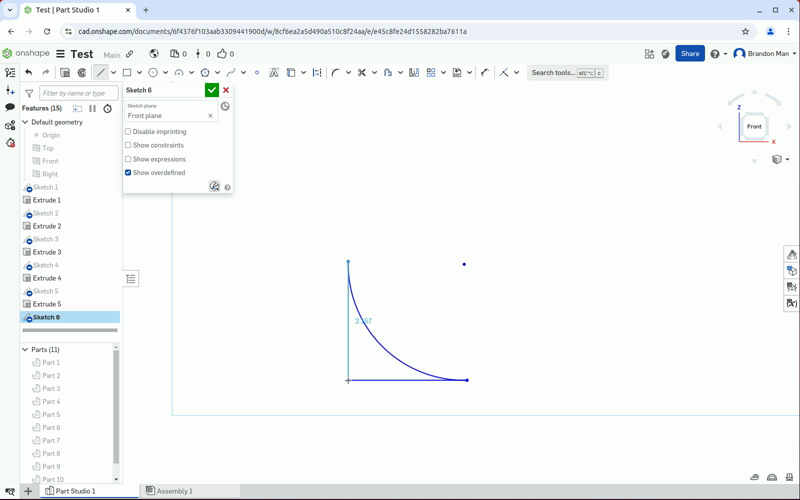
key_up(shift)
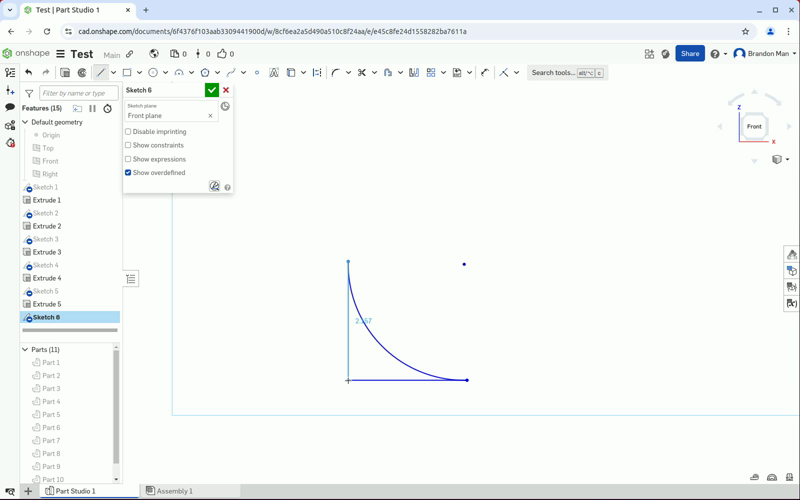
click(348, 380)
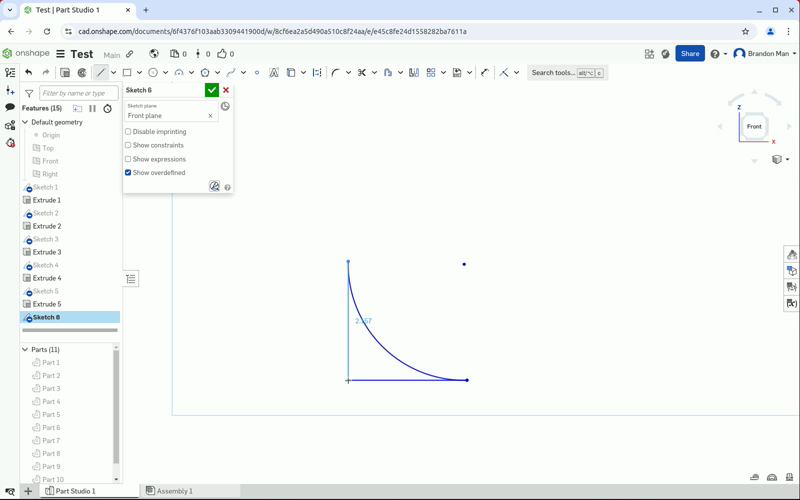
scroll(-6)
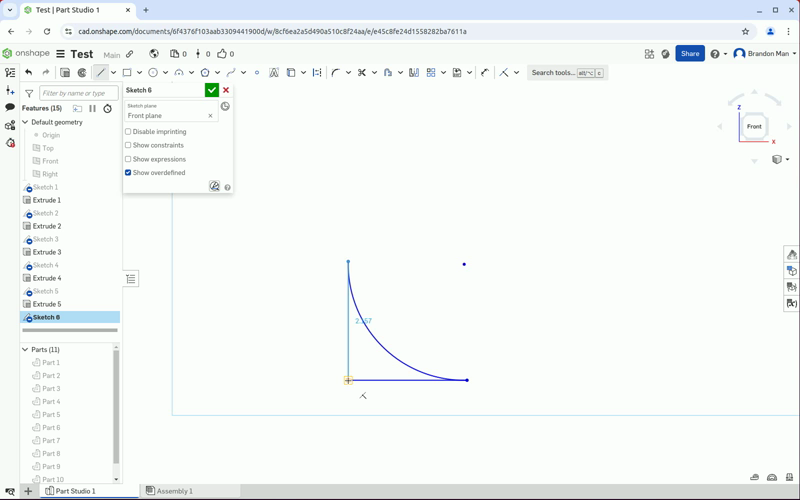
scroll(-6)
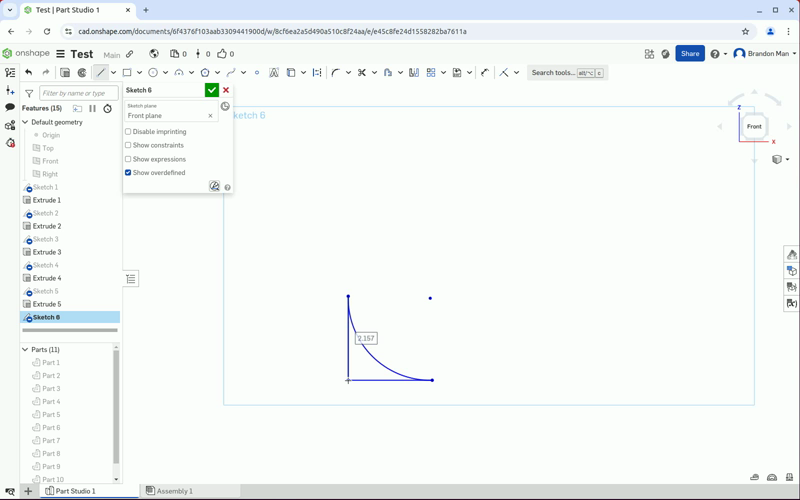
scroll(-6)
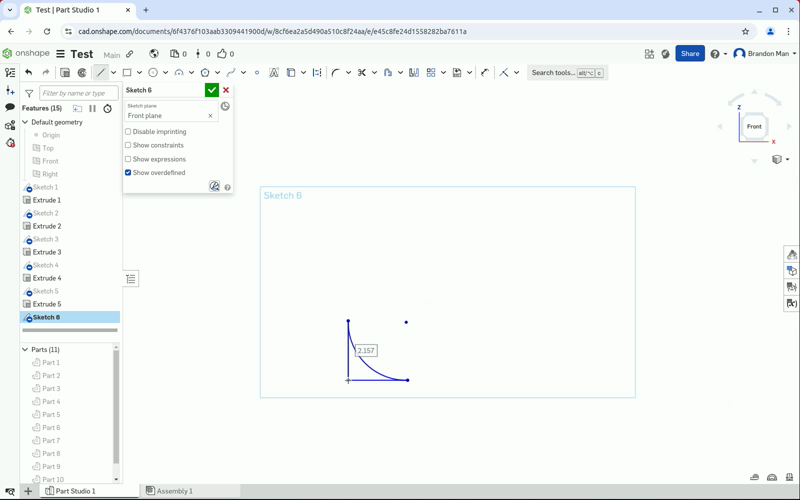
scroll(-6)
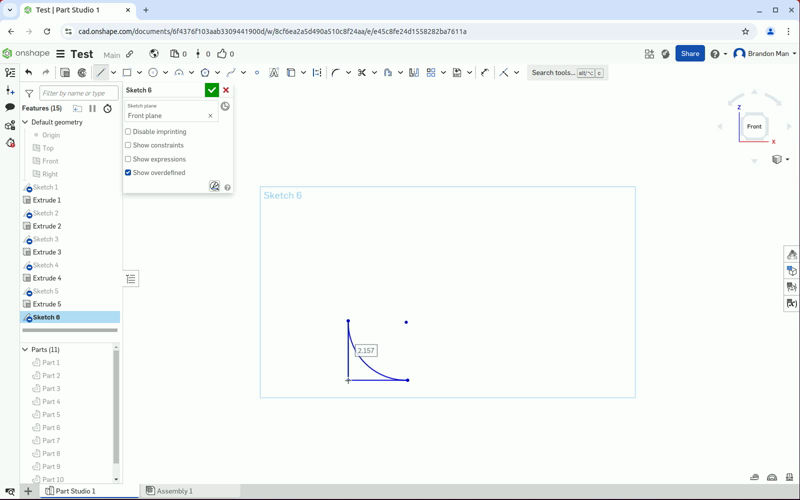
scroll(-6)
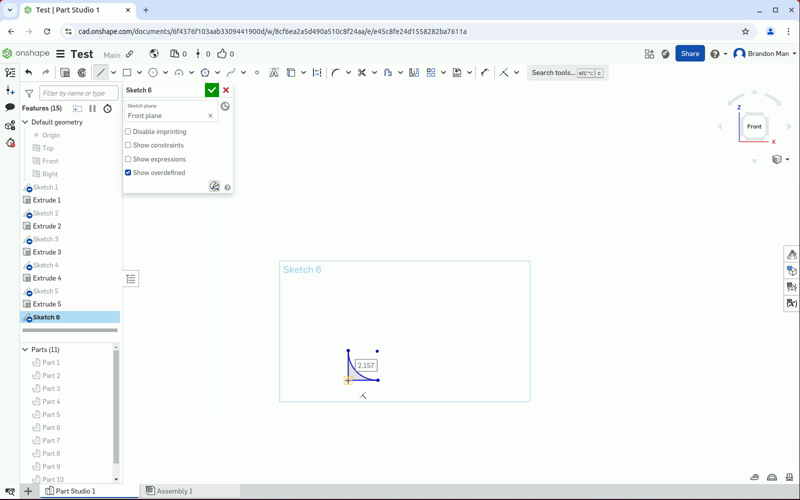
scroll(-6)
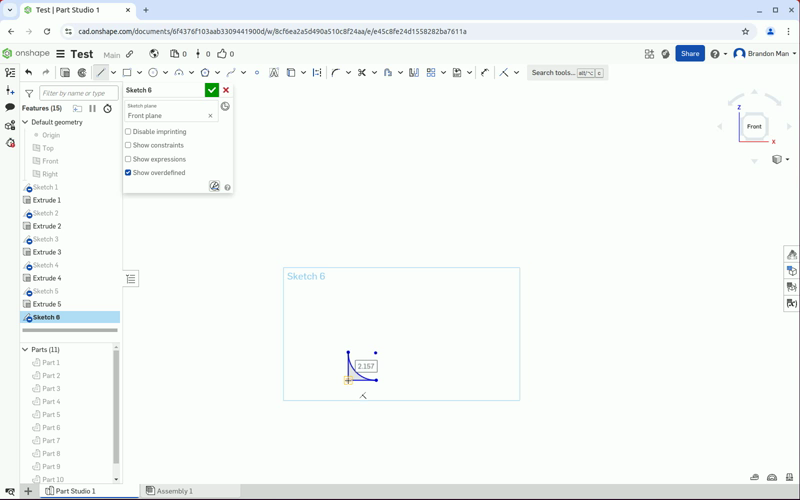
scroll(-6)
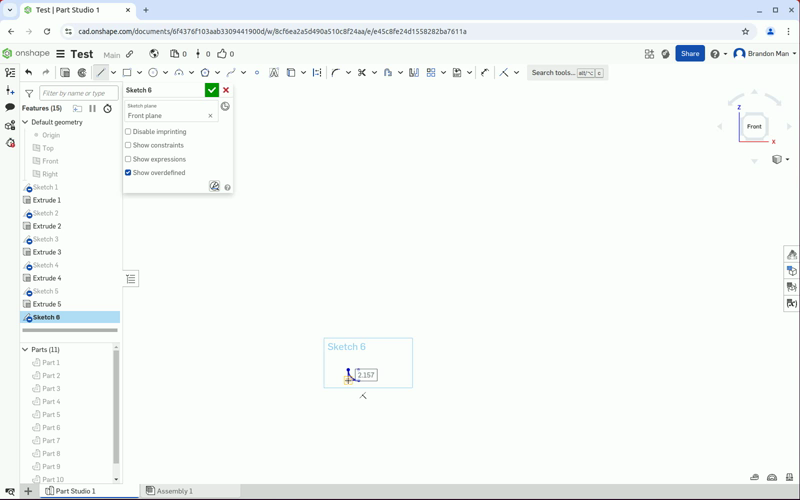
key(esc)
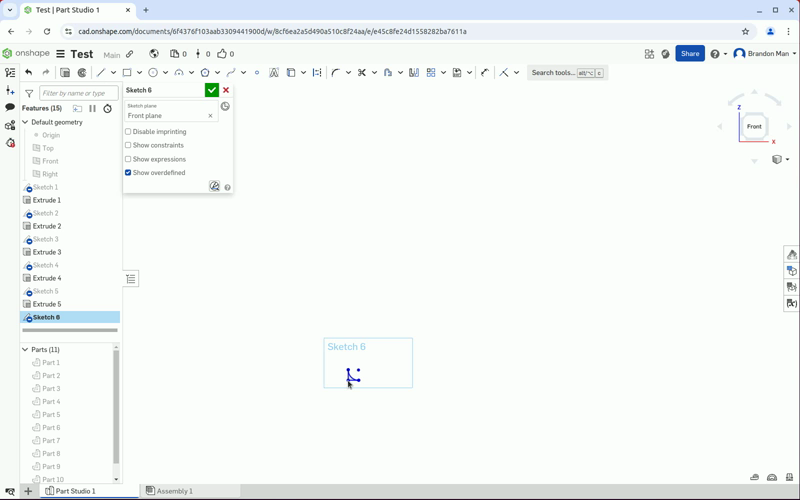
mouse_move(348, 373)
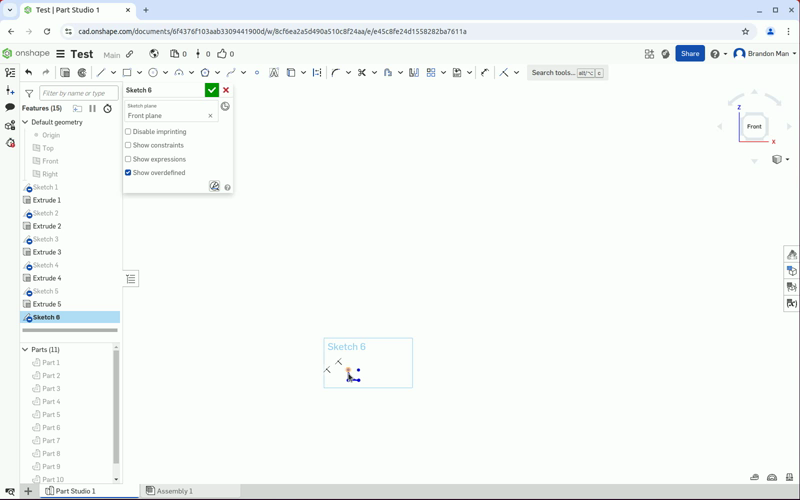
scroll(6)
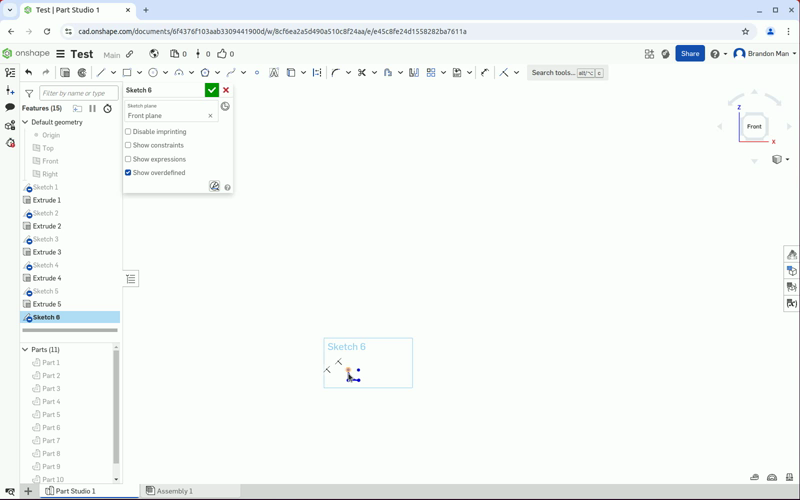
scroll(6)
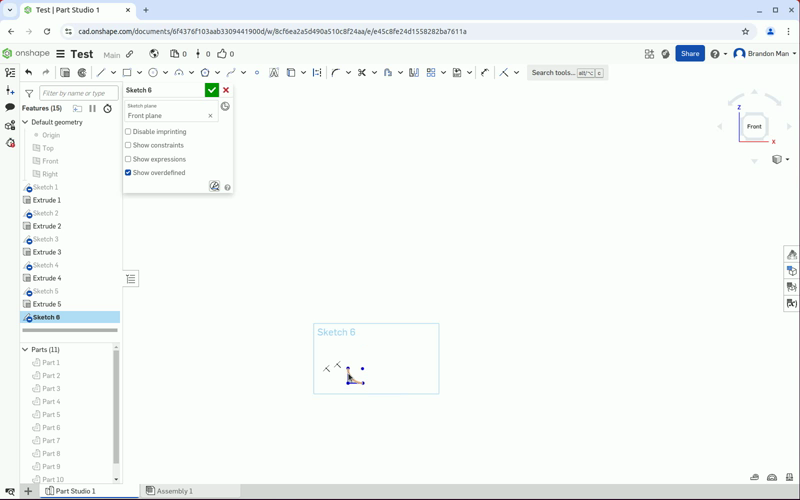
scroll(6)
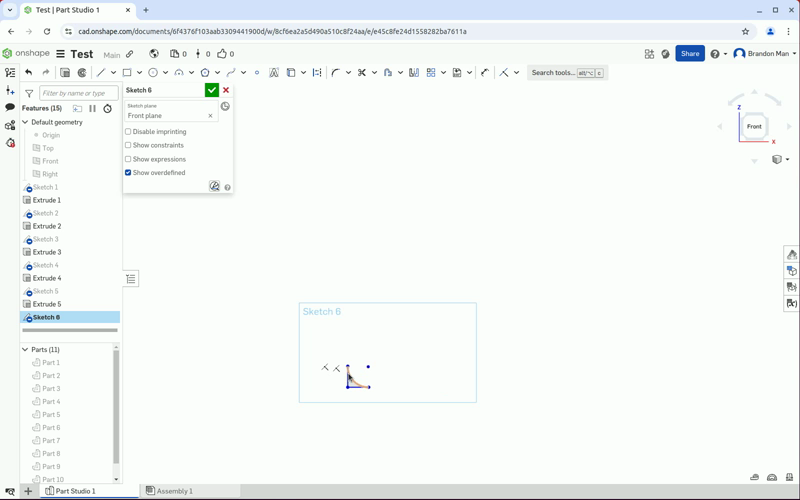
scroll(6)
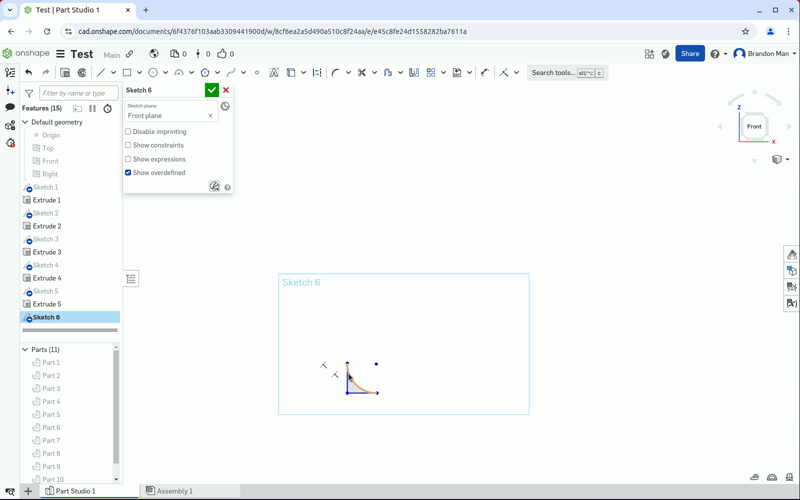
scroll(6)
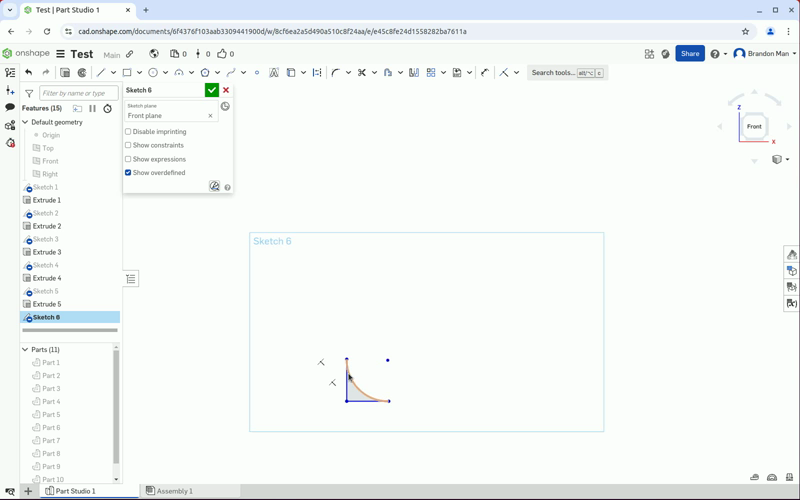
scroll(6)
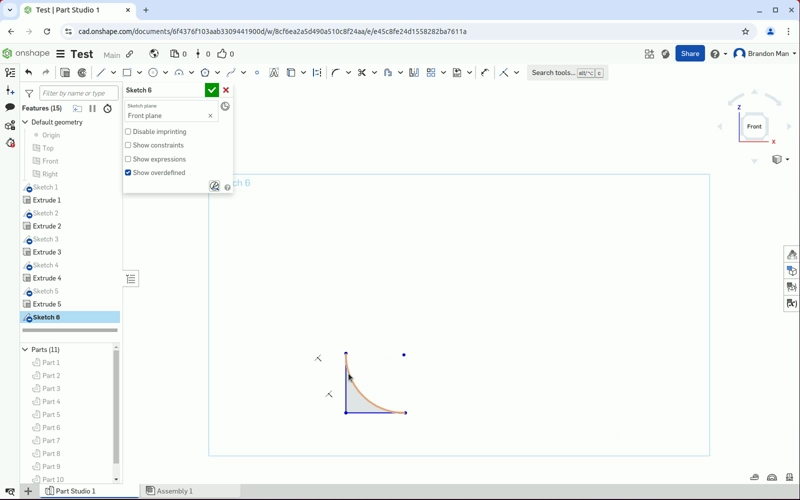
scroll(6)
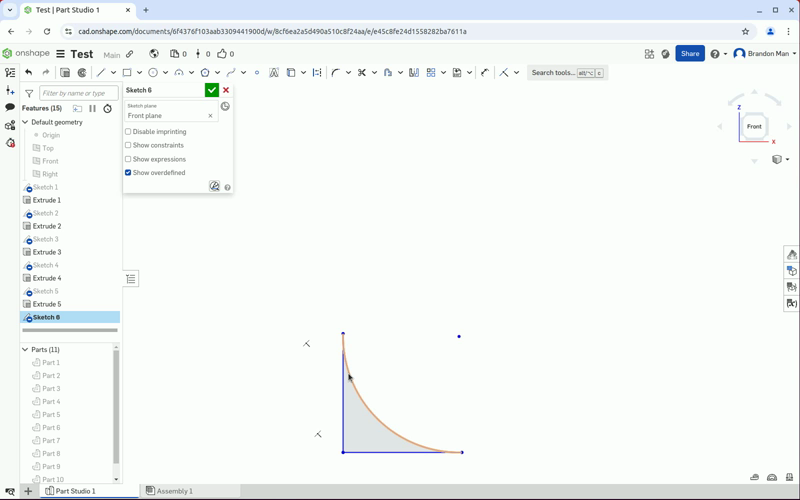
click(348, 373)
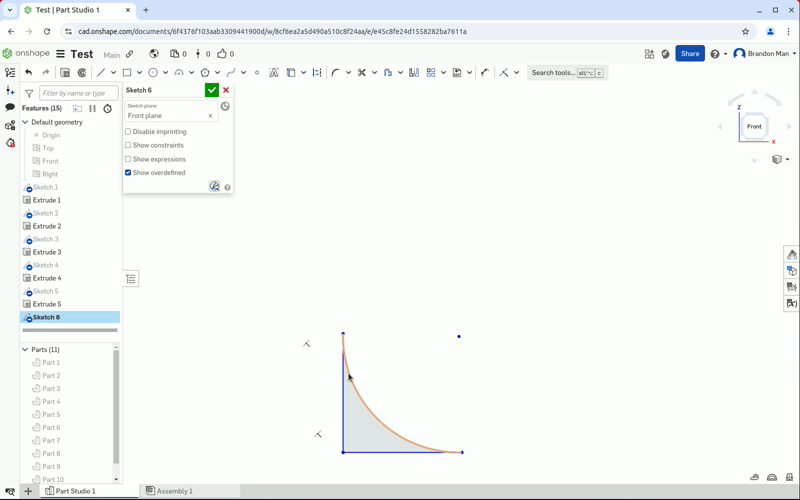
scroll(-6)
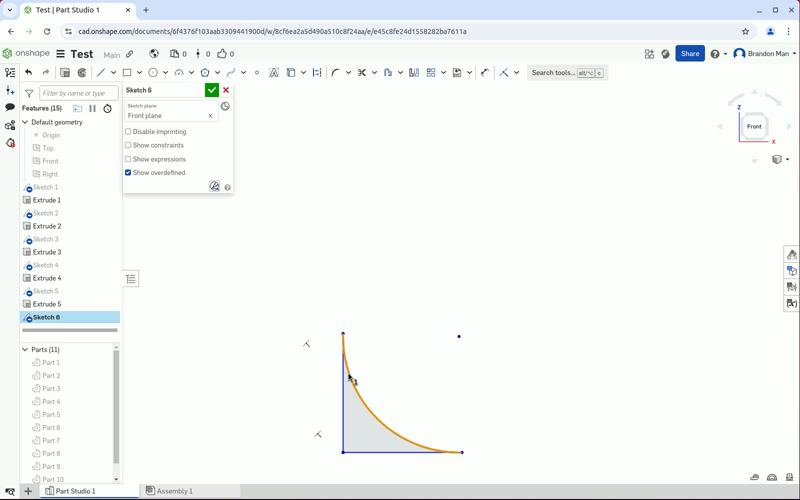
scroll(-6)
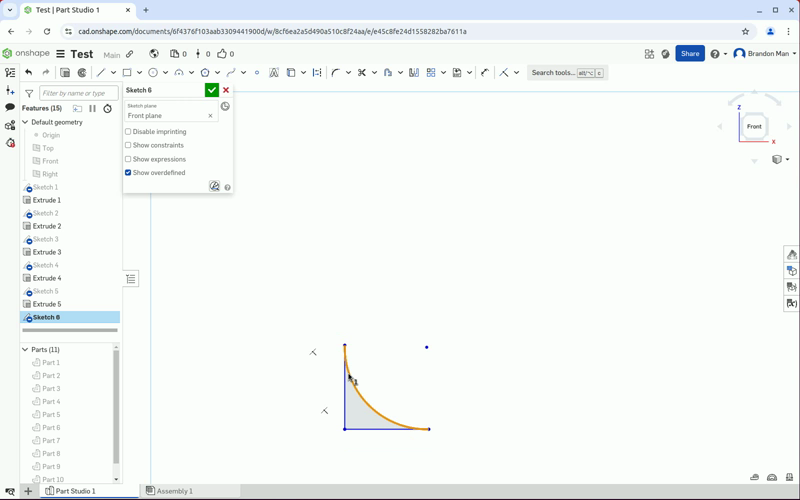
scroll(-6)
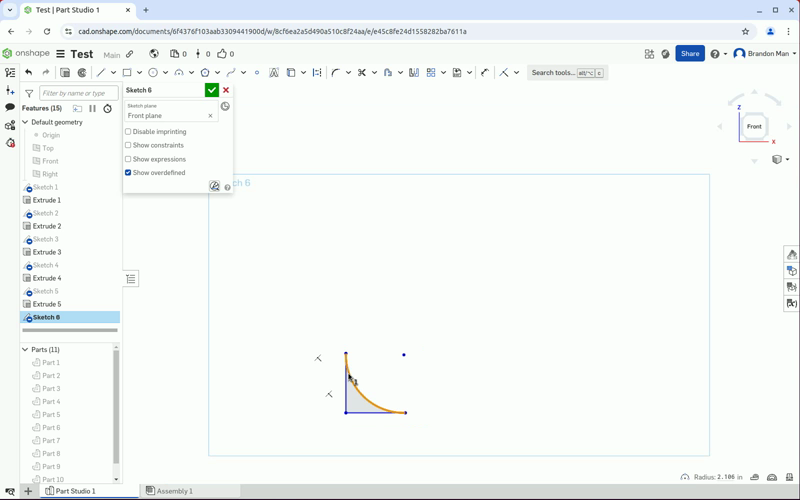
scroll(-6)
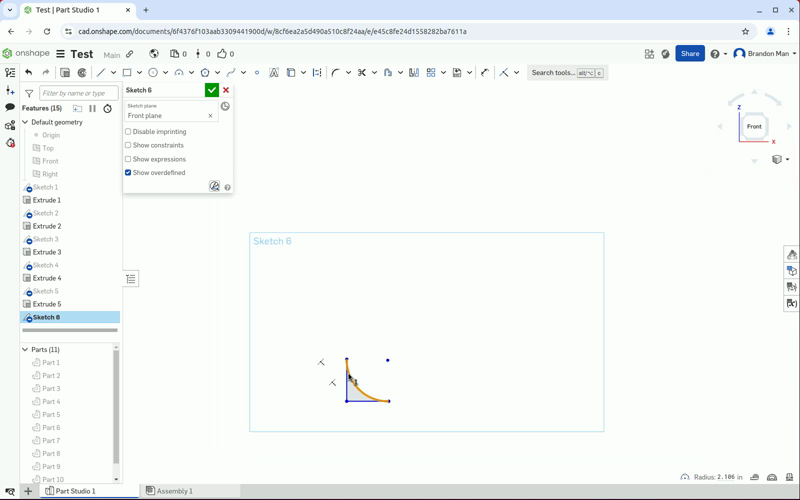
scroll(-6)
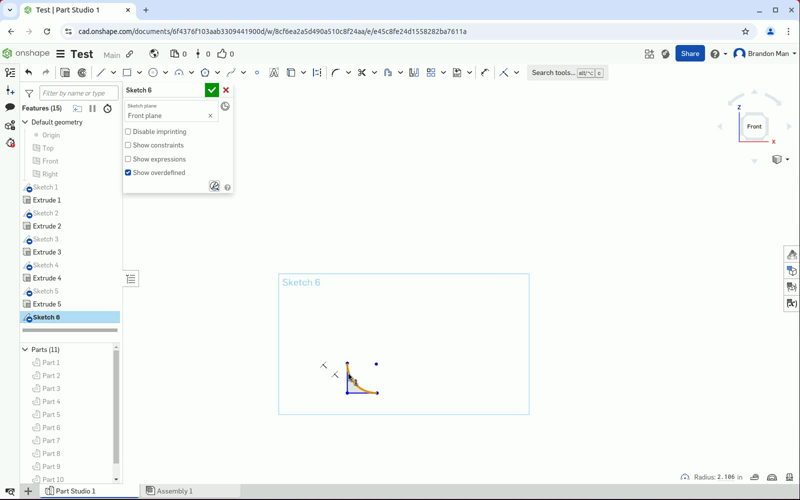
scroll(-6)
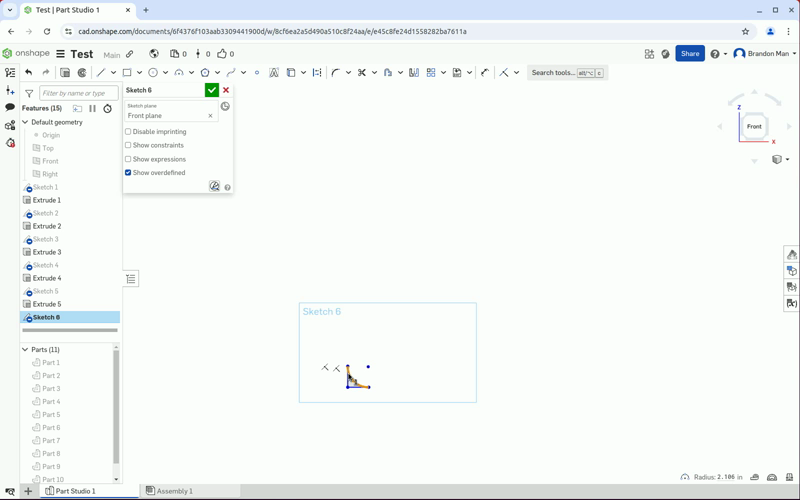
scroll(-6)
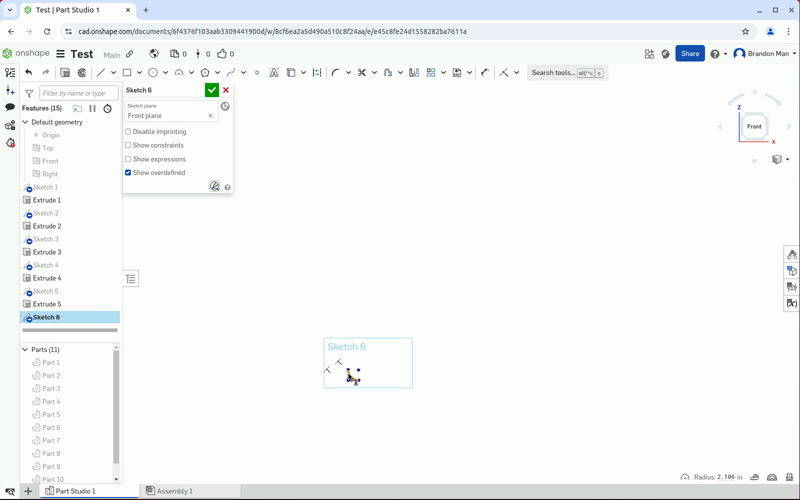
mouse_move(69, 352)
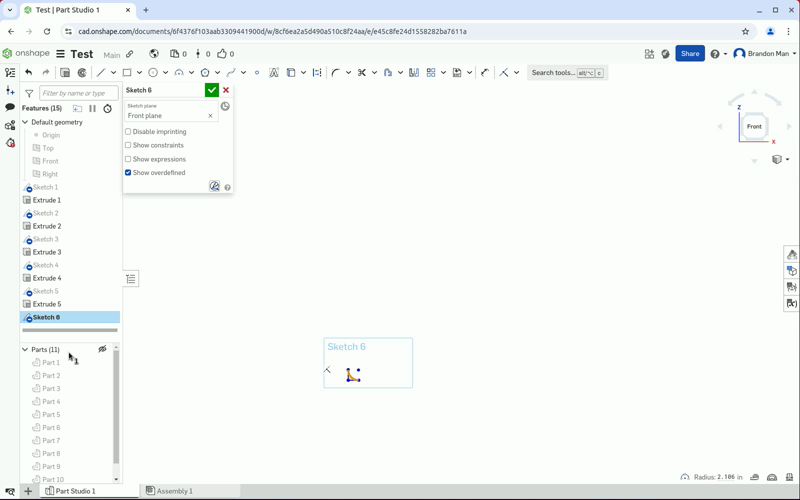
key(shift+y)
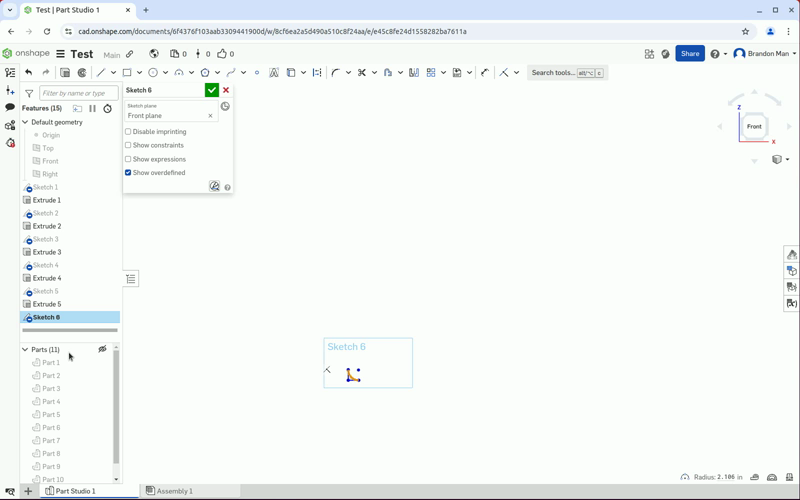
key(shift+e)
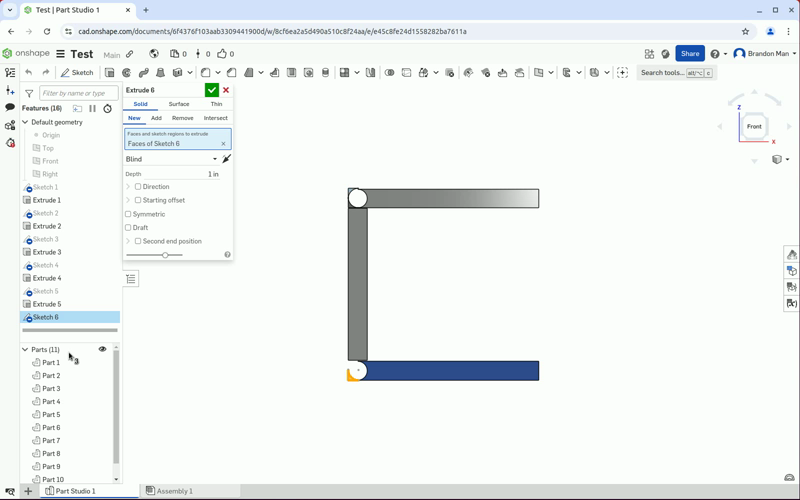
mouse_move(143, 106)
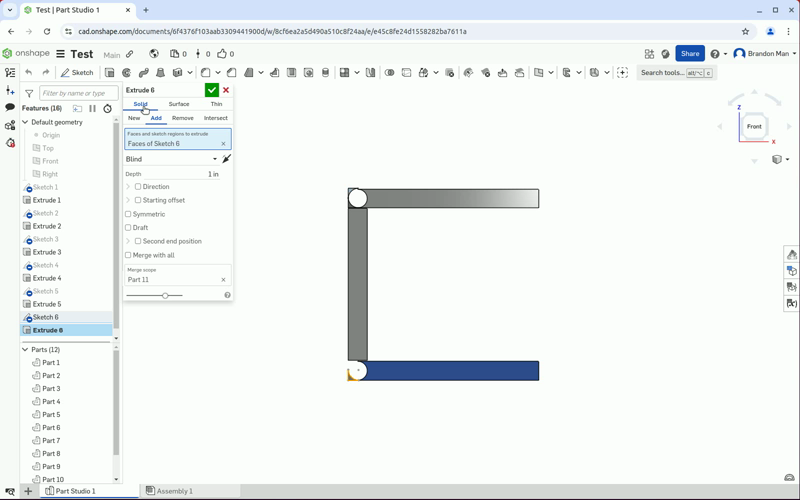
click(143, 106)
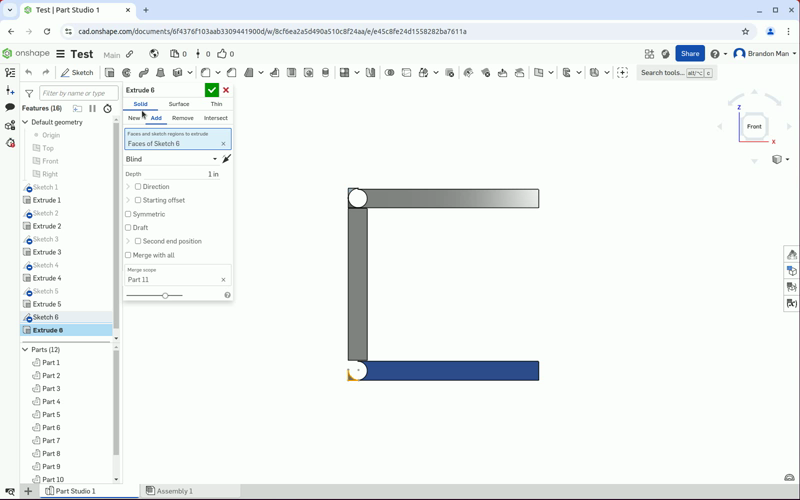
mouse_move(137, 120)
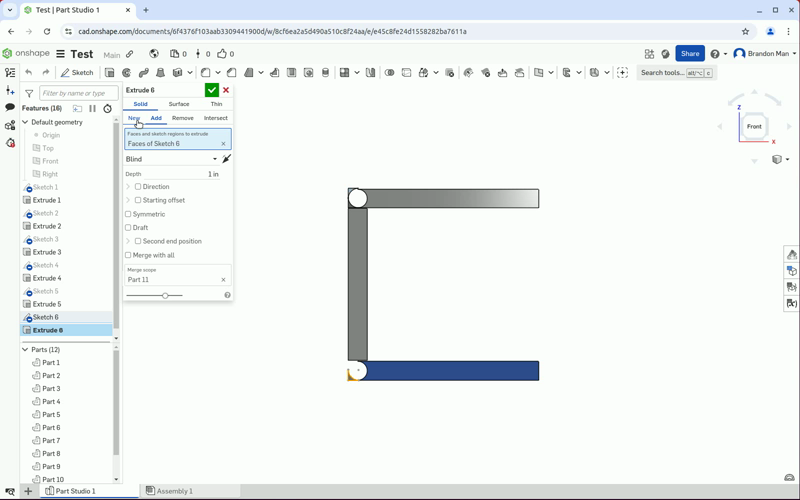
click(137, 120)
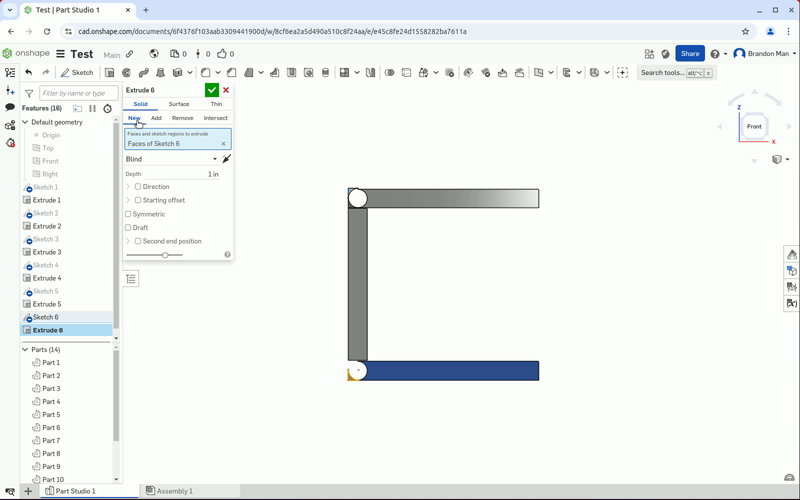
key(tab, 4)
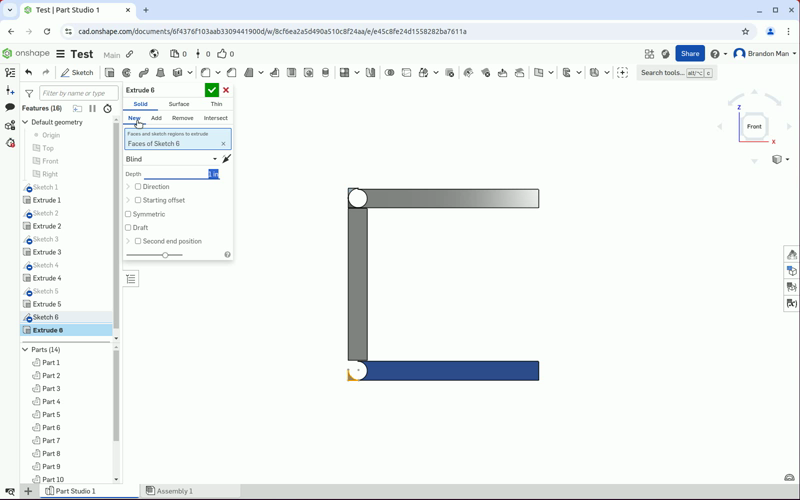
text(3.851)
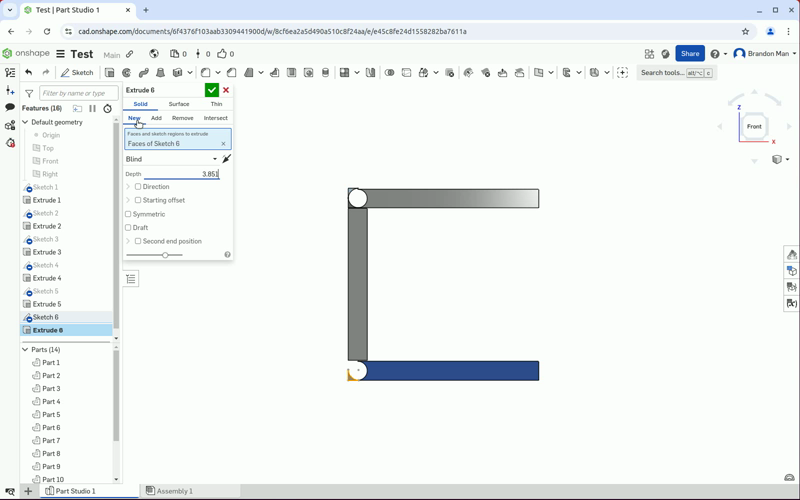
key(enter)
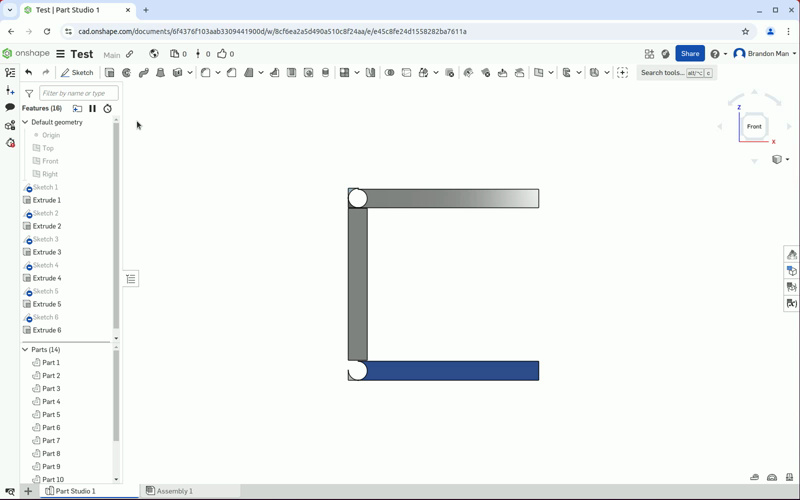
key(shift+h)
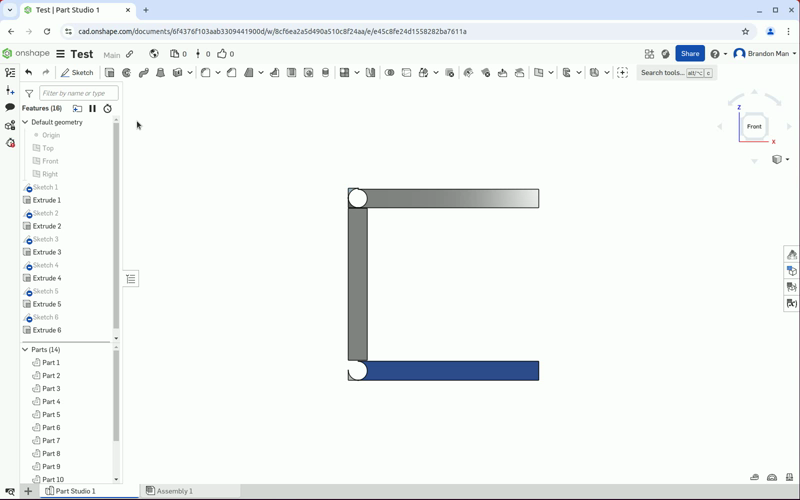
key(shift+h)
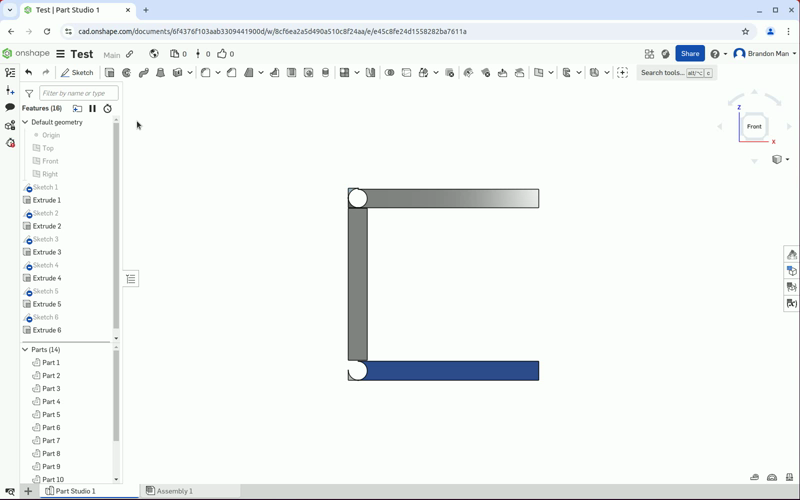
mouse_move(69, 189)
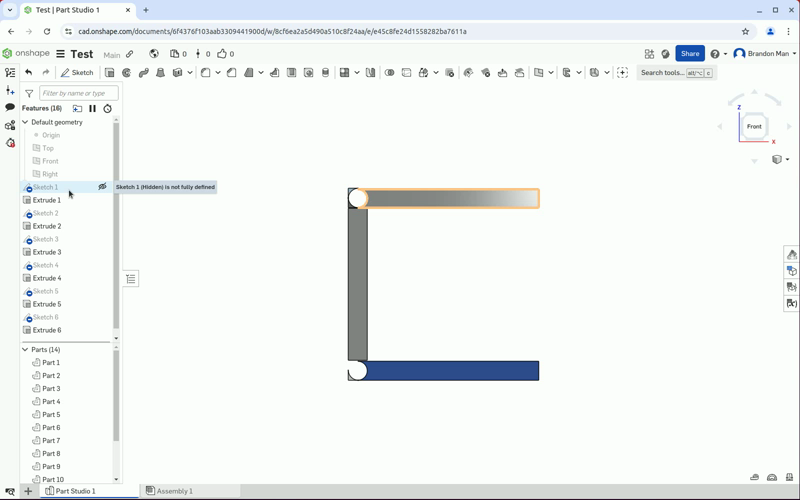
click(69, 189)
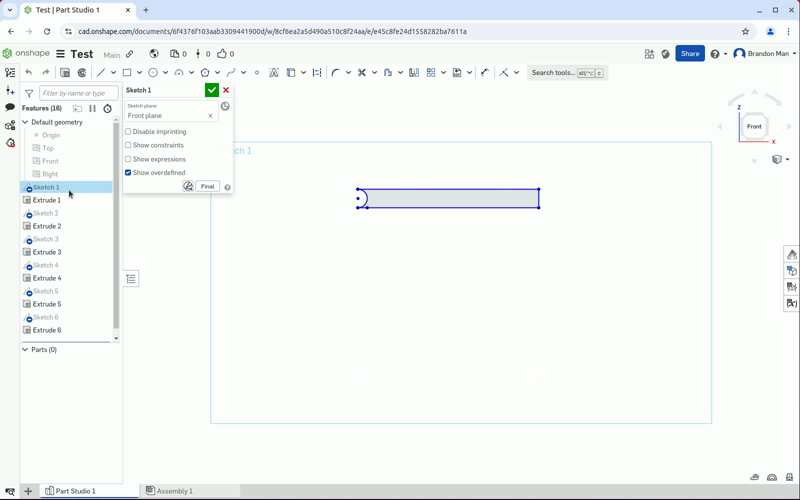
mouse_move(229, 92)
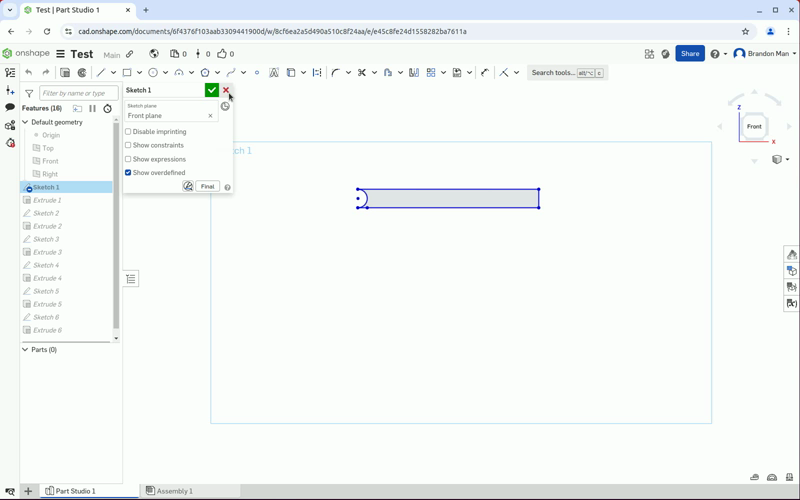
click(229, 92)
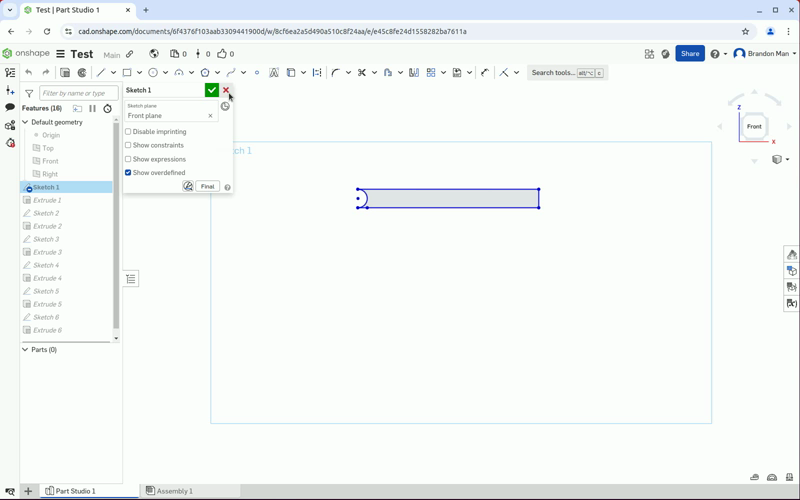
key(shift+s)
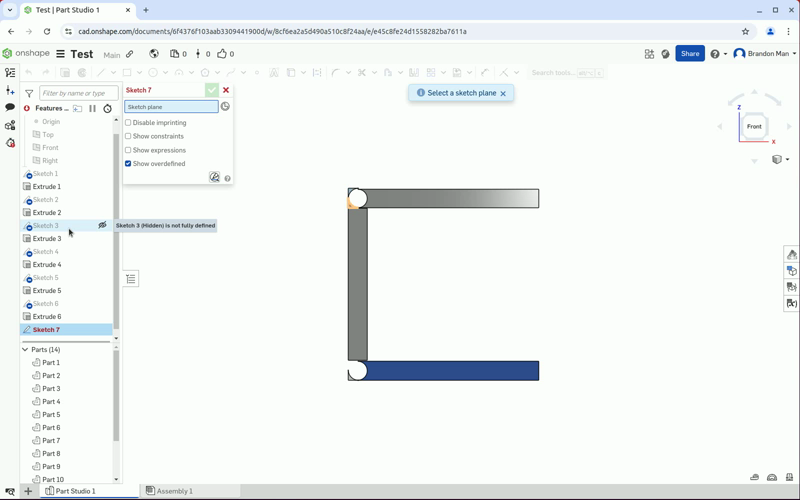
scroll(3)
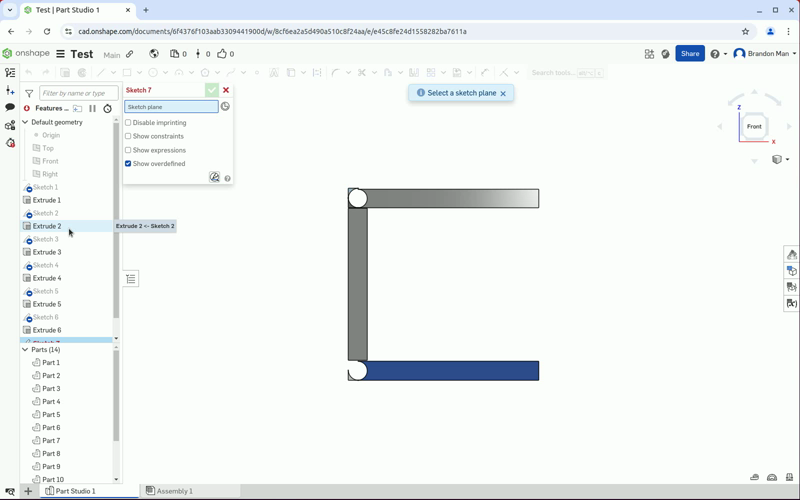
mouse_move(69, 163)
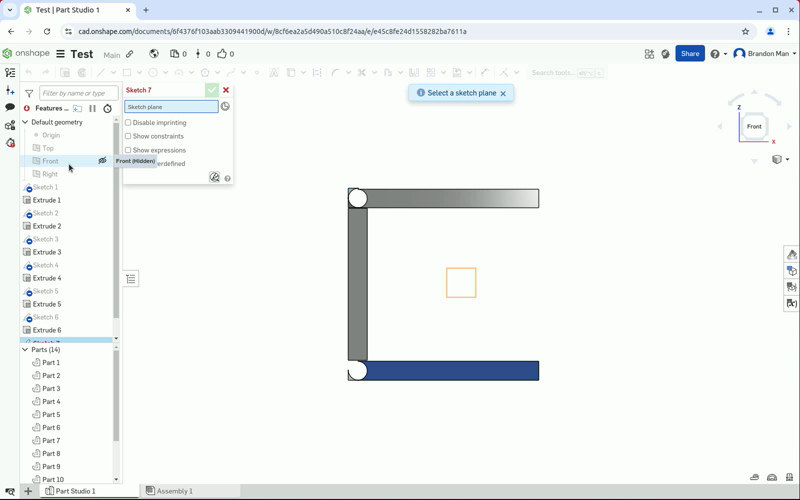
click(69, 163)
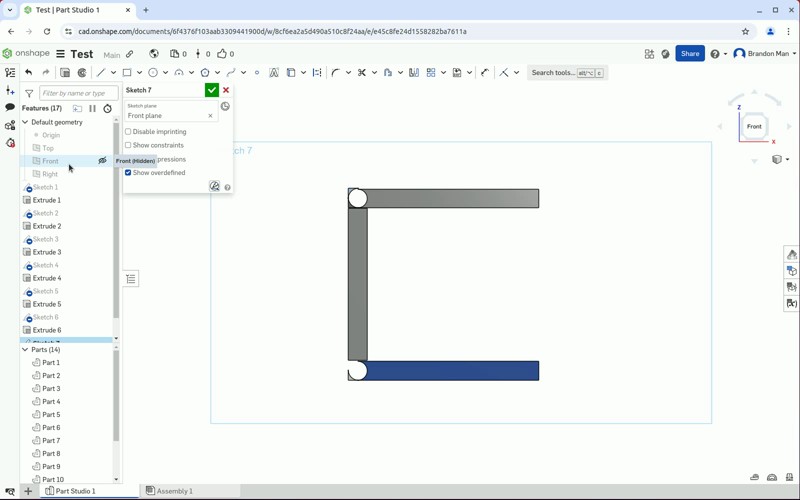
mouse_move(69, 352)
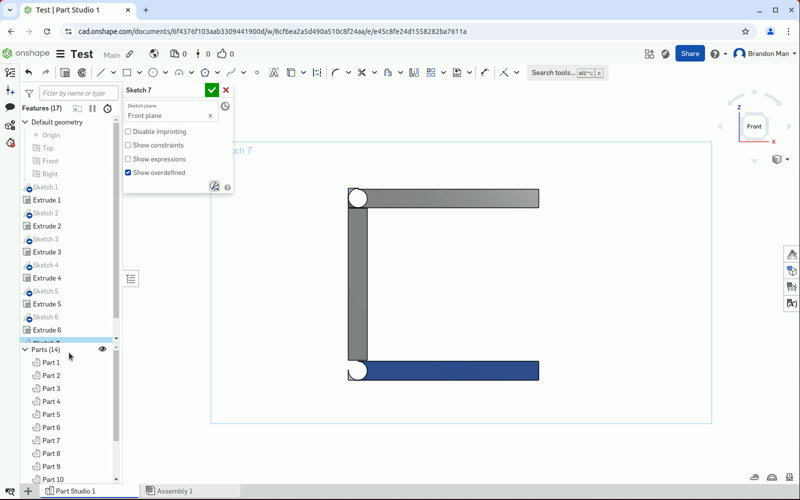
key(y)
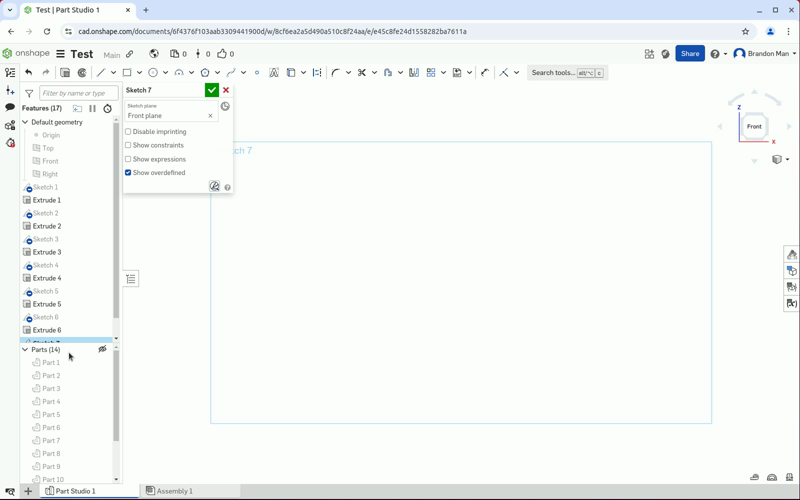
key(a)
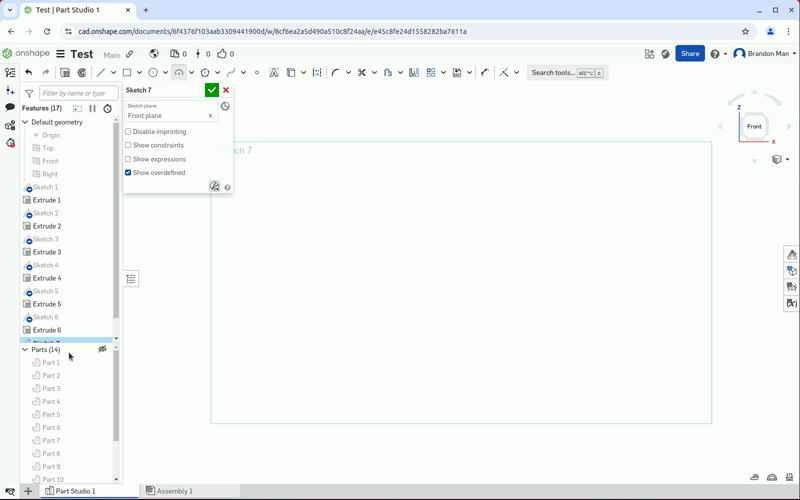
key_down(shift)
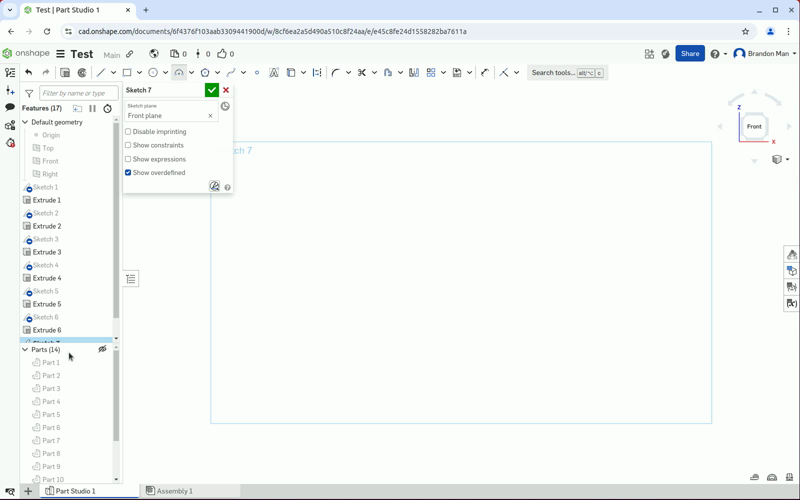
mouse_move(348, 370)
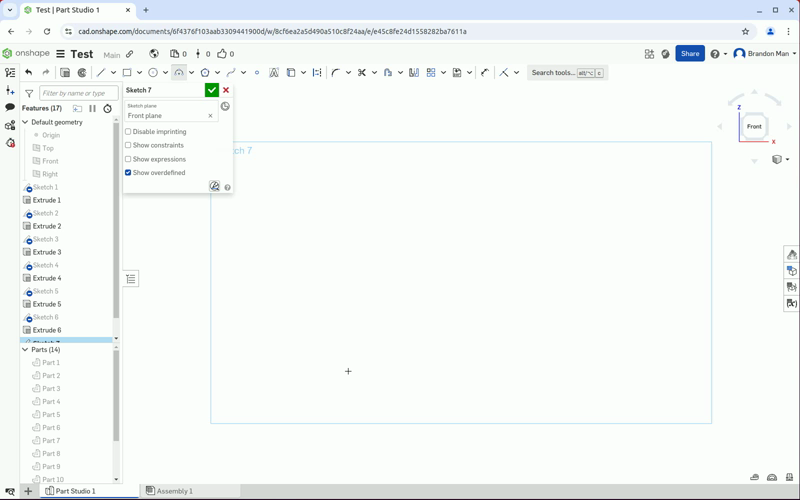
click(348, 370)
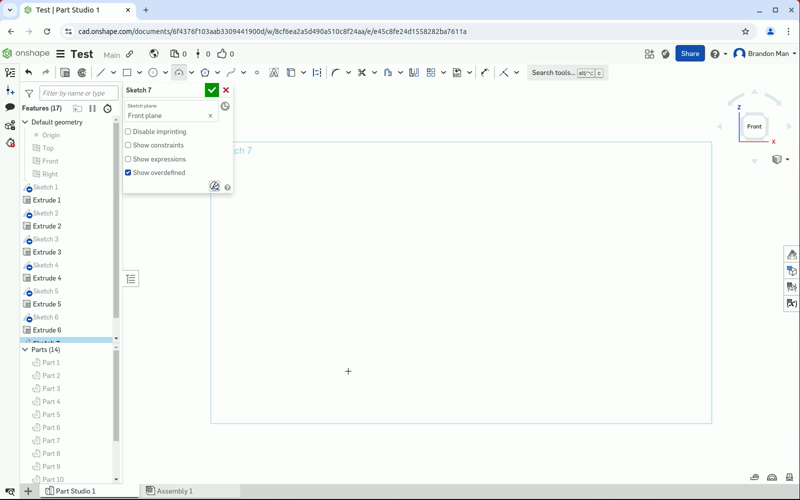
key_up(shift)
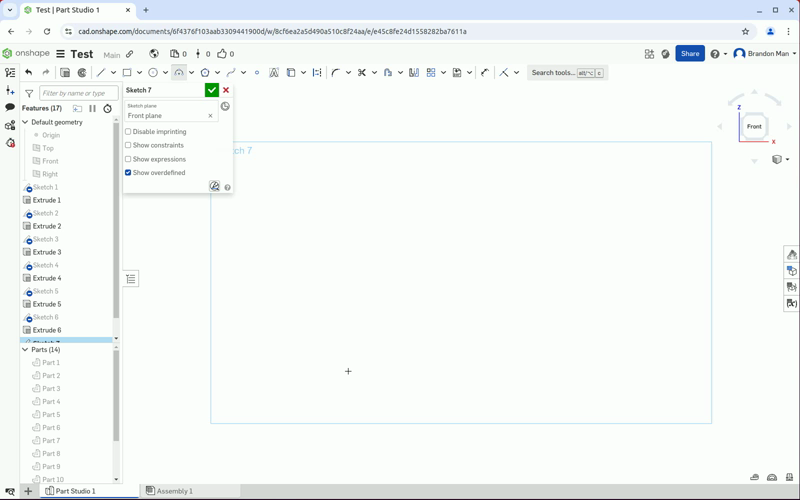
key_down(shift)
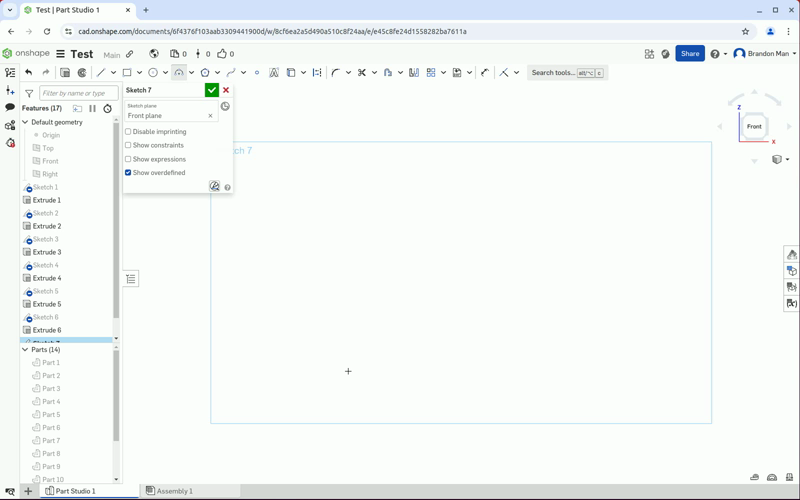
mouse_move(358, 360)
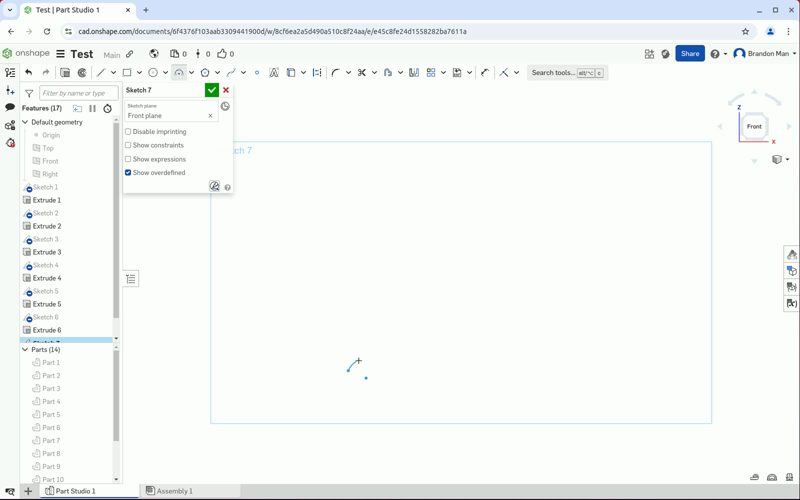
click(358, 360)
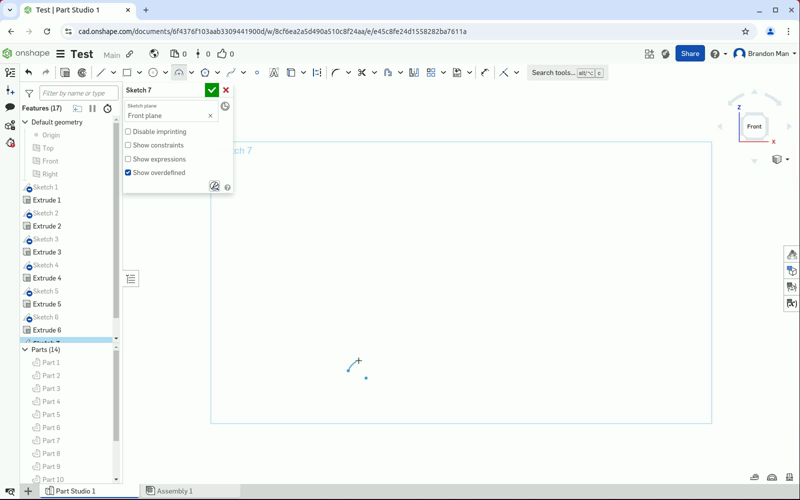
mouse_move(351, 363)
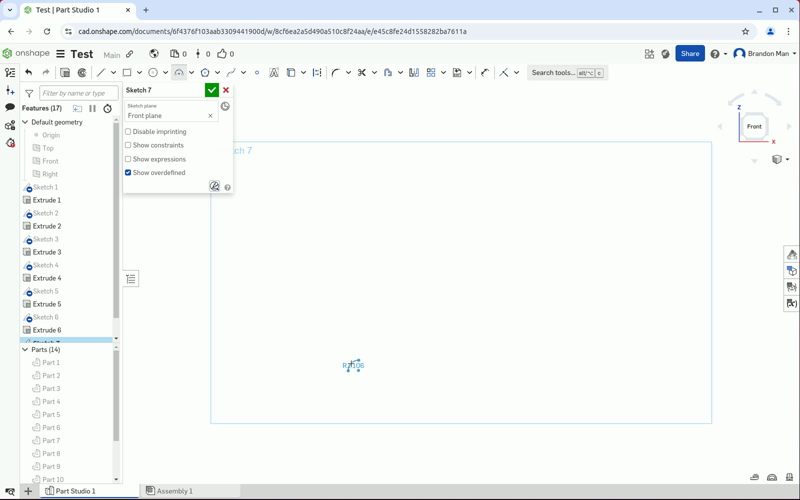
click(351, 363)
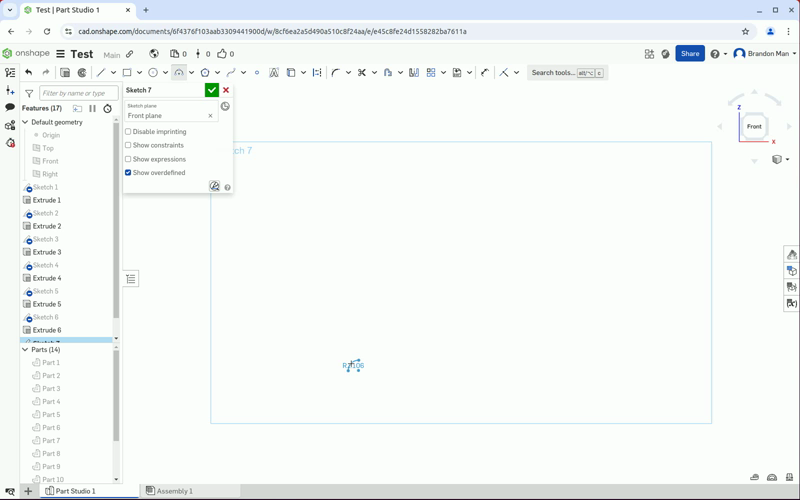
key_up(shift)
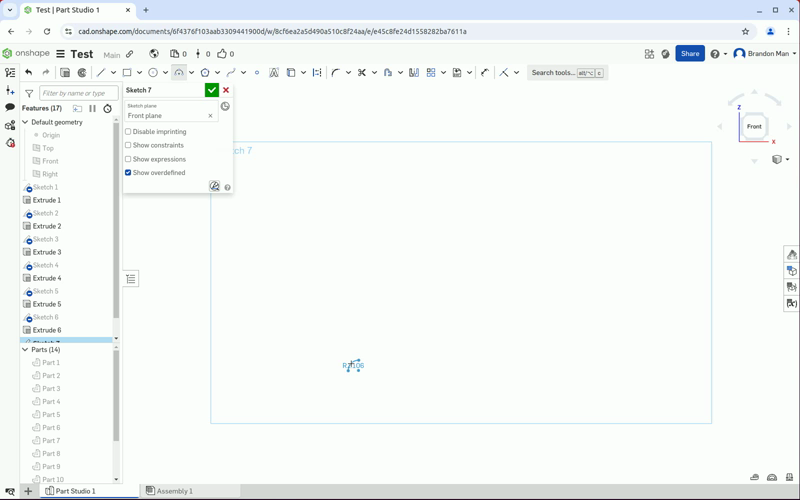
key(esc)
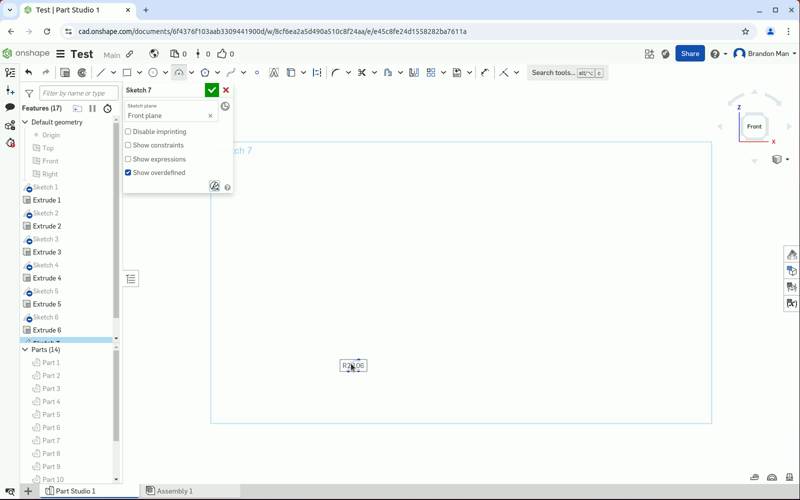
key(l)
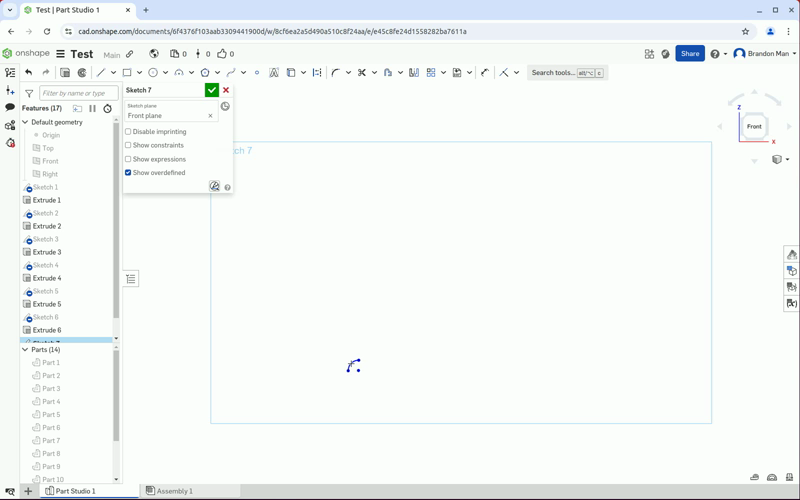
mouse_move(358, 360)
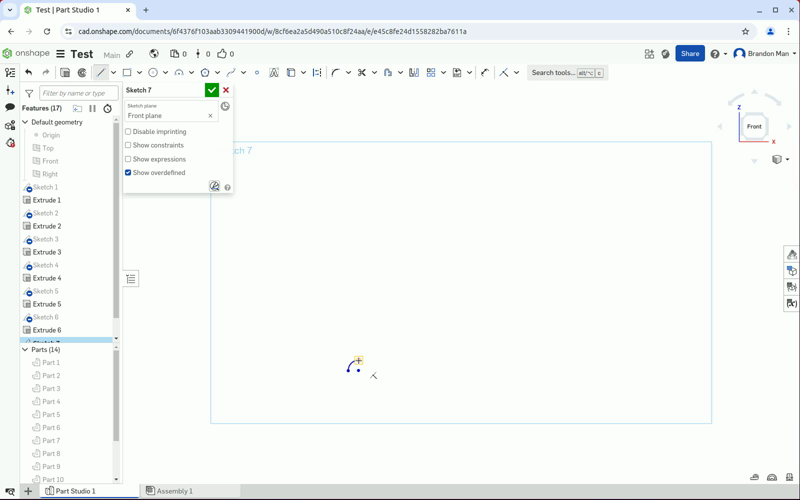
click(358, 360)
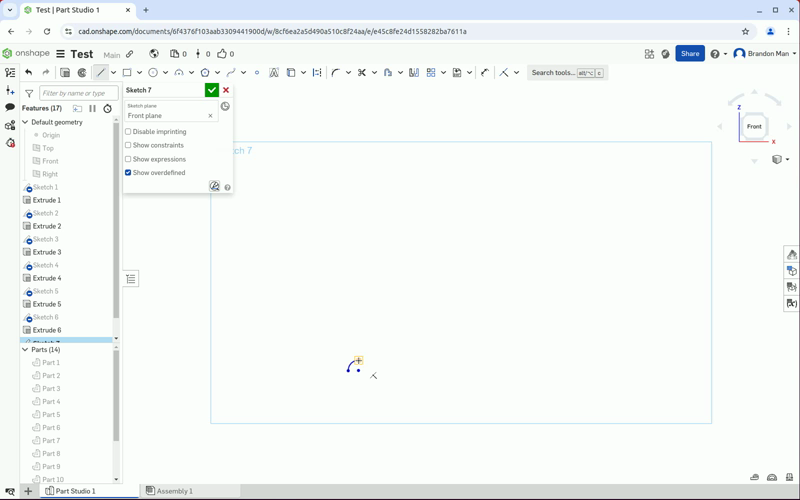
key_down(shift)
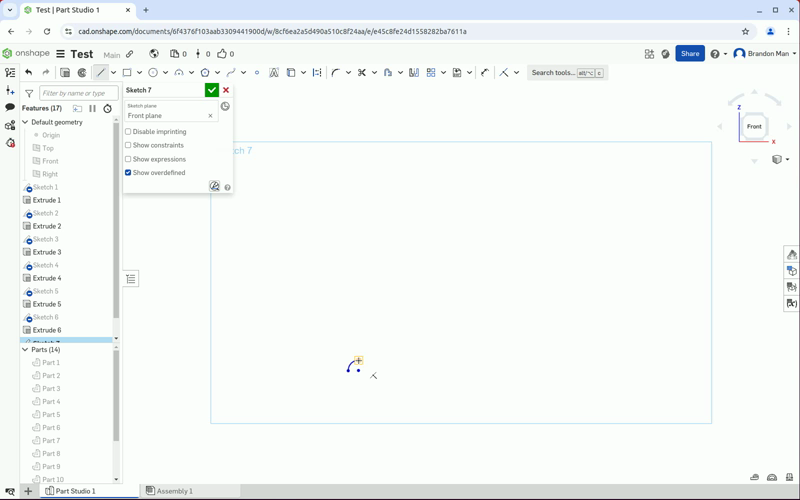
mouse_move(388, 360)
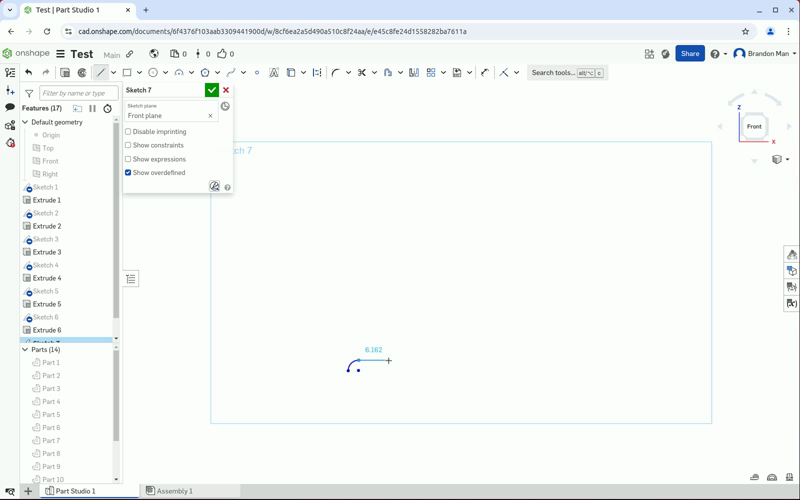
mouse_move(348, 360)
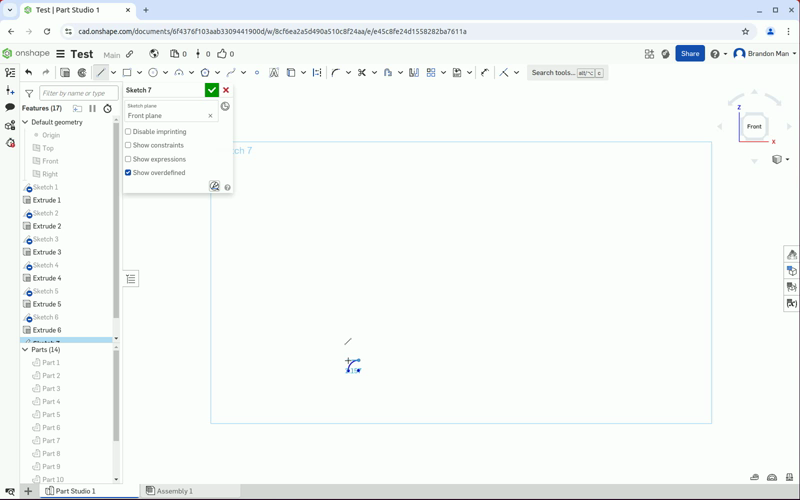
scroll(6)
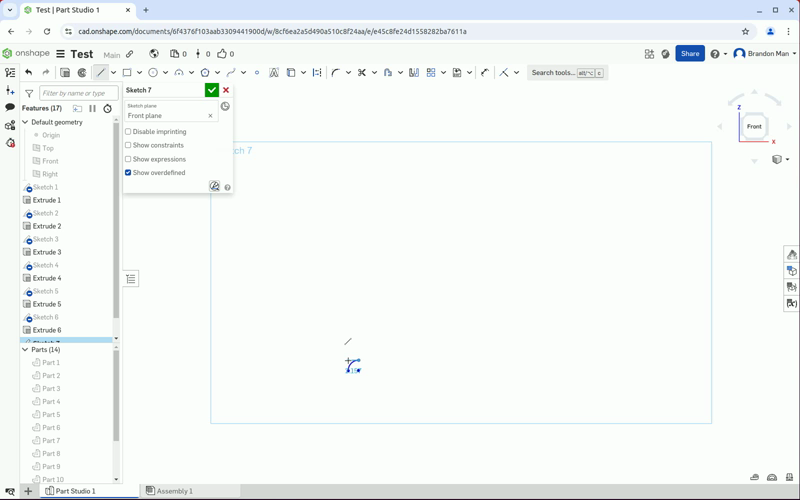
scroll(6)
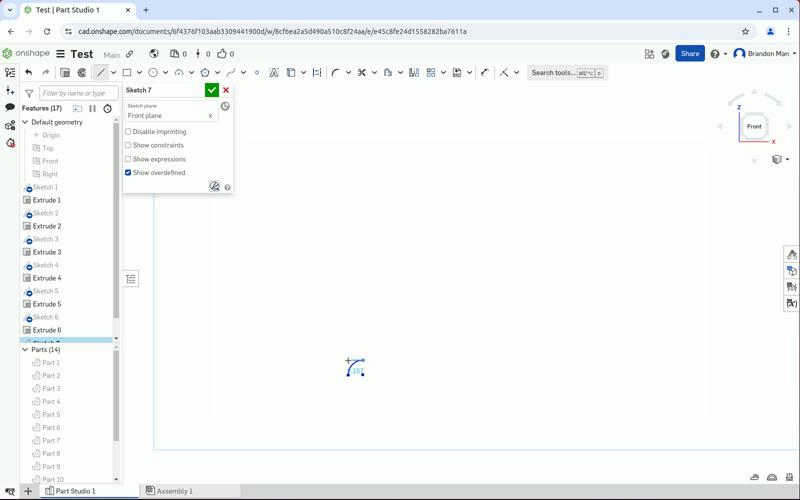
scroll(6)
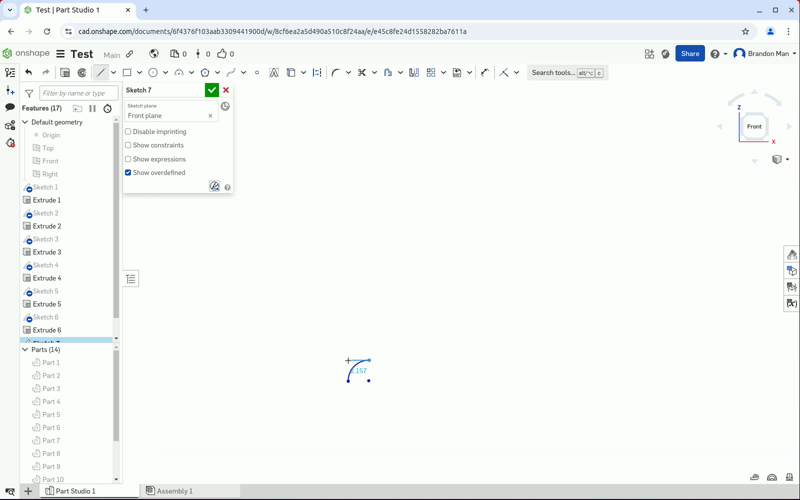
scroll(6)
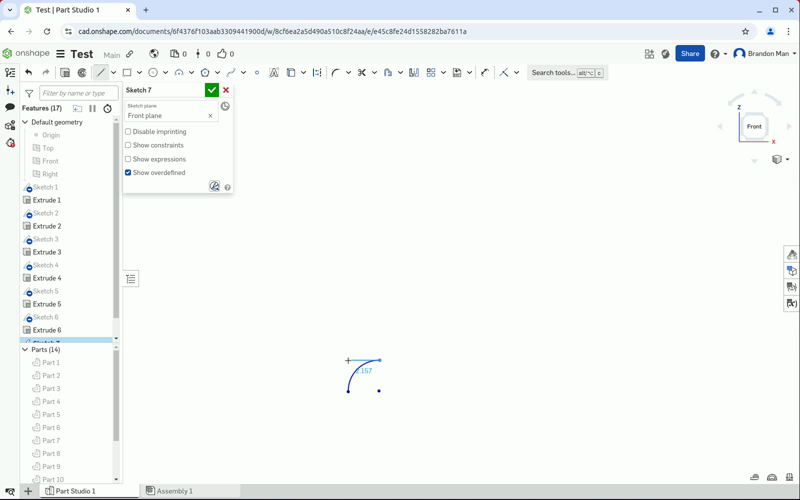
scroll(6)
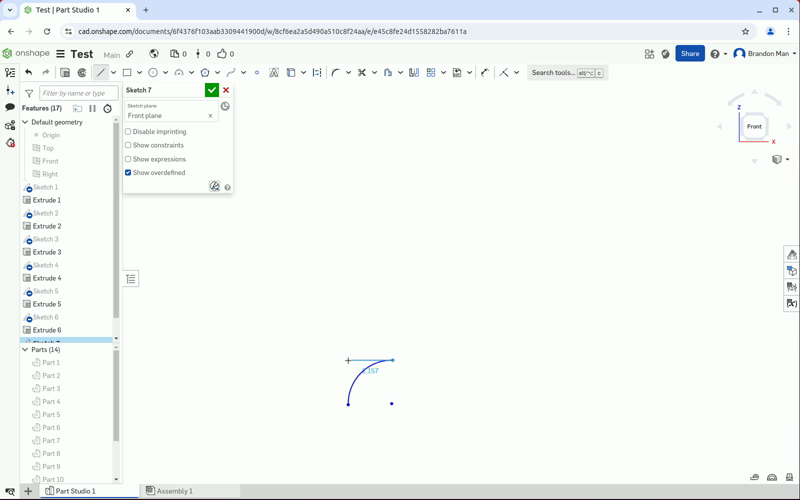
scroll(6)
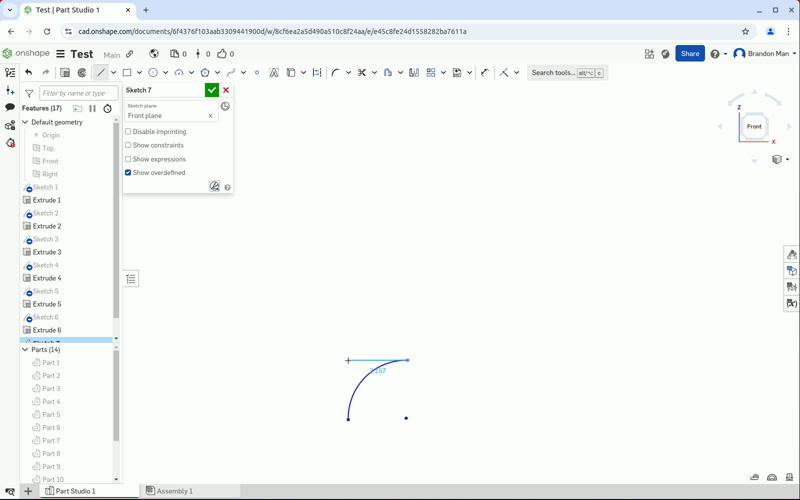
scroll(6)
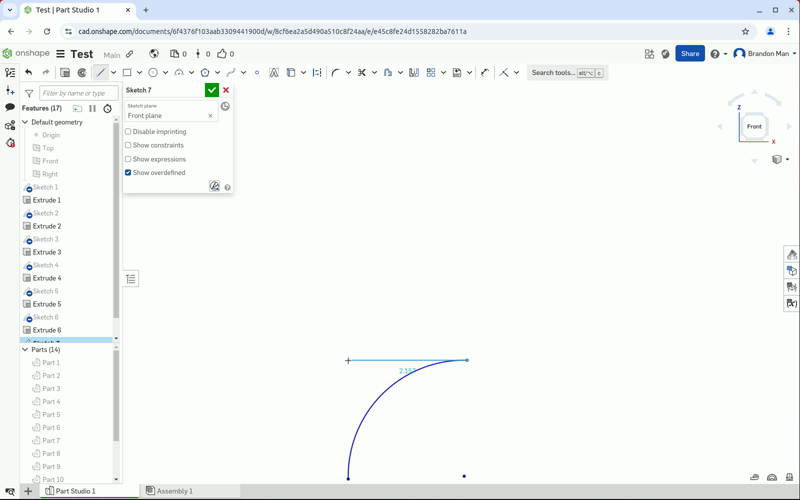
click(348, 360)
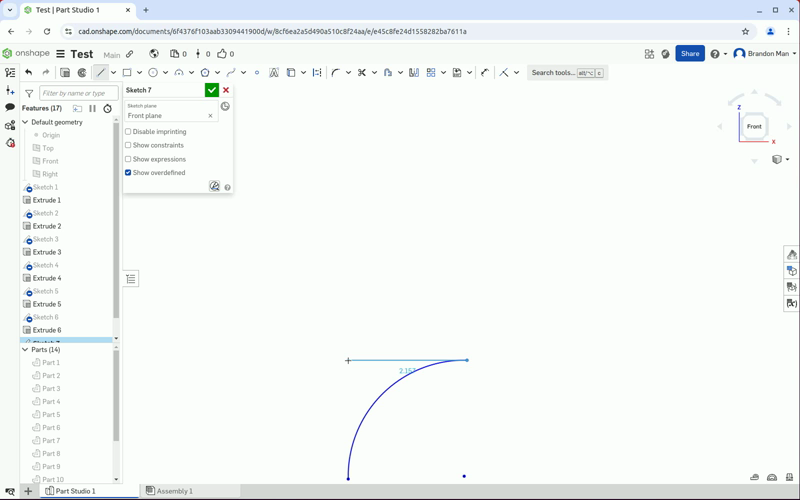
scroll(-6)
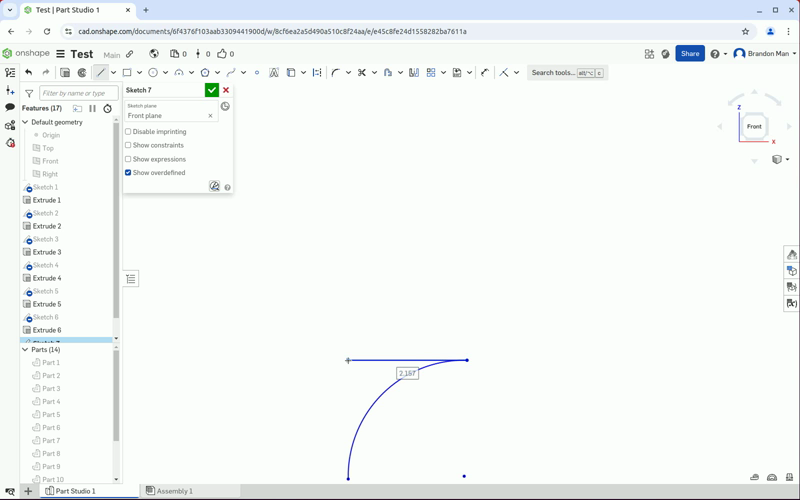
scroll(-6)
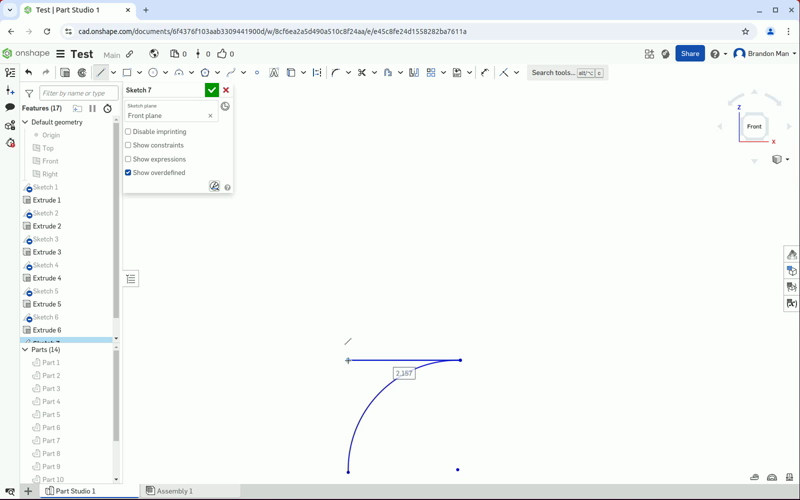
scroll(-6)
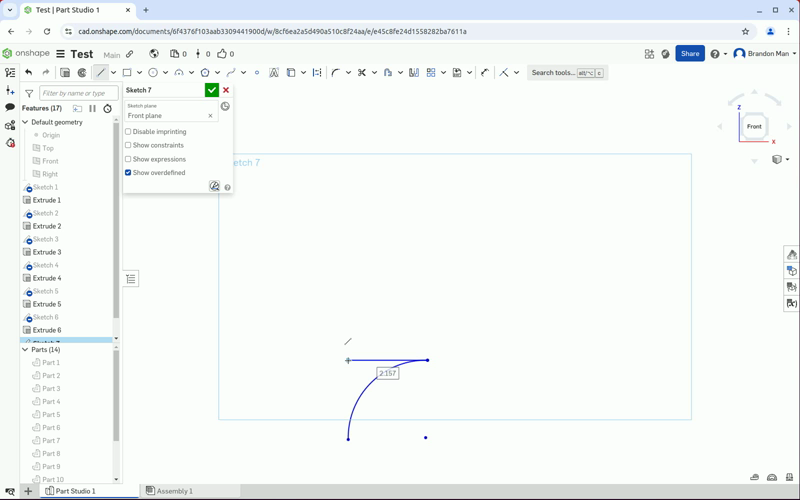
scroll(-6)
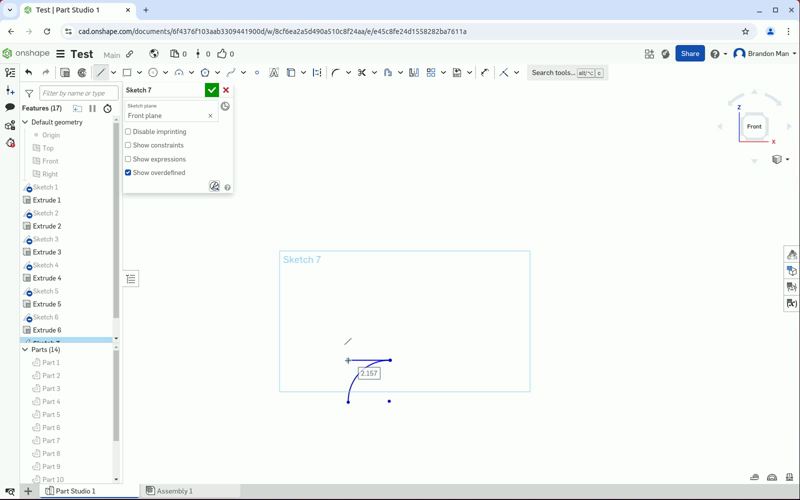
scroll(-6)
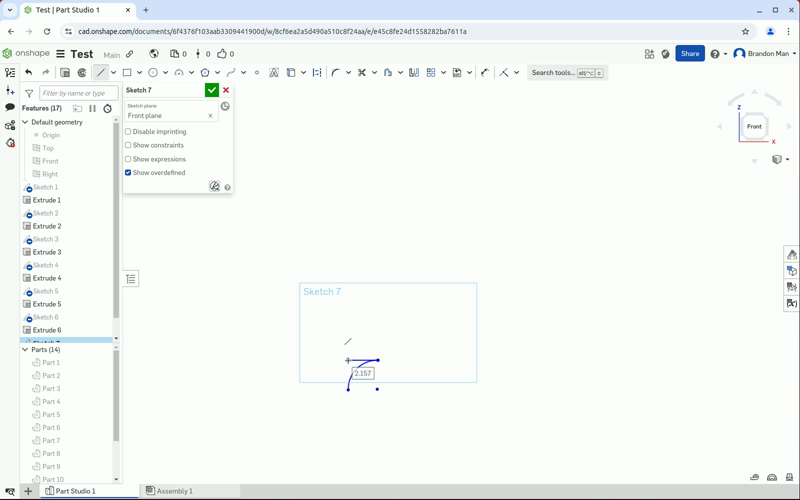
scroll(-6)
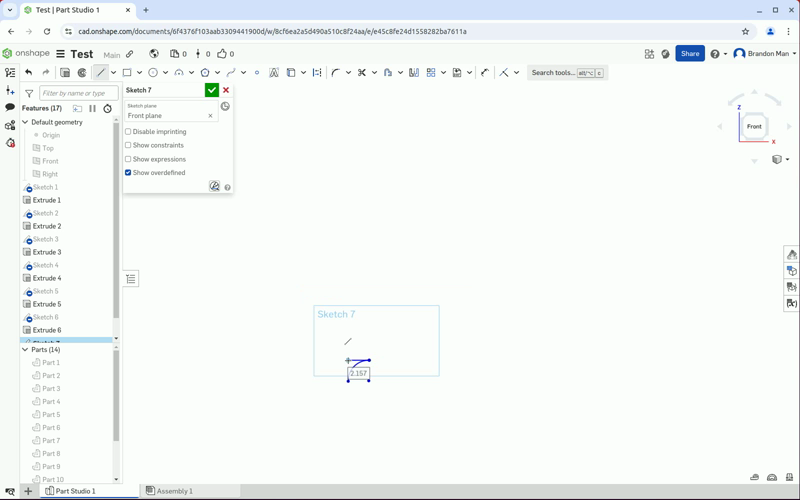
scroll(-6)
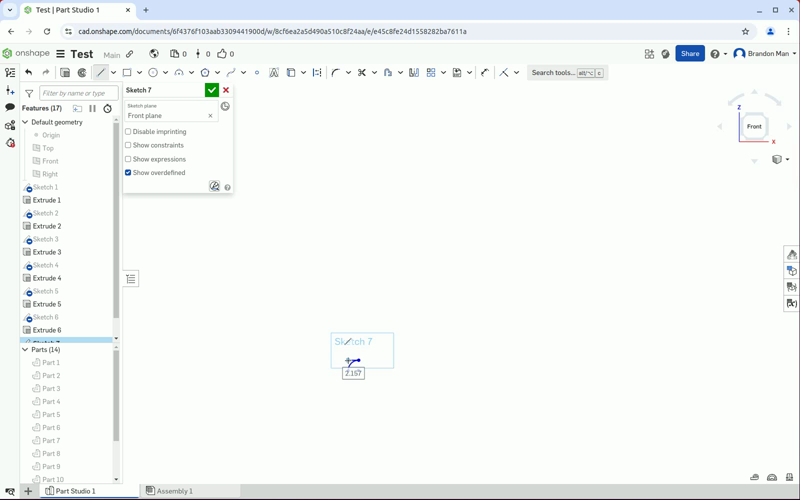
key_up(shift)
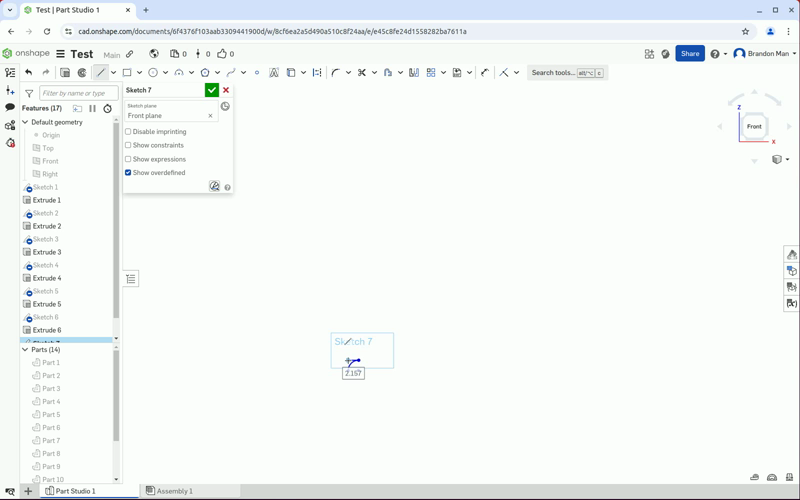
mouse_move(378, 360)
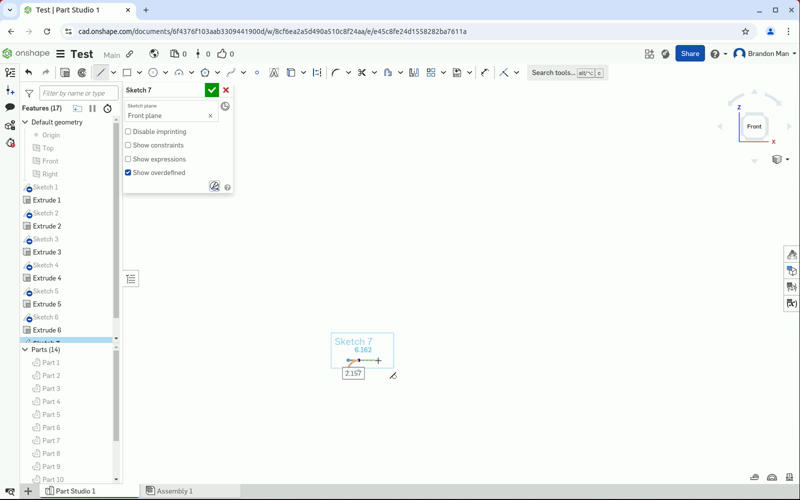
key_down(shift)
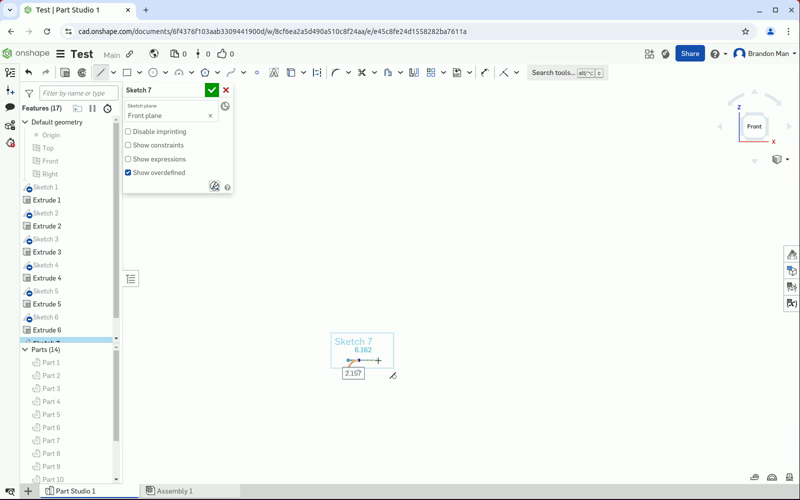
mouse_move(348, 370)
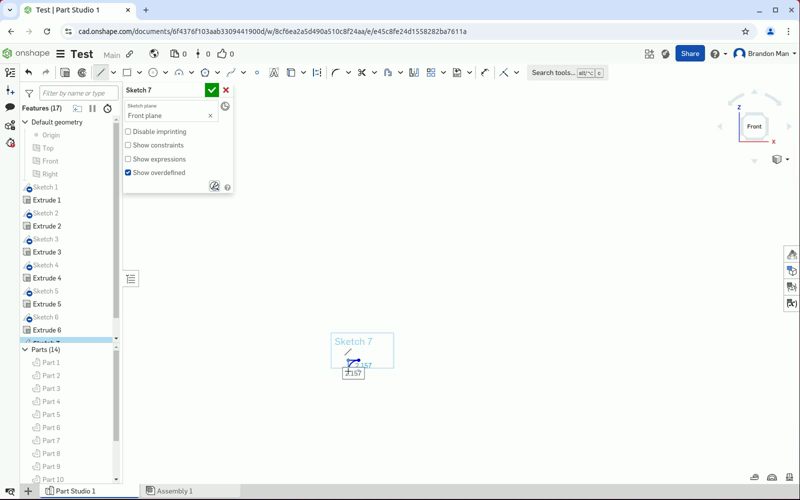
key_up(shift)
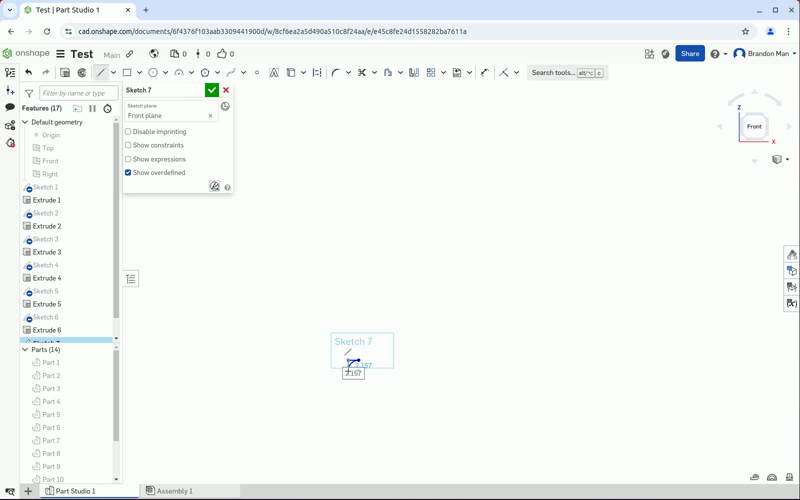
click(348, 370)
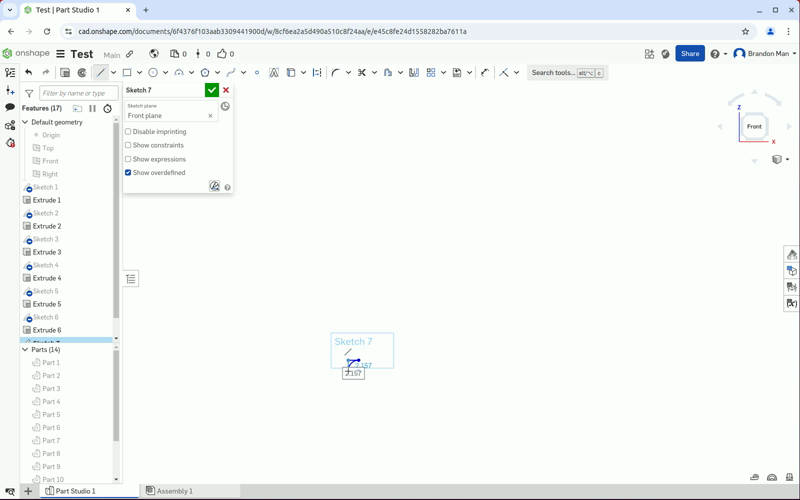
key(esc)
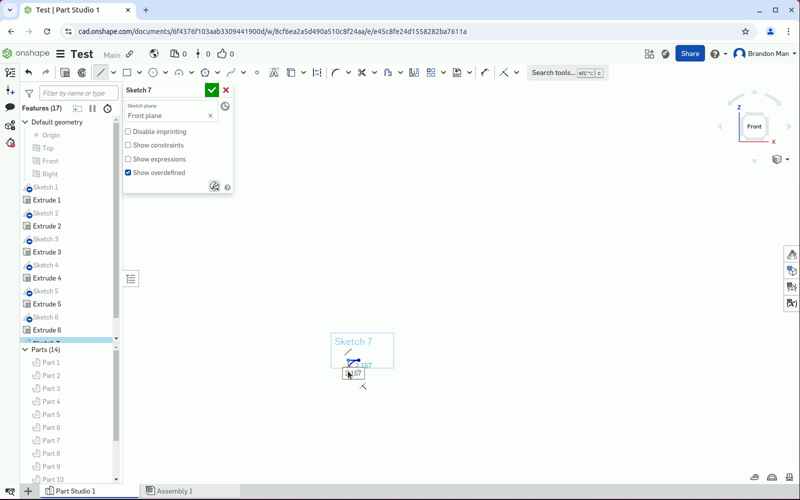
mouse_move(348, 362)
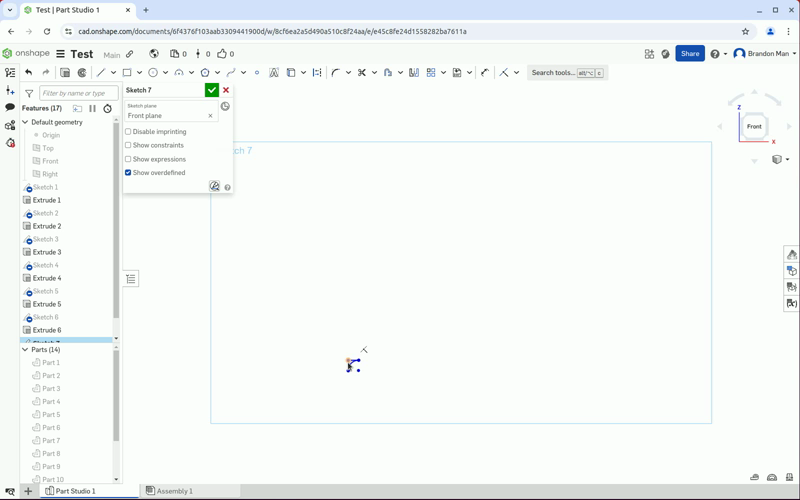
scroll(6)
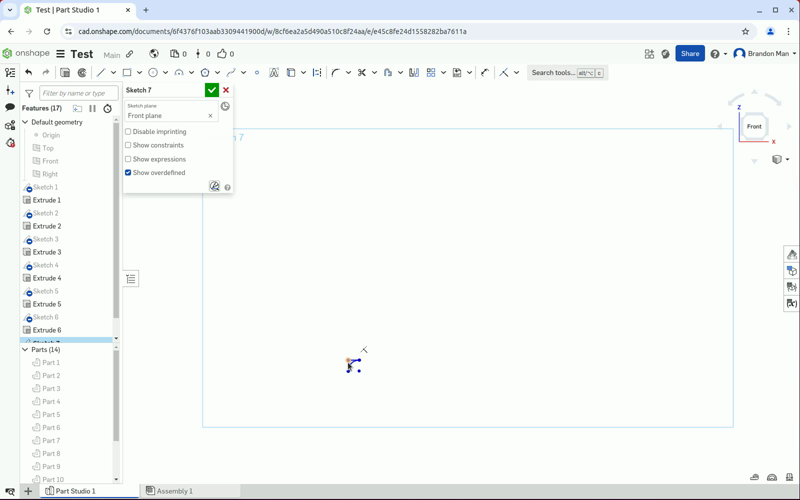
scroll(6)
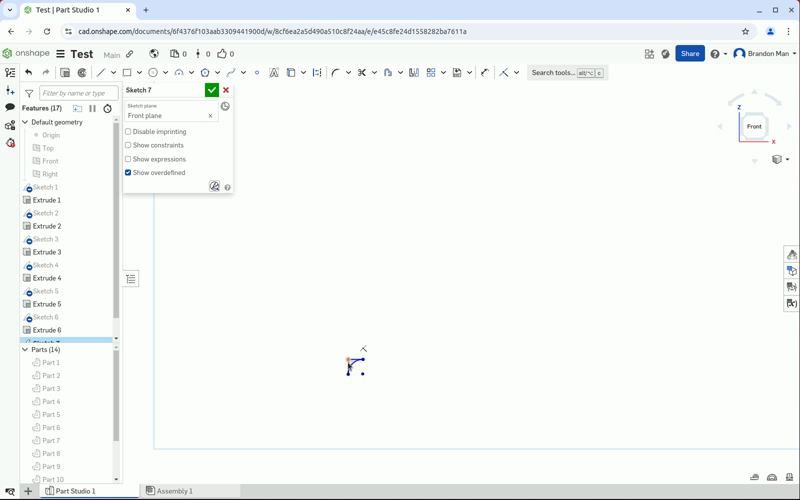
scroll(6)
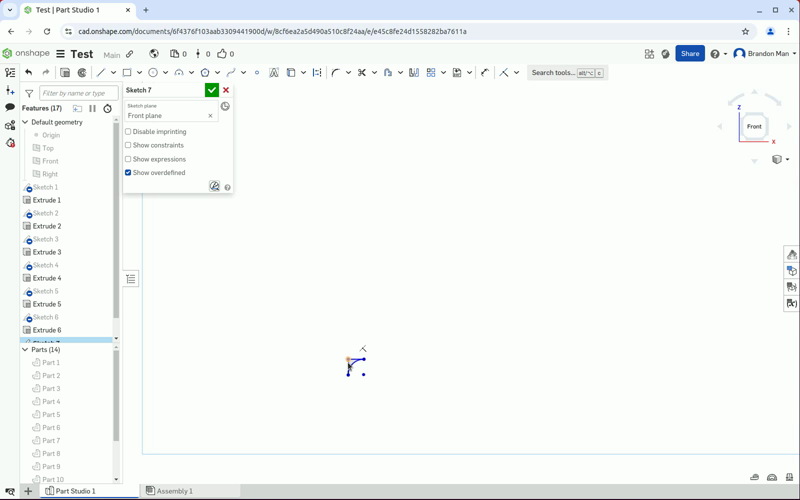
scroll(6)
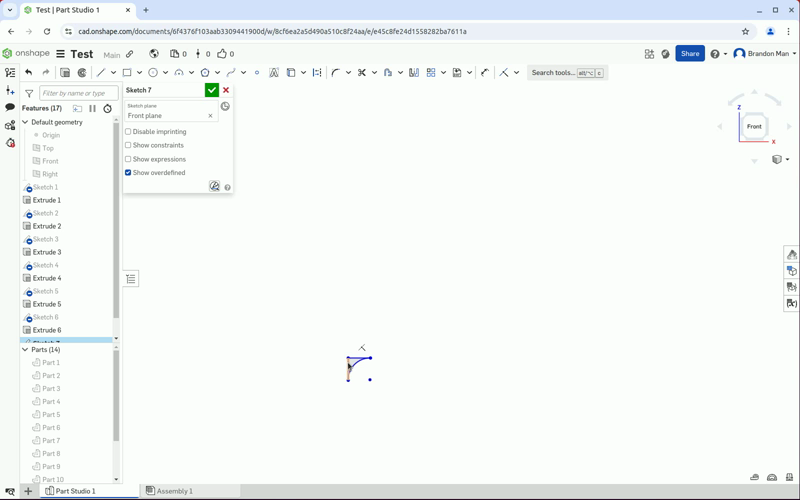
scroll(6)
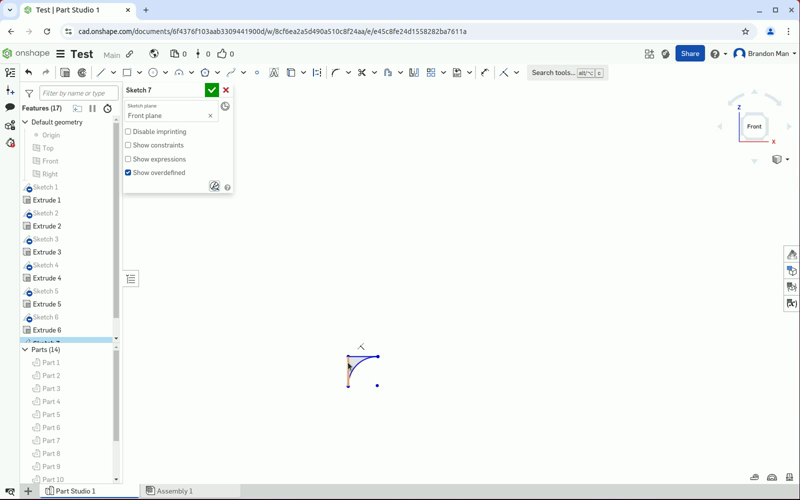
scroll(6)
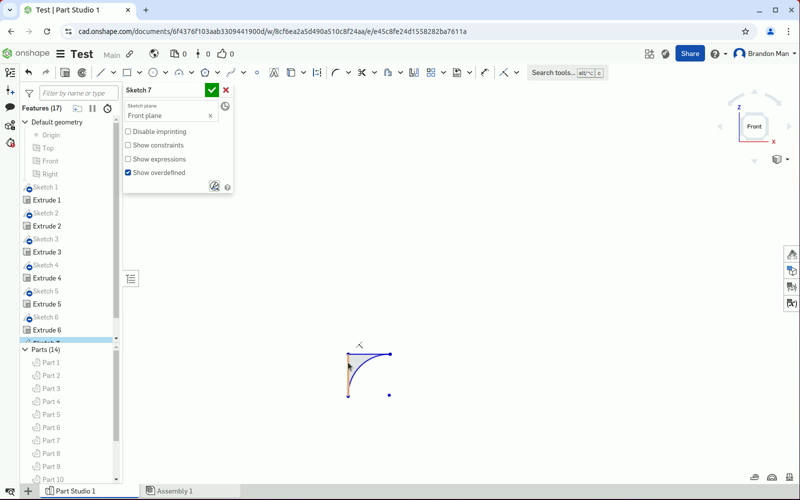
scroll(6)
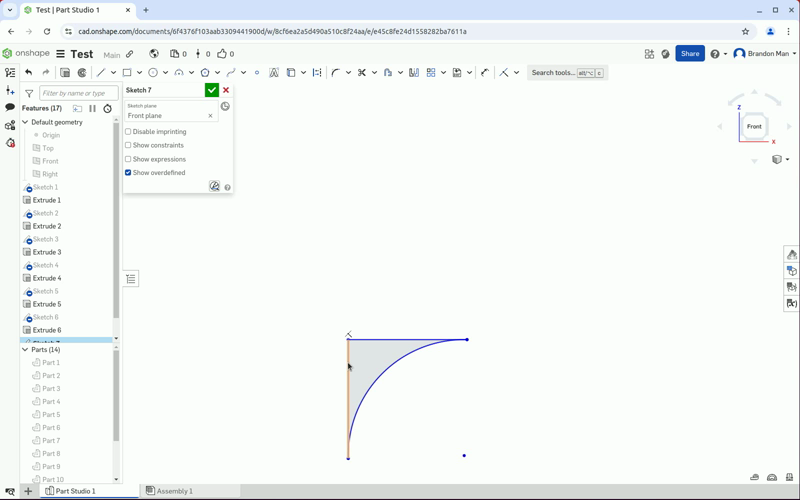
click(348, 362)
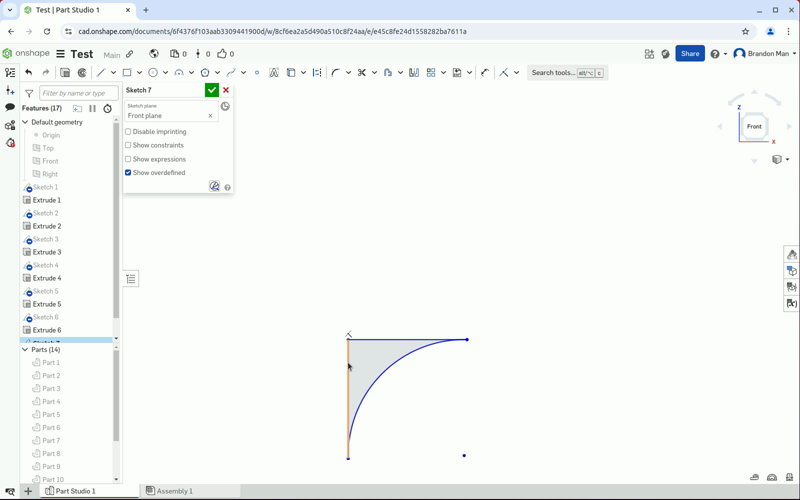
scroll(-6)
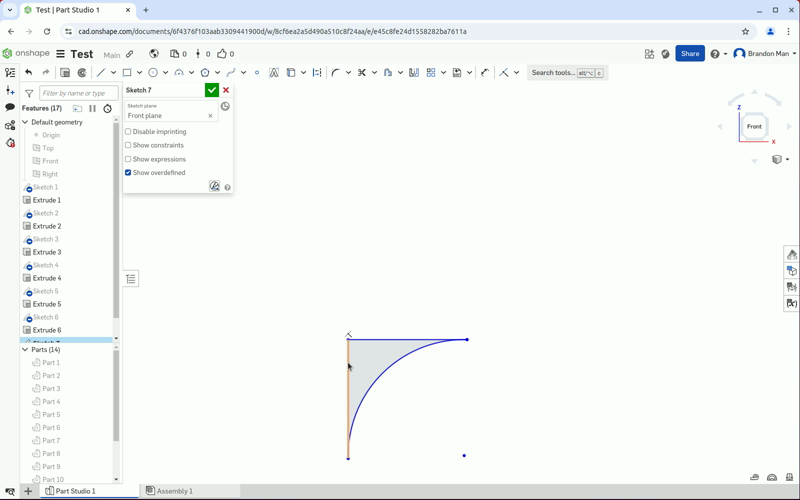
scroll(-6)
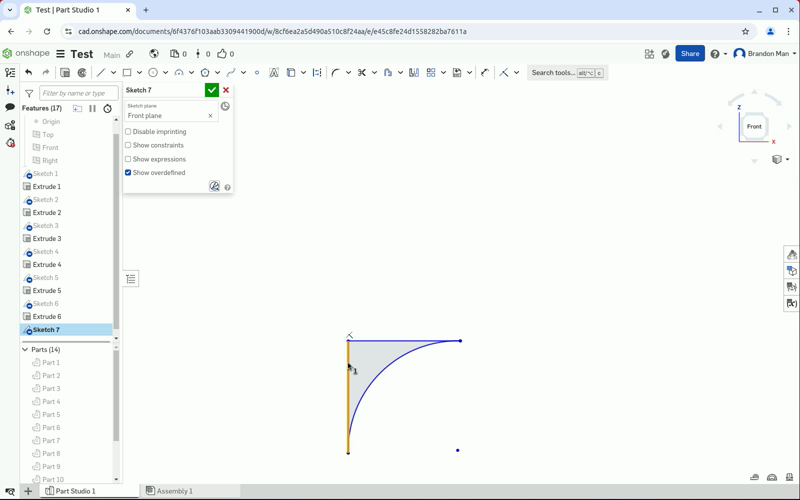
scroll(-6)
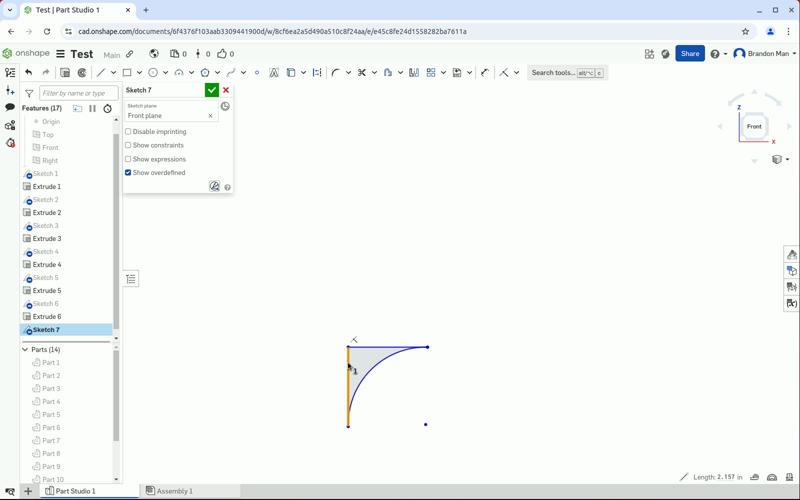
scroll(-6)
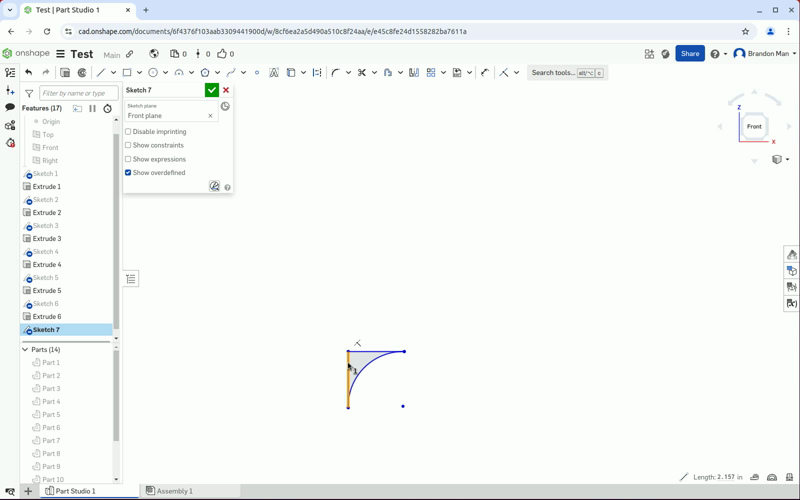
scroll(-6)
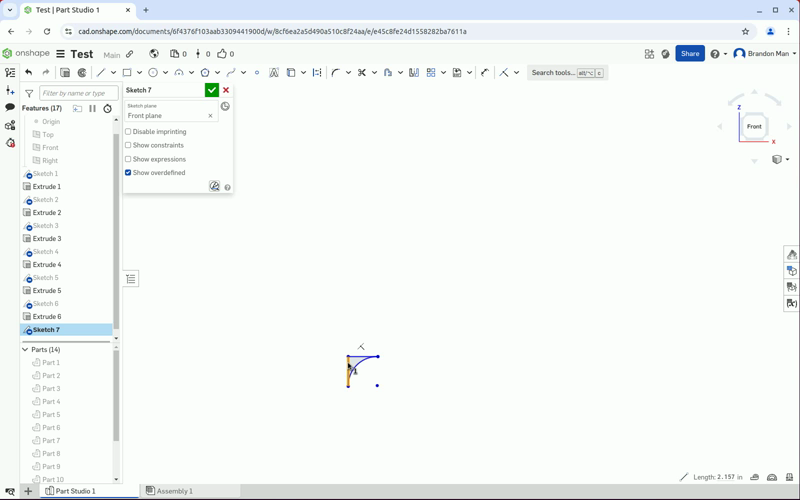
scroll(-6)
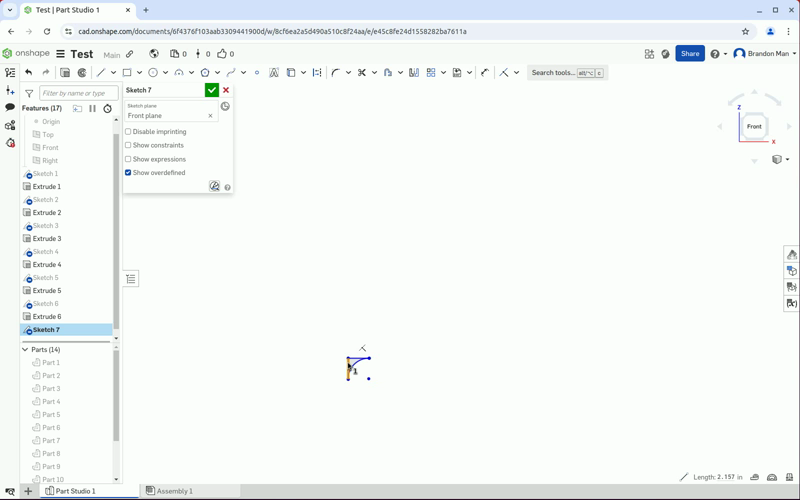
scroll(-6)
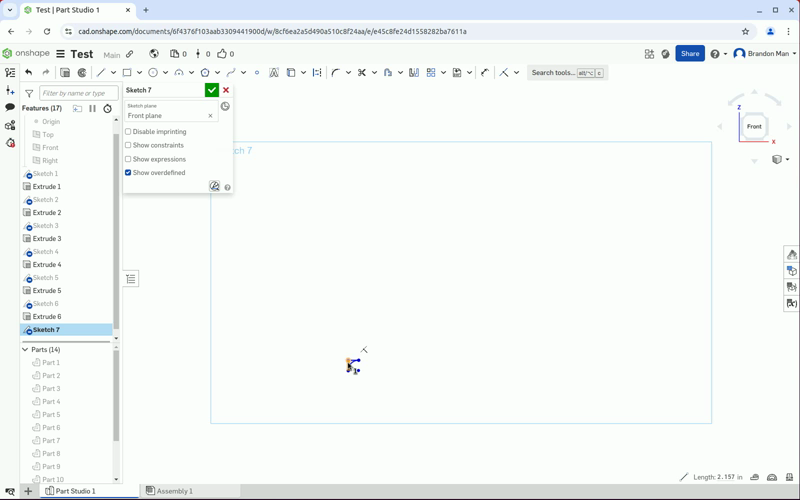
mouse_move(69, 352)
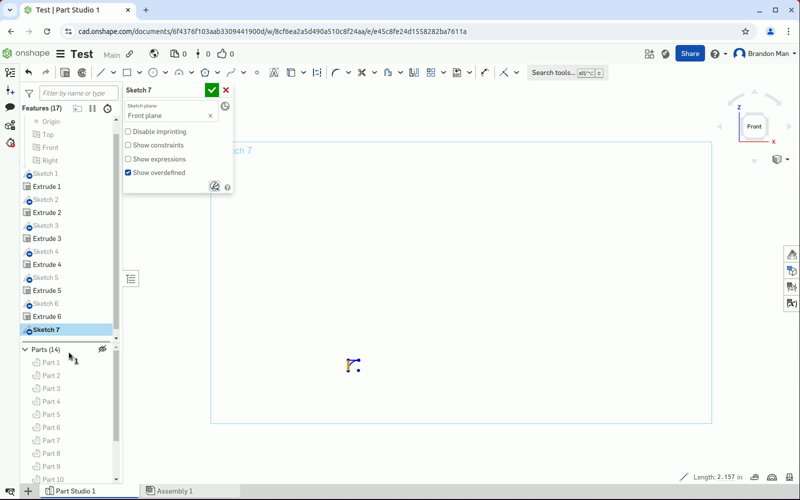
key(shift+y)
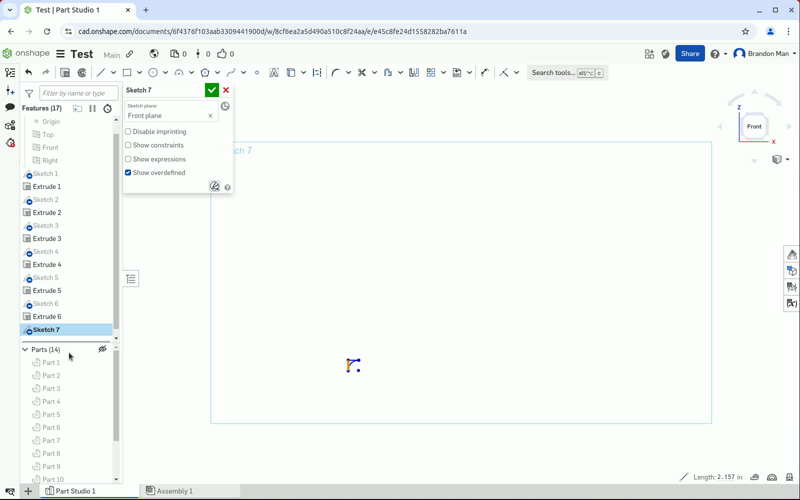
key(shift+e)
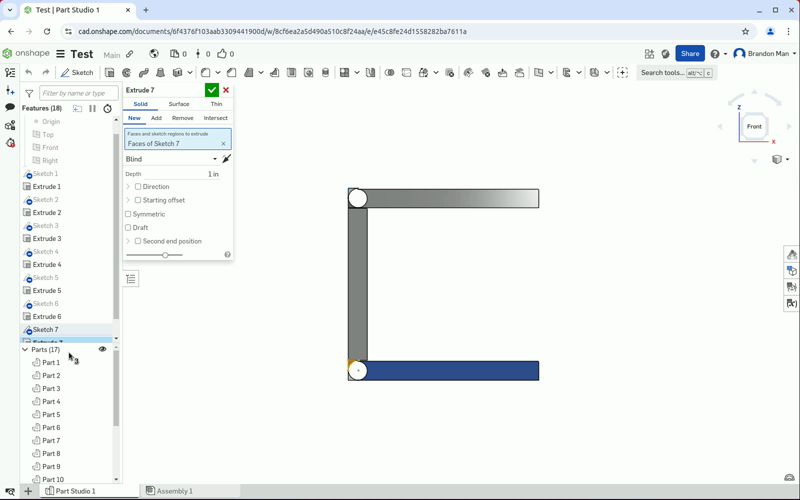
mouse_move(143, 106)
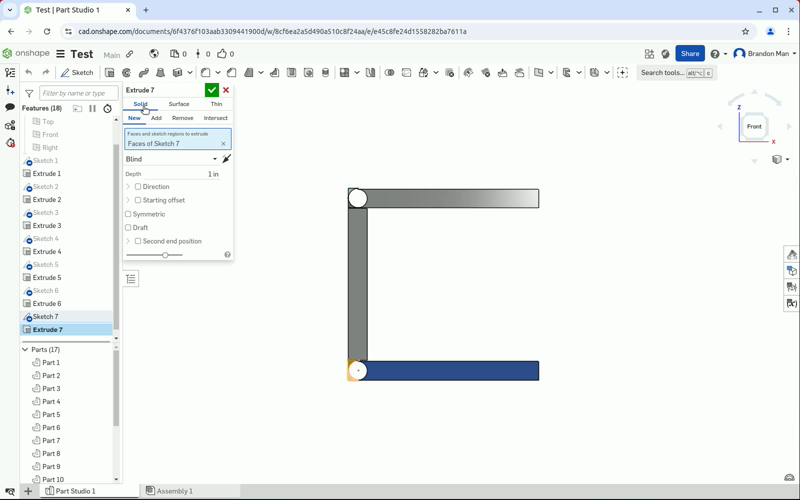
click(143, 106)
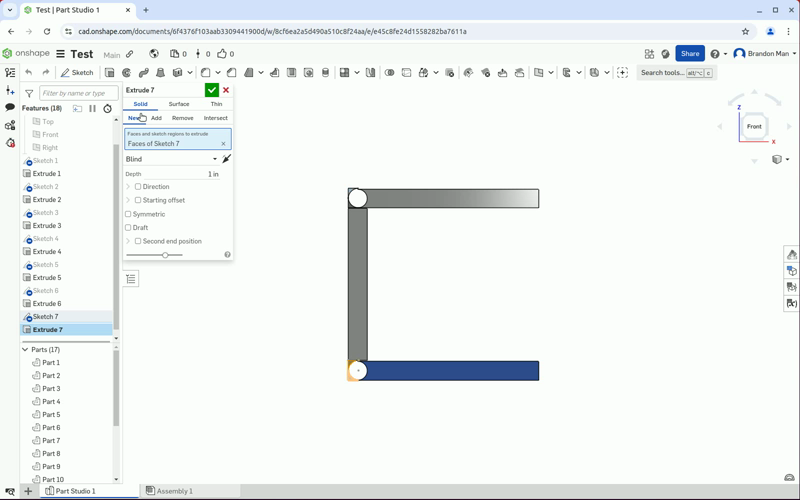
mouse_move(137, 120)
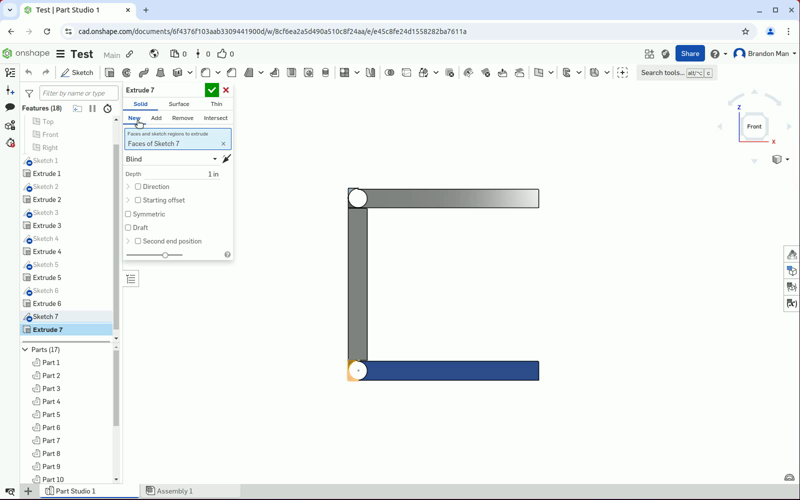
click(137, 120)
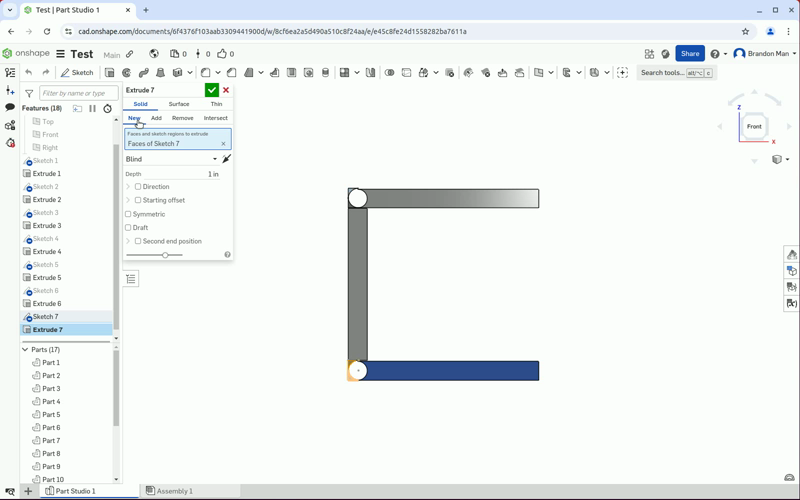
key(tab, 4)
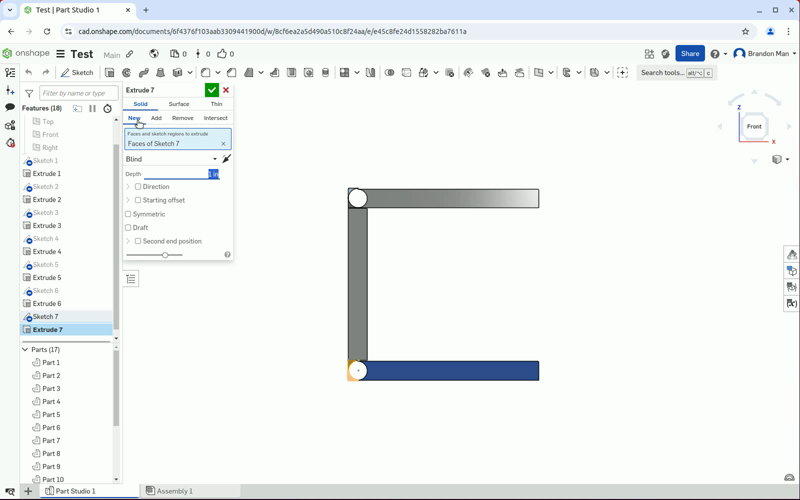
text(3.851)
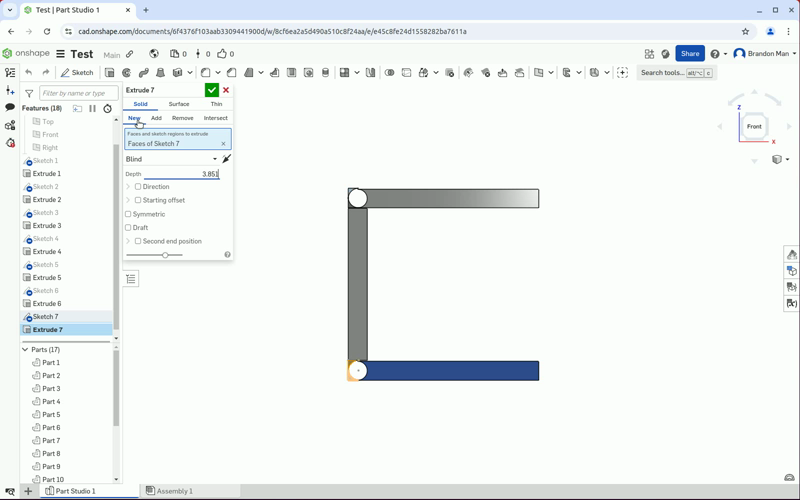
key(enter)
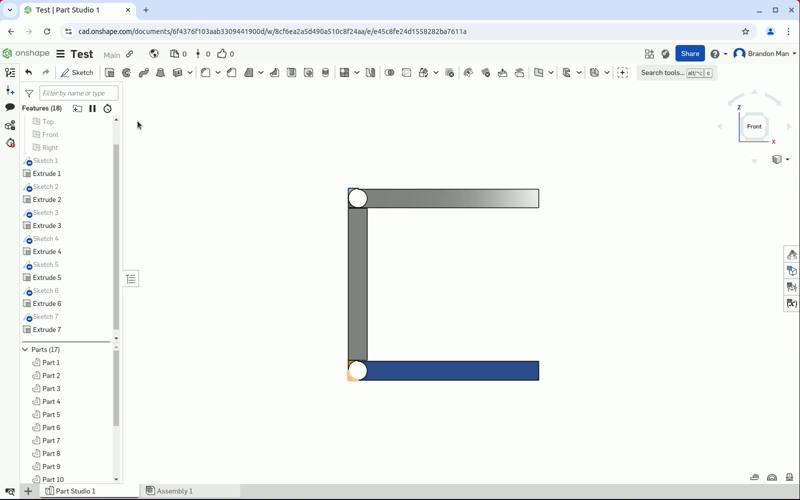
key(shift+h)
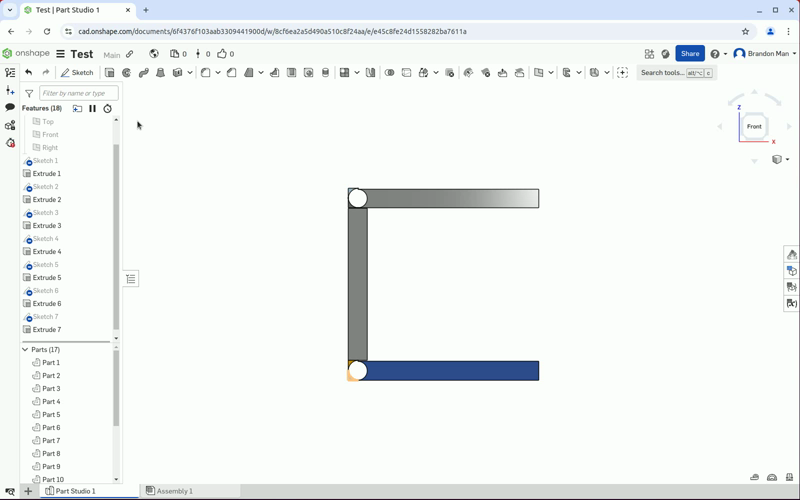
key(shift+h)
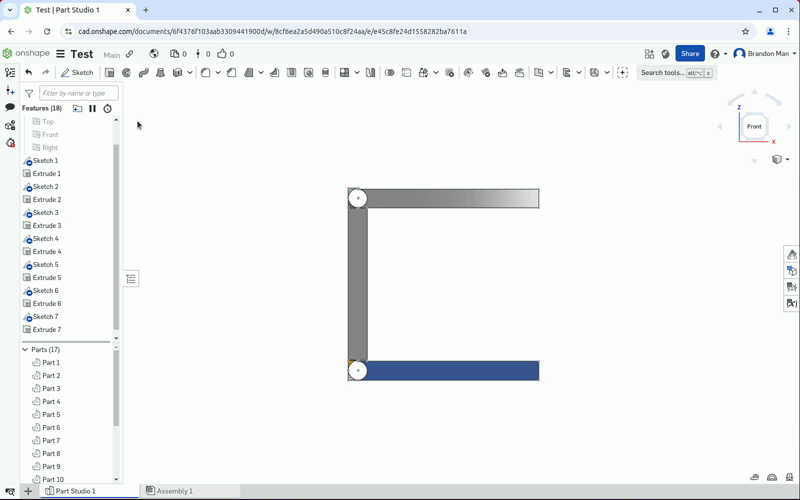
key(shift+7)
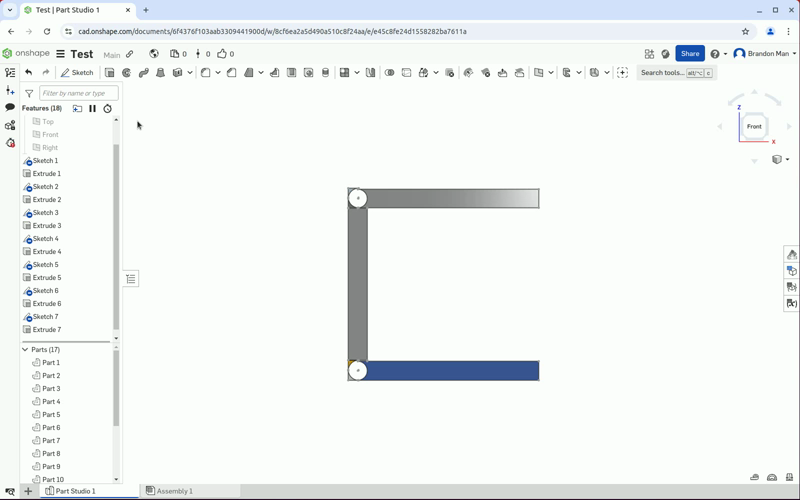
key(left, 2)
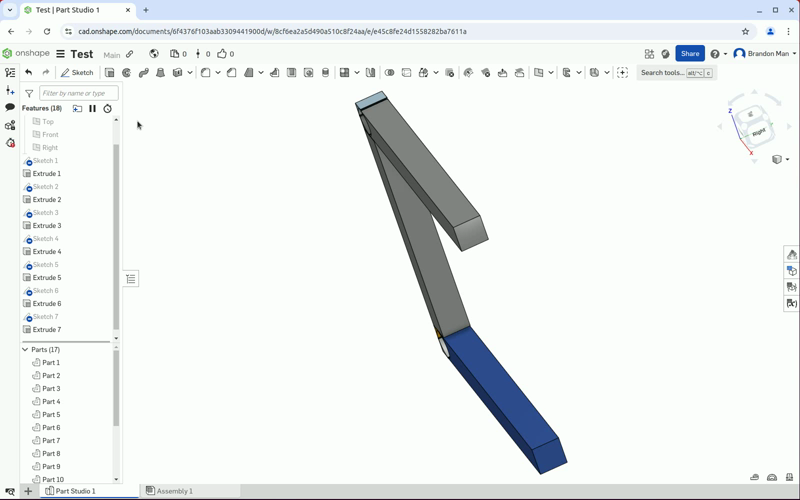
key(down, 2)
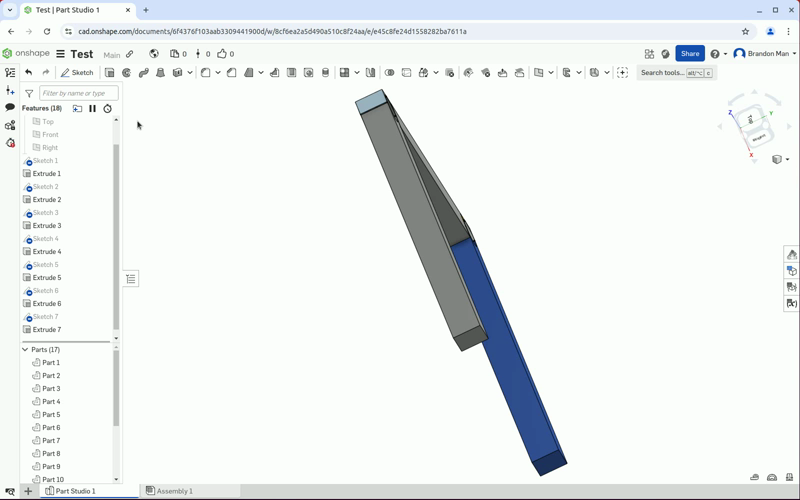
key(up, 2)
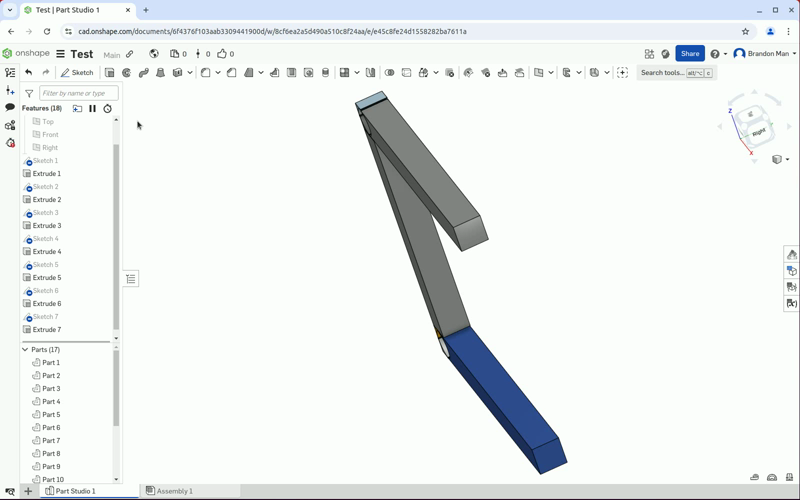
key(right, 2)
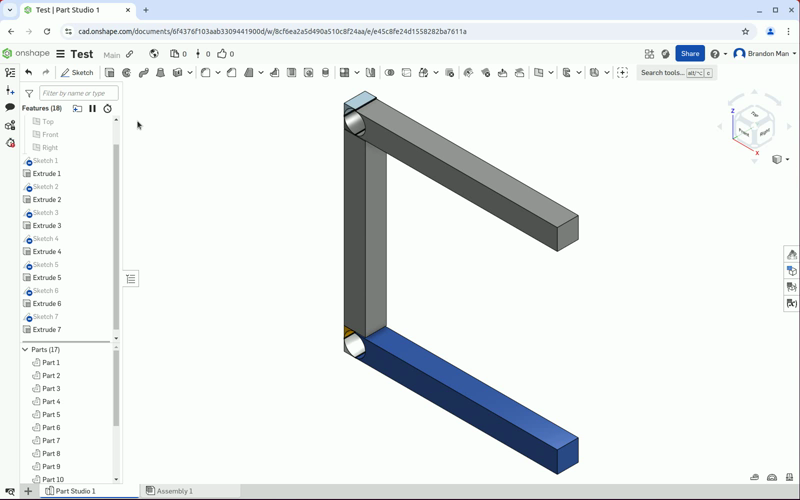
mouse_move(69, 163)
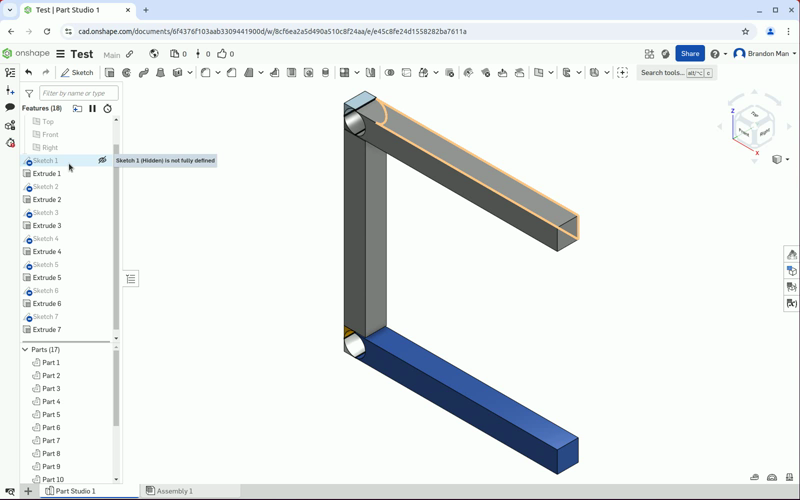
click(69, 163)